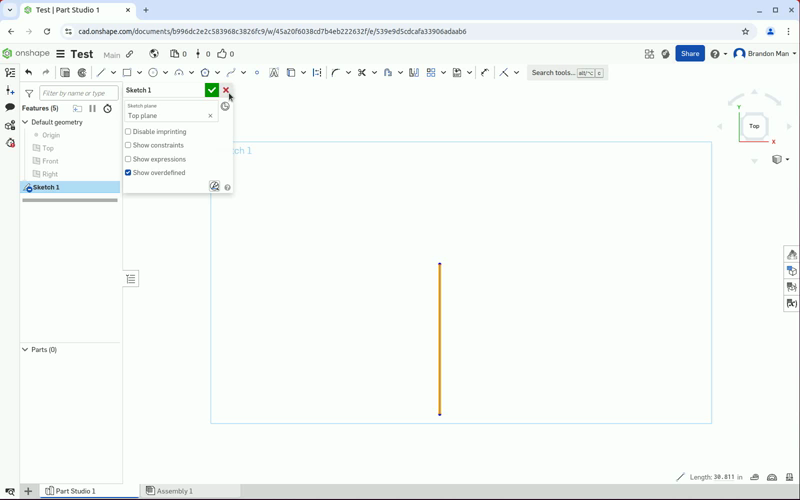
key(shift+h)
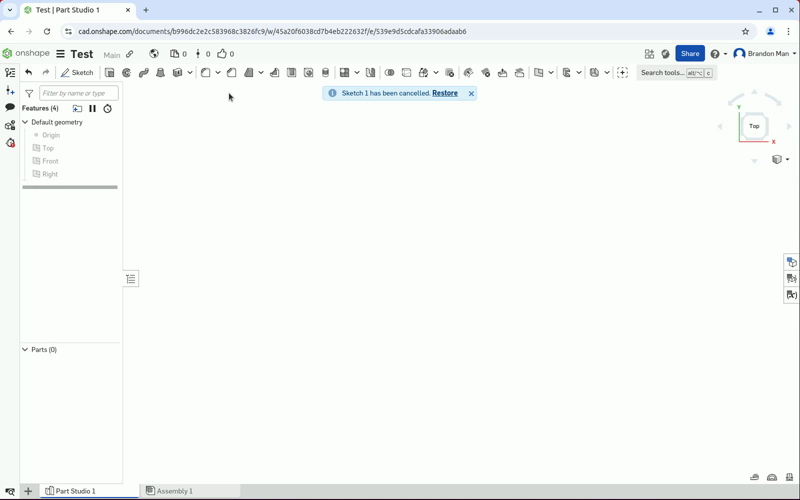
mouse_move(73, 352)
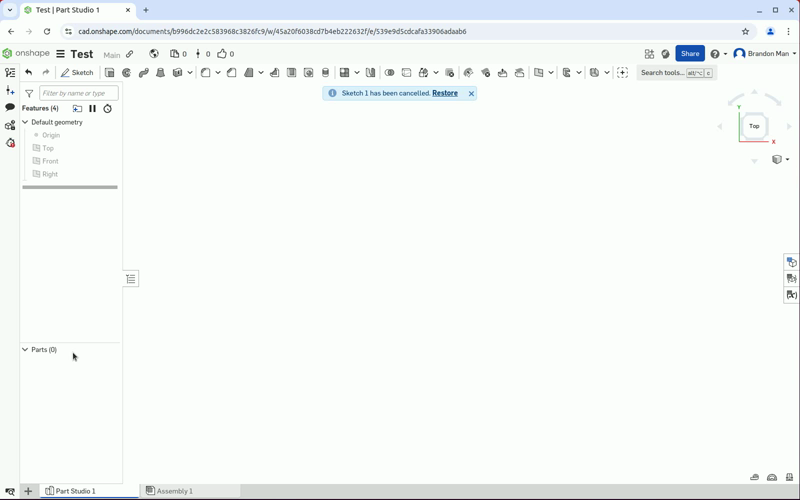
key(y)
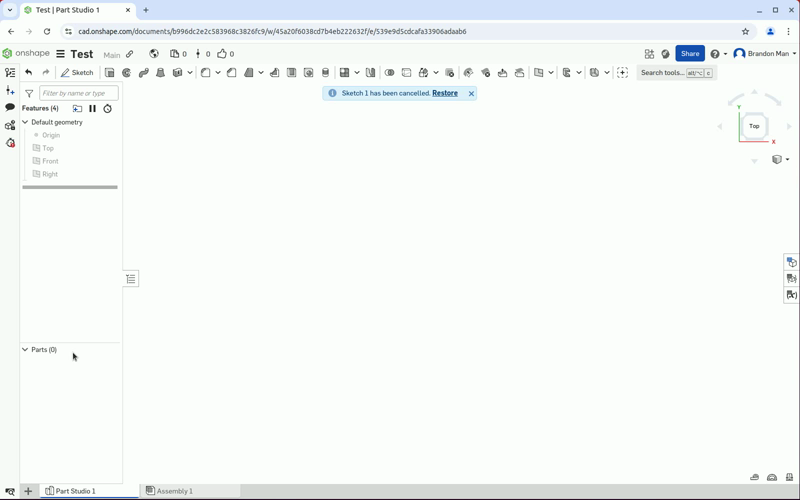
key(shift+p)
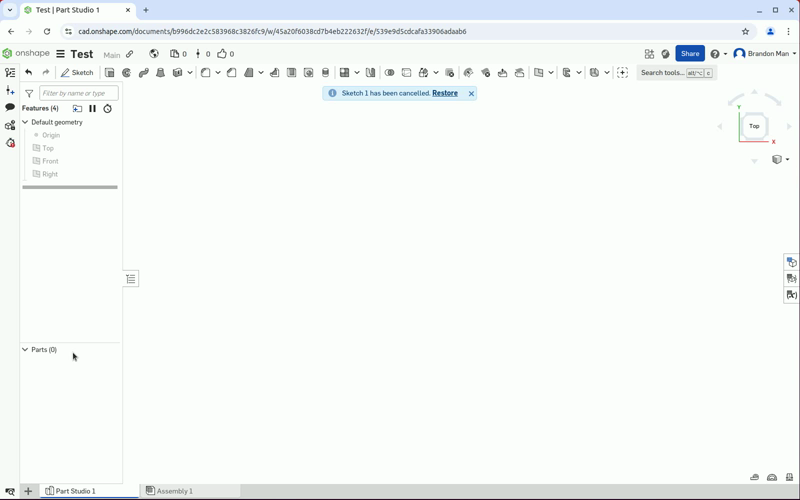
key(space)
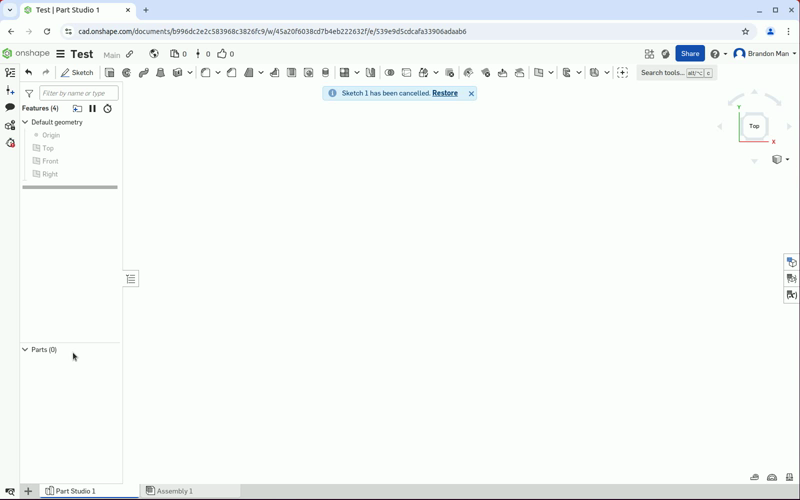
key_down(shift)
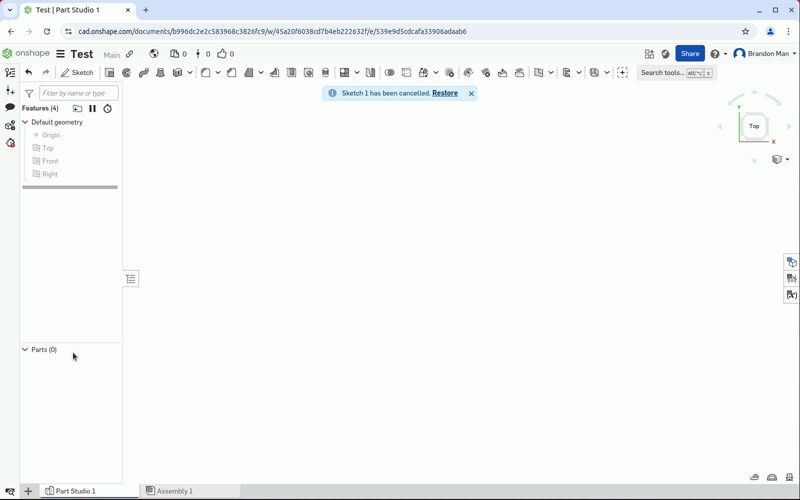
key(up)
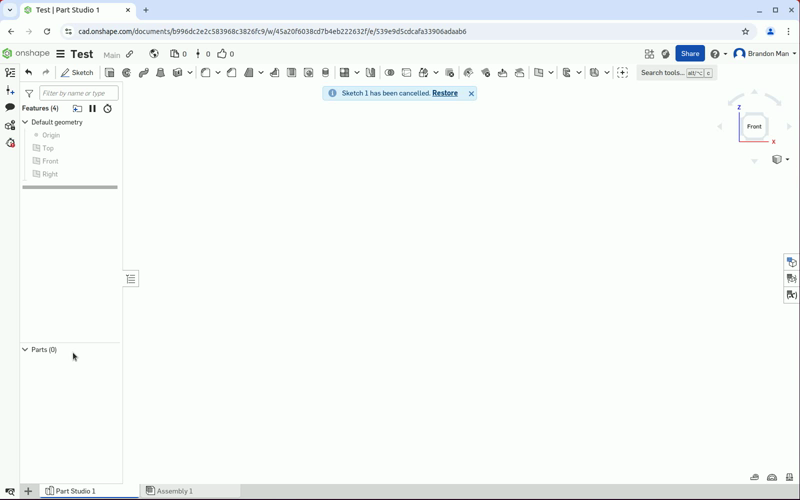
key_up(shift)
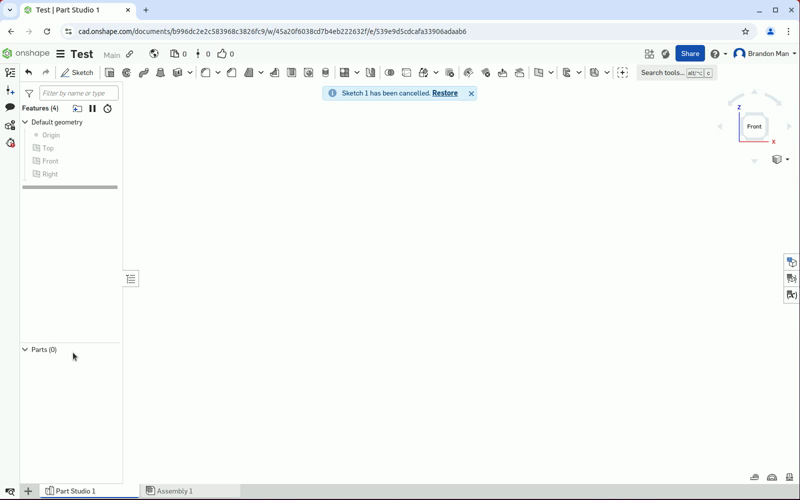
mouse_move(73, 352)
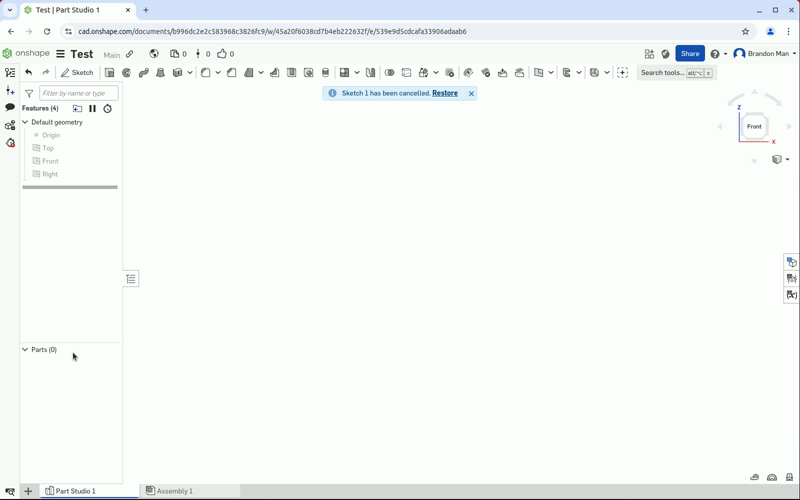
key(shift+y)
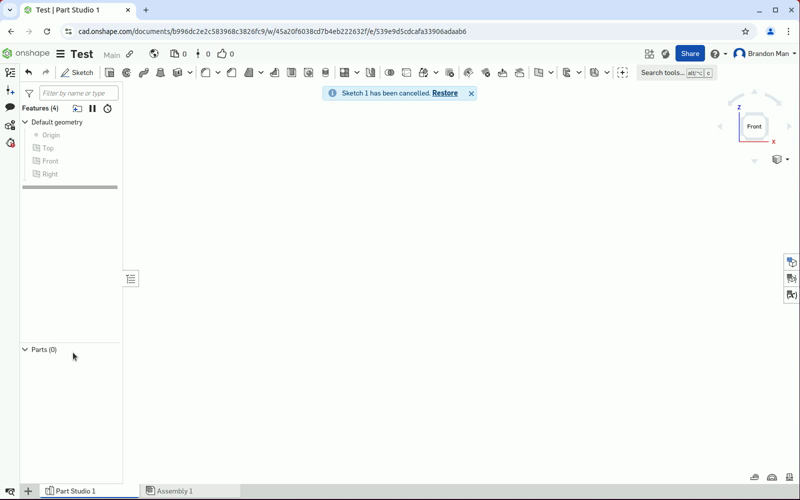
key(shift+s)
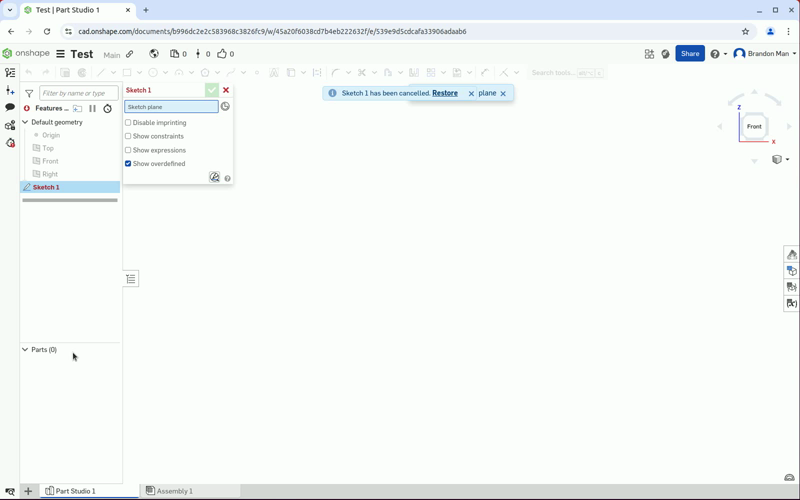
mouse_move(73, 163)
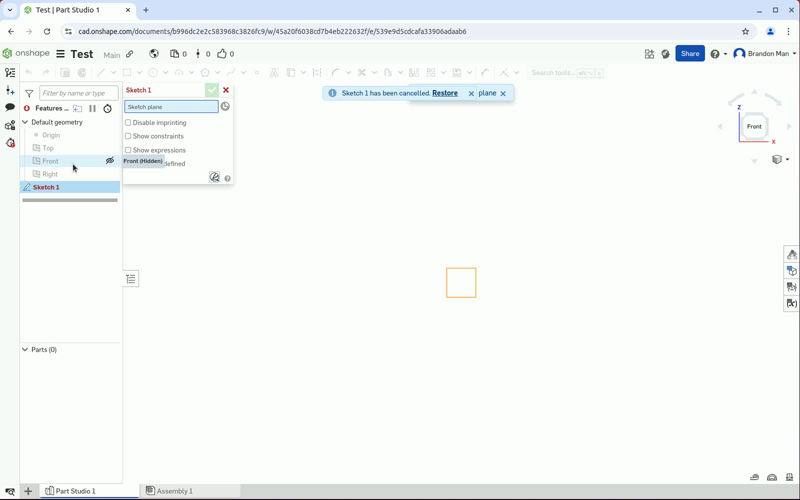
click(73, 163)
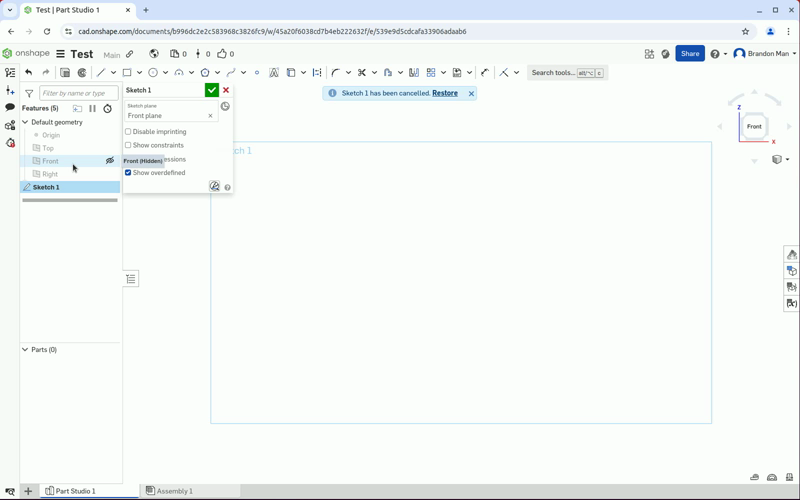
mouse_move(73, 352)
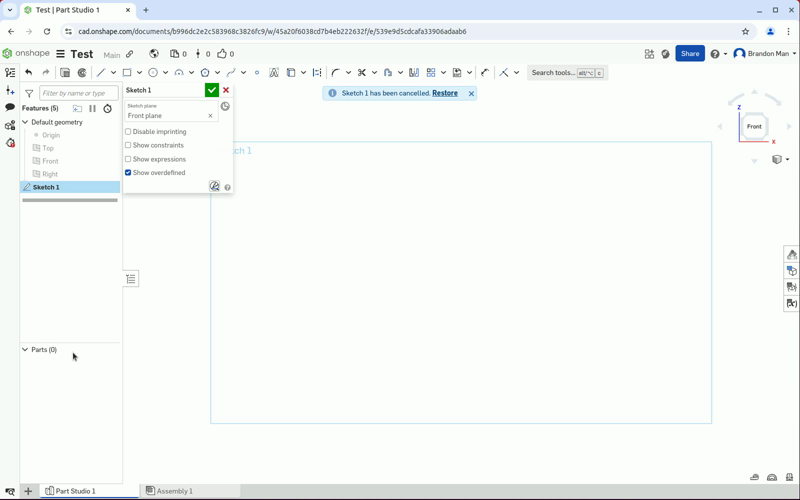
key(y)
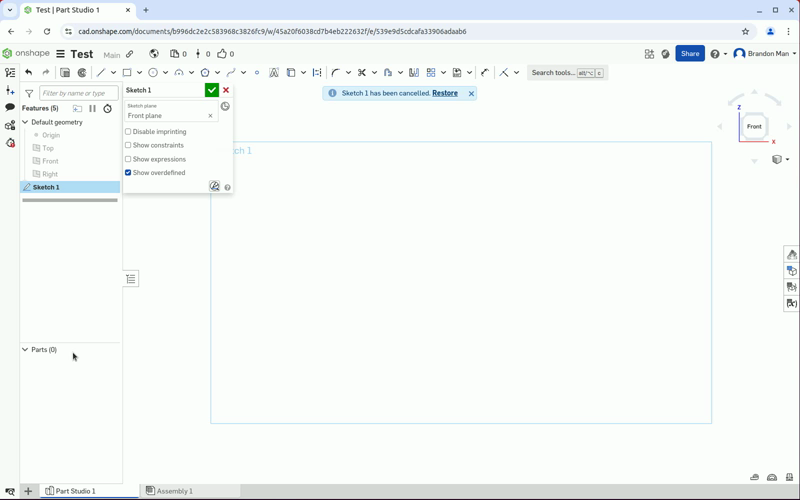
key(l)
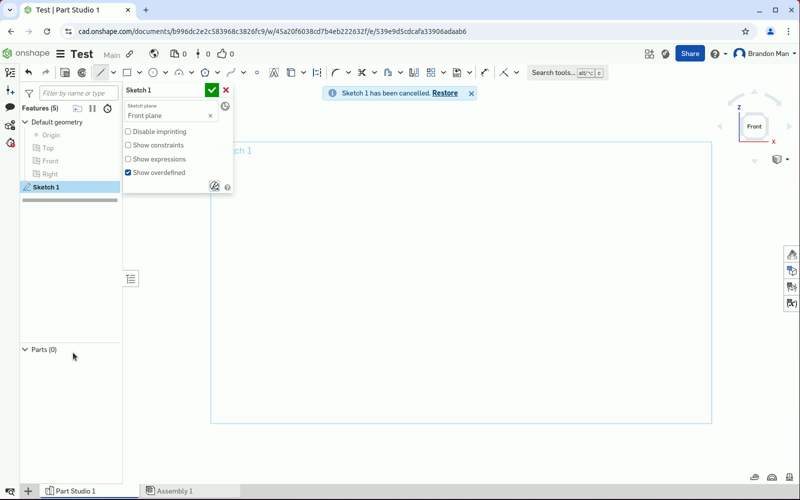
key_down(shift)
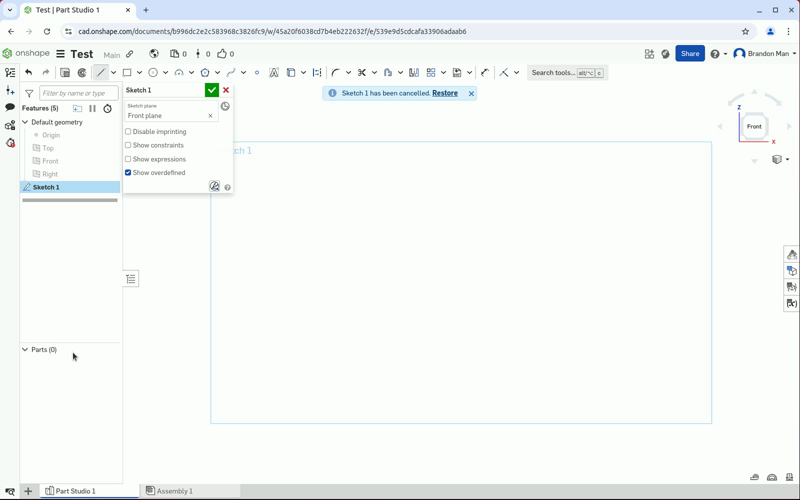
mouse_move(383, 347)
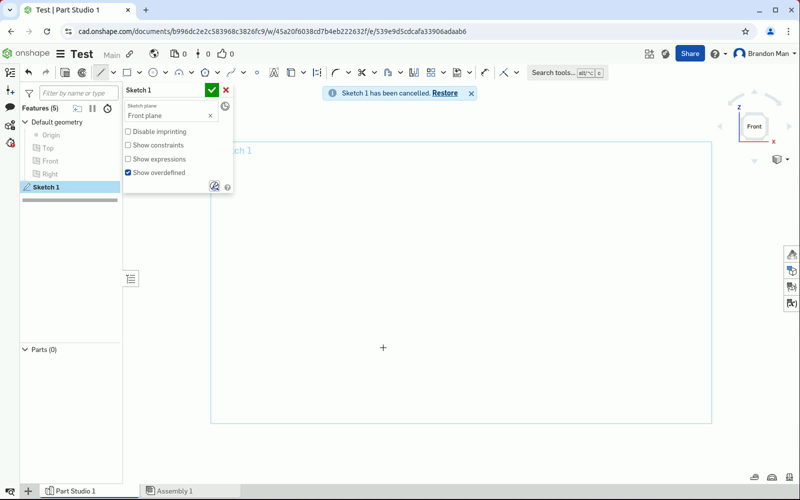
click(383, 347)
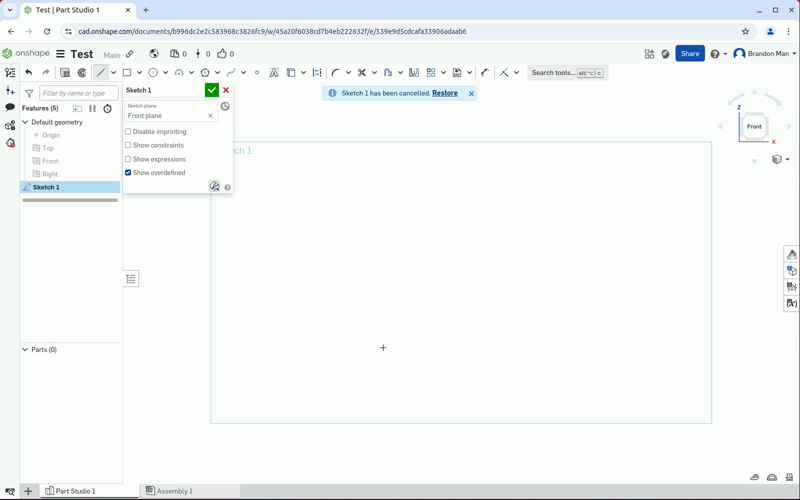
key_up(shift)
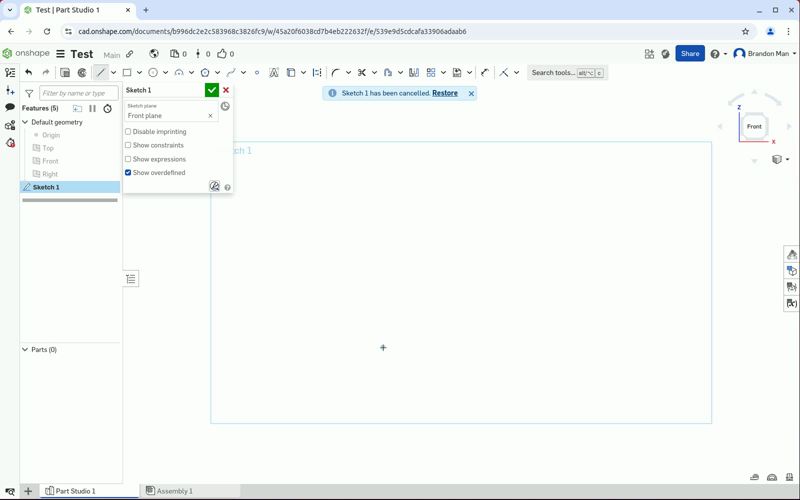
key_down(shift)
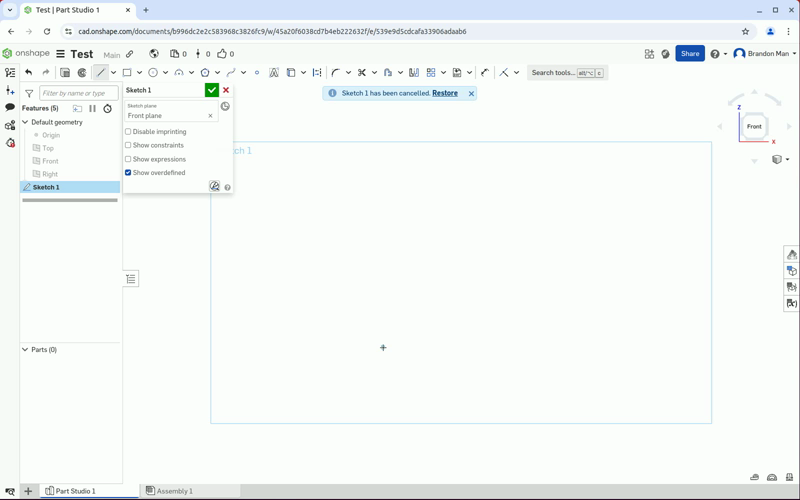
mouse_move(497, 347)
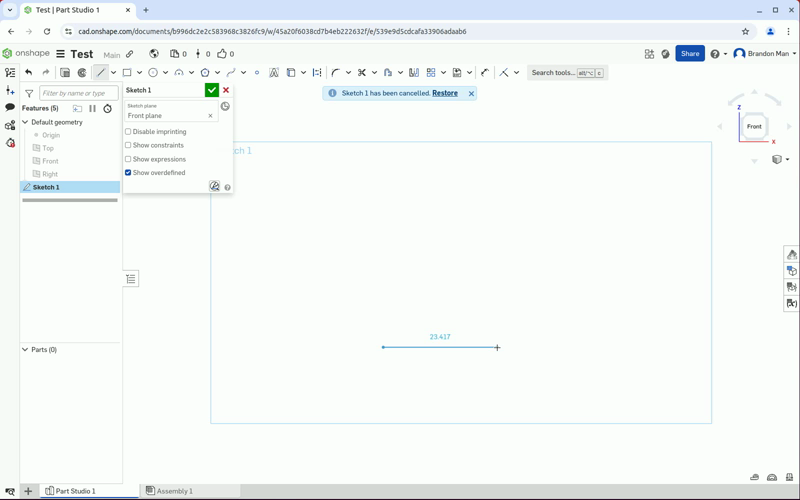
click(497, 347)
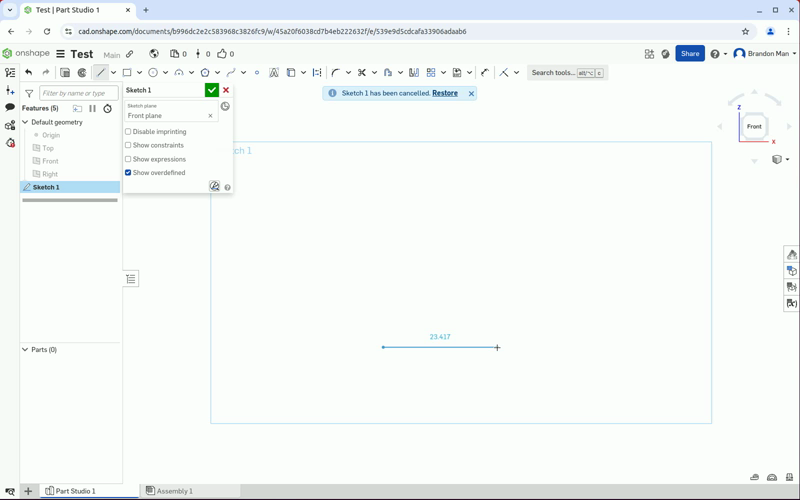
key_up(shift)
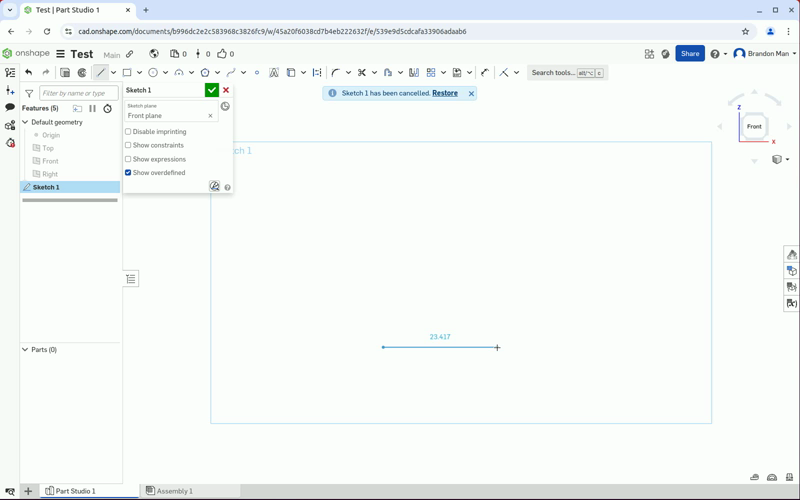
key_down(shift)
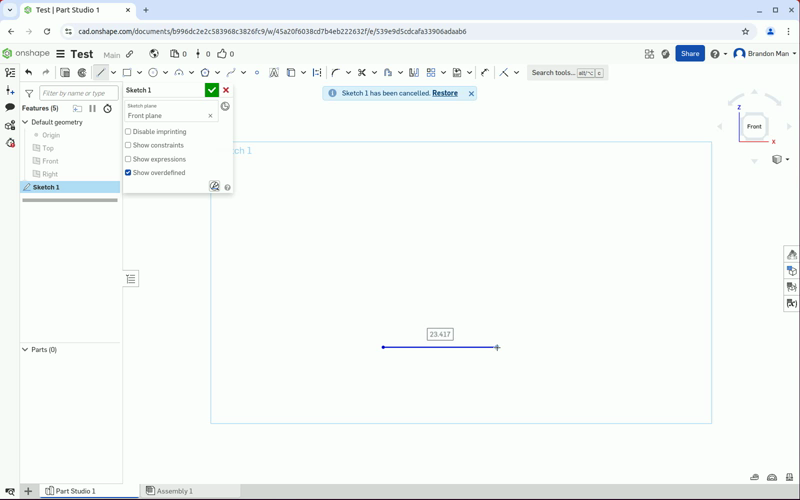
mouse_move(439, 279)
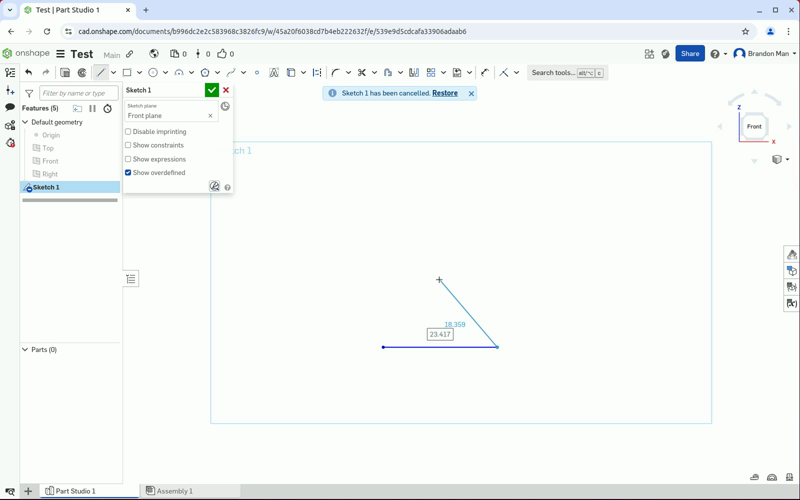
click(439, 279)
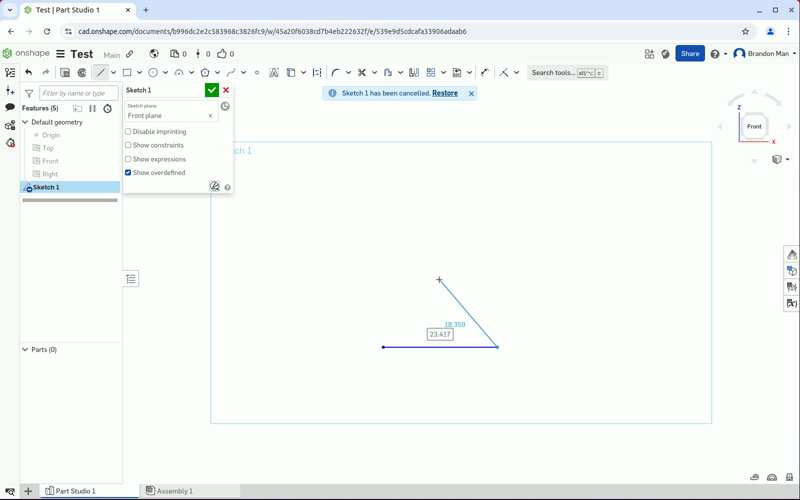
key_up(shift)
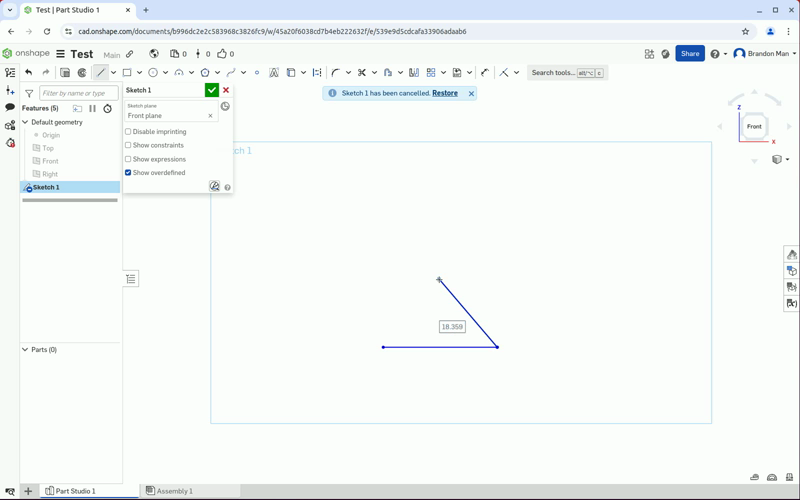
key_down(shift)
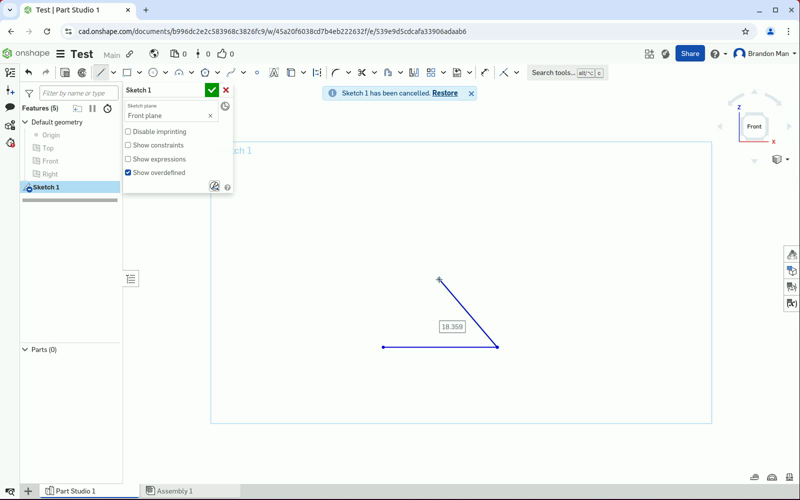
mouse_move(469, 279)
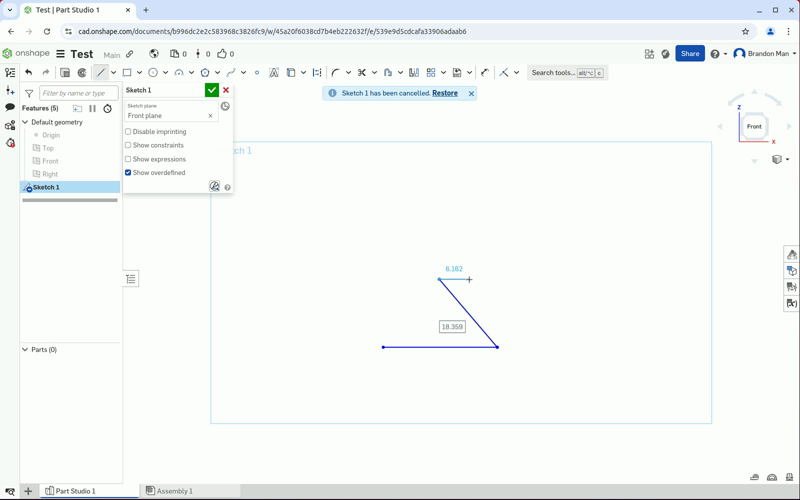
mouse_move(383, 279)
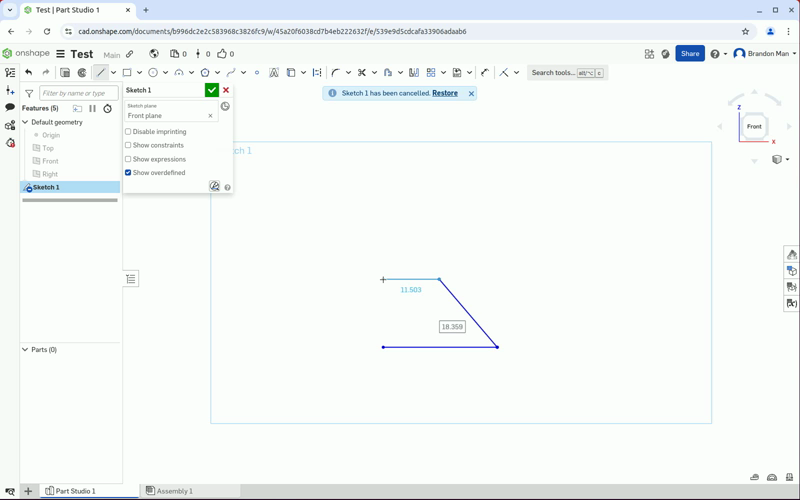
click(383, 279)
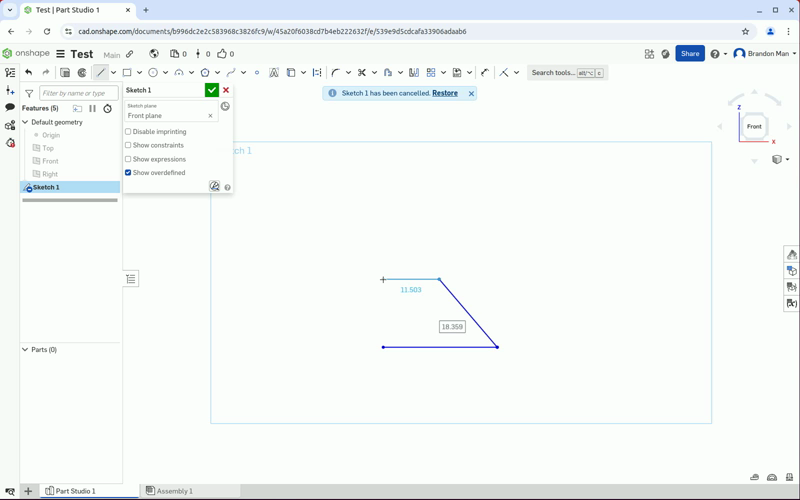
key_up(shift)
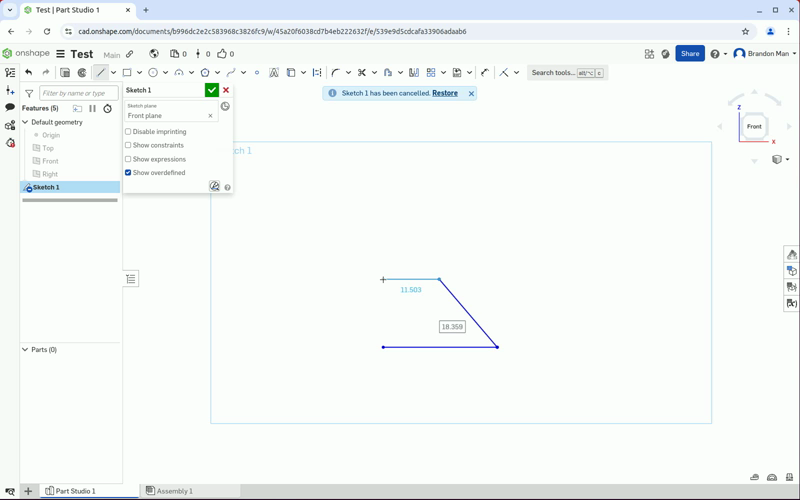
key_down(shift)
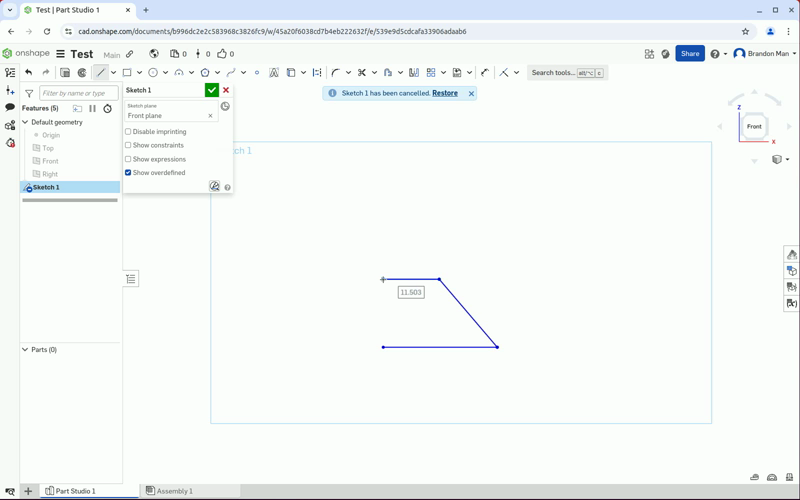
mouse_move(383, 347)
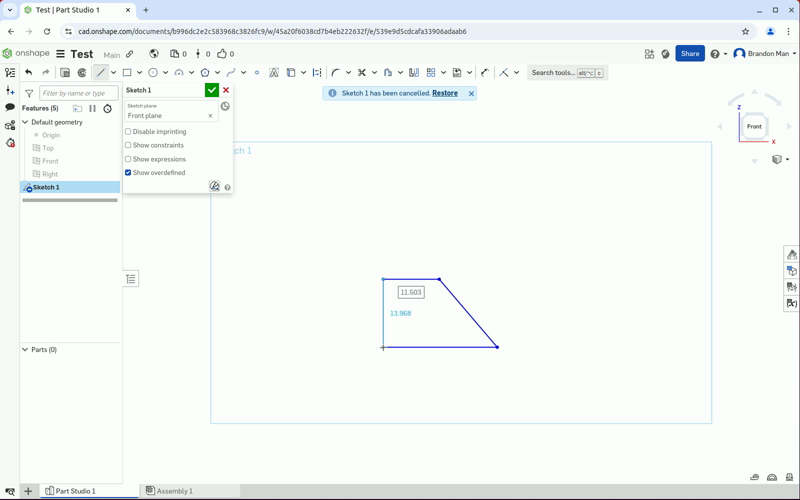
key_up(shift)
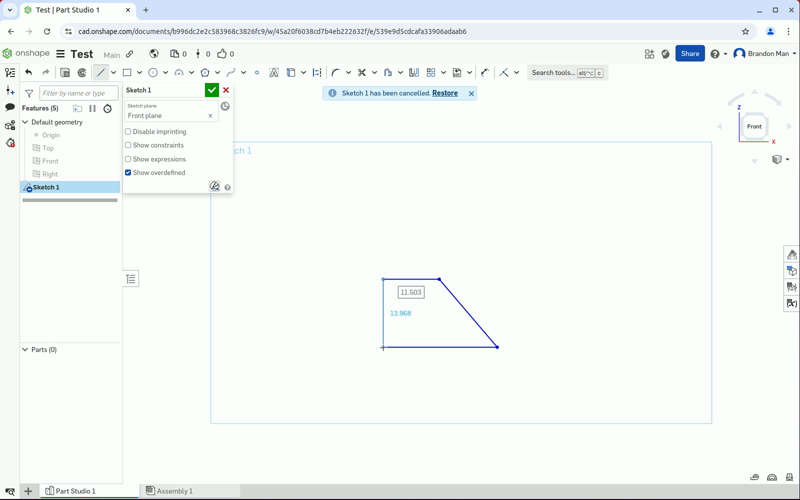
click(383, 347)
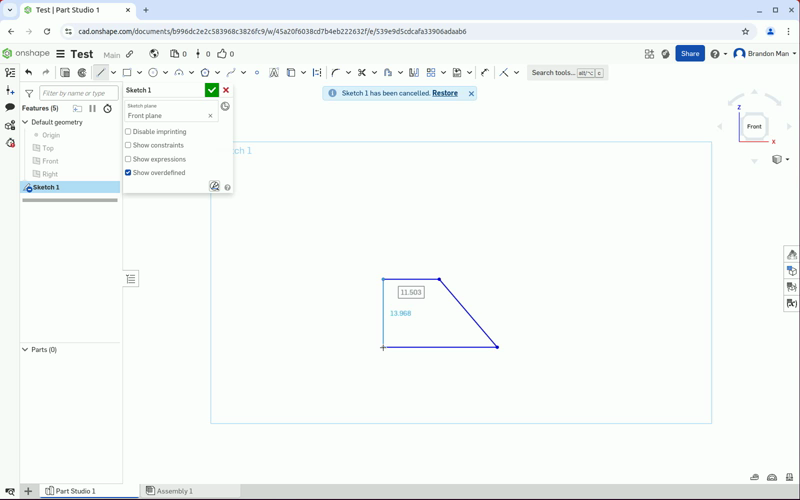
key(esc)
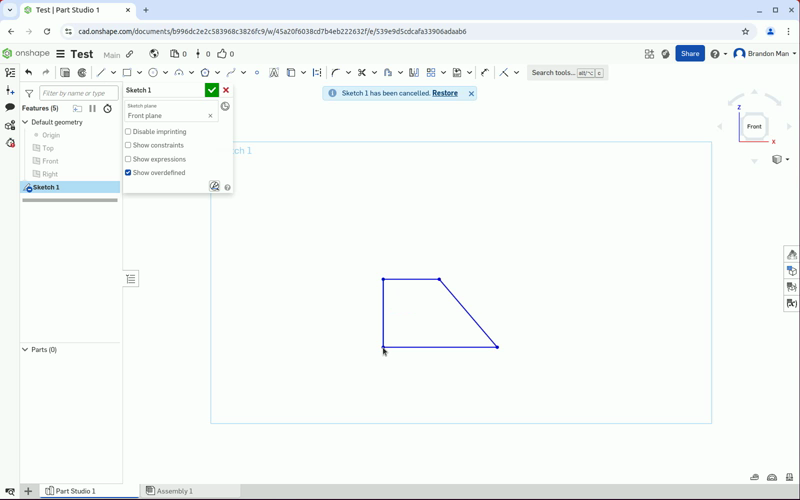
mouse_move(438, 290)
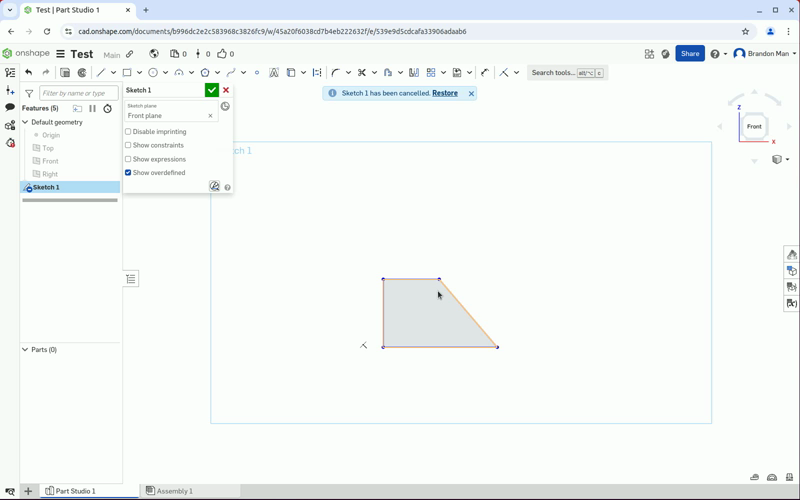
click(438, 290)
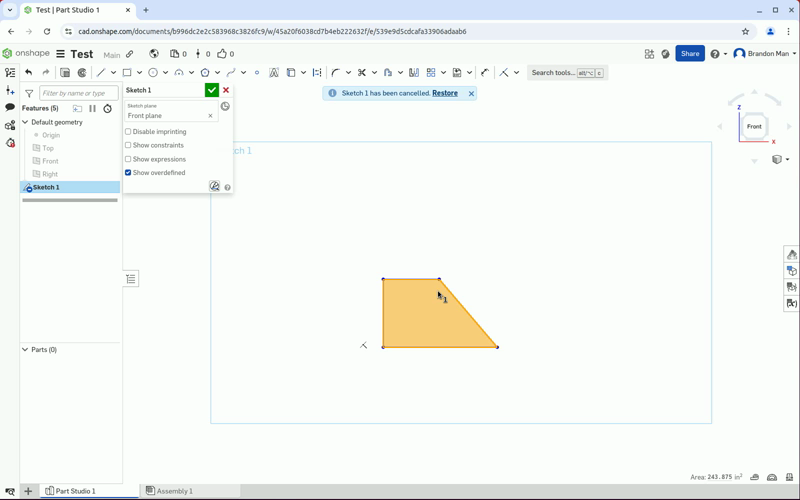
mouse_move(73, 352)
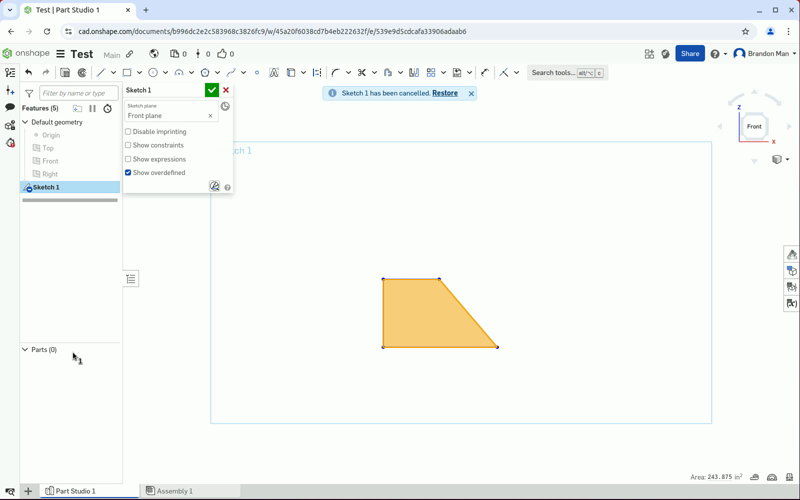
key(shift+y)
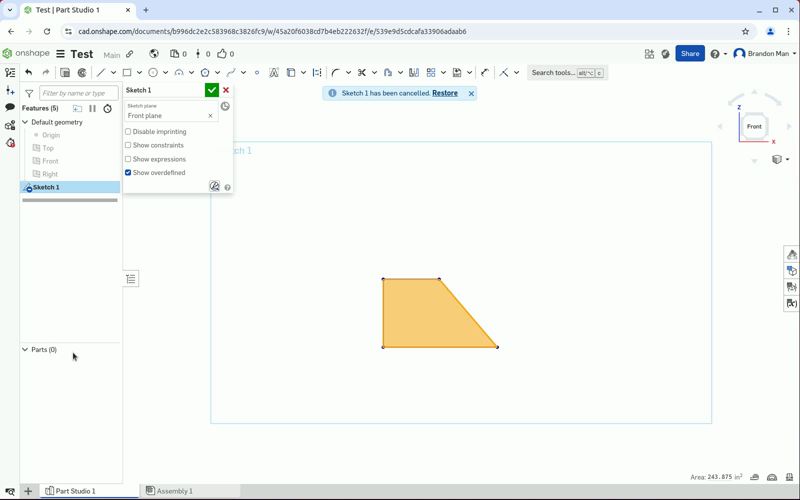
key(shift+e)
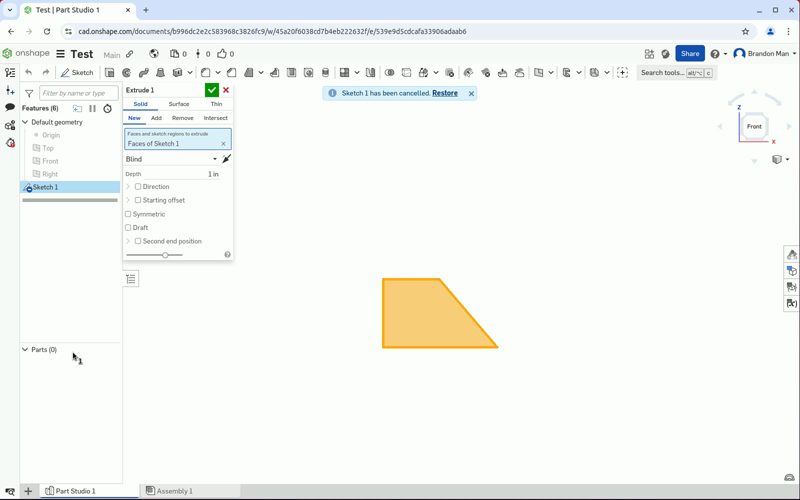
mouse_move(143, 106)
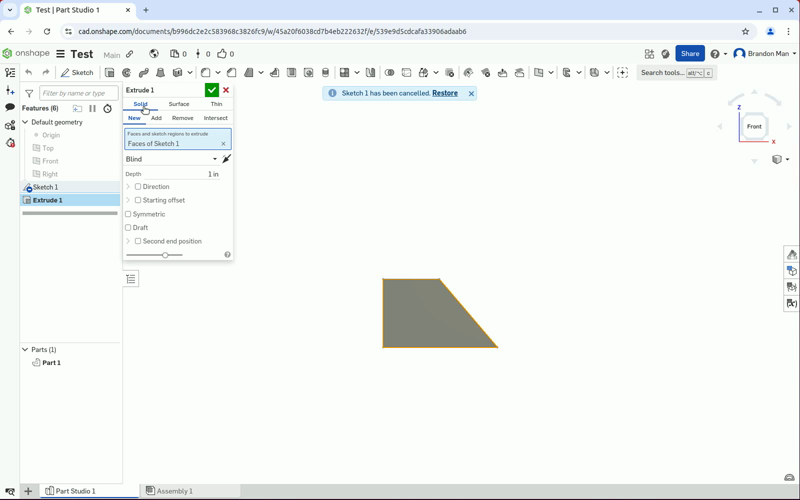
click(143, 106)
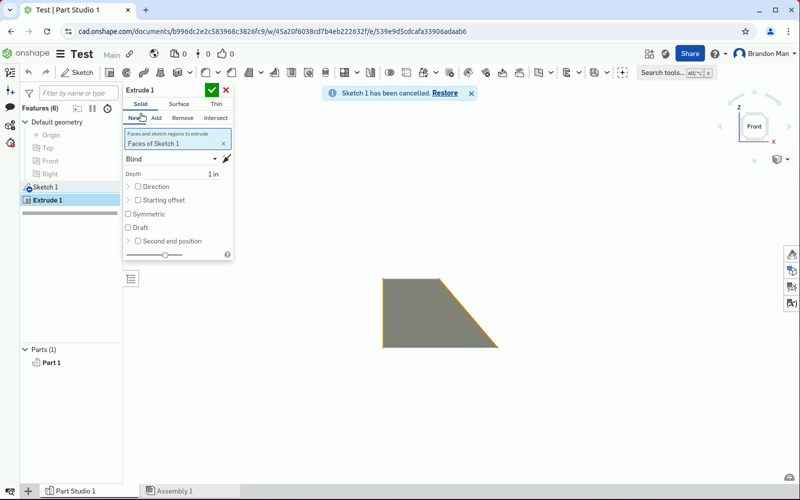
mouse_move(137, 120)
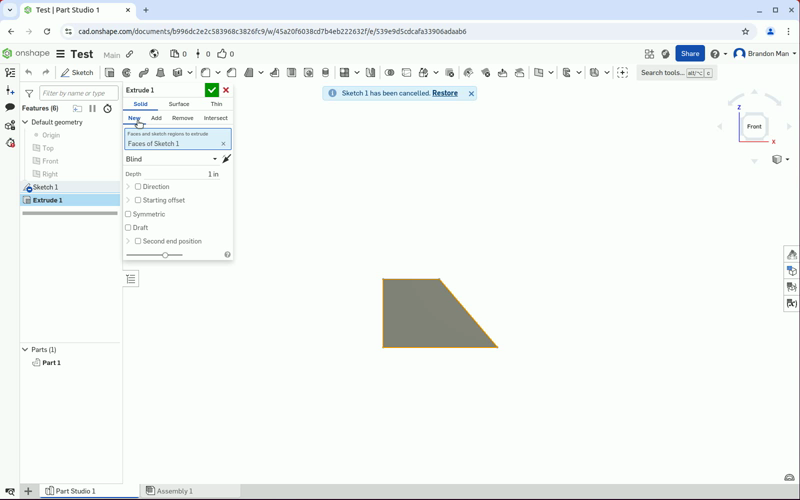
click(137, 120)
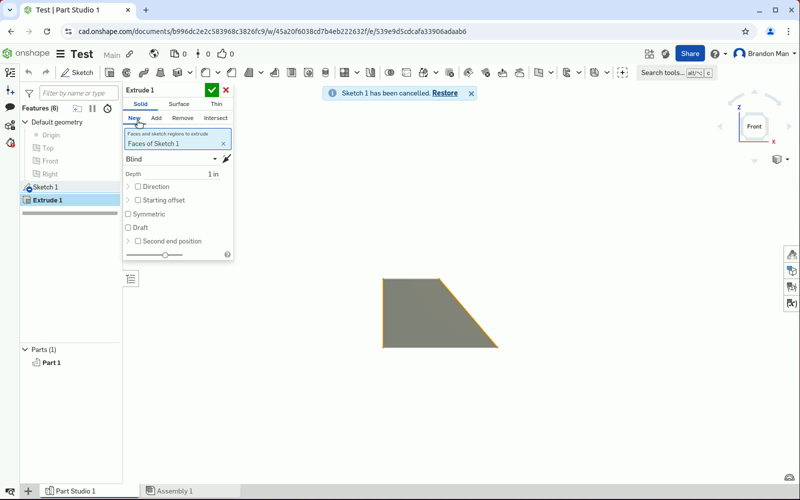
key(tab, 4)
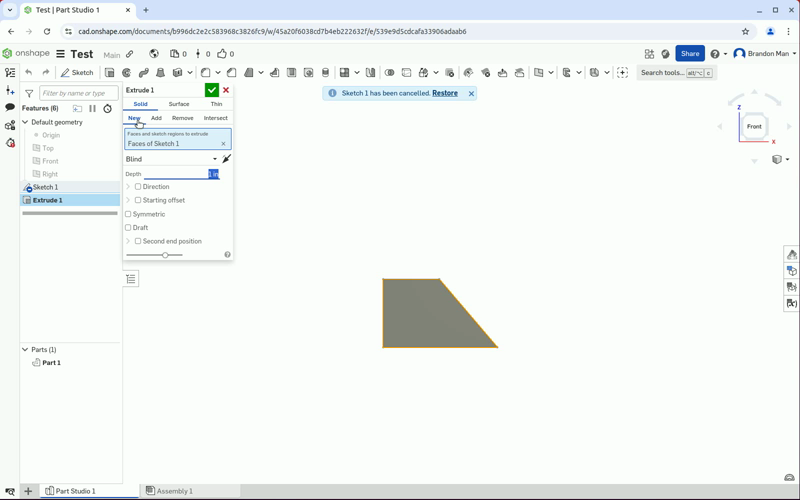
text(23.108)
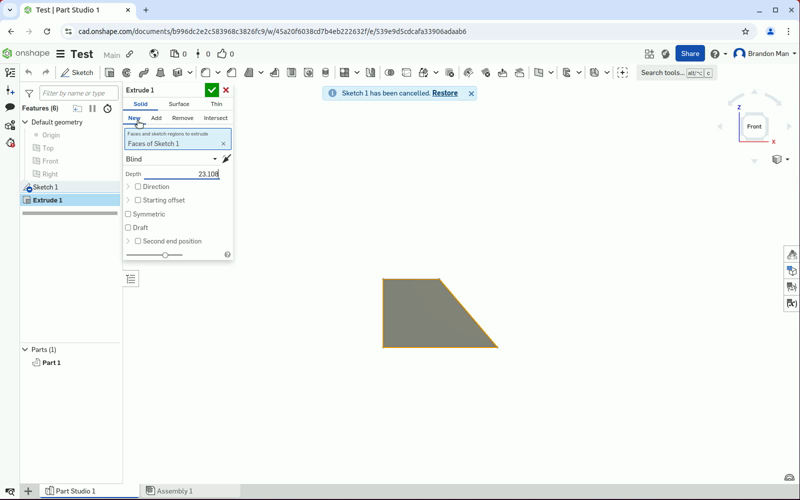
key(enter)
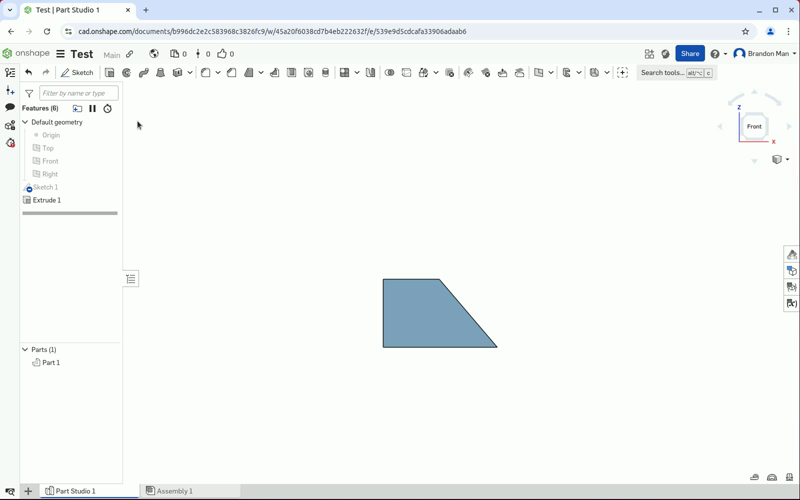
key(shift+h)
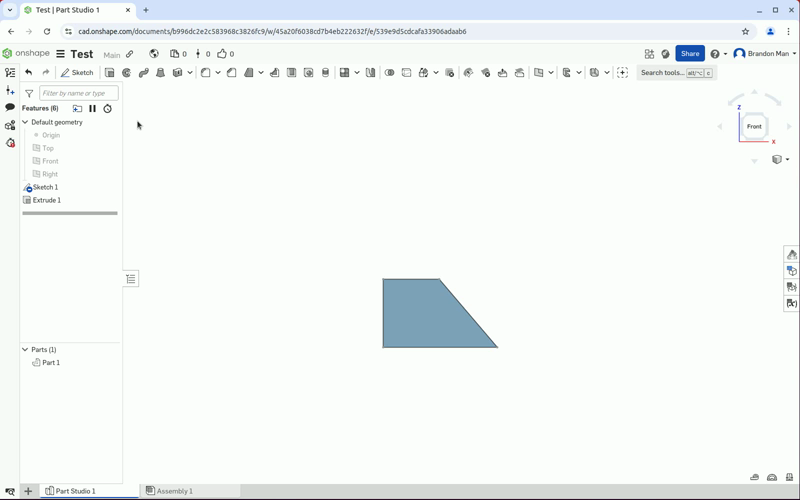
key(shift+h)
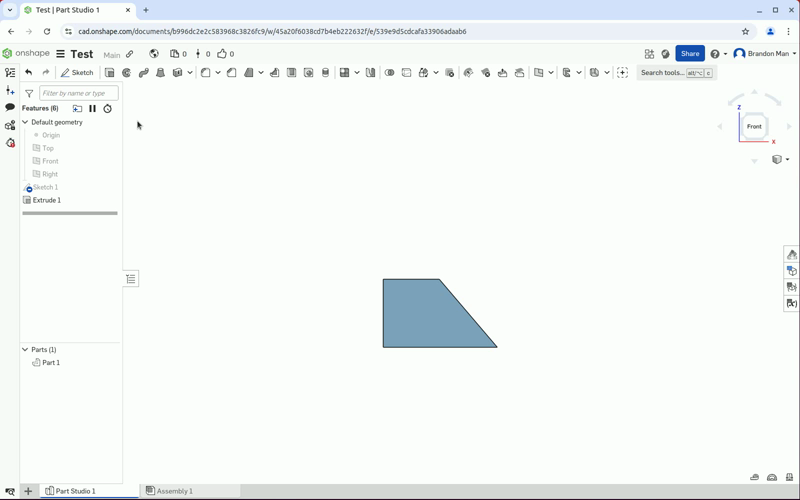
mouse_move(73, 189)
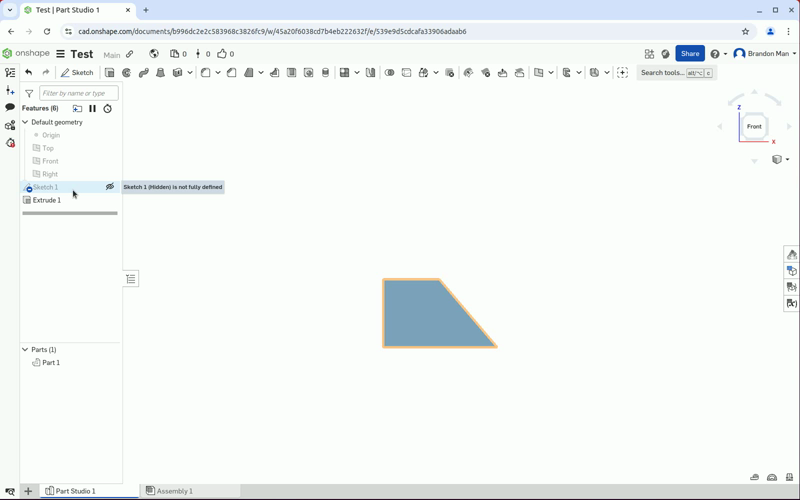
click(73, 189)
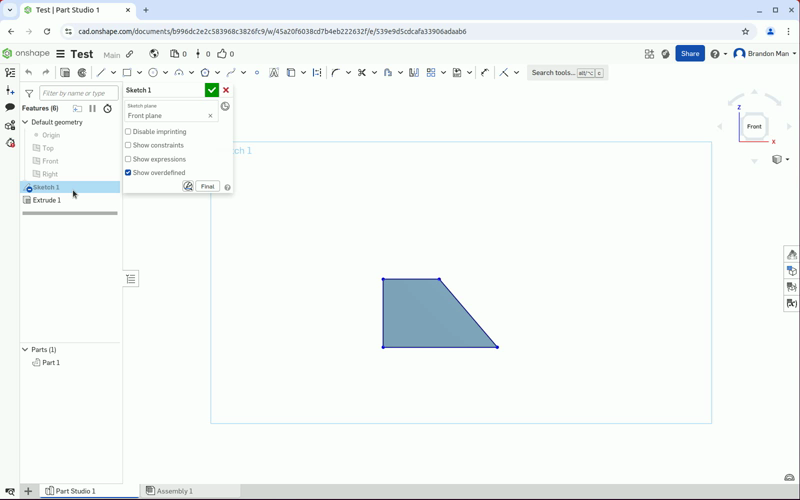
mouse_move(229, 92)
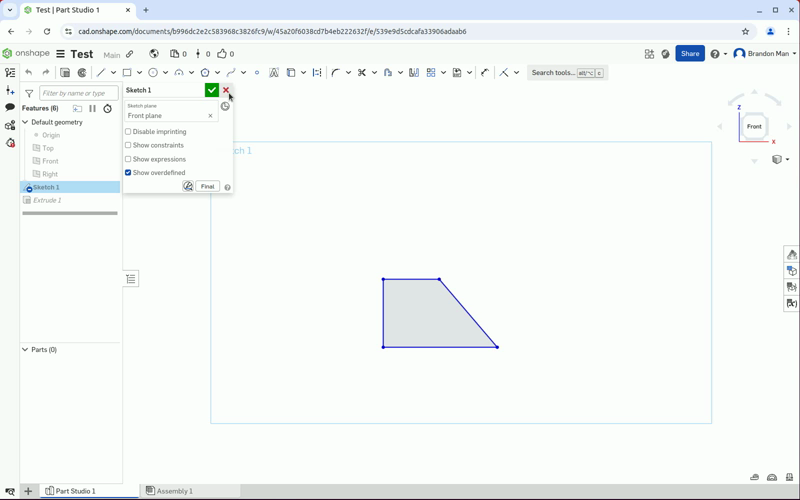
click(229, 92)
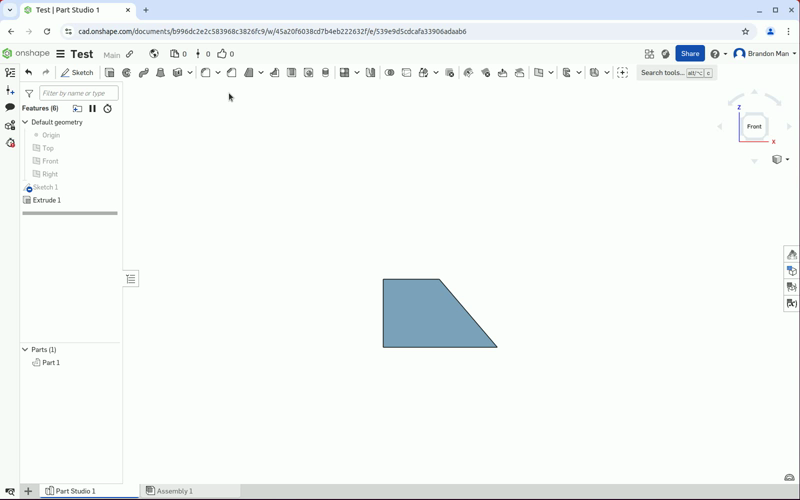
mouse_move(73, 352)
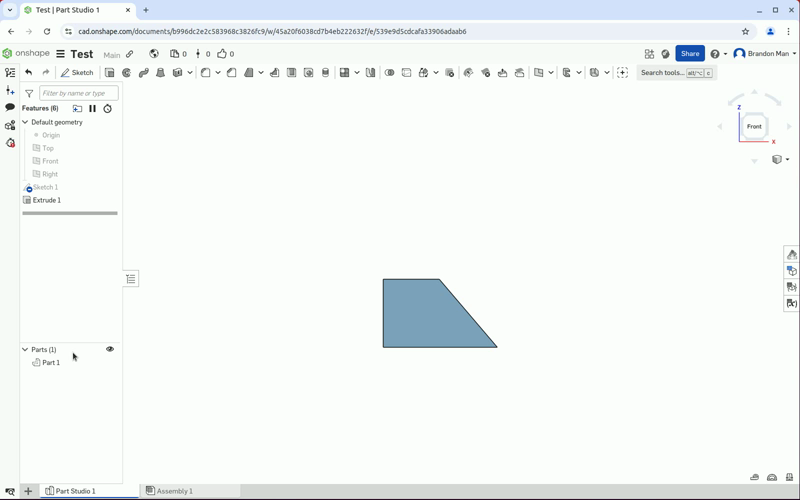
key(y)
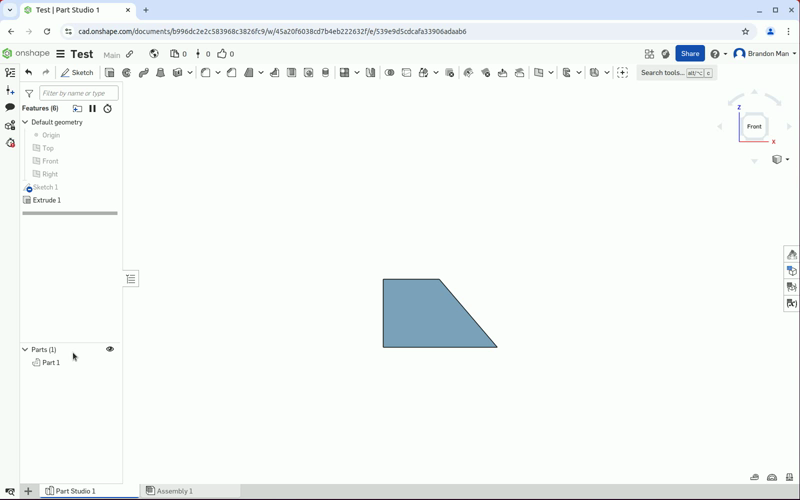
key(shift+p)
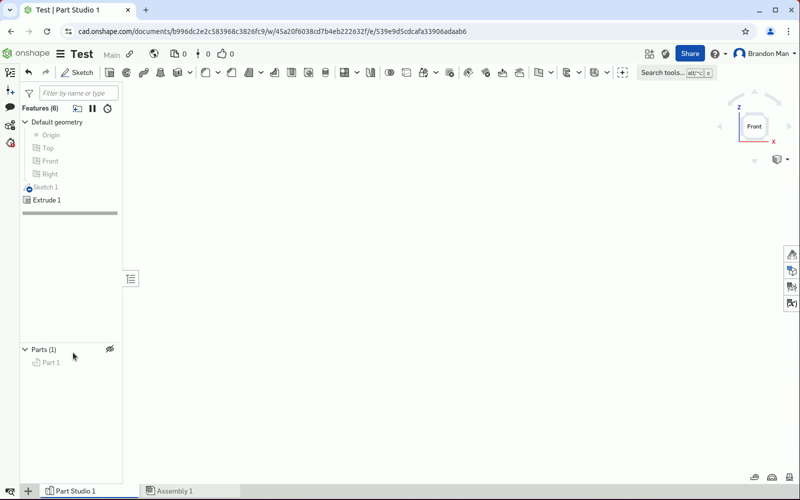
key(space)
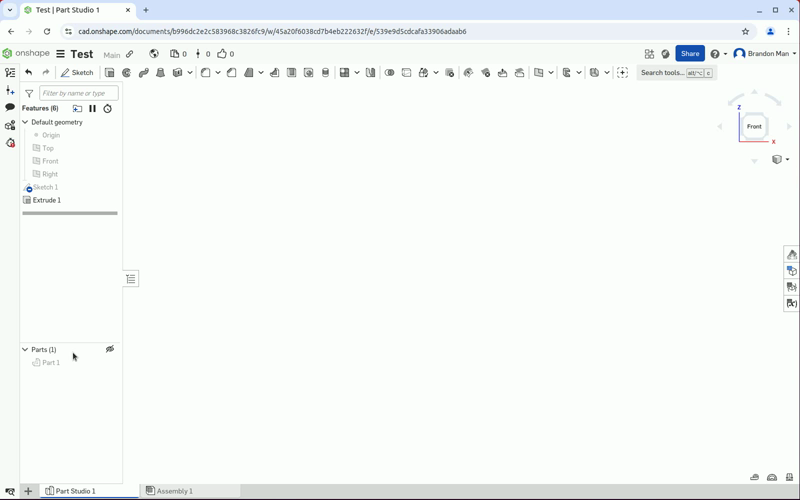
key_down(shift)
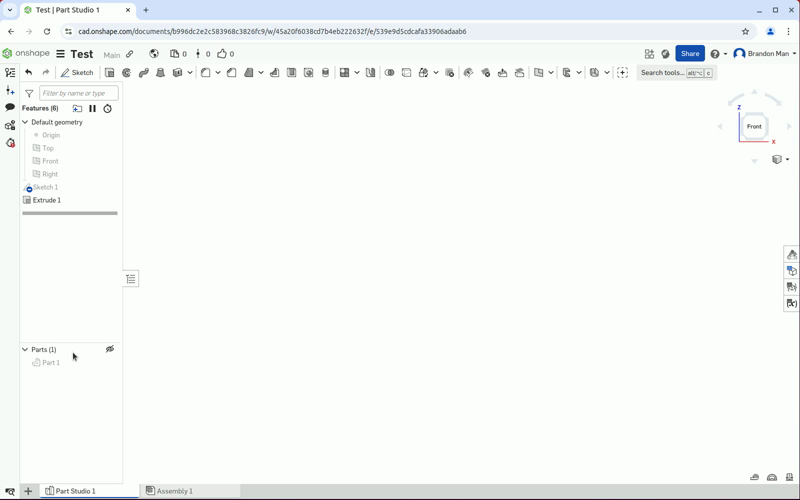
key(down)
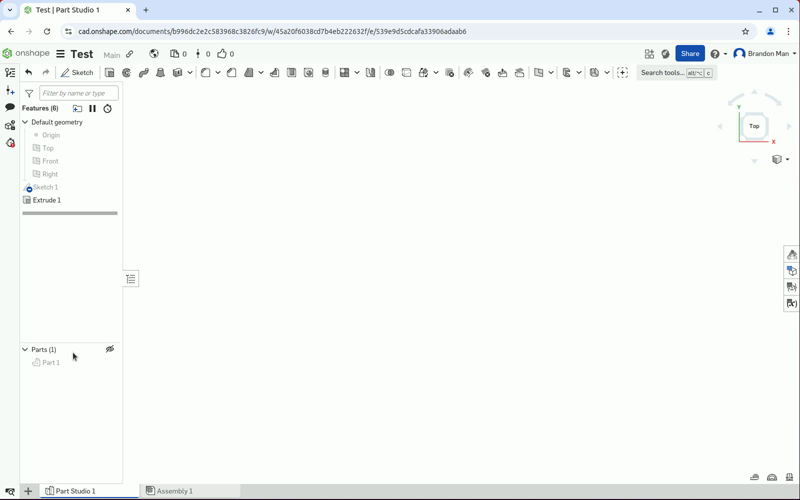
key_up(shift)
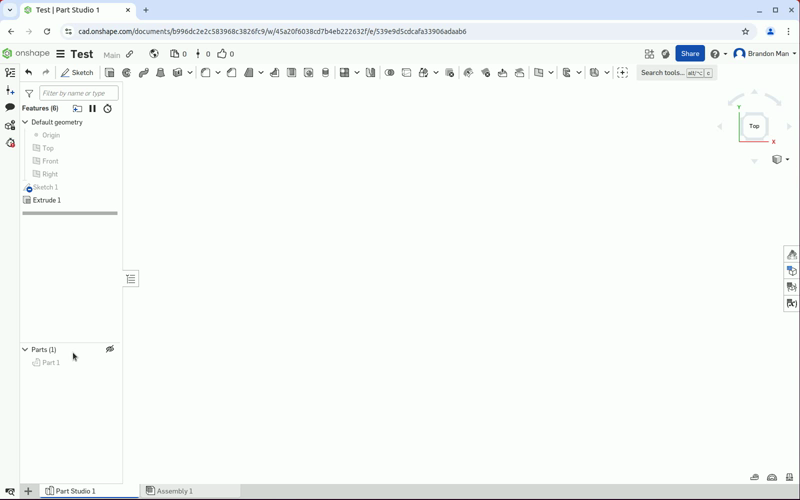
mouse_move(73, 352)
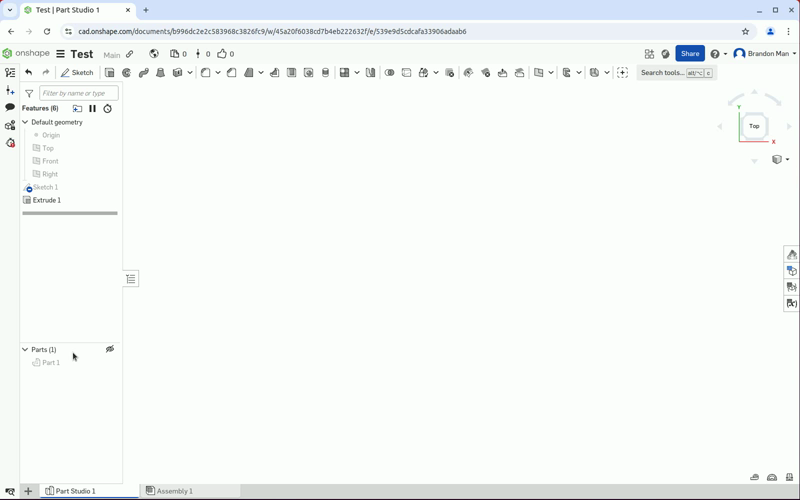
key(shift+y)
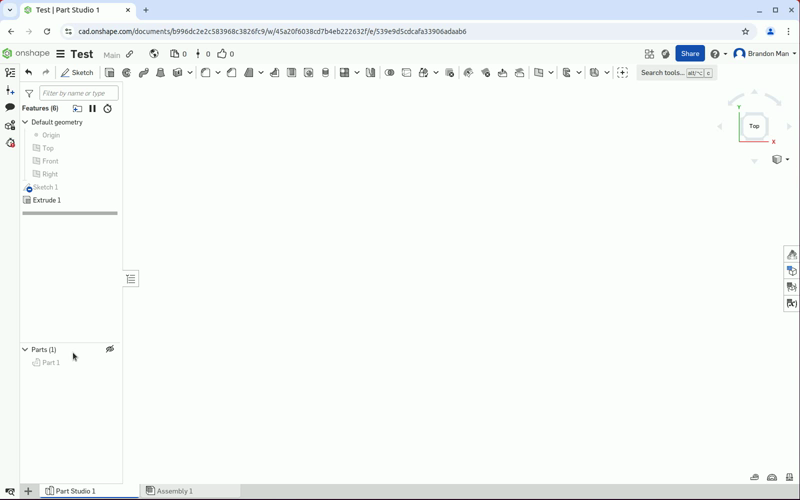
key(shift+s)
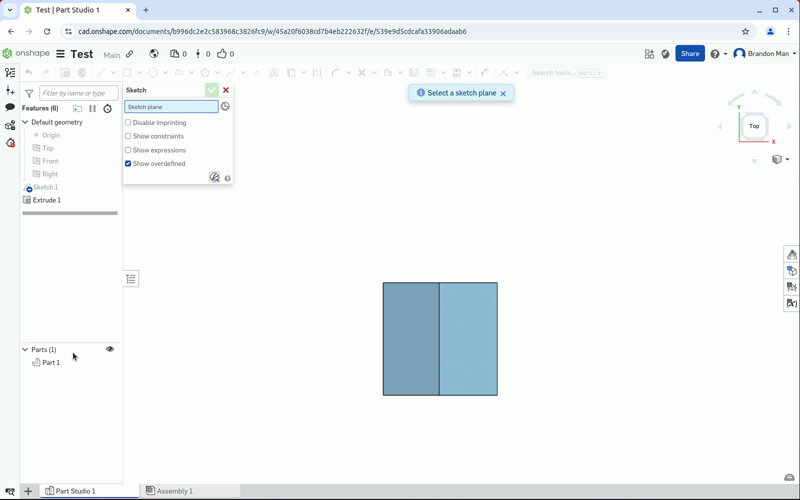
mouse_move(73, 150)
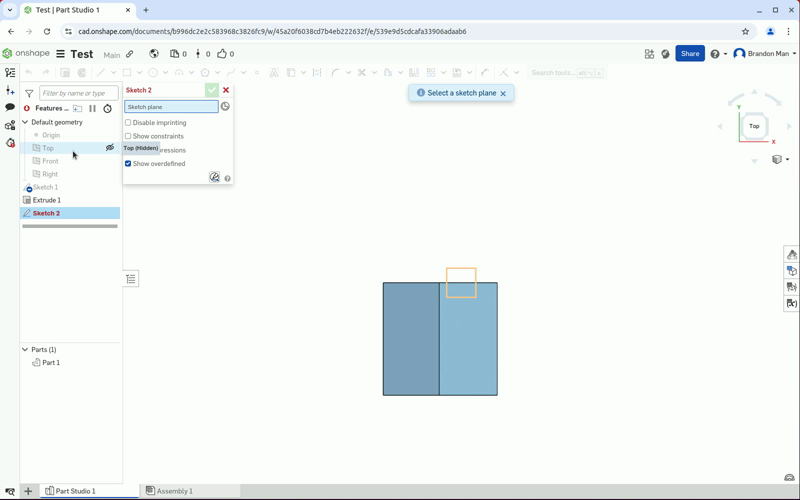
click(73, 150)
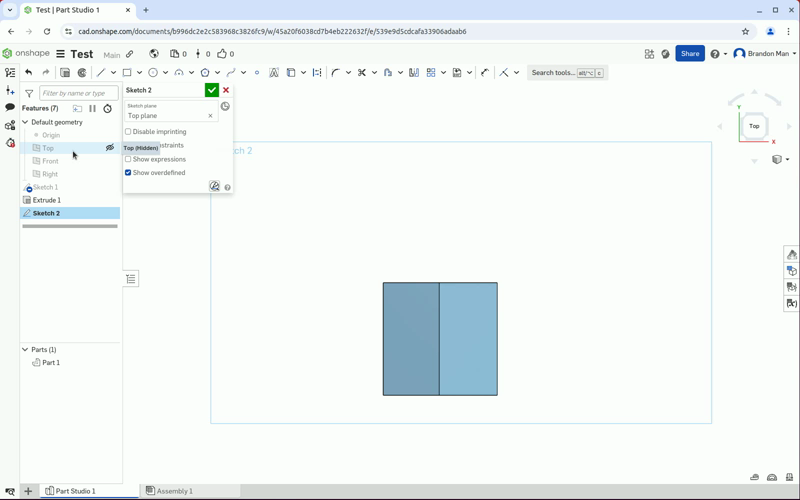
mouse_move(73, 352)
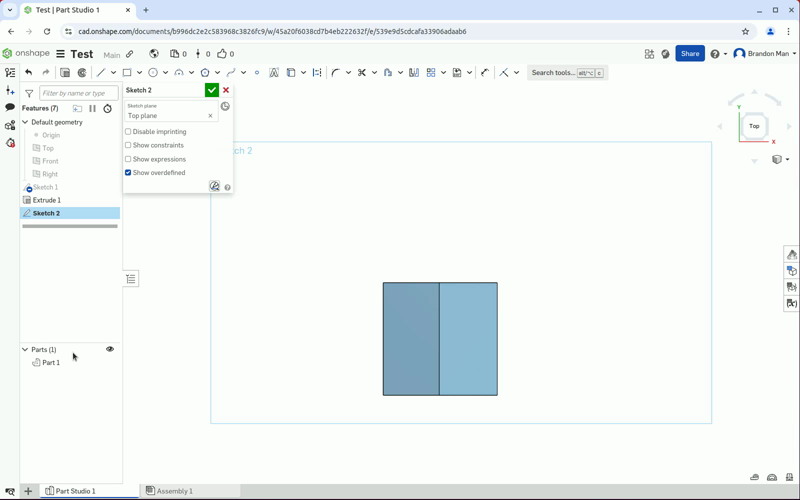
key(y)
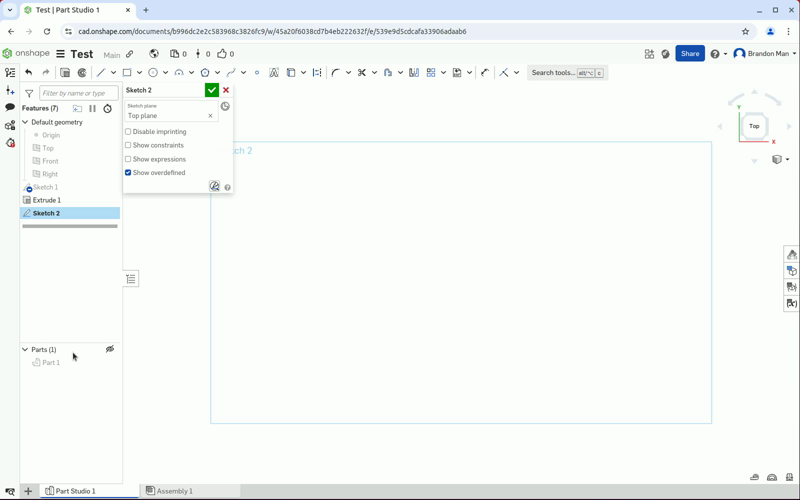
key(c)
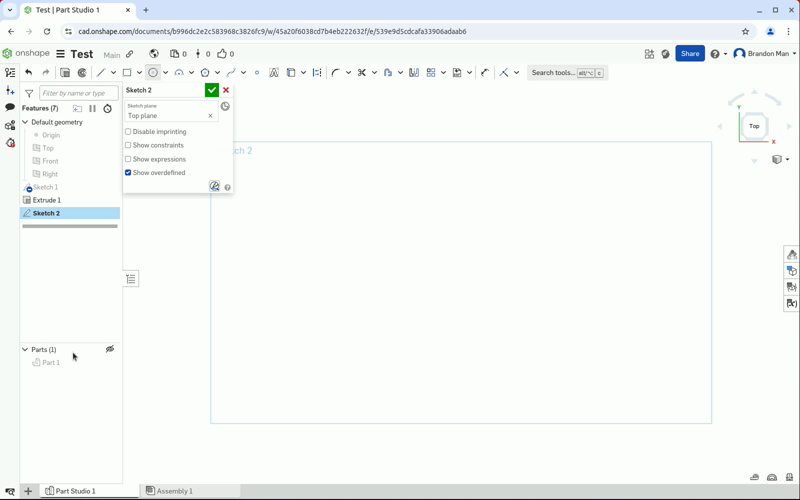
key_down(shift)
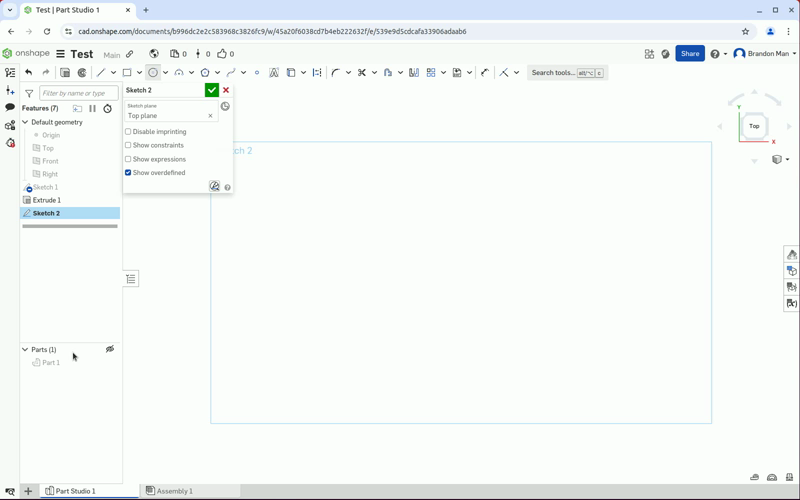
mouse_move(412, 311)
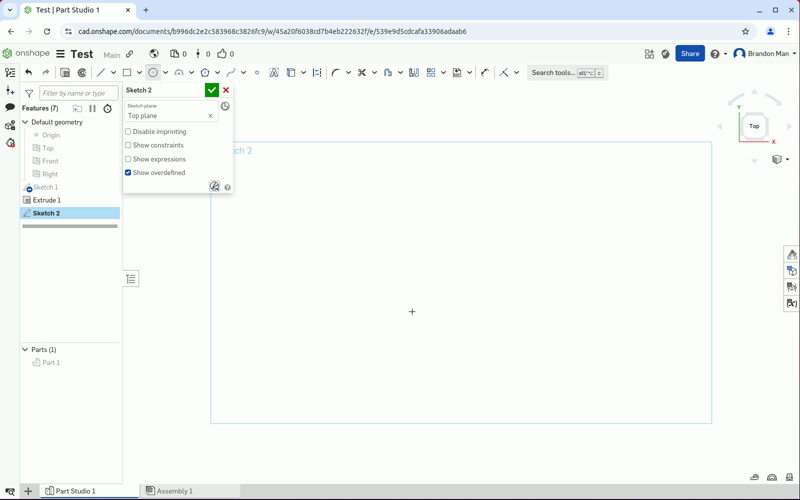
click(412, 311)
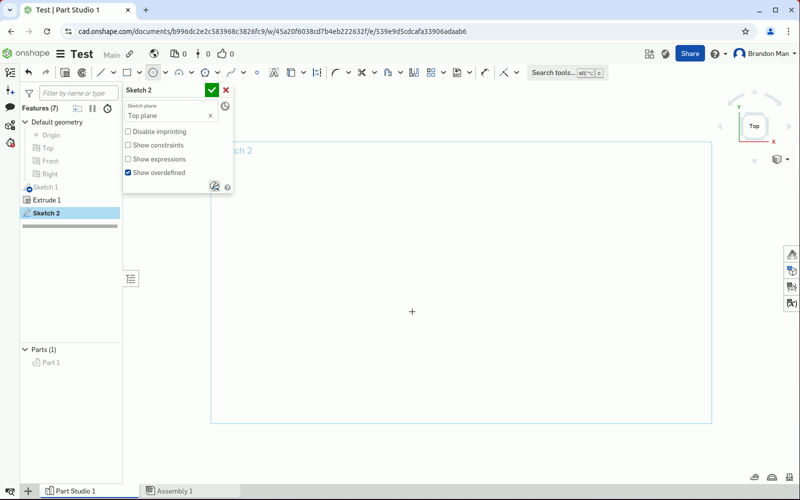
key_up(shift)
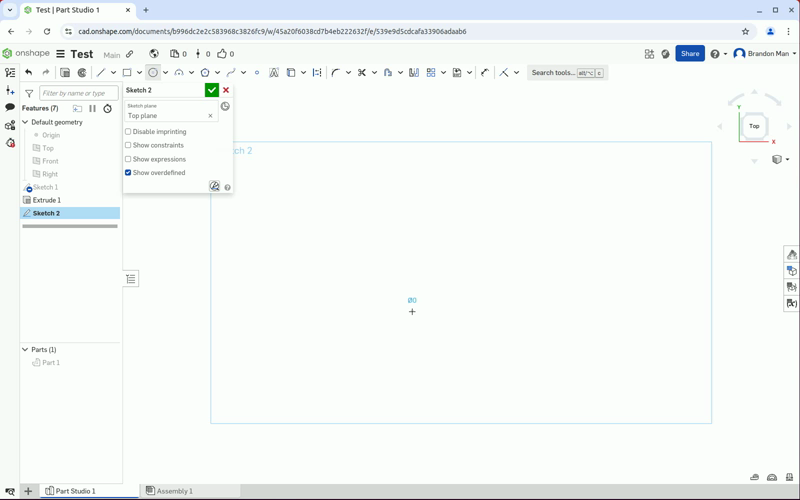
mouse_move(430, 311)
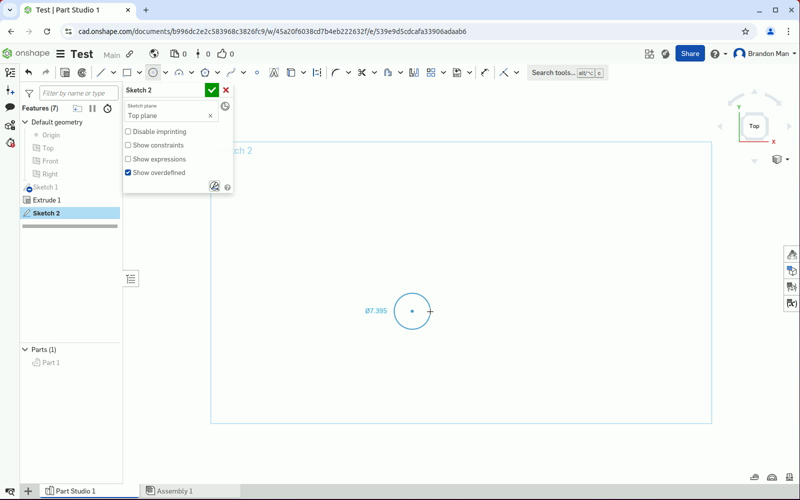
click(430, 311)
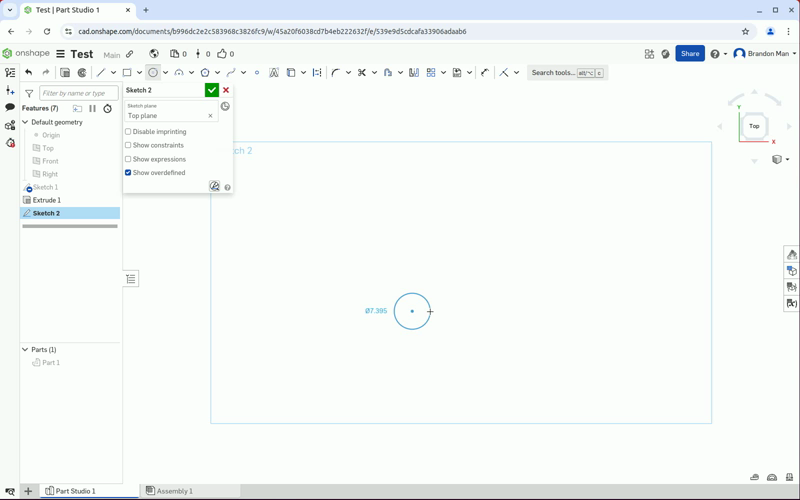
key(esc)
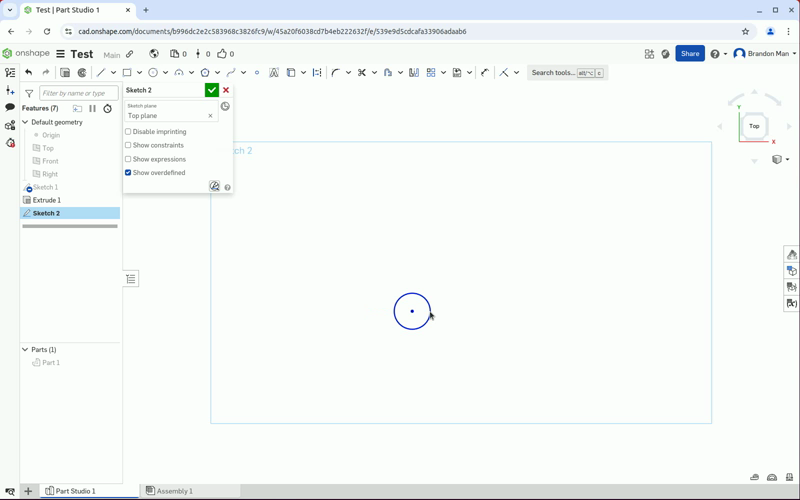
mouse_move(424, 315)
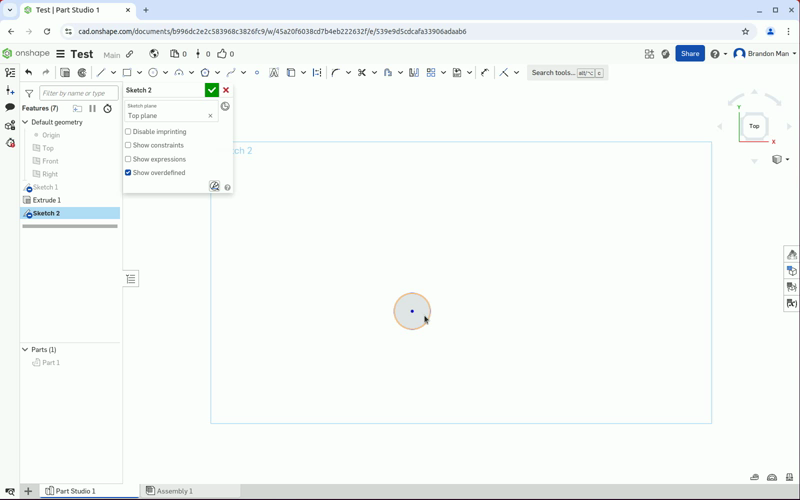
scroll(6)
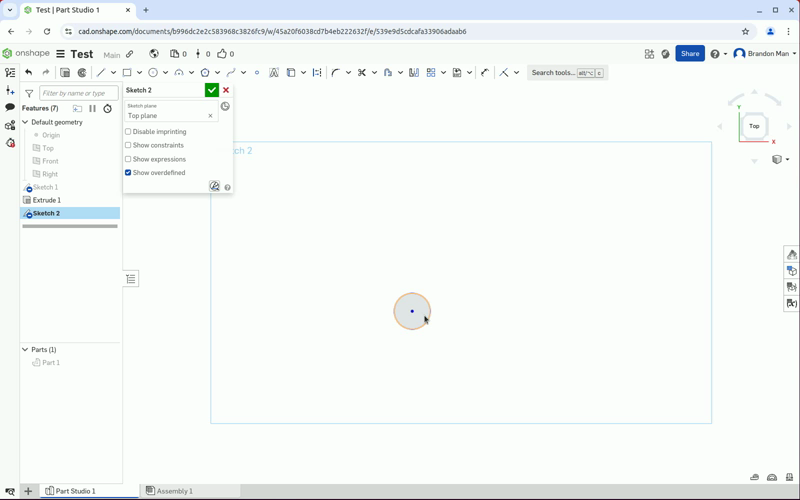
scroll(6)
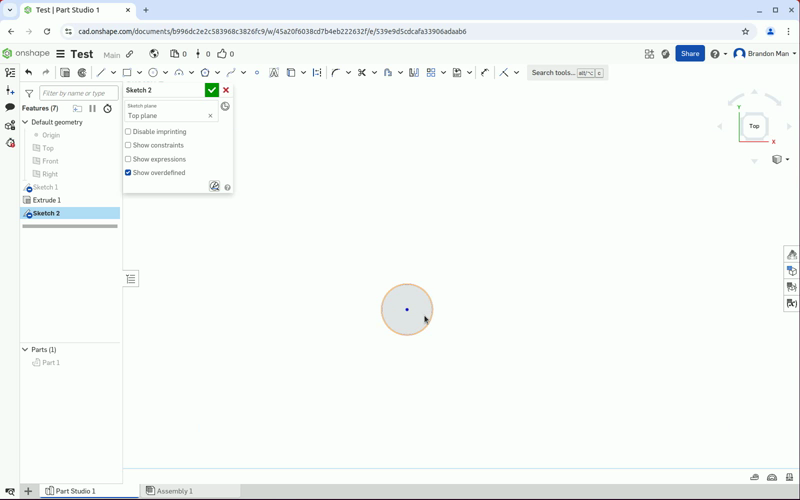
scroll(6)
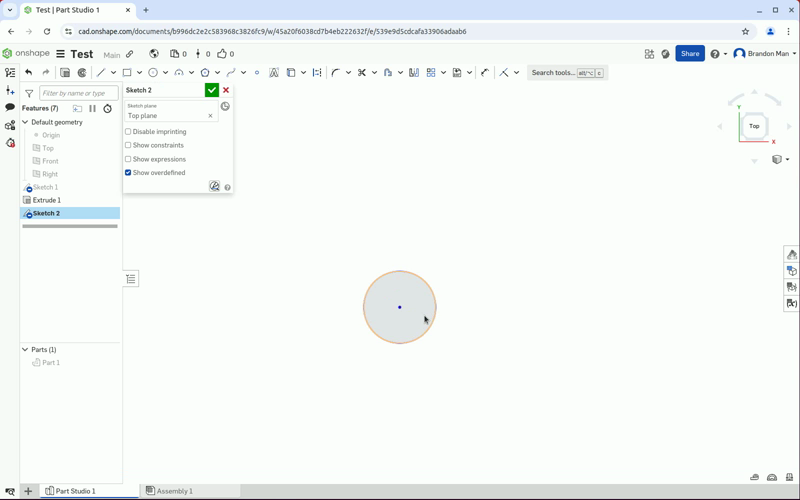
scroll(6)
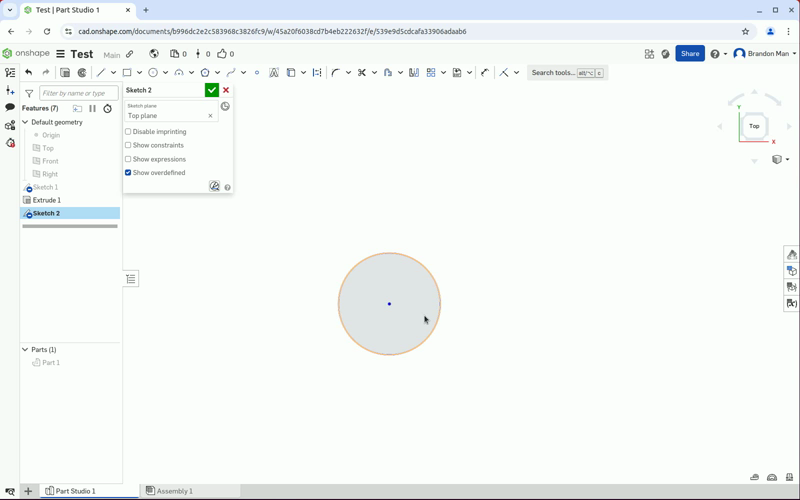
scroll(6)
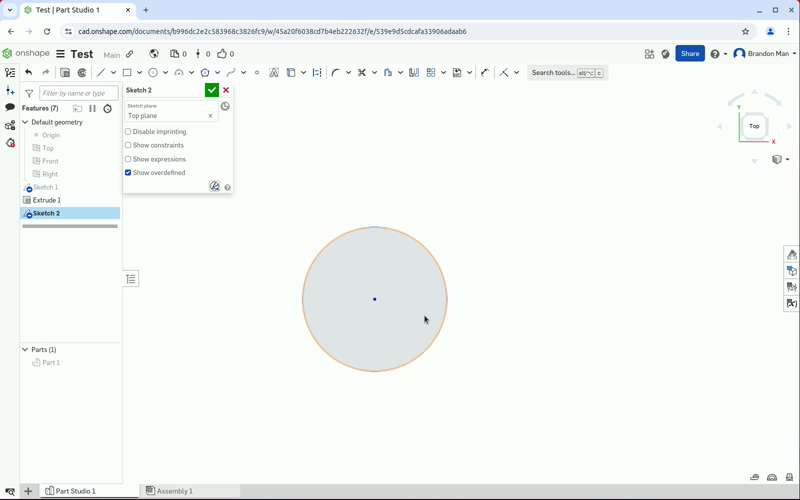
scroll(6)
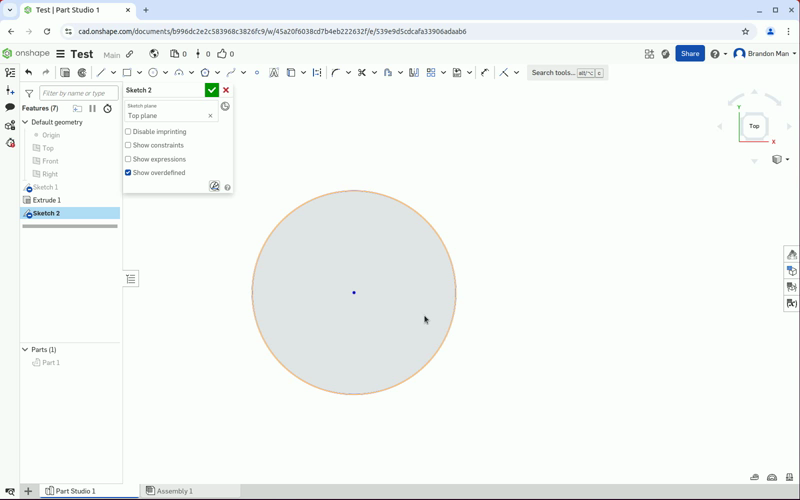
scroll(6)
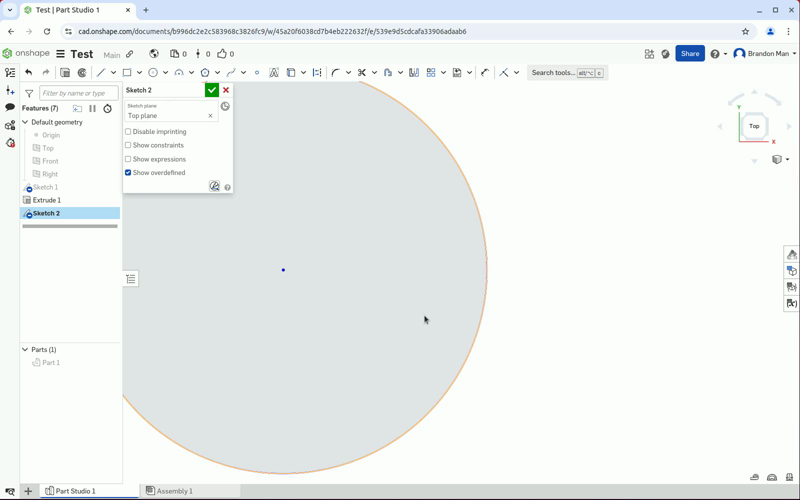
click(424, 315)
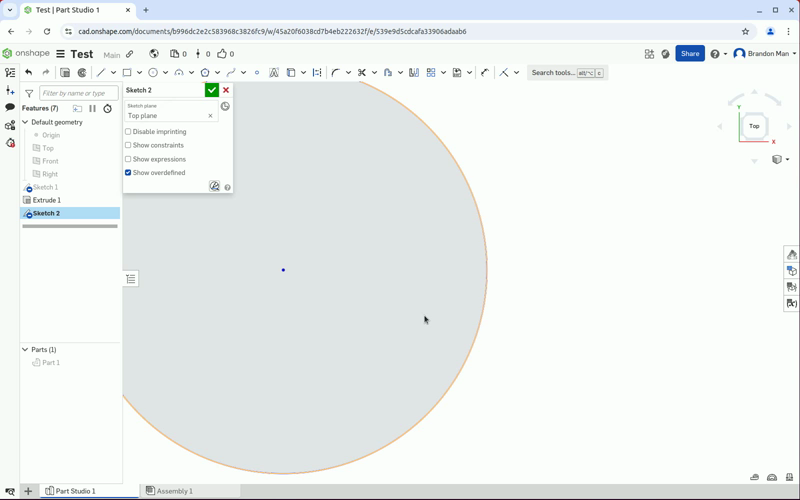
scroll(-6)
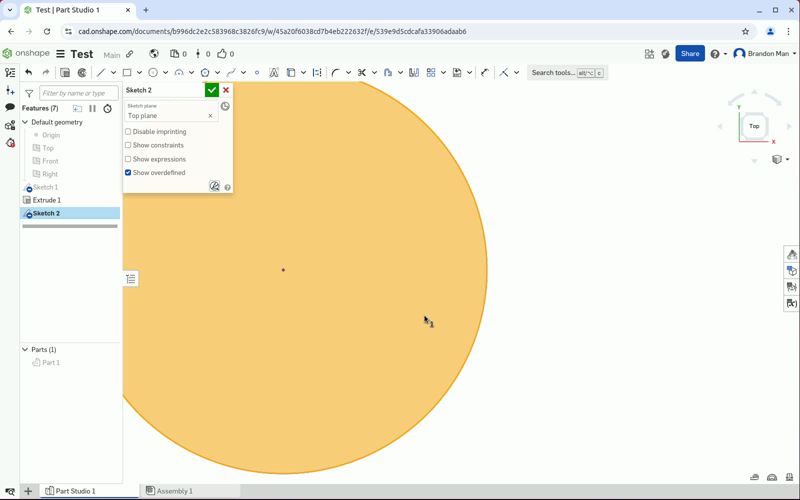
scroll(-6)
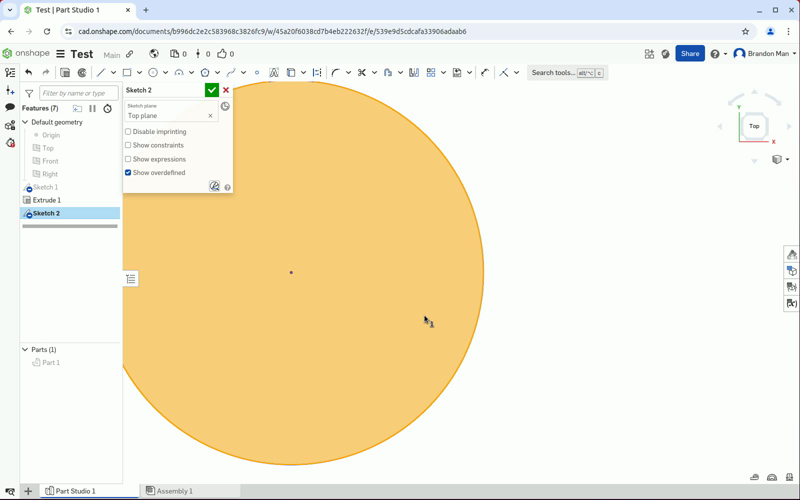
scroll(-6)
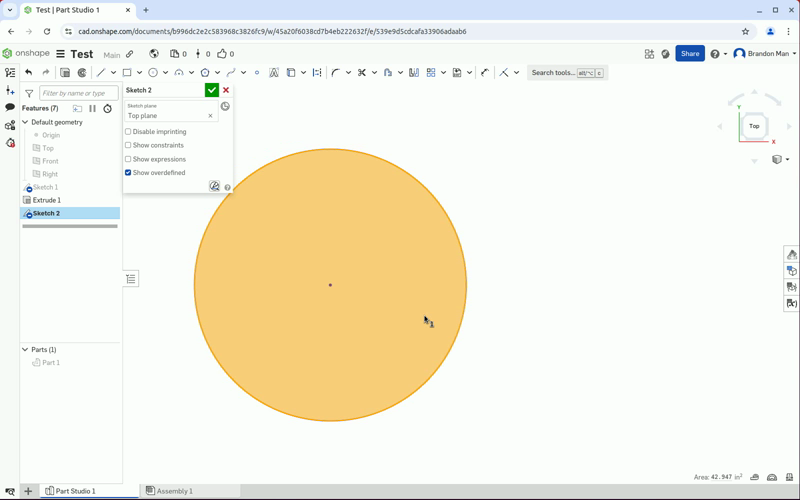
scroll(-6)
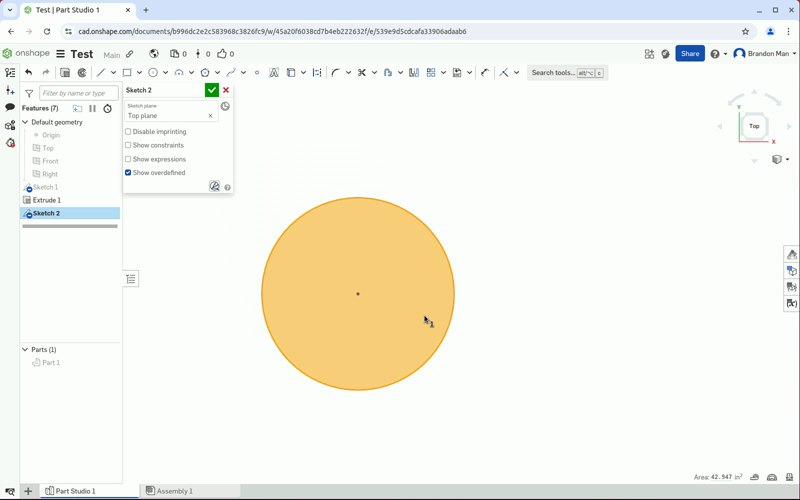
scroll(-6)
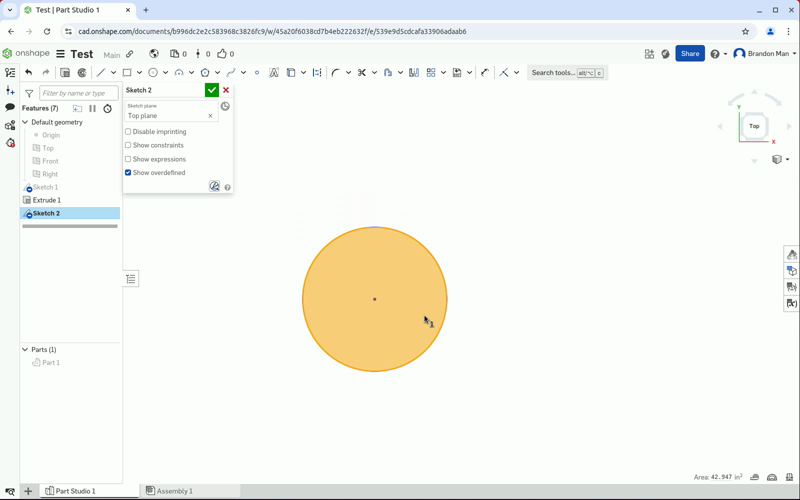
scroll(-6)
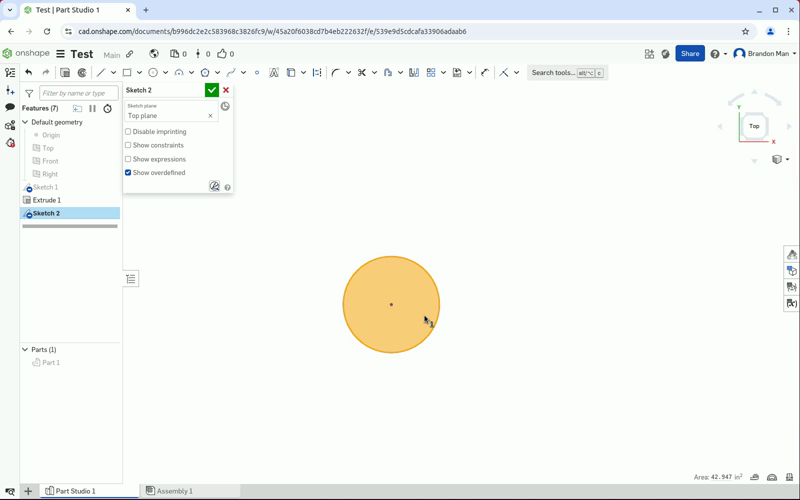
scroll(-6)
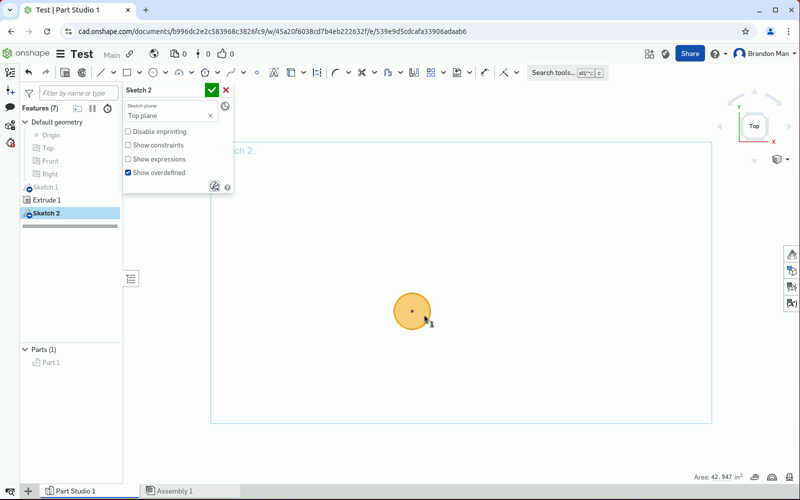
mouse_move(73, 352)
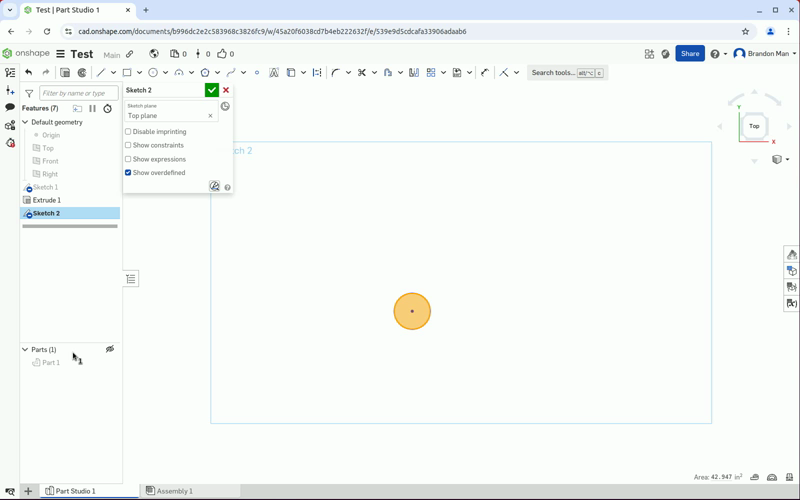
key(shift+y)
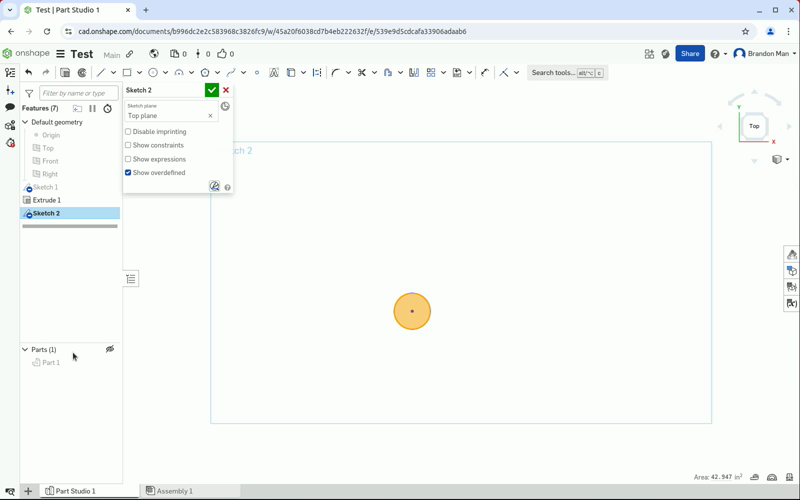
key(shift+e)
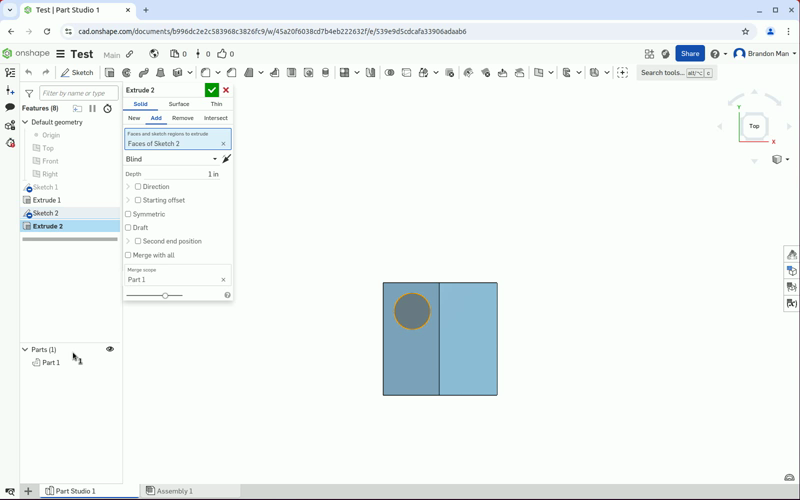
mouse_move(143, 106)
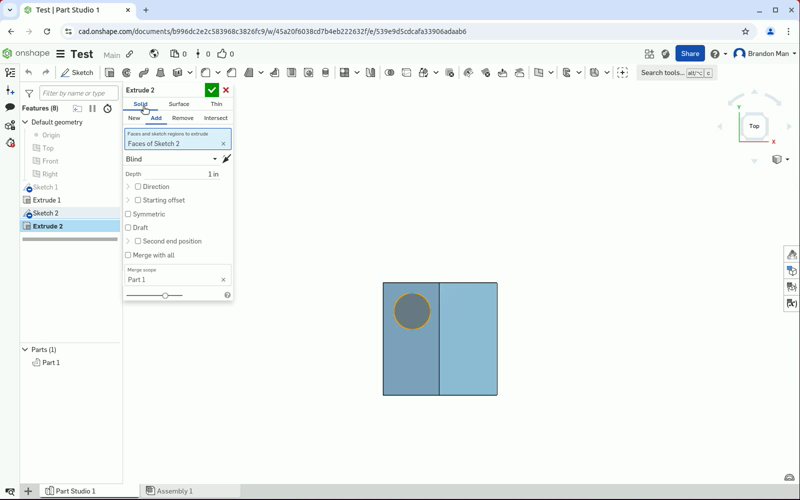
click(143, 106)
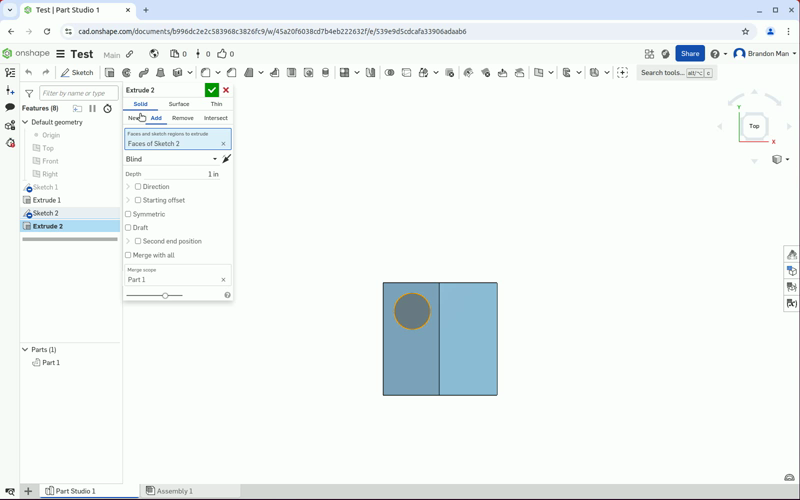
mouse_move(137, 120)
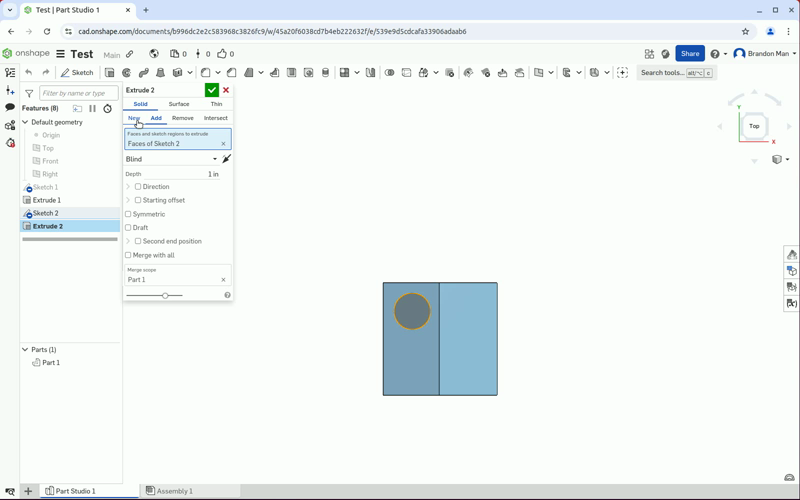
click(137, 120)
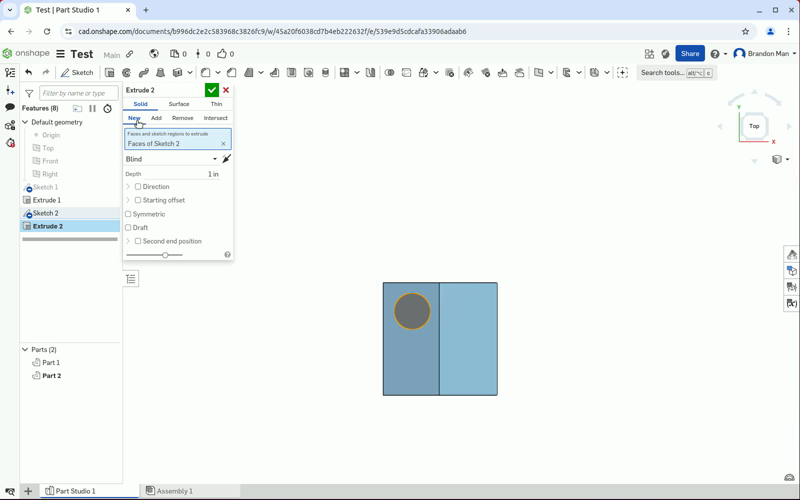
key(tab, 4)
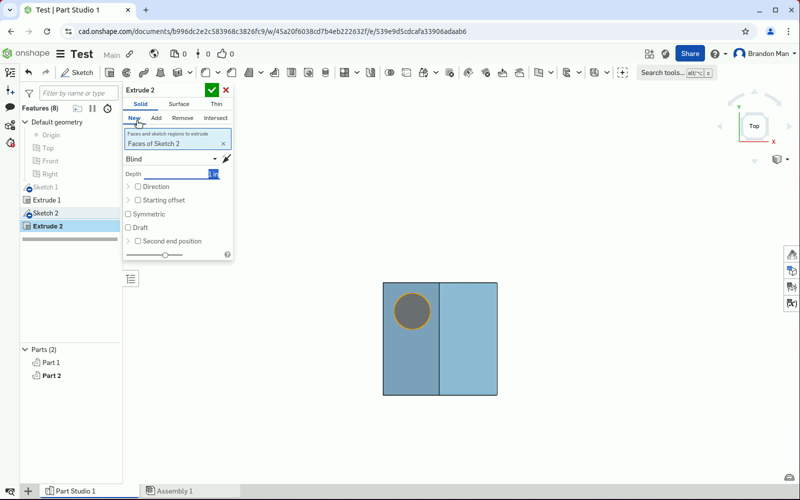
text(2.889)
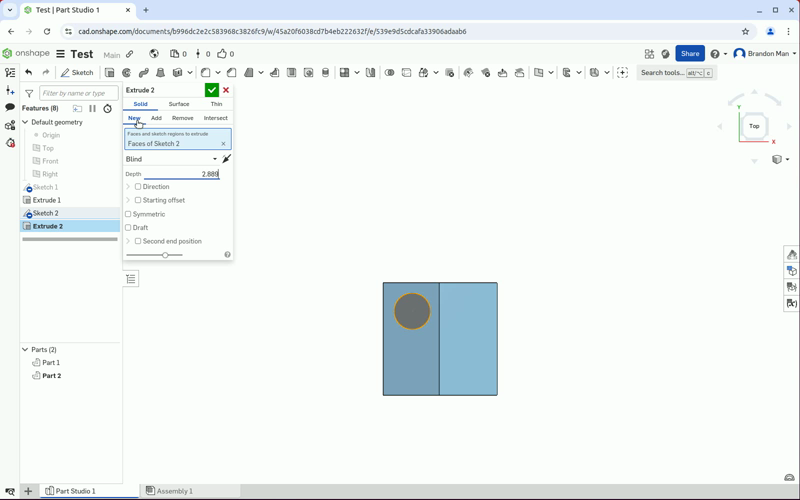
key(enter)
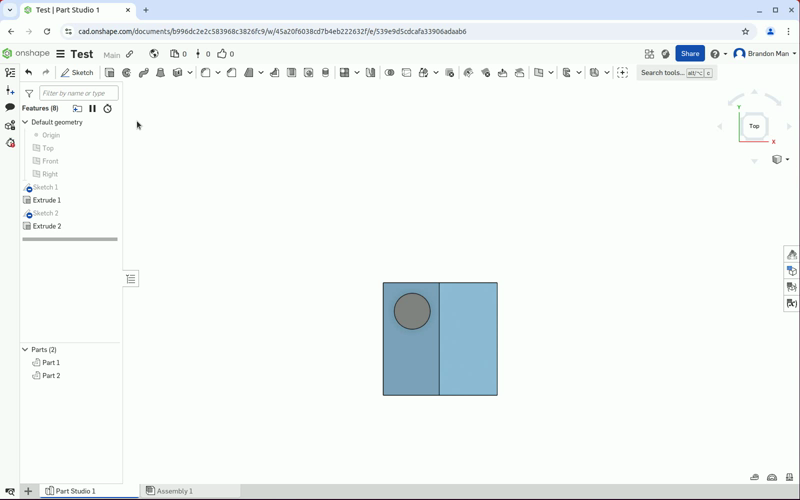
key(shift+h)
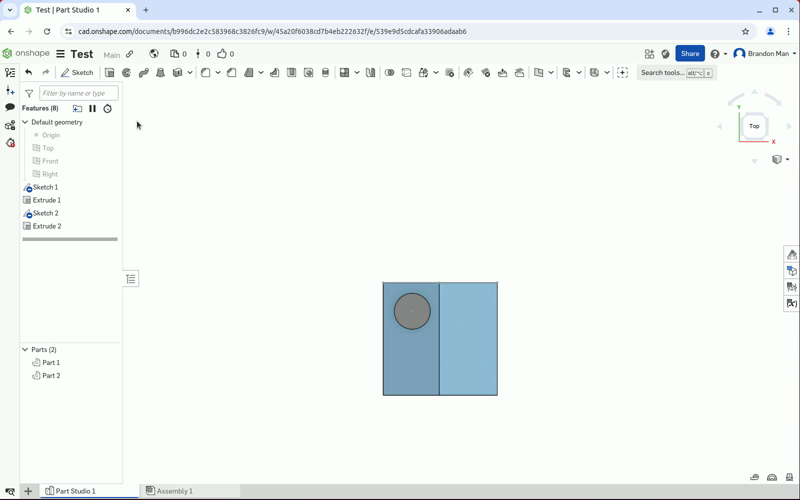
key(shift+h)
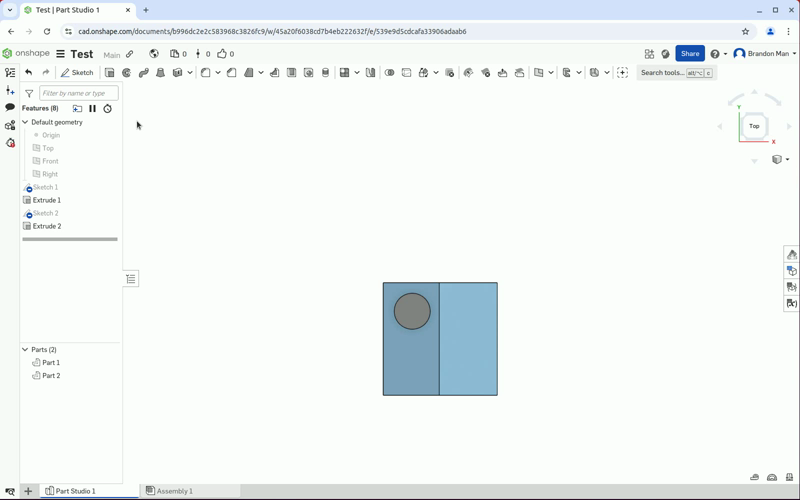
mouse_move(73, 189)
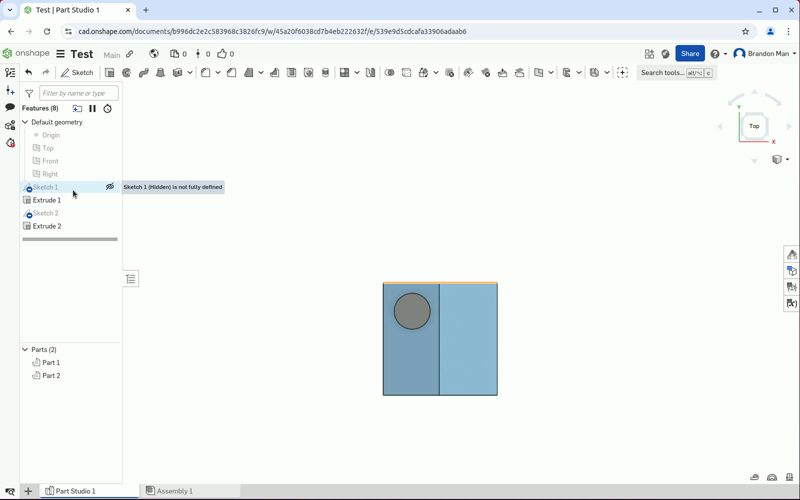
click(73, 189)
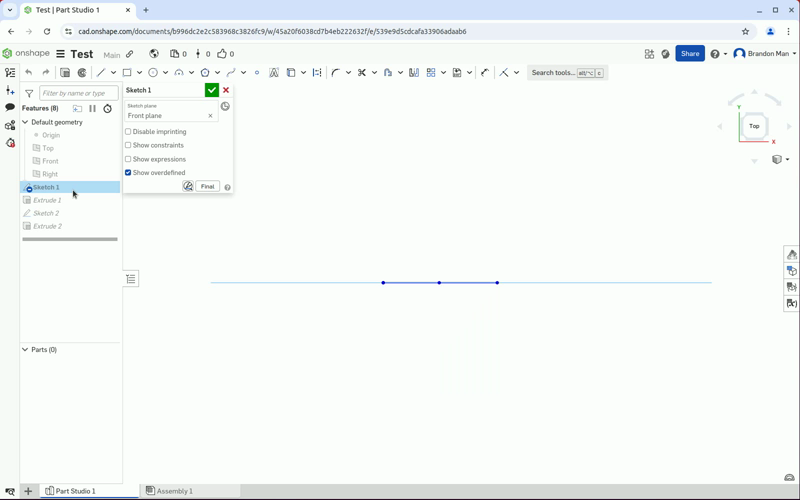
mouse_move(229, 92)
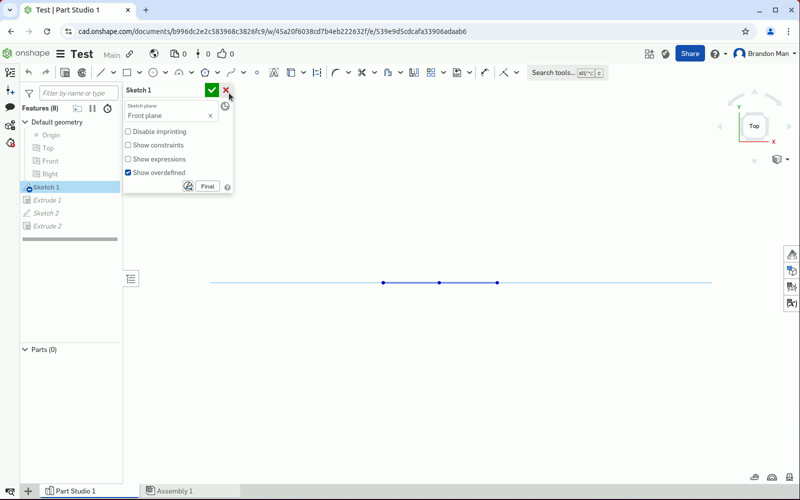
click(229, 92)
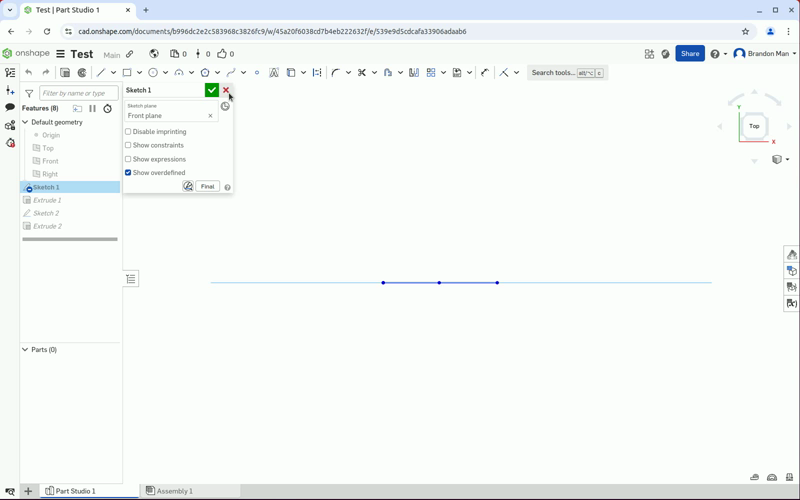
key(shift+s)
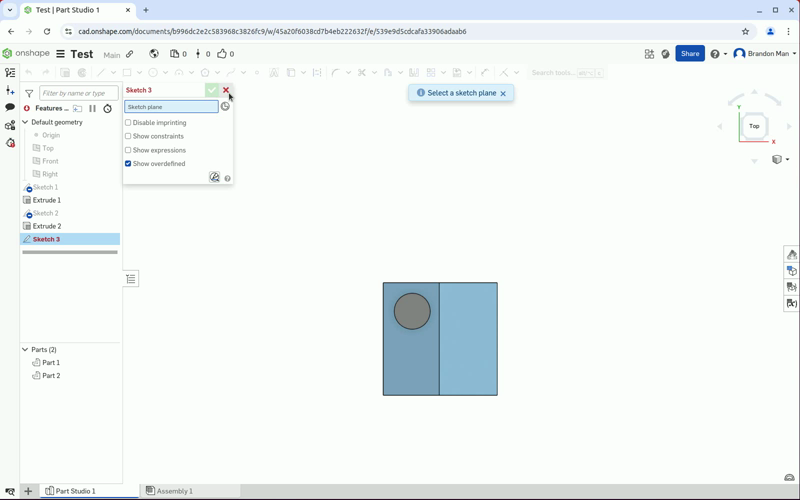
mouse_move(73, 150)
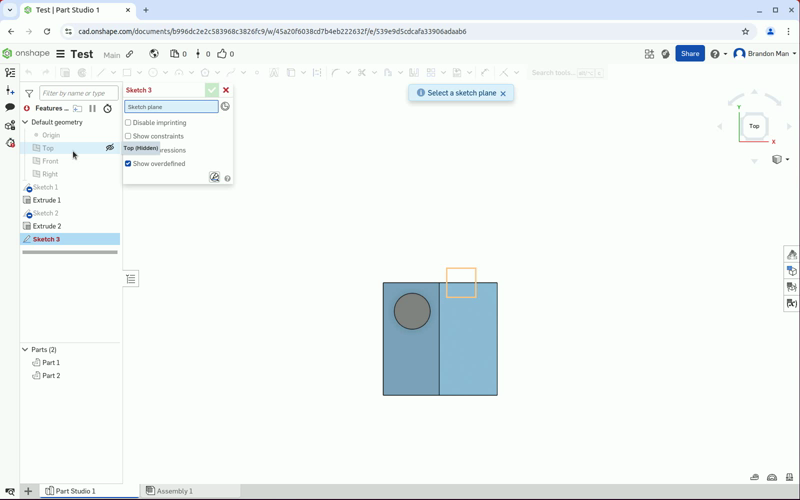
click(73, 150)
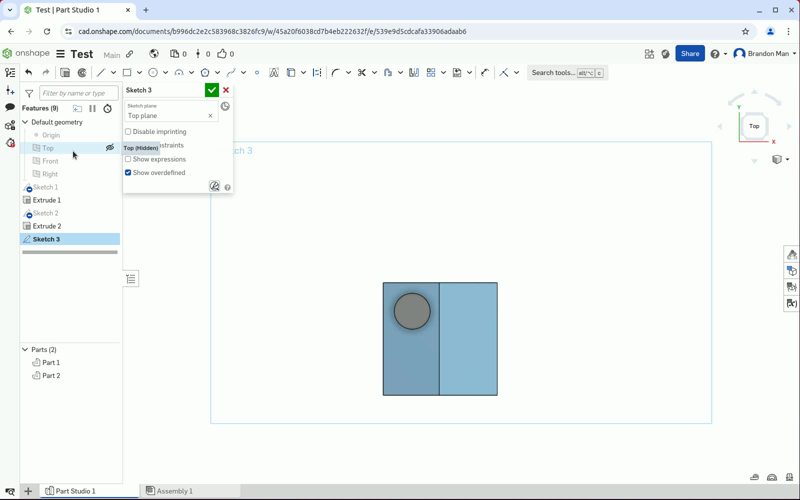
mouse_move(73, 352)
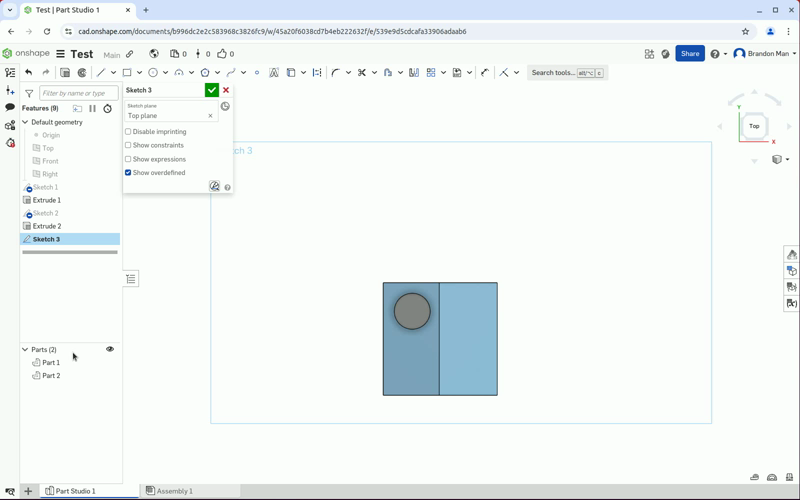
key(y)
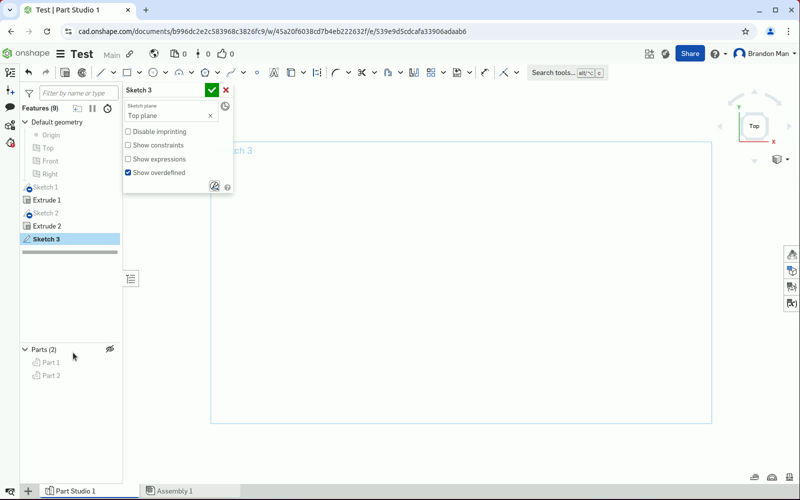
key(c)
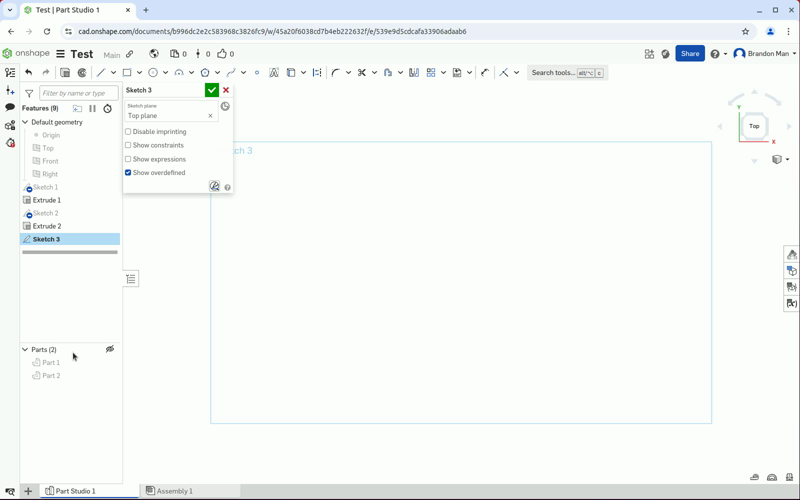
key_down(shift)
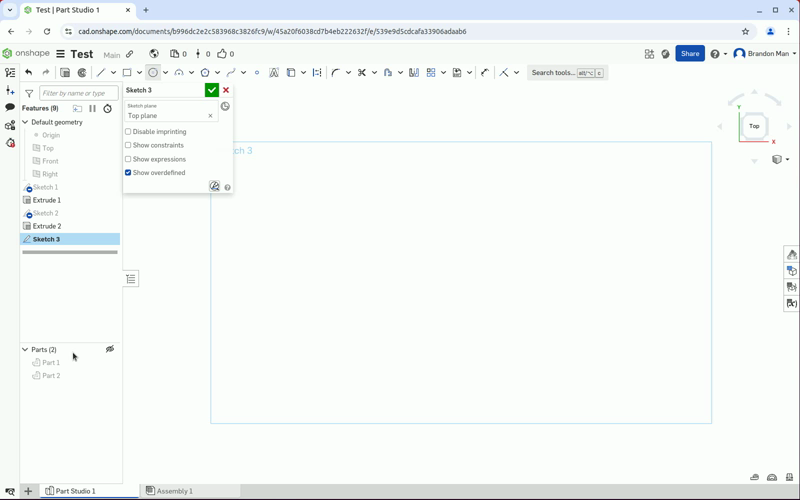
mouse_move(412, 367)
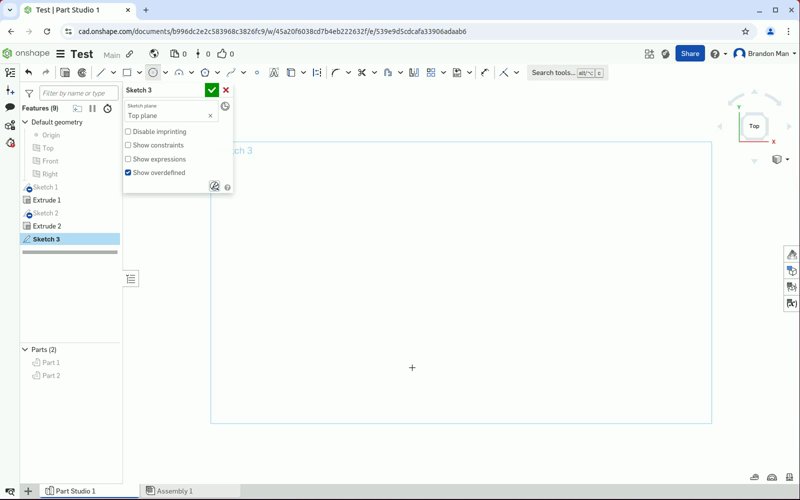
click(412, 367)
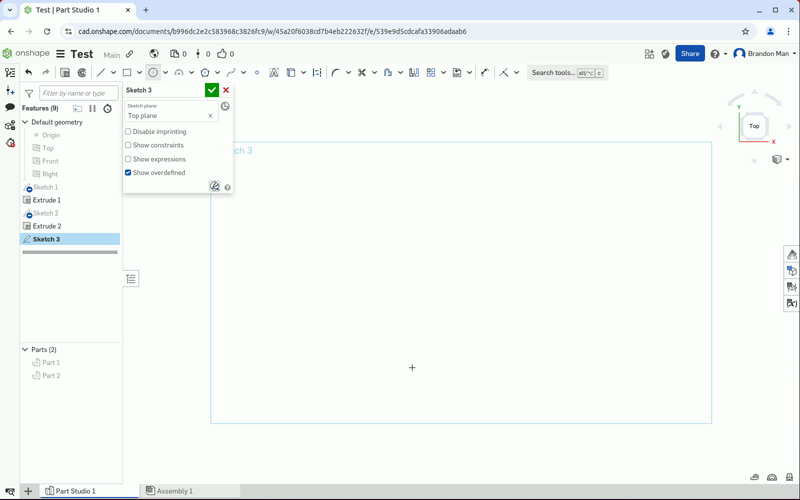
key_up(shift)
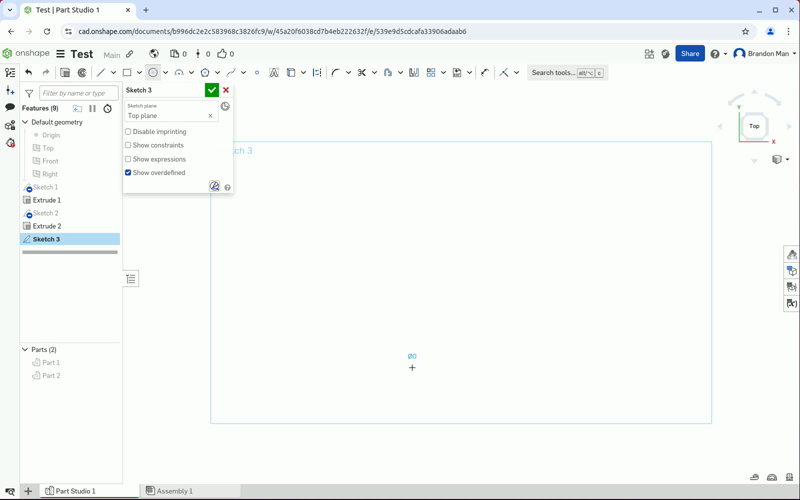
mouse_move(430, 367)
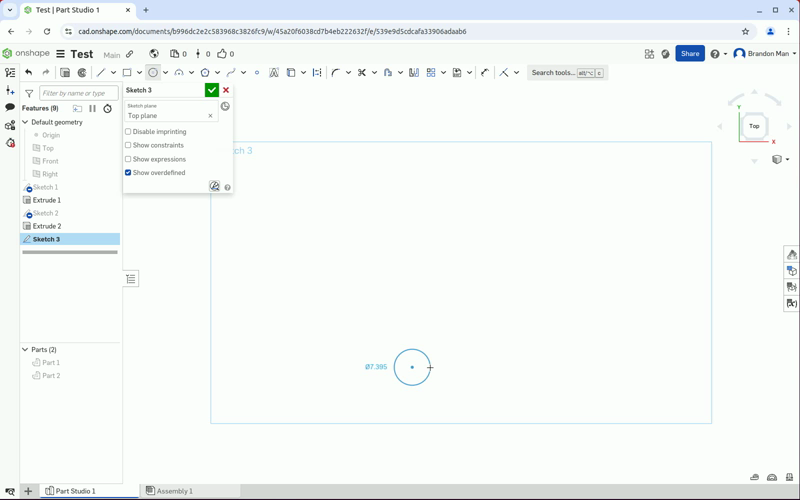
click(430, 367)
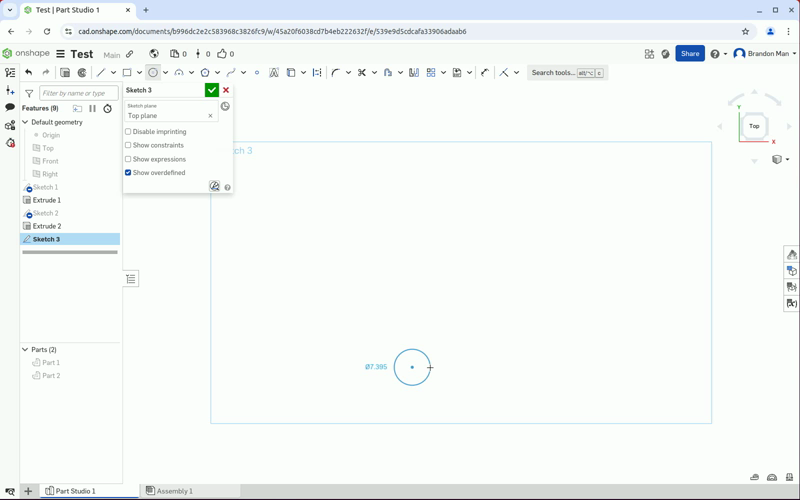
key(esc)
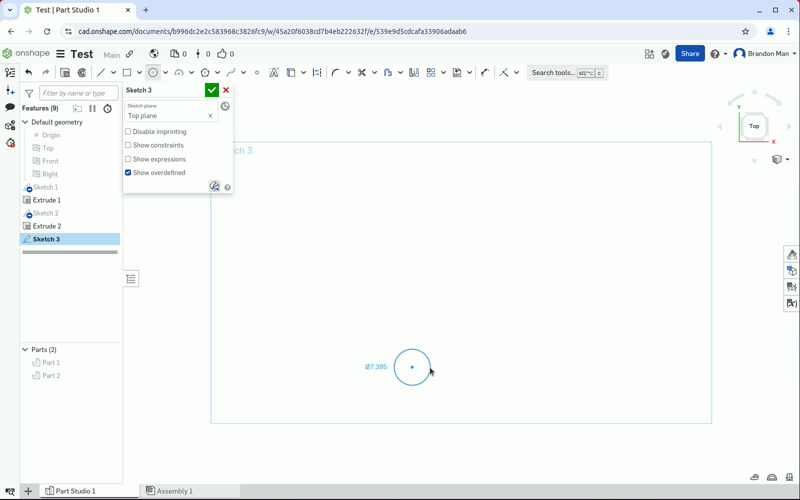
mouse_move(403, 375)
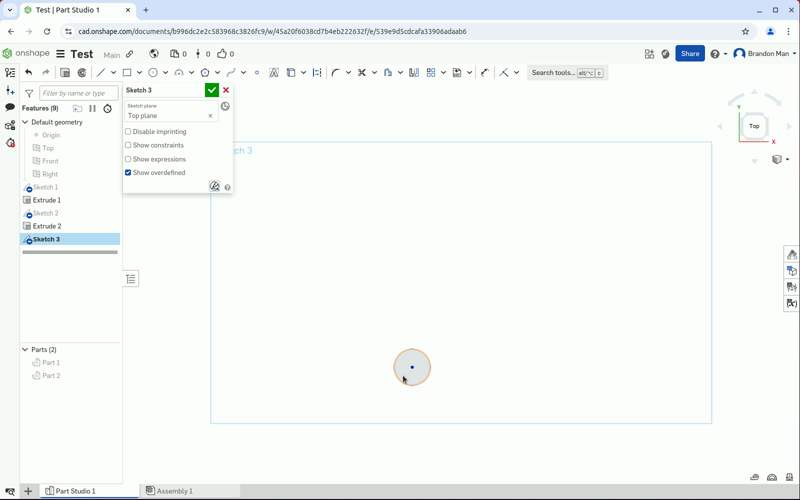
scroll(6)
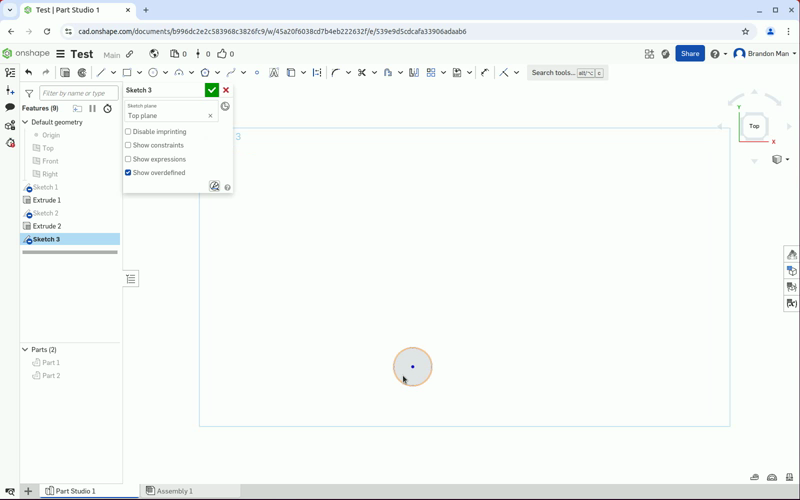
scroll(6)
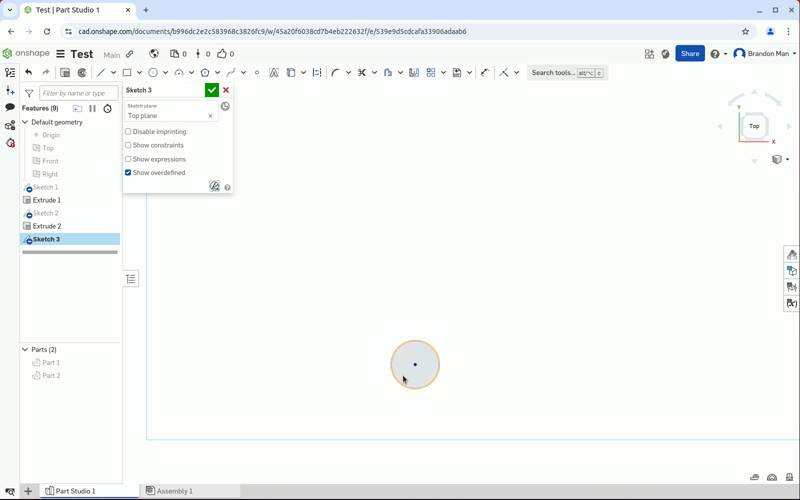
scroll(6)
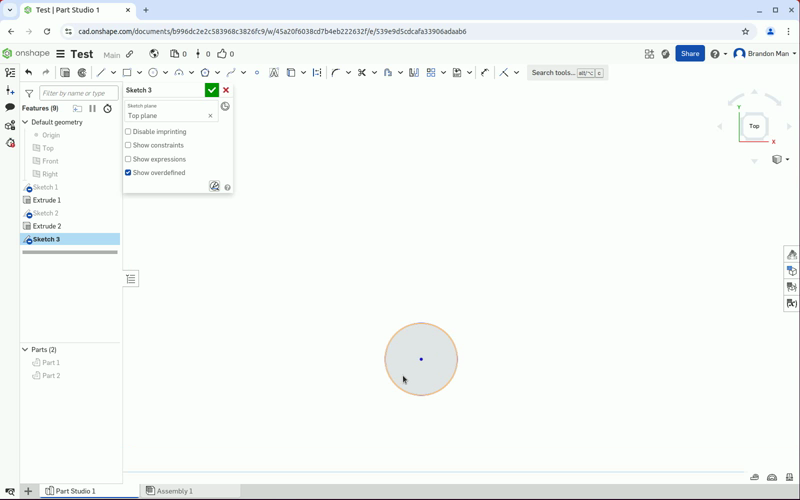
scroll(6)
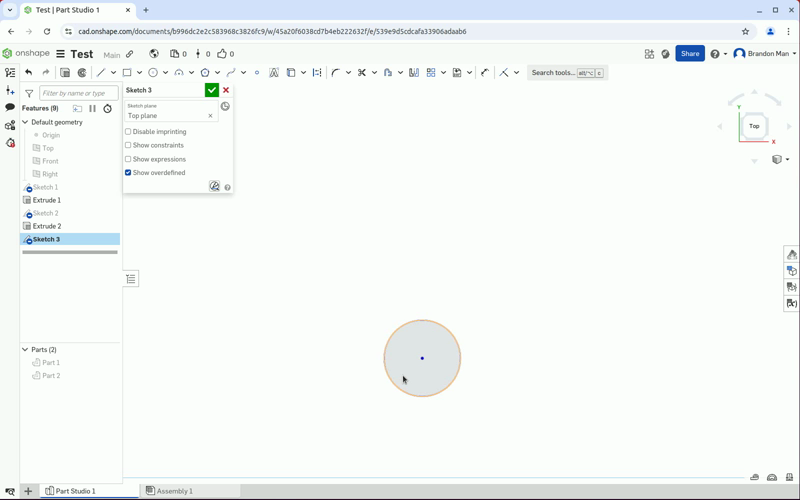
scroll(6)
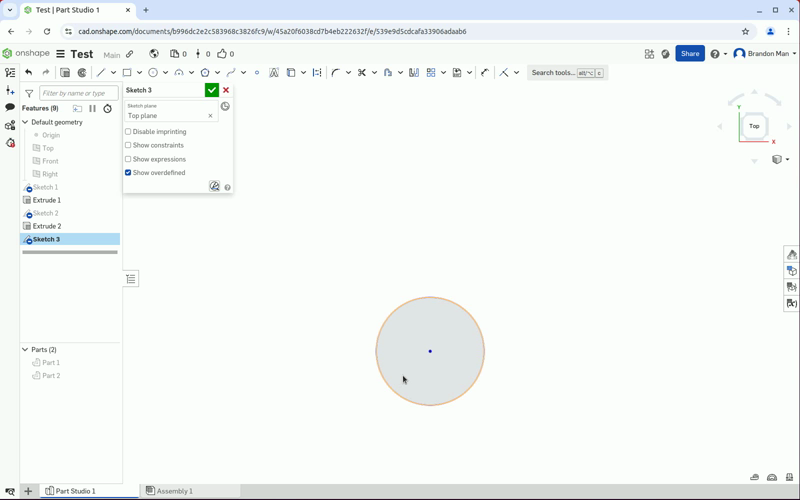
scroll(6)
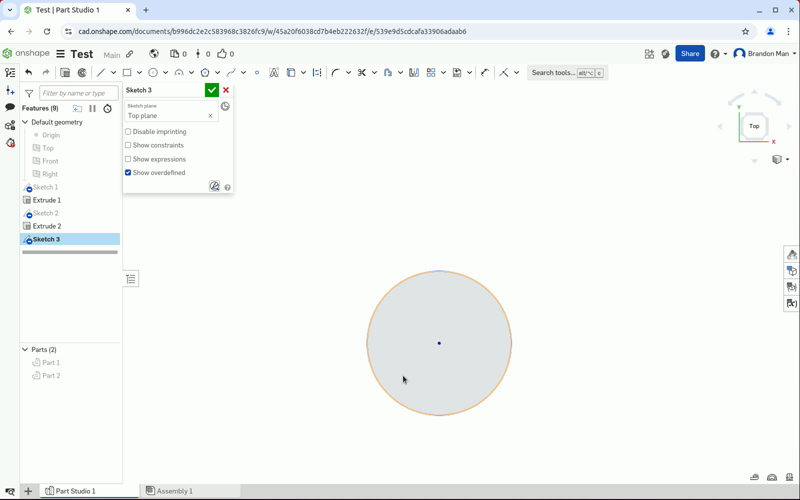
scroll(6)
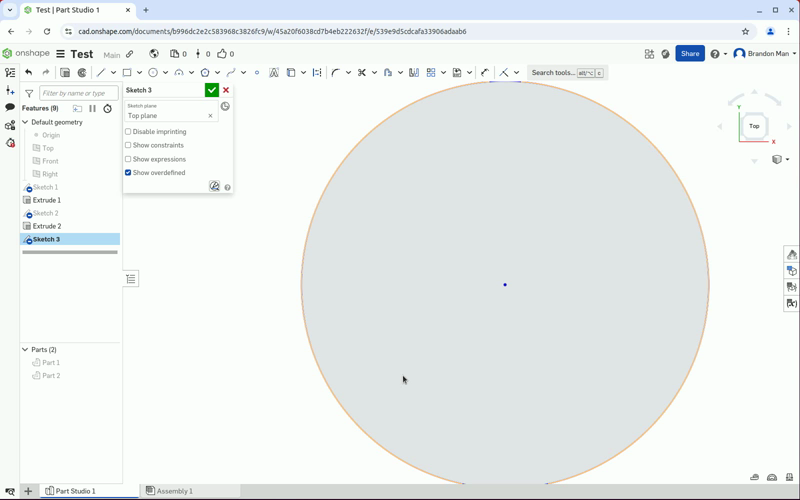
click(403, 375)
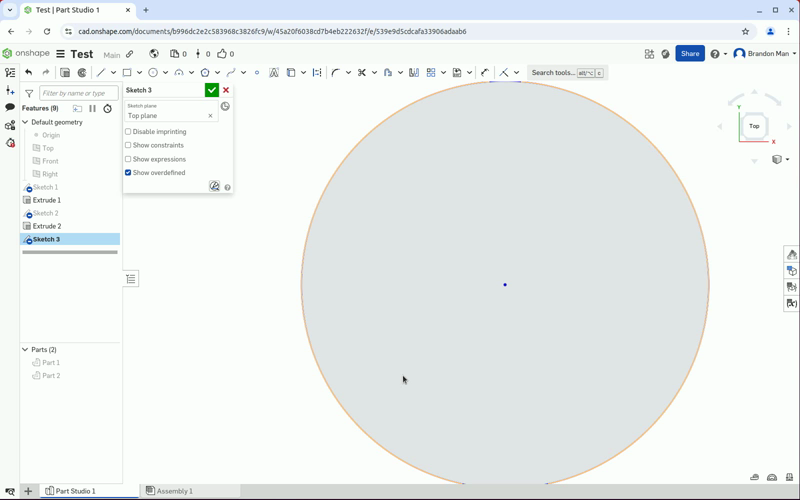
scroll(-6)
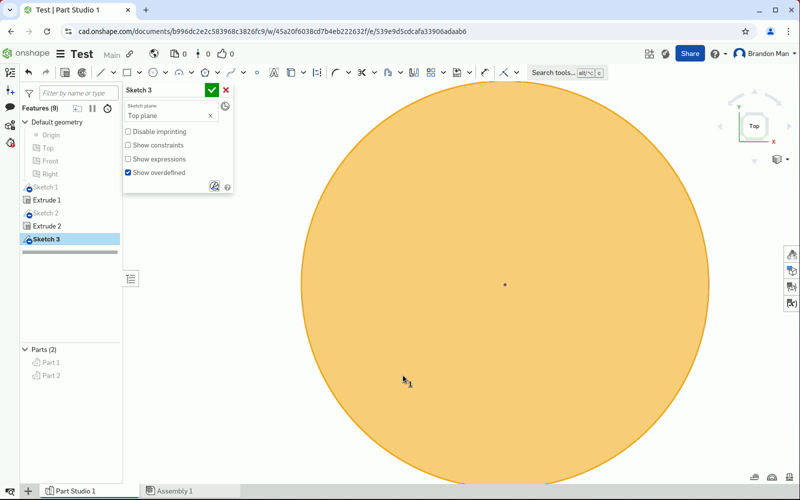
scroll(-6)
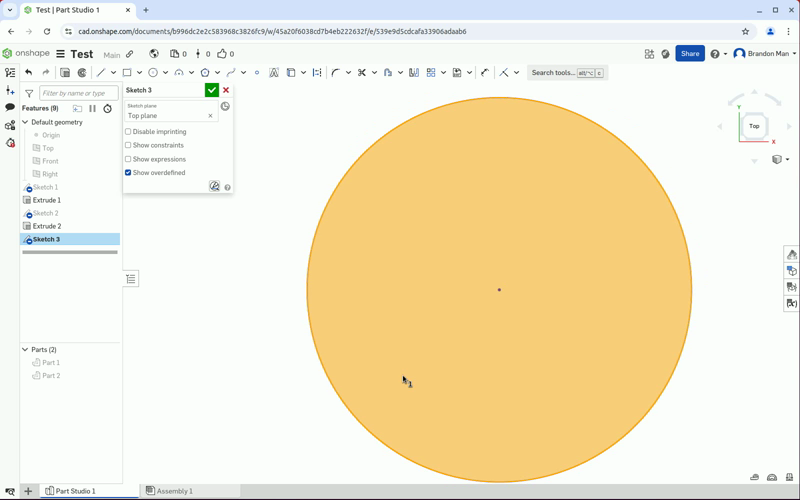
scroll(-6)
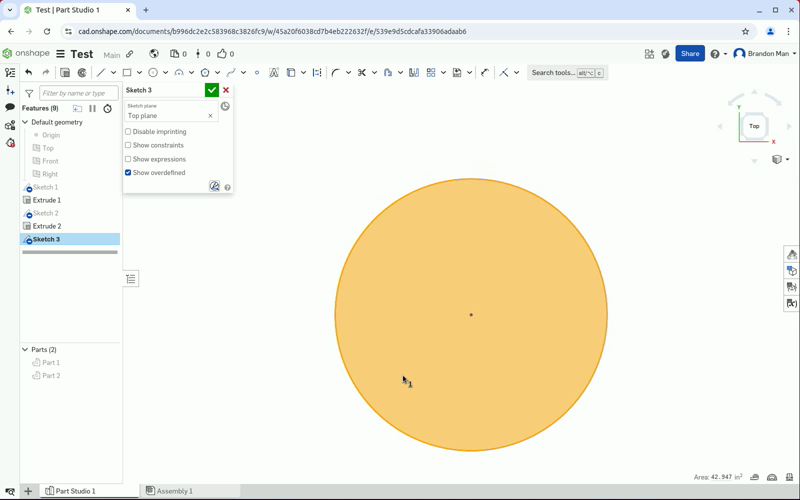
scroll(-6)
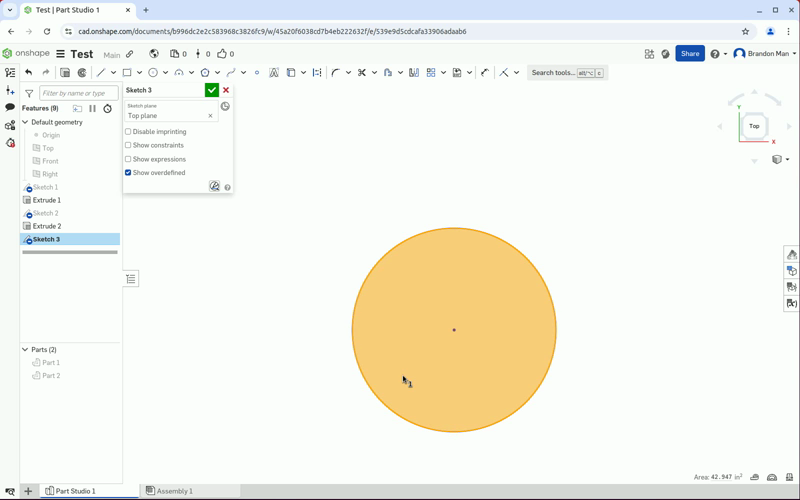
scroll(-6)
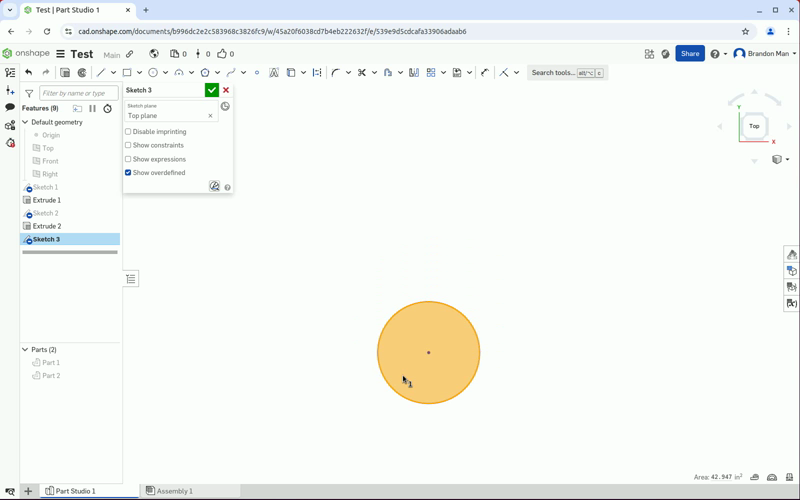
scroll(-6)
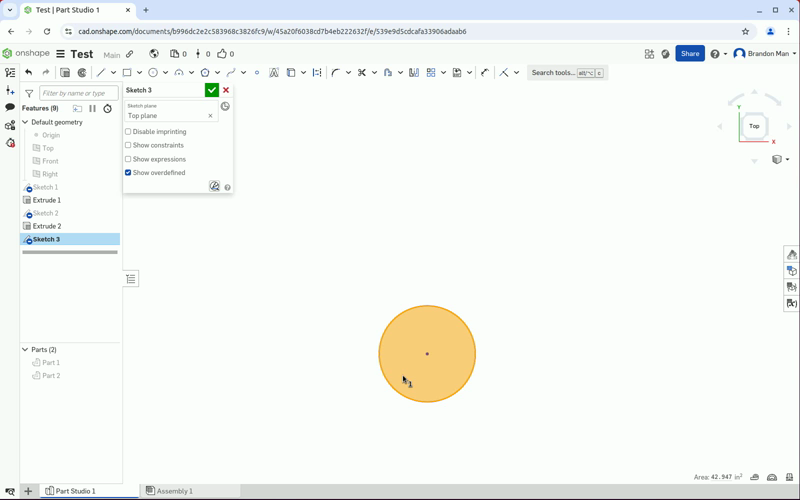
scroll(-6)
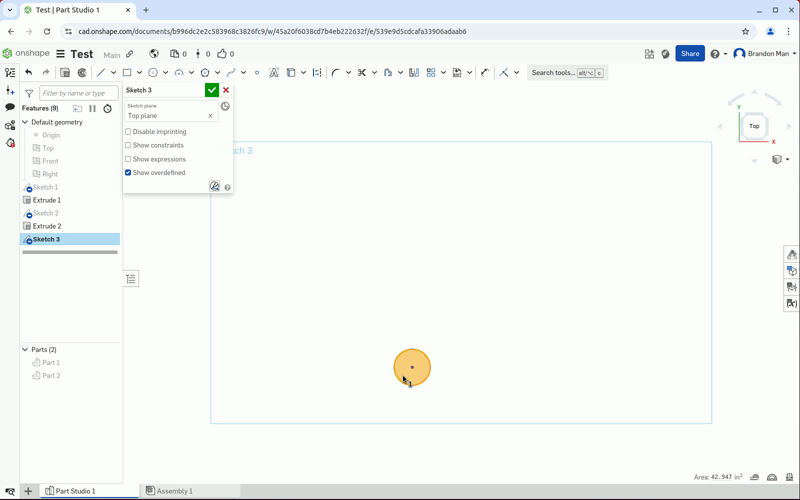
mouse_move(73, 352)
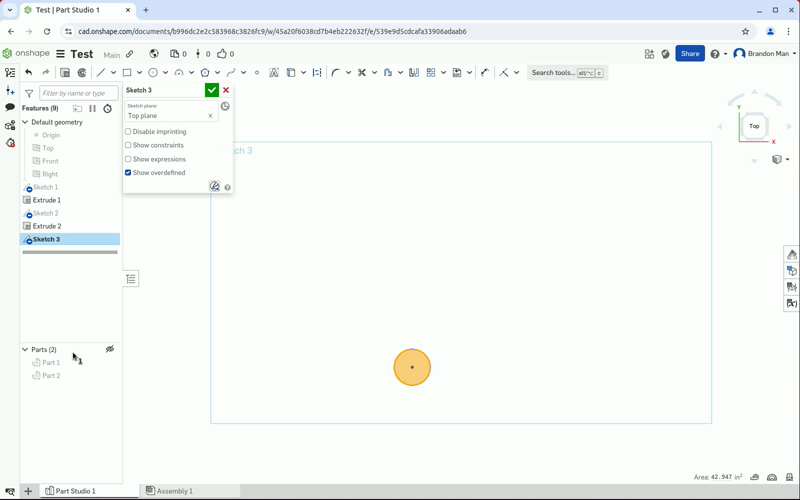
key(shift+y)
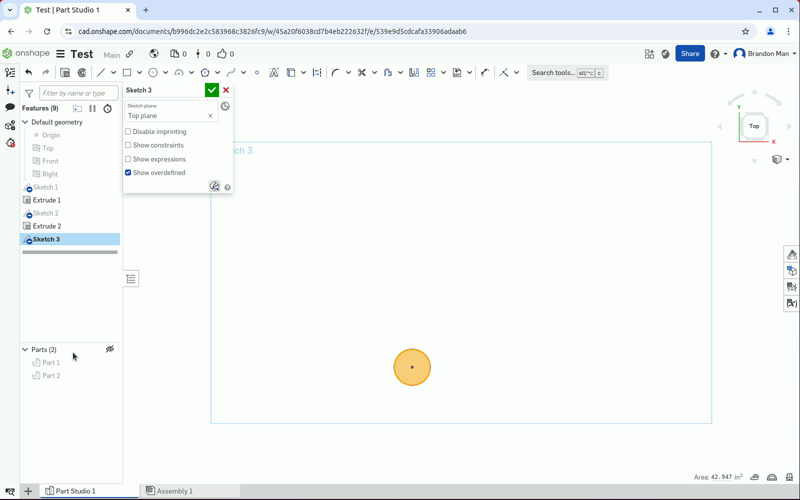
key(shift+e)
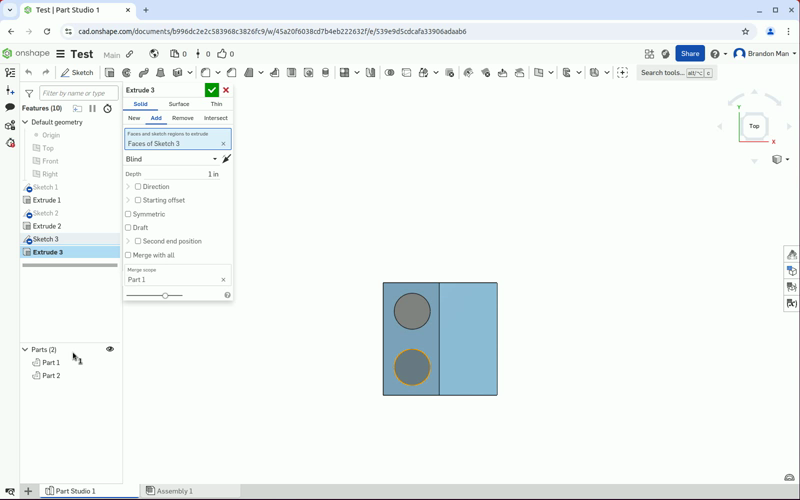
mouse_move(143, 106)
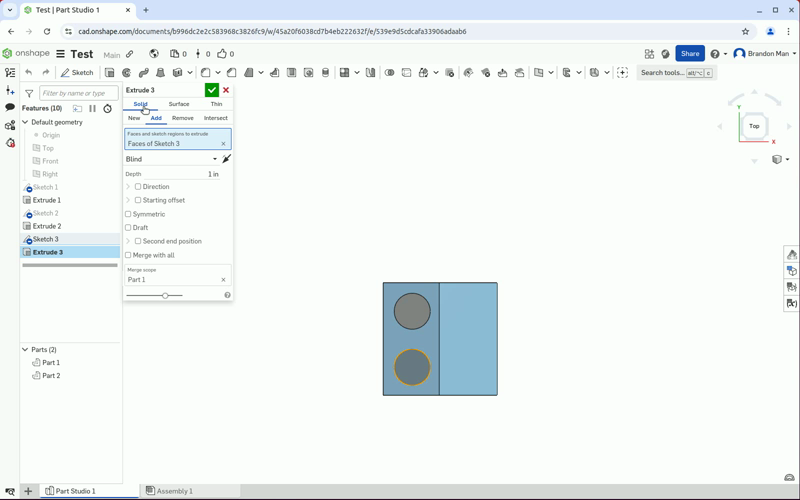
click(143, 106)
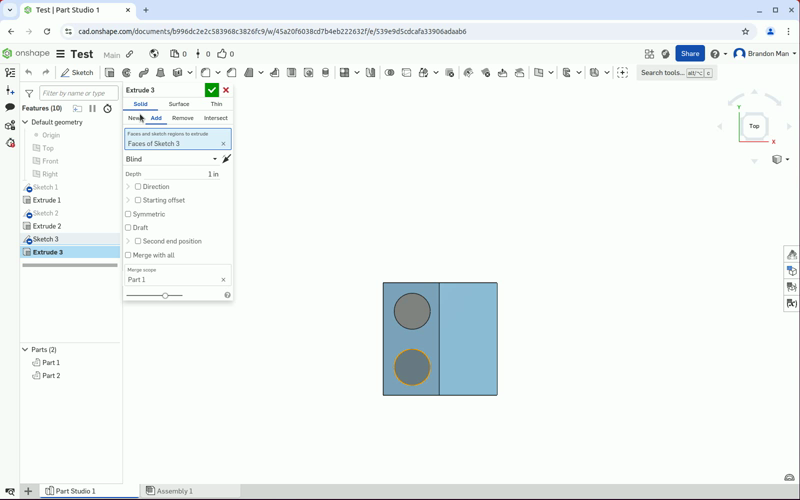
mouse_move(137, 120)
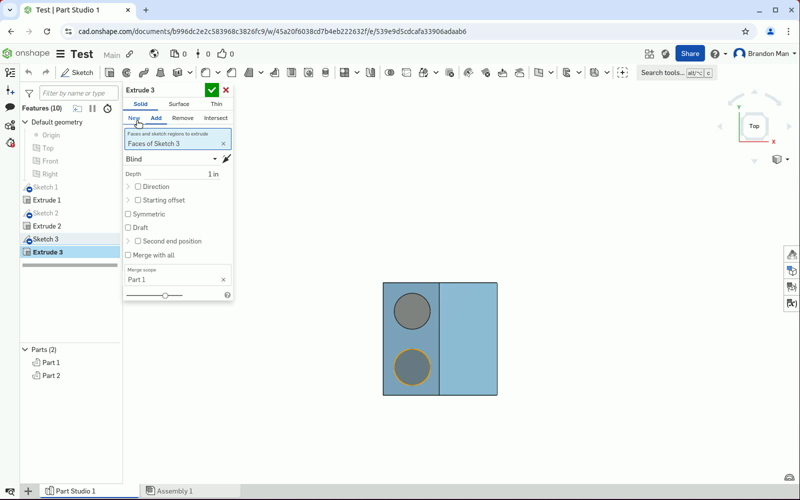
click(137, 120)
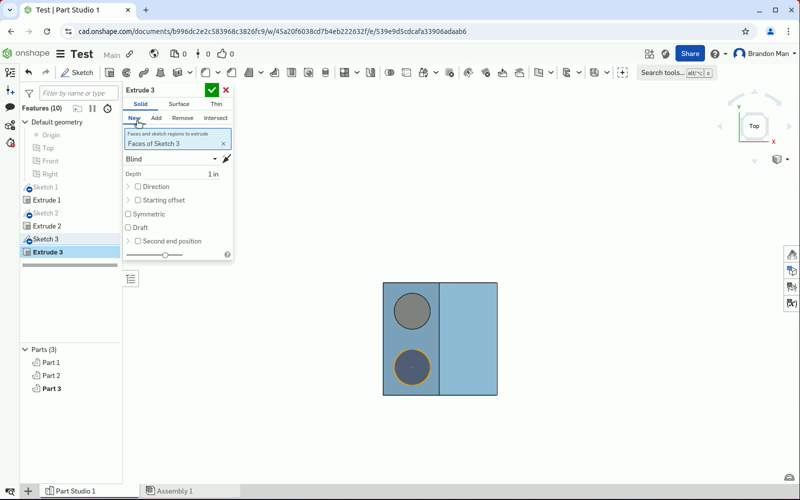
key(tab, 4)
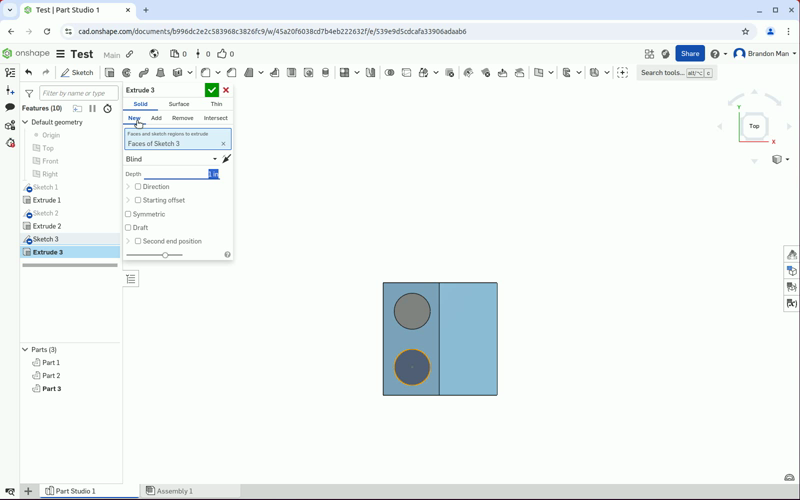
text(2.889)
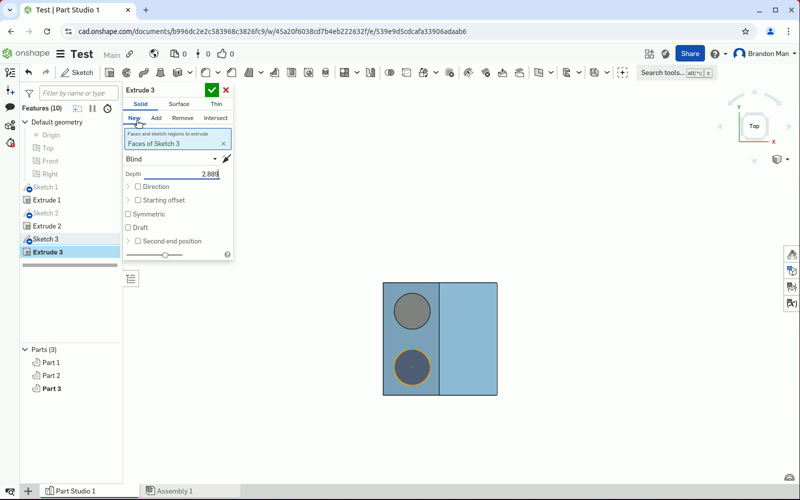
key(enter)
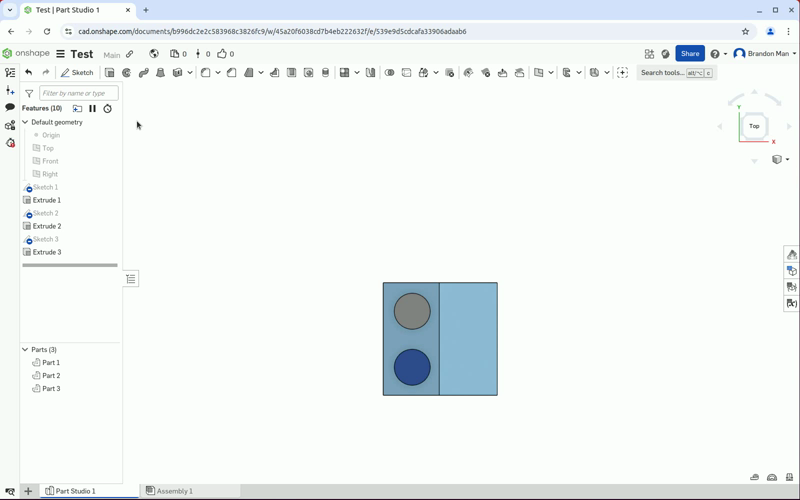
key(shift+h)
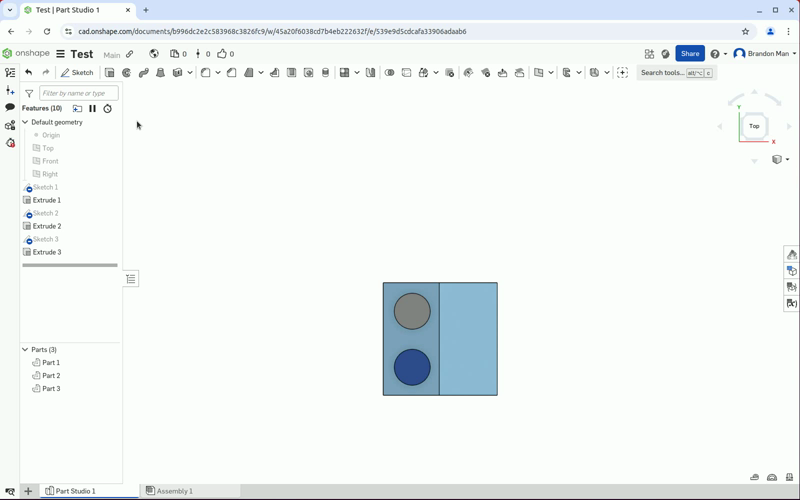
key(shift+h)
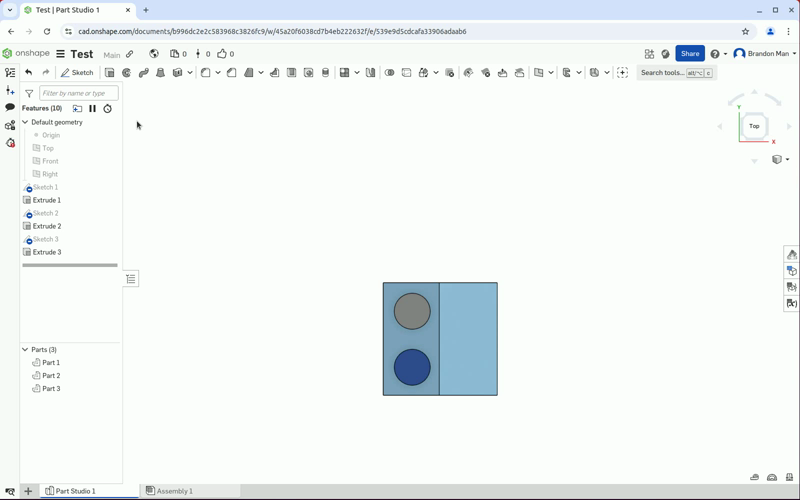
mouse_move(73, 189)
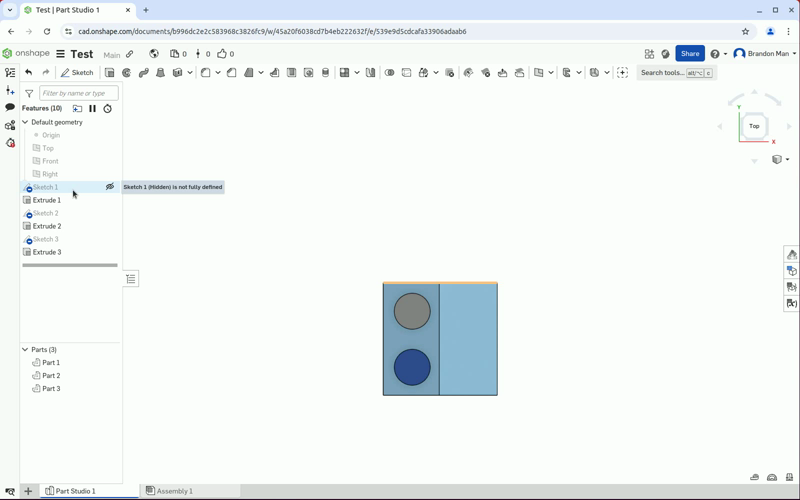
click(73, 189)
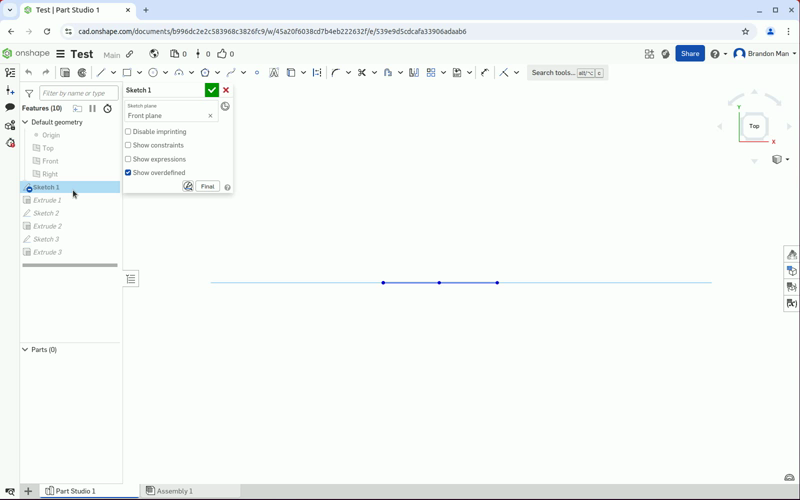
mouse_move(229, 92)
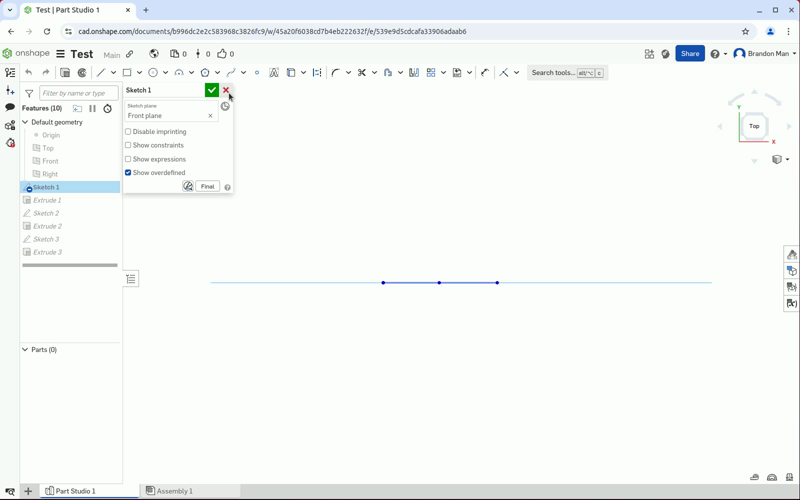
click(229, 92)
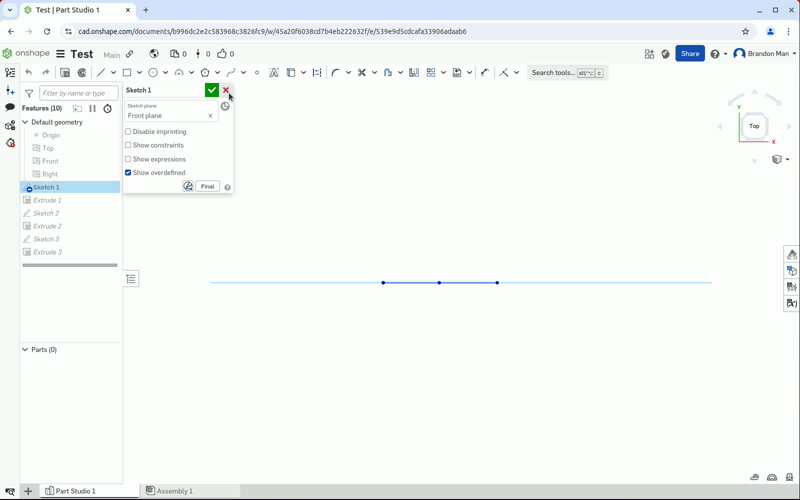
key(shift+s)
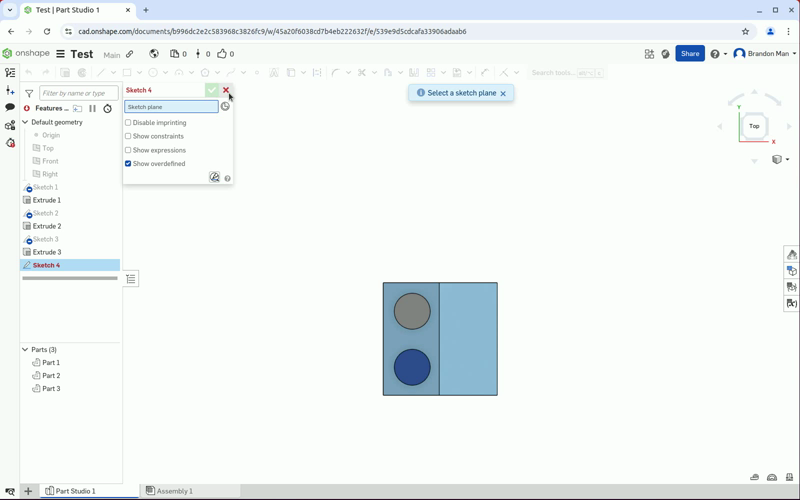
mouse_move(73, 150)
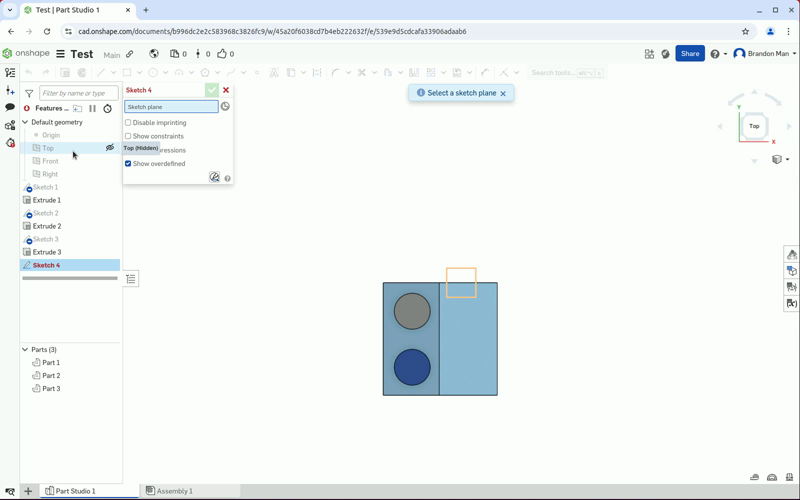
click(73, 150)
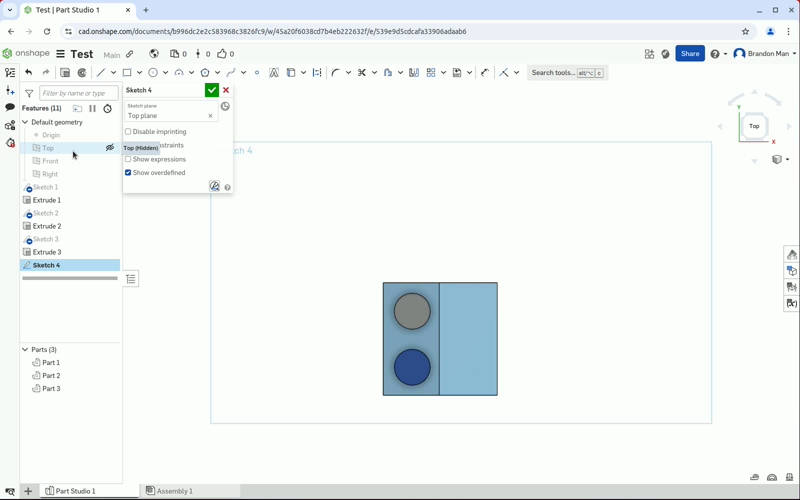
mouse_move(73, 352)
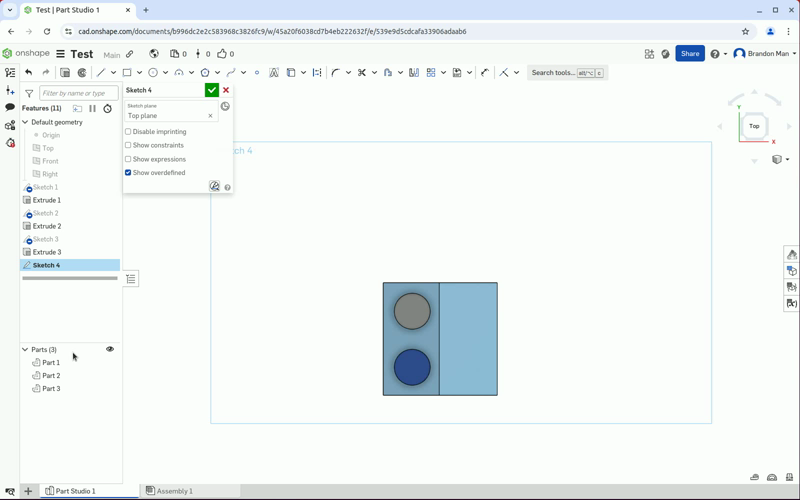
key(y)
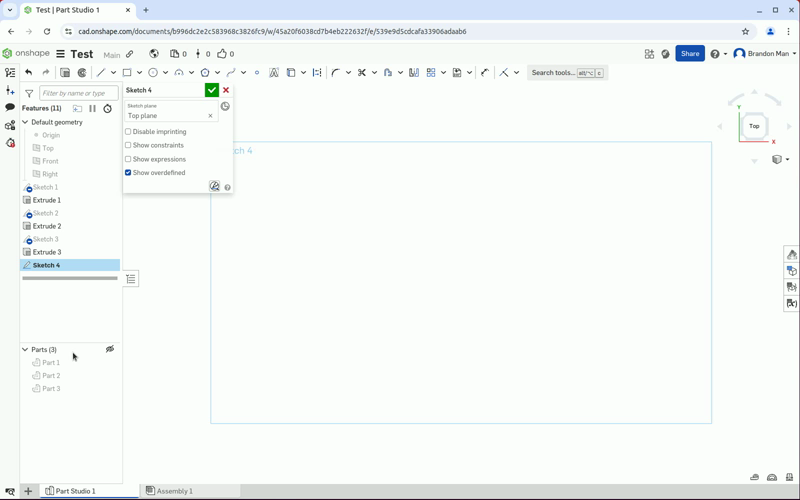
key(l)
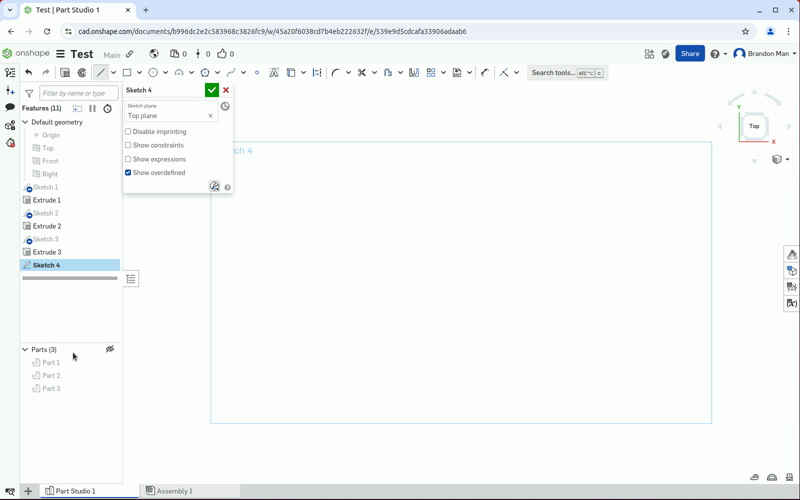
key_down(shift)
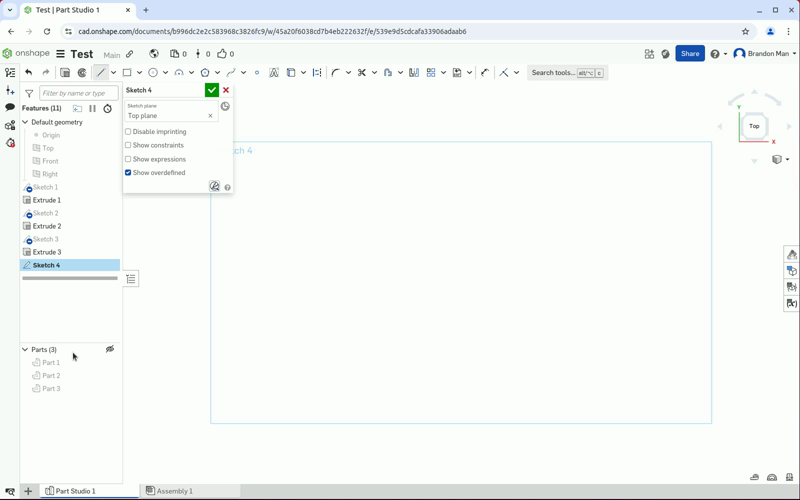
mouse_move(393, 384)
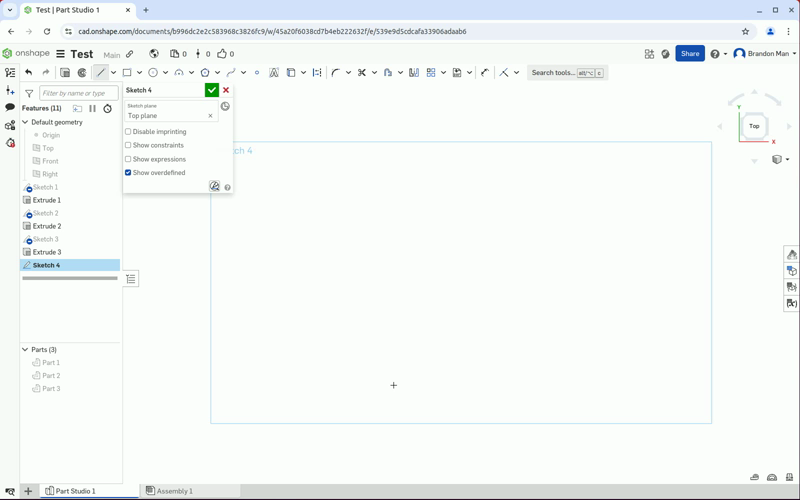
click(393, 384)
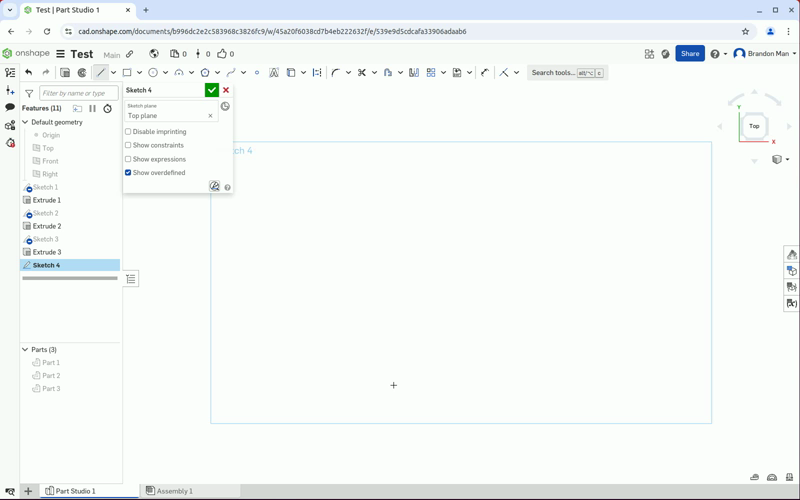
key_up(shift)
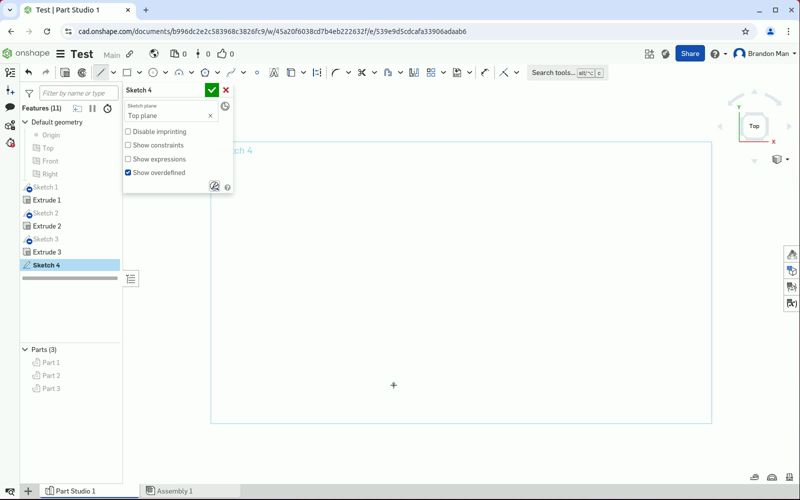
key_down(shift)
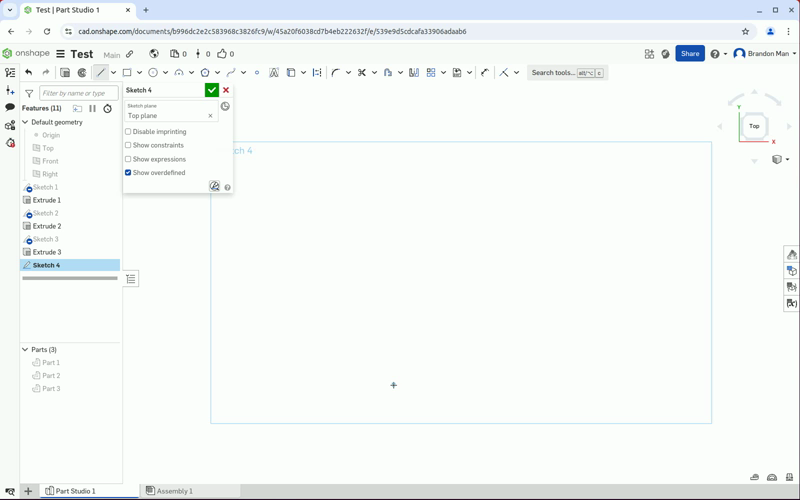
mouse_move(423, 384)
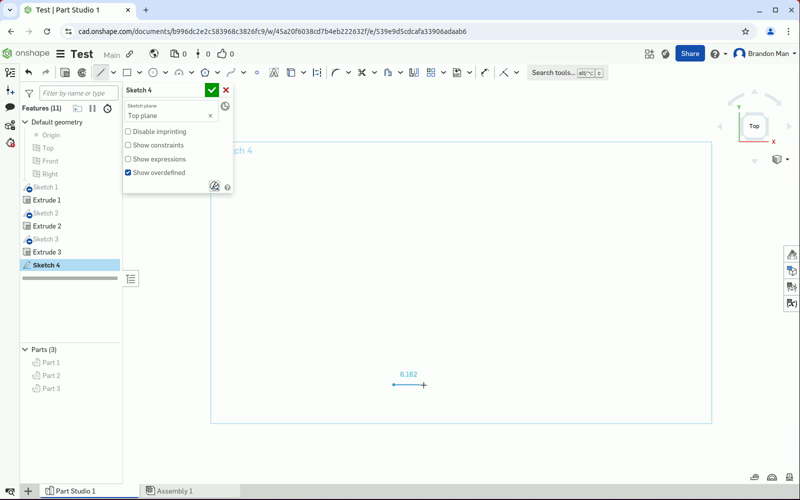
mouse_move(438, 384)
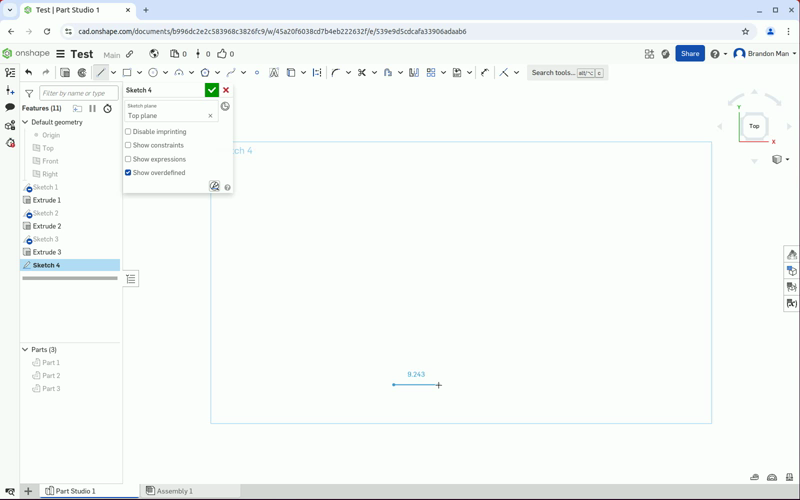
click(438, 384)
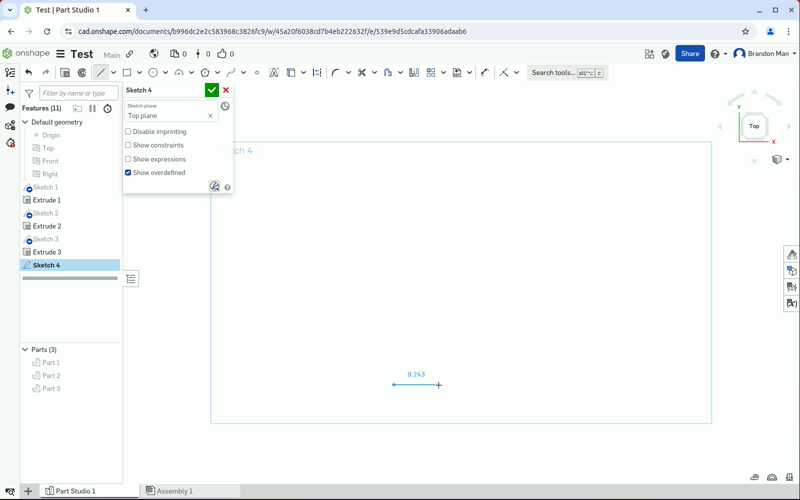
key_up(shift)
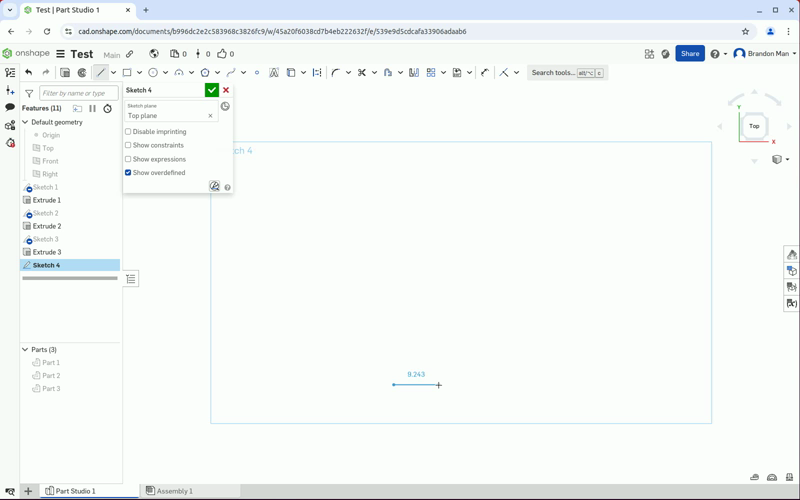
key_down(shift)
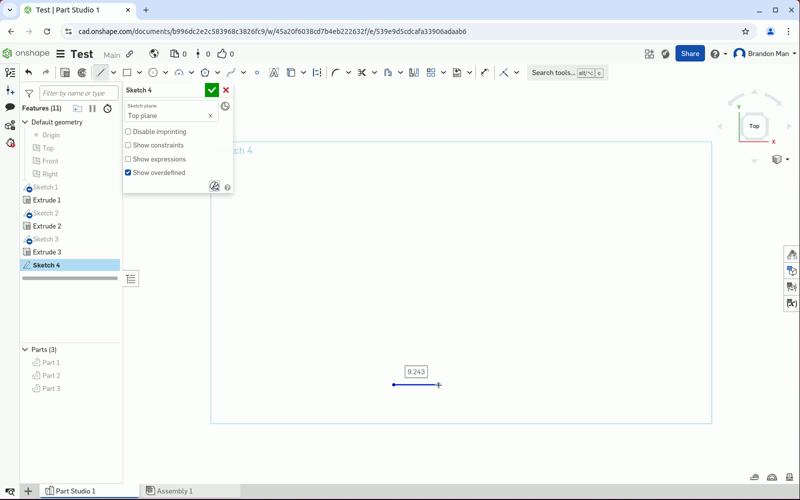
mouse_move(438, 294)
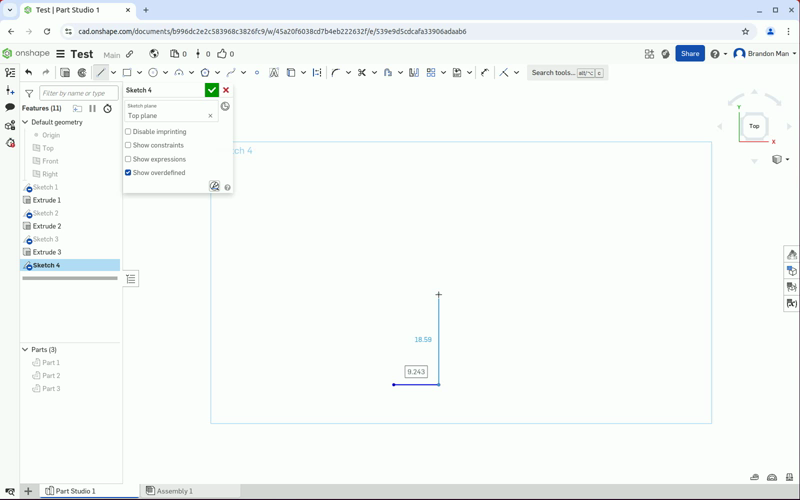
click(438, 294)
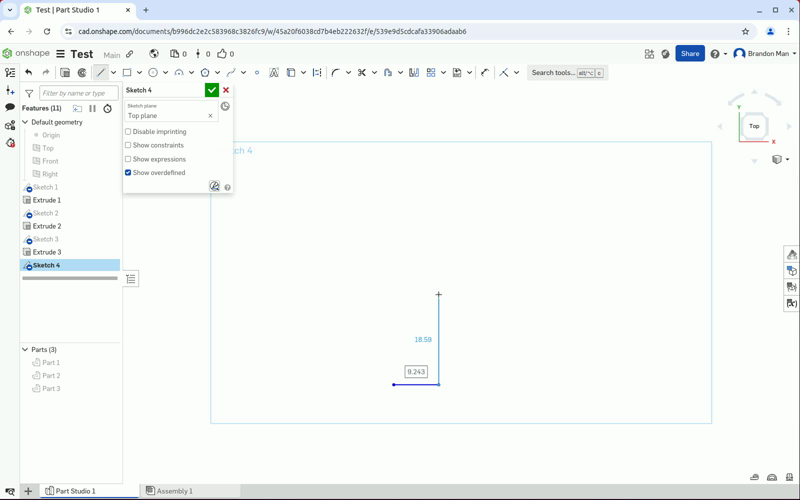
key_up(shift)
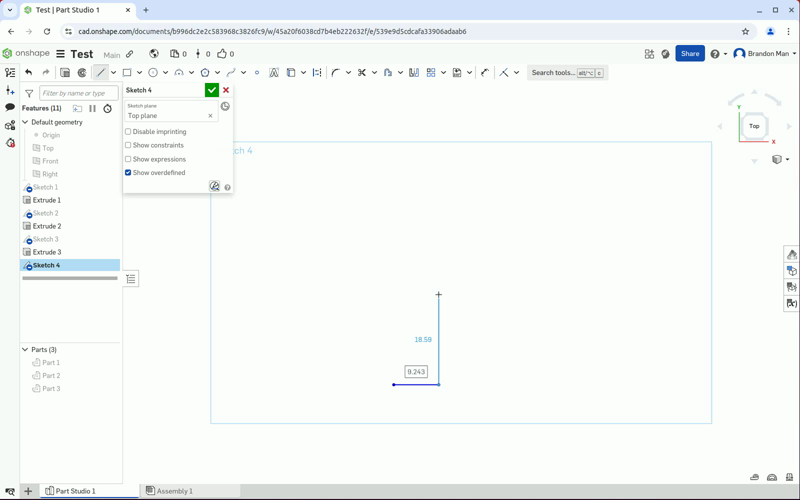
key_down(shift)
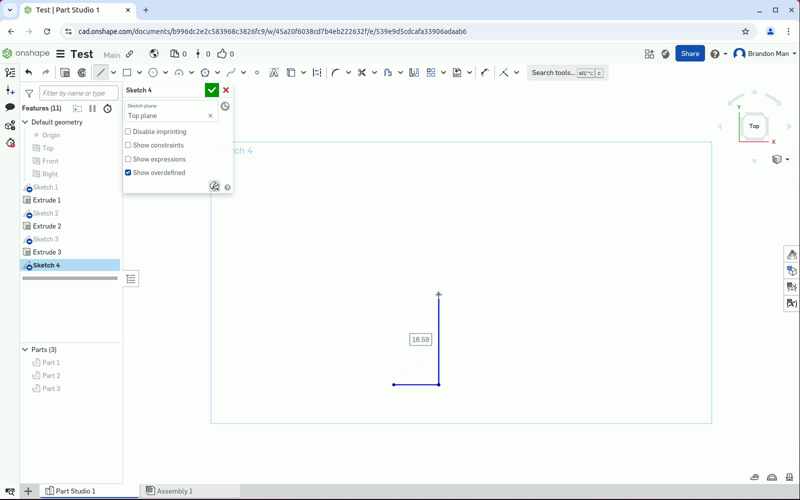
mouse_move(468, 294)
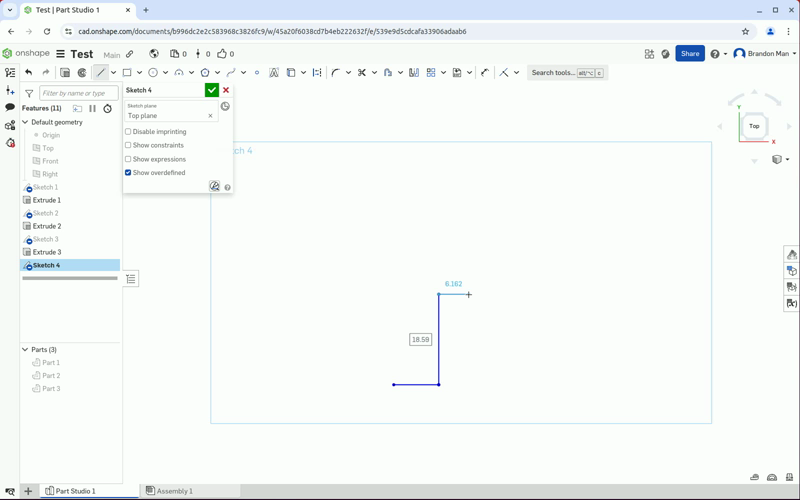
mouse_move(393, 294)
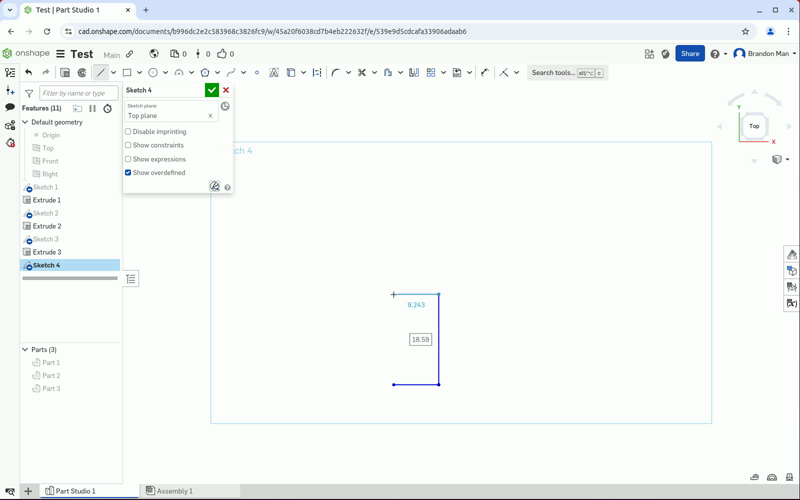
click(393, 294)
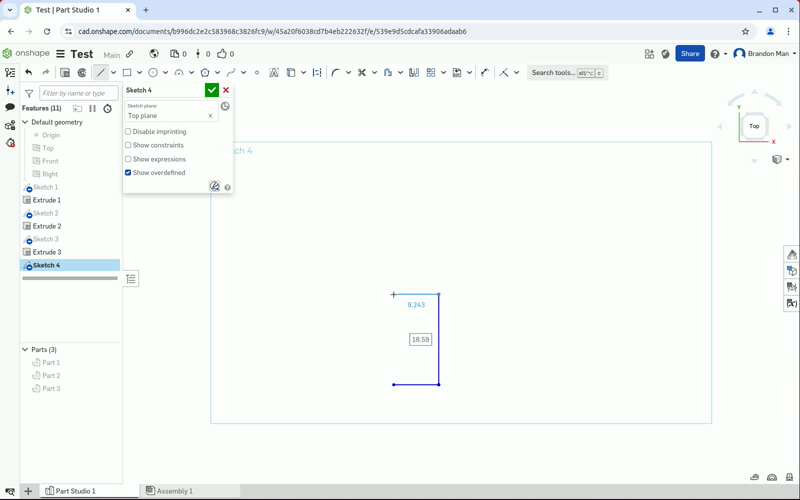
key_up(shift)
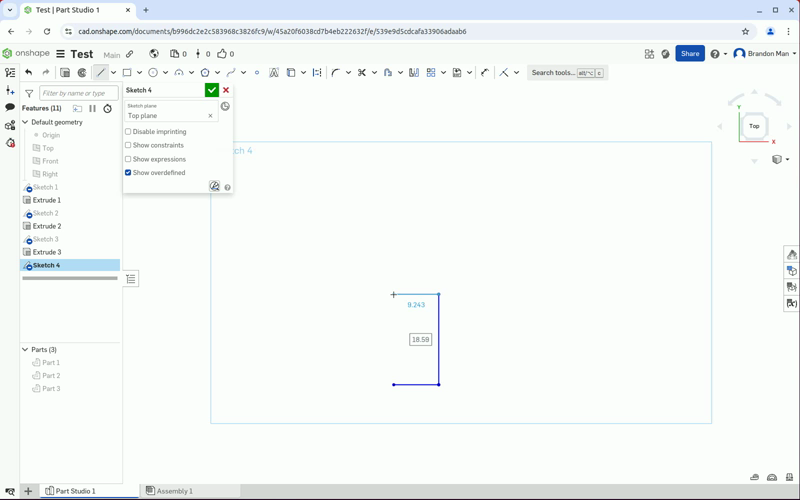
key_down(shift)
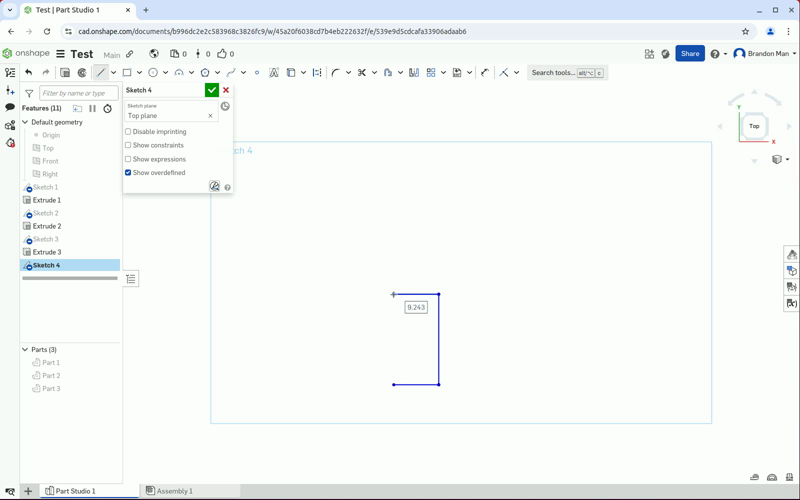
mouse_move(393, 384)
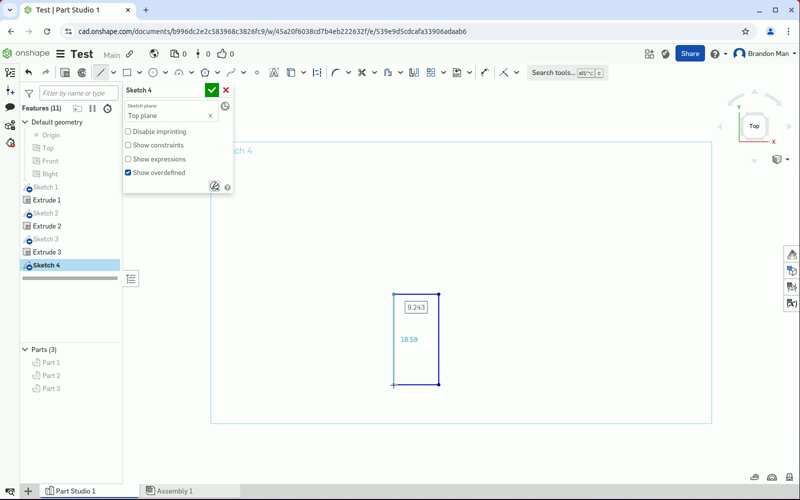
key_up(shift)
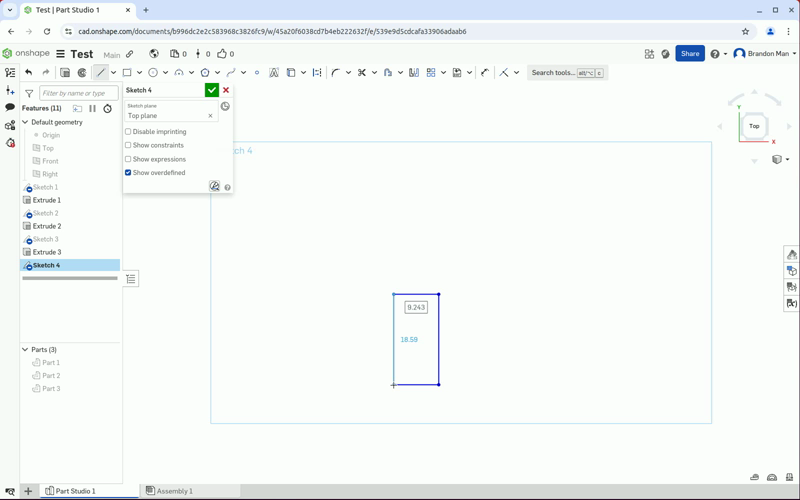
click(393, 384)
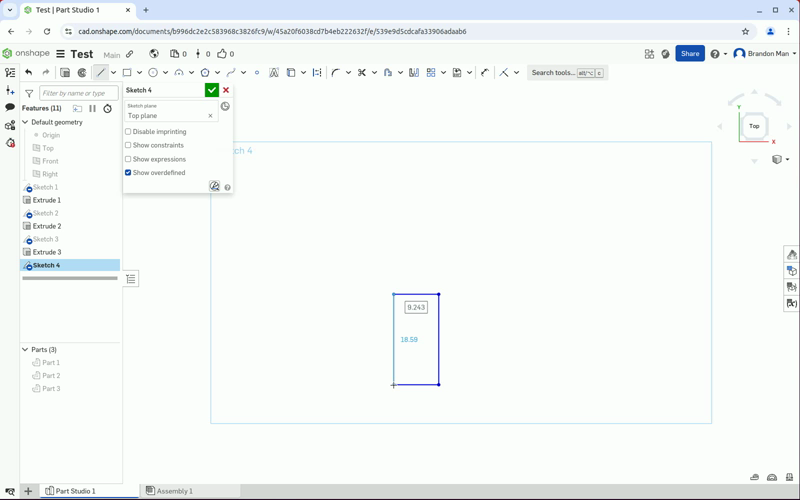
key(esc)
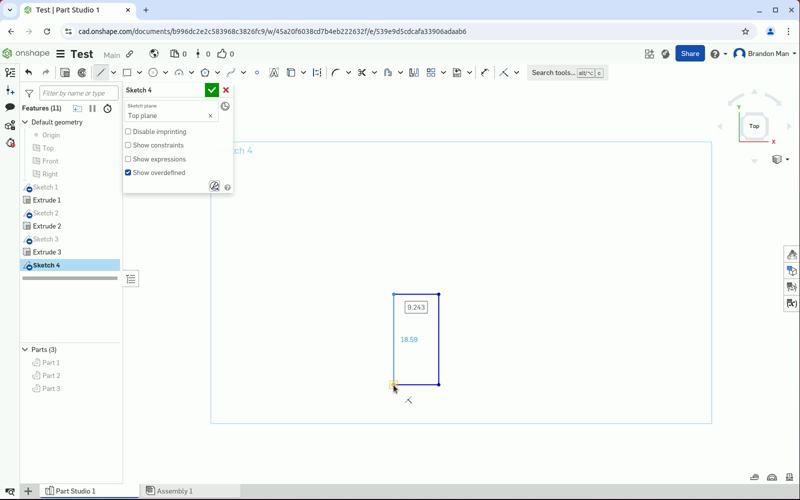
mouse_move(403, 354)
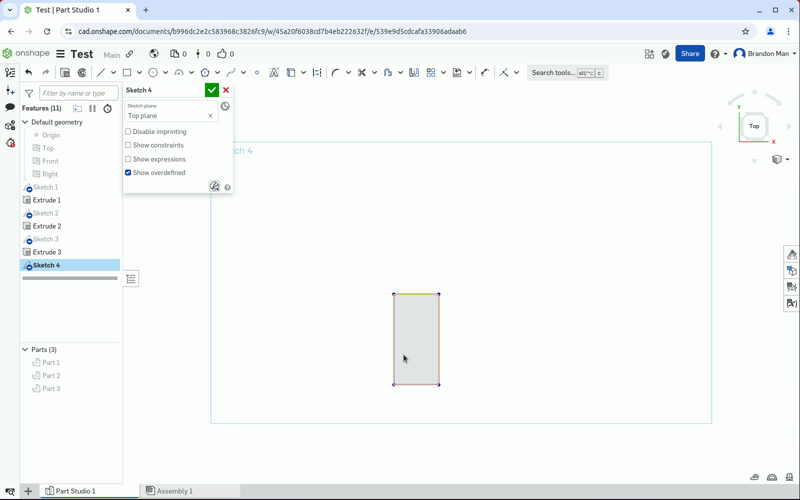
click(403, 354)
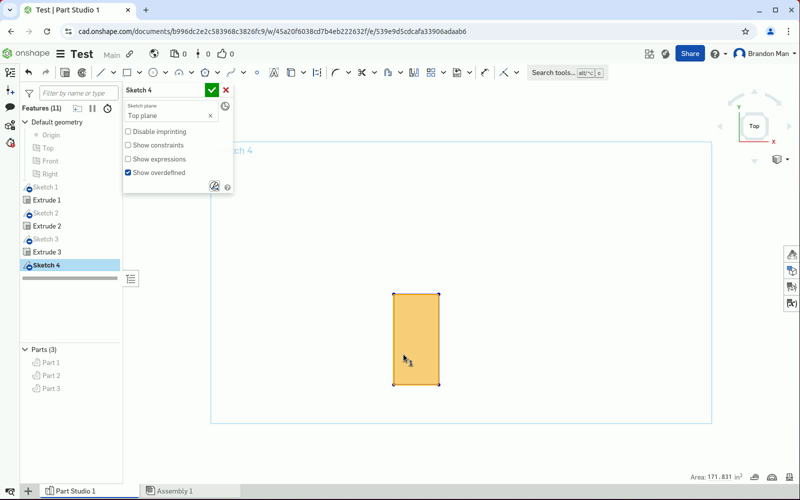
mouse_move(73, 352)
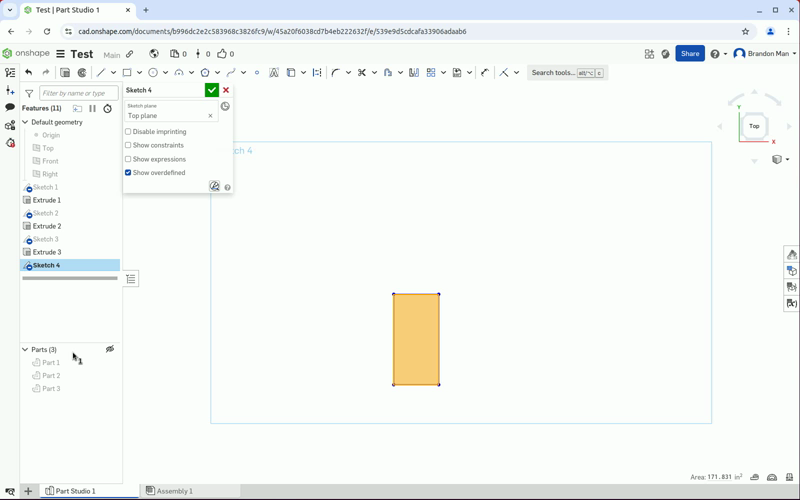
key(shift+y)
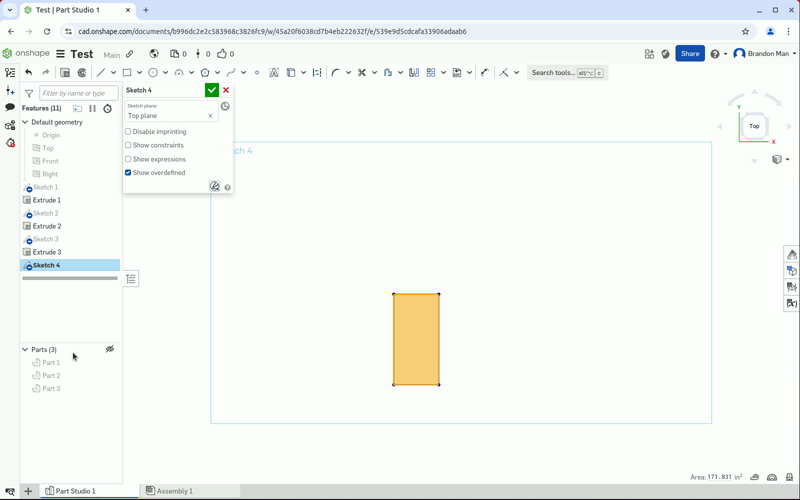
key(shift+e)
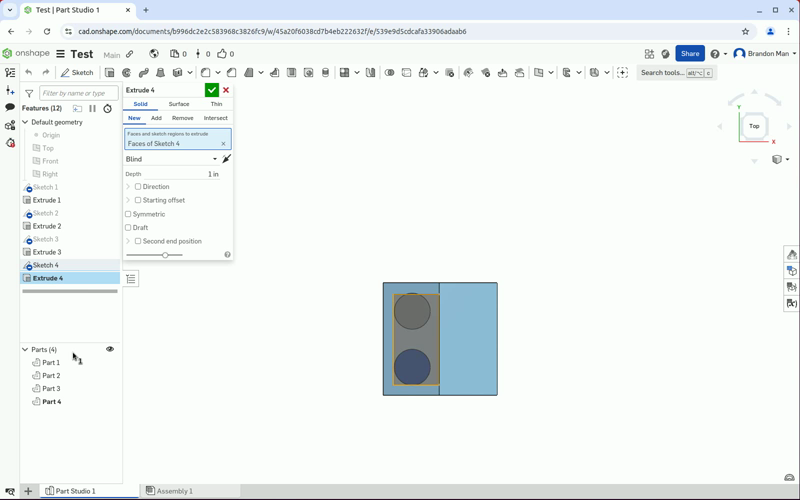
mouse_move(143, 106)
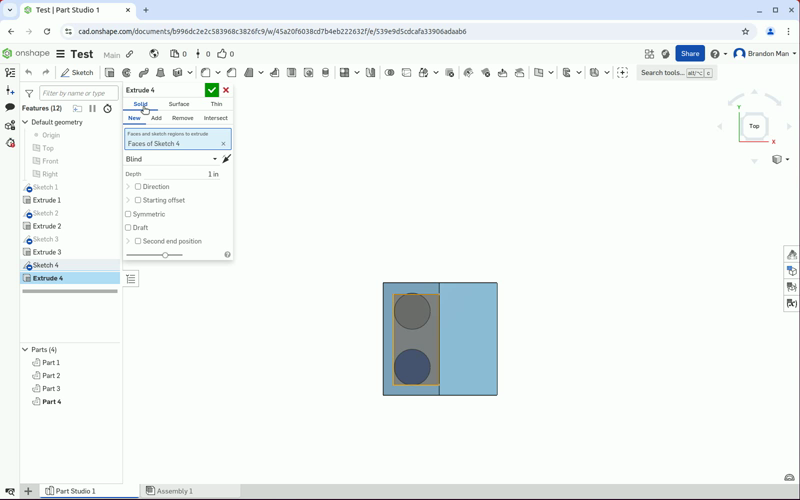
click(143, 106)
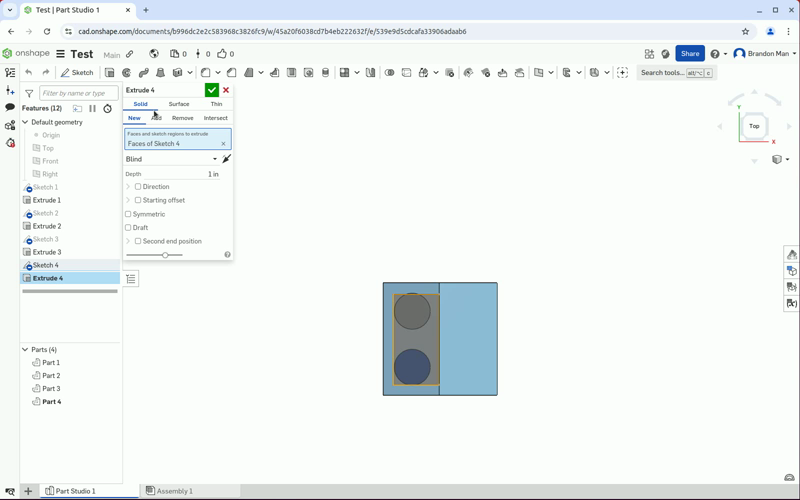
mouse_move(186, 120)
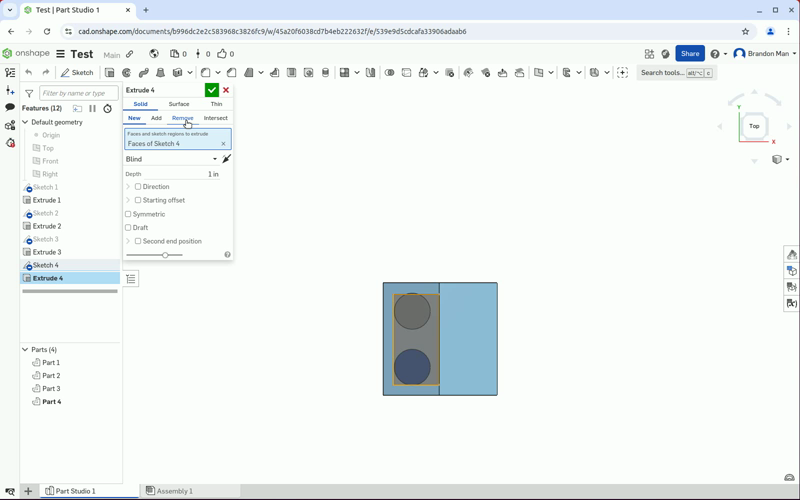
click(186, 120)
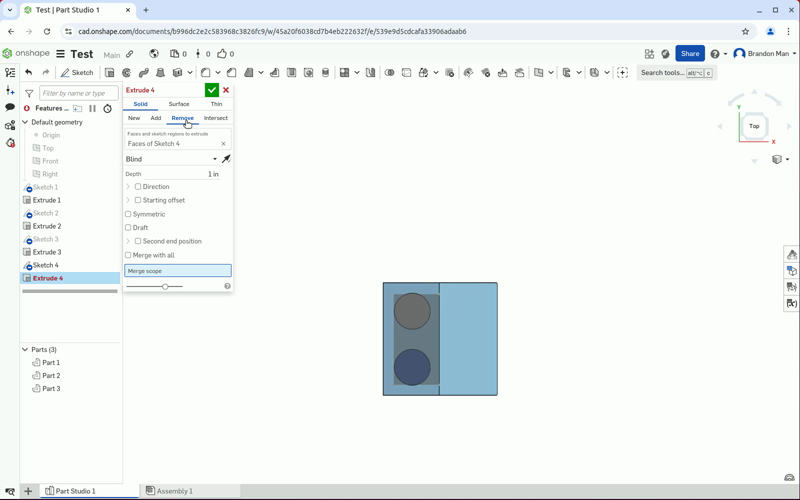
key(tab, 4)
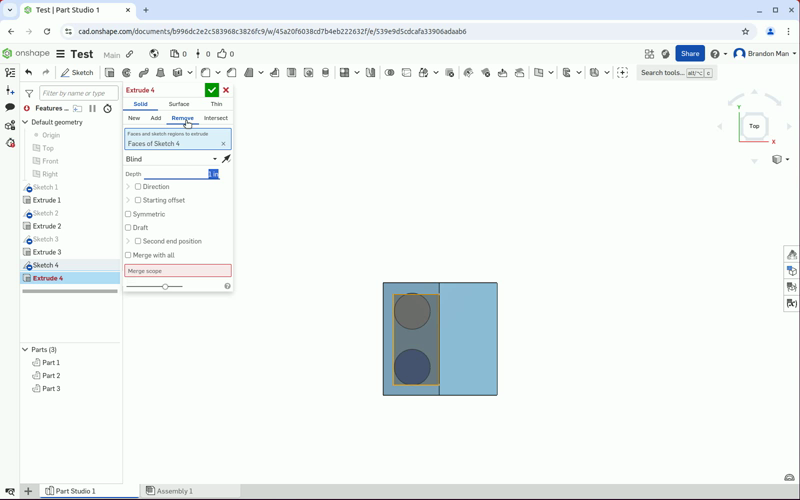
text(14.683)
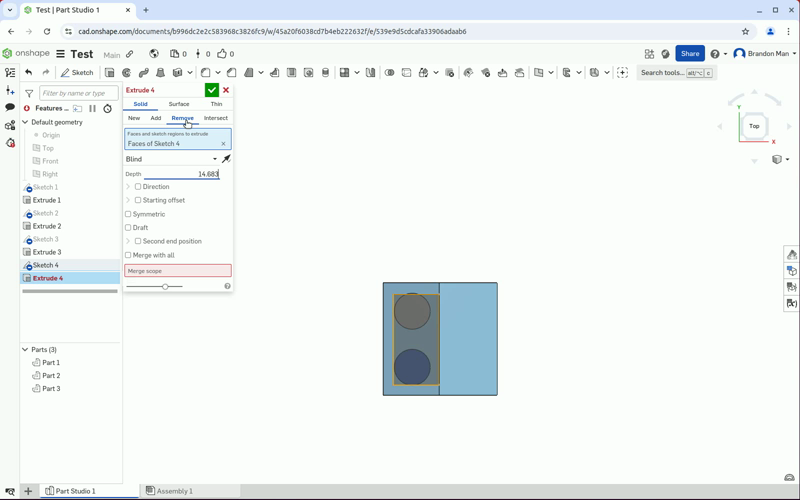
key(tab, 6)
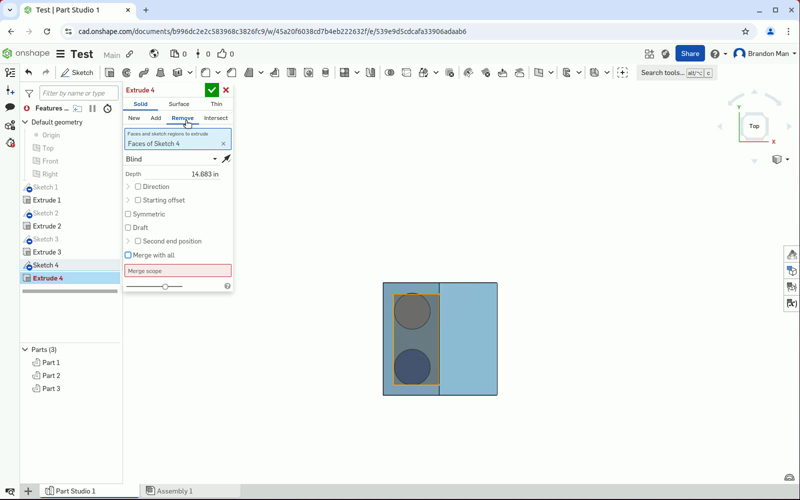
key(space)
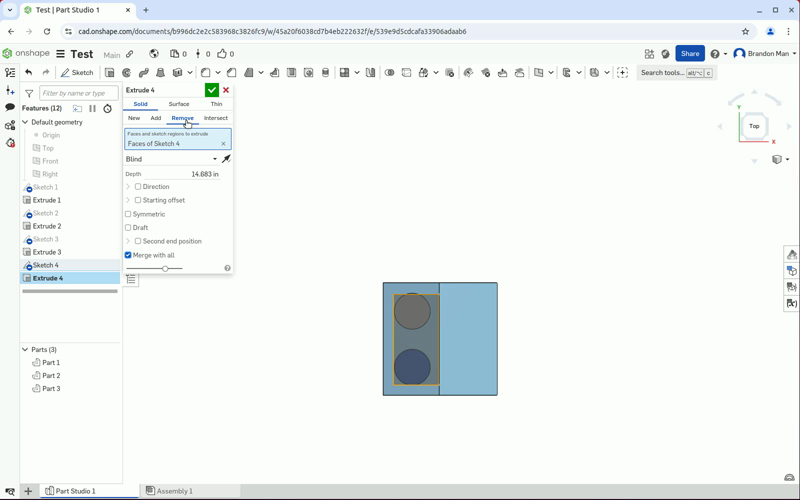
key(enter)
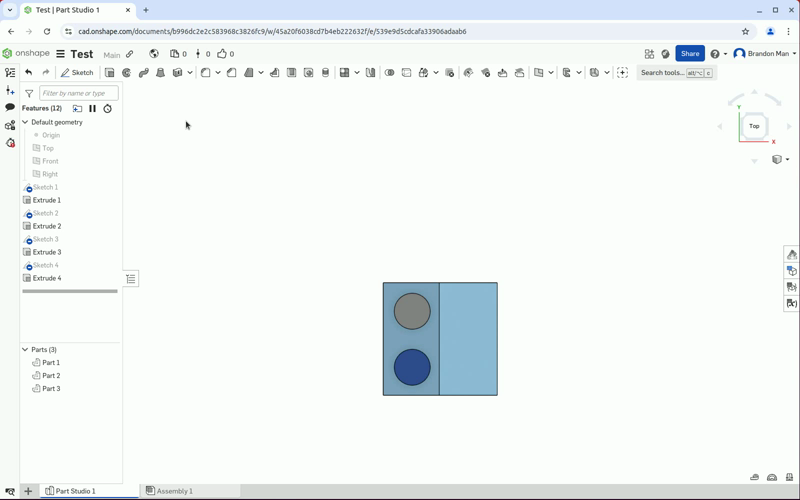
key(shift+h)
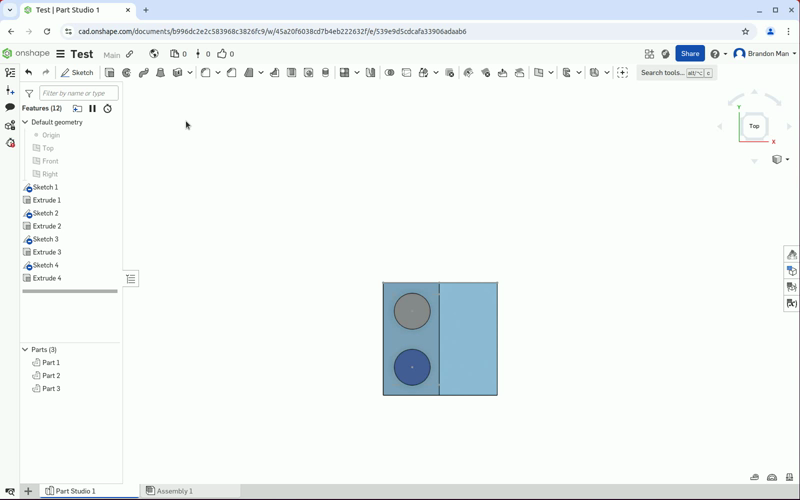
key(shift+h)
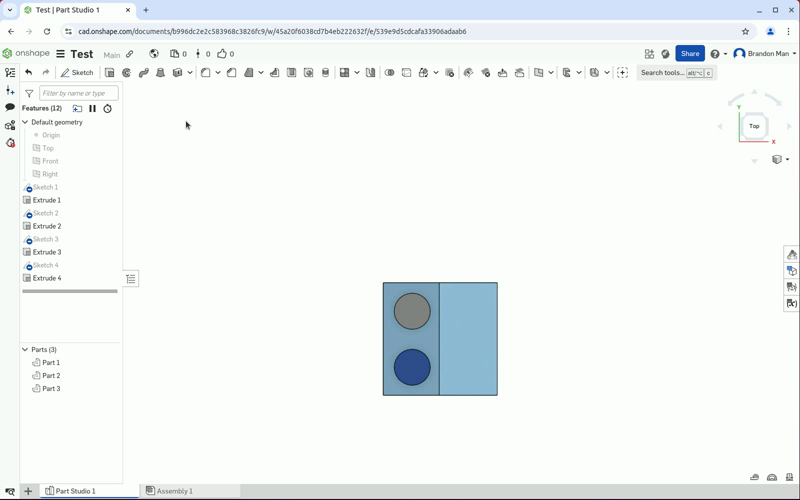
mouse_move(73, 189)
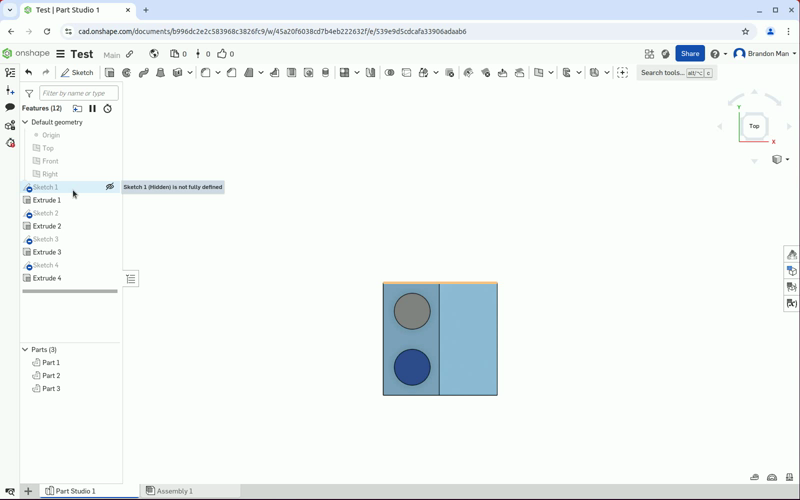
click(73, 189)
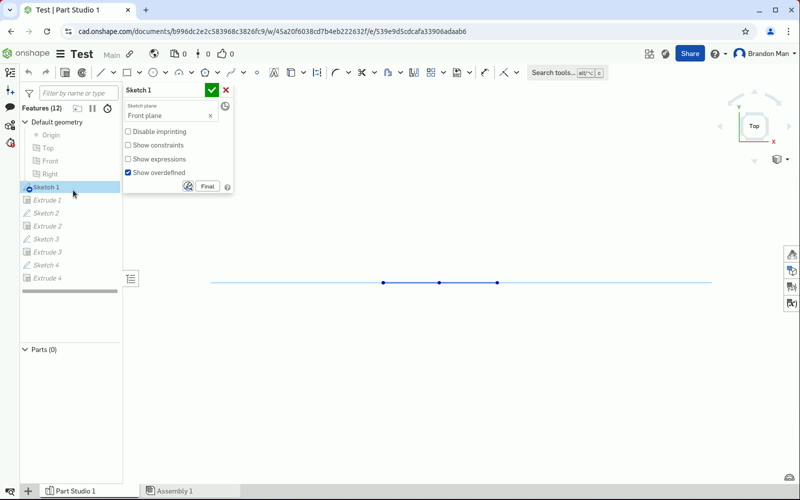
mouse_move(229, 92)
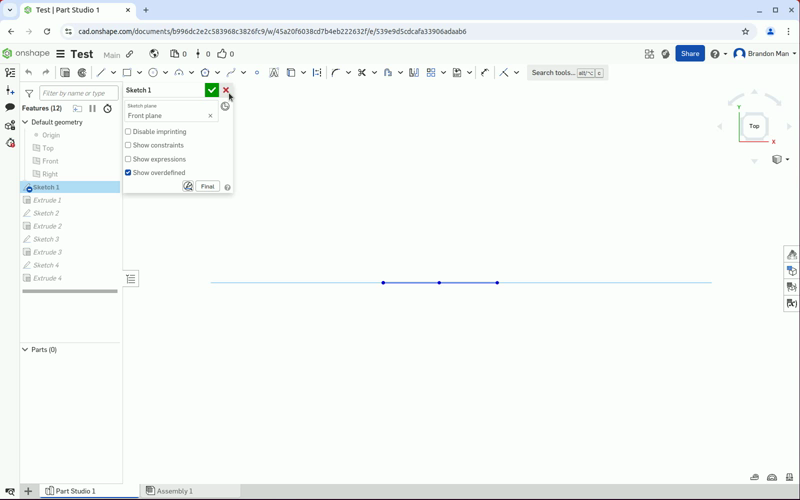
click(229, 92)
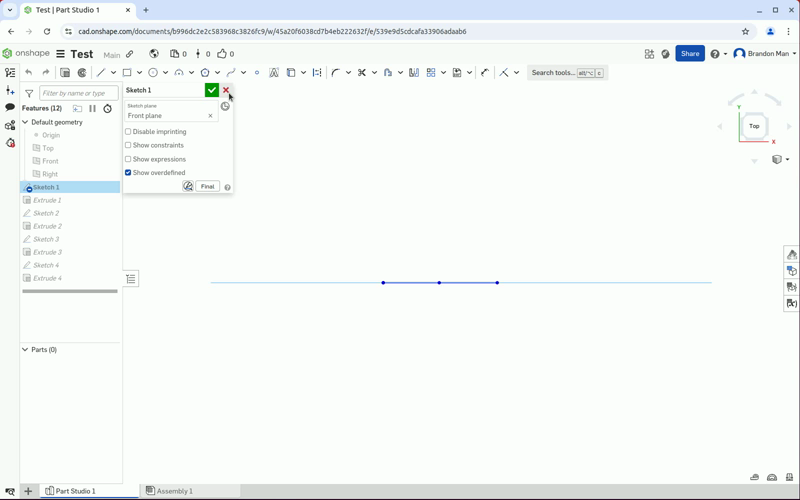
key(shift+s)
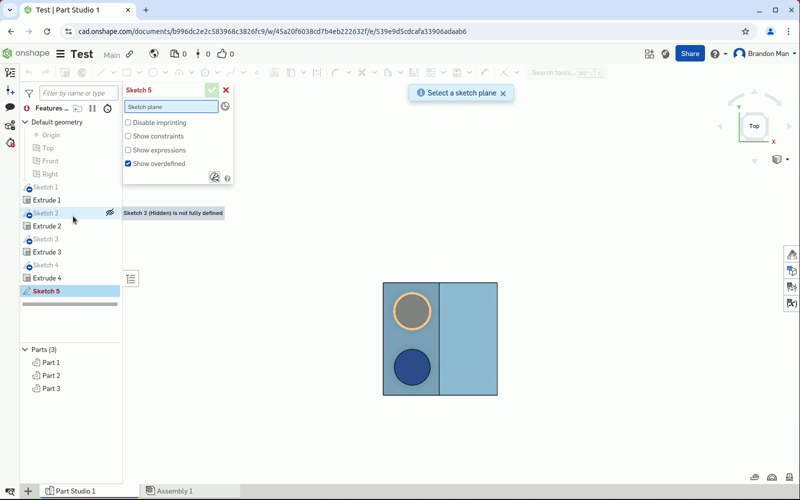
scroll(3)
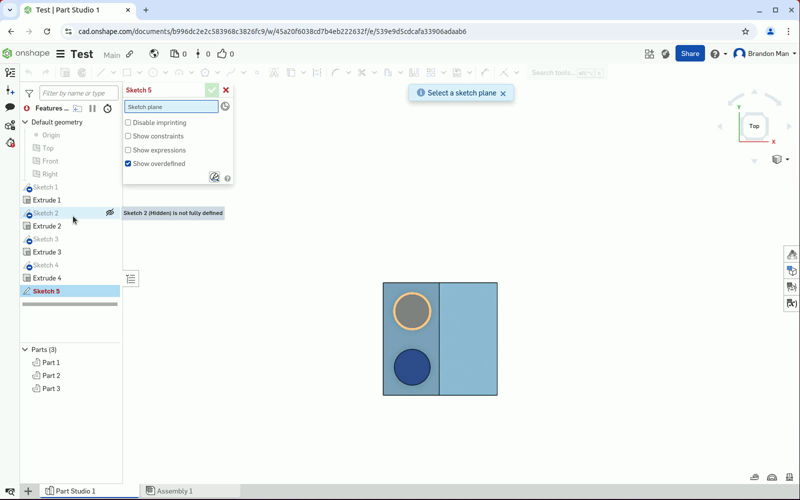
mouse_move(73, 150)
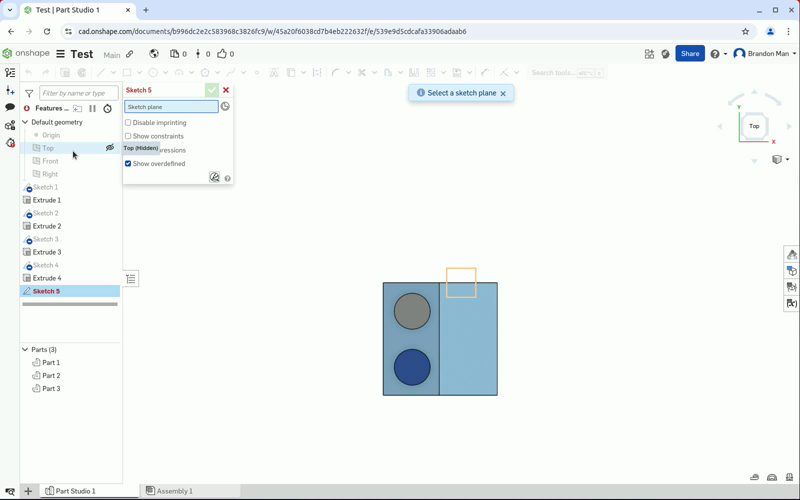
click(73, 150)
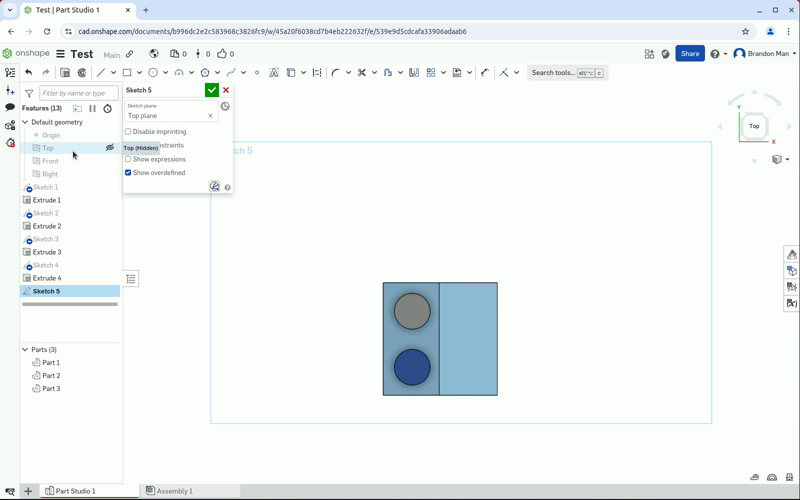
mouse_move(73, 352)
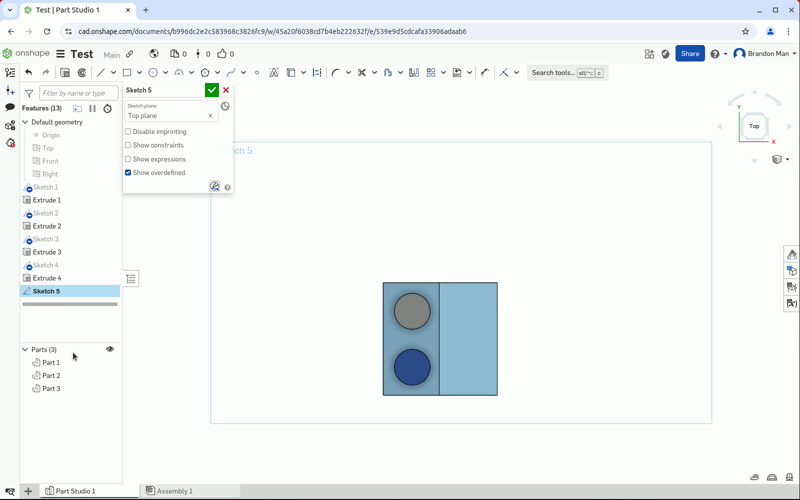
key(y)
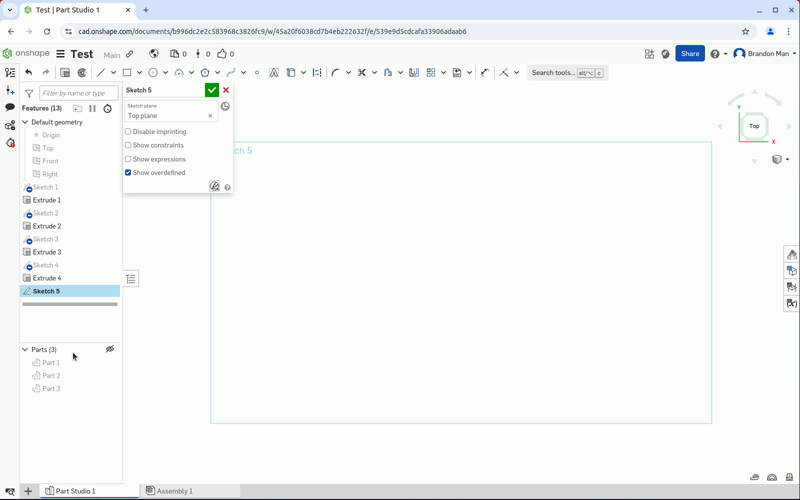
key(l)
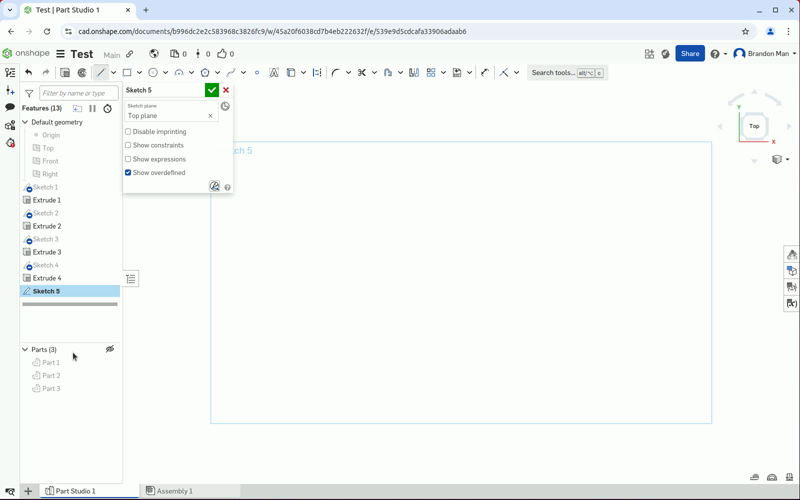
key_down(shift)
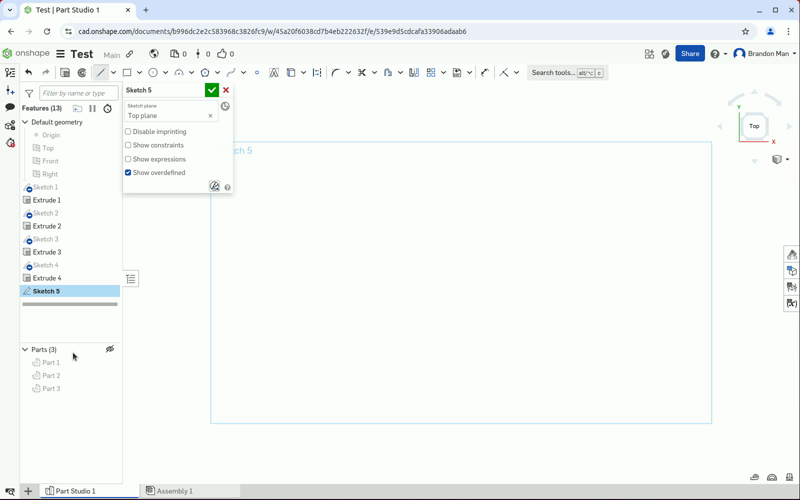
mouse_move(429, 384)
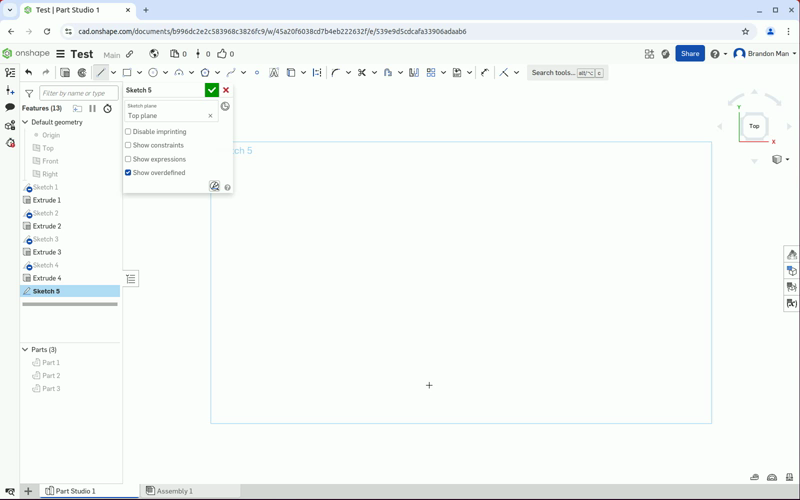
click(429, 384)
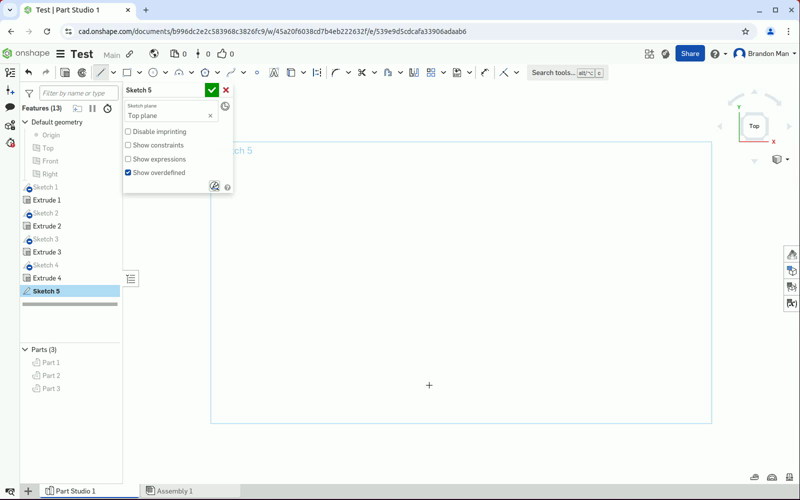
key_up(shift)
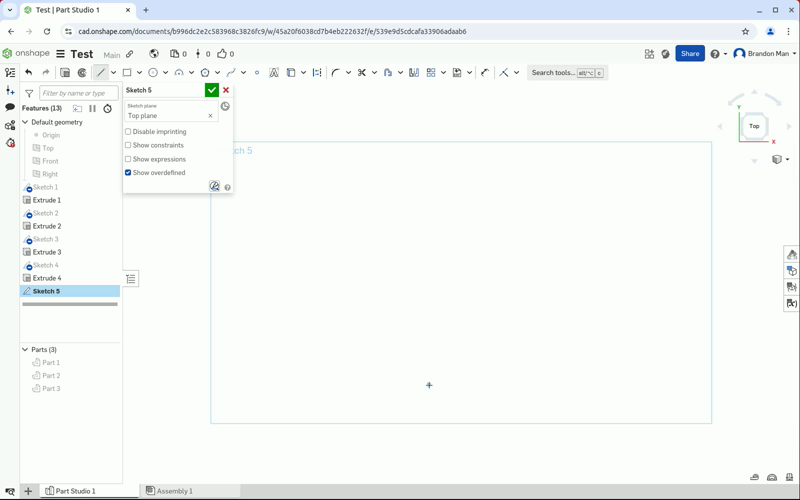
key_down(shift)
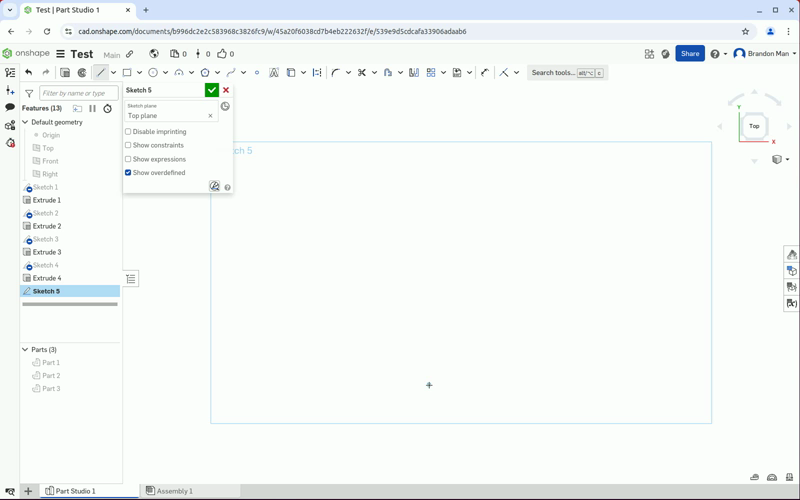
mouse_move(459, 384)
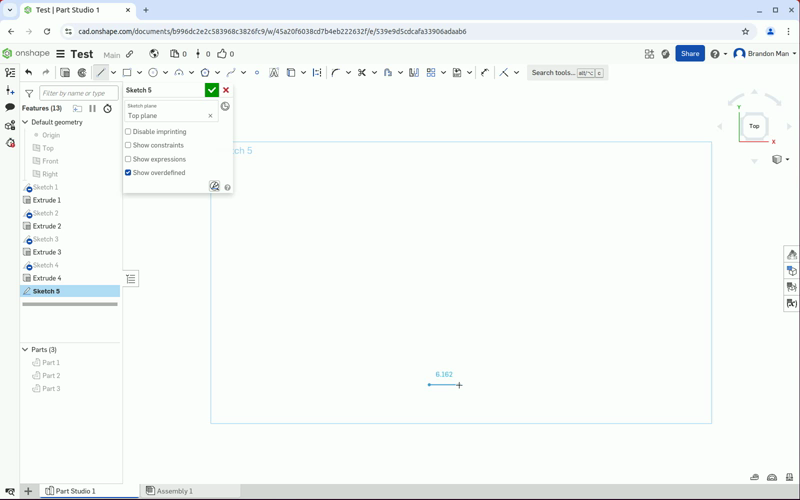
mouse_move(486, 384)
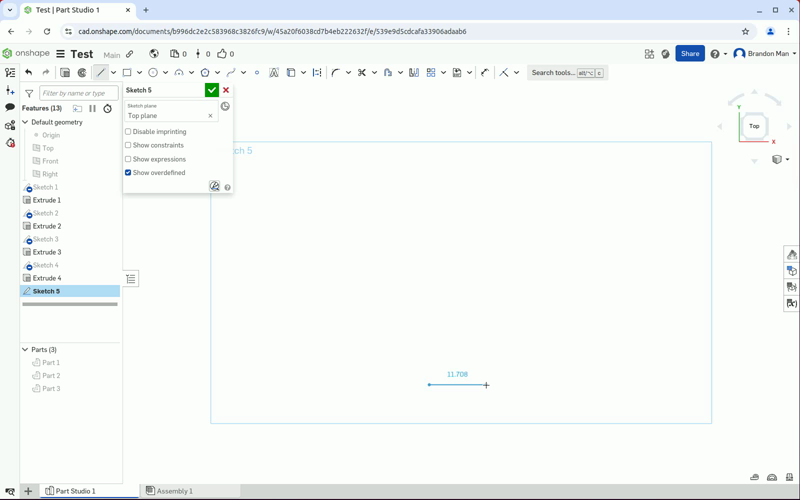
click(486, 384)
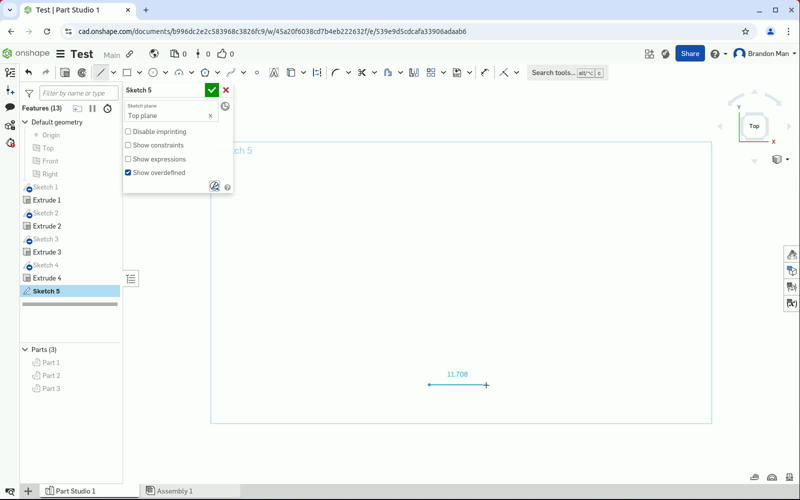
key_up(shift)
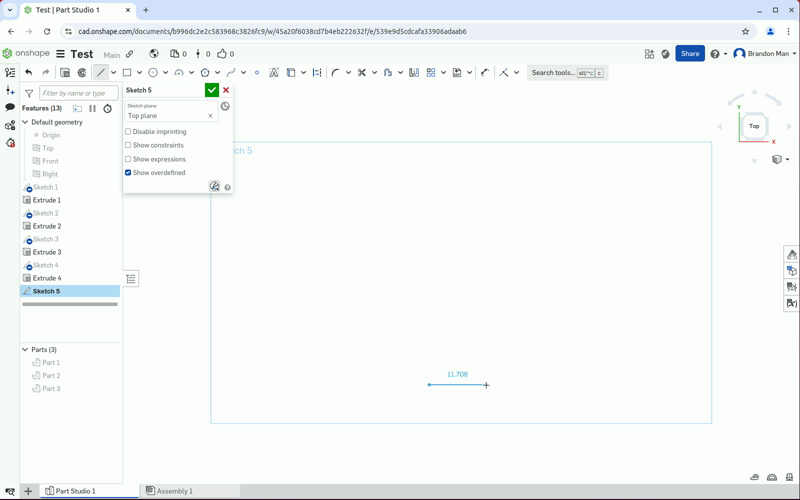
key_down(shift)
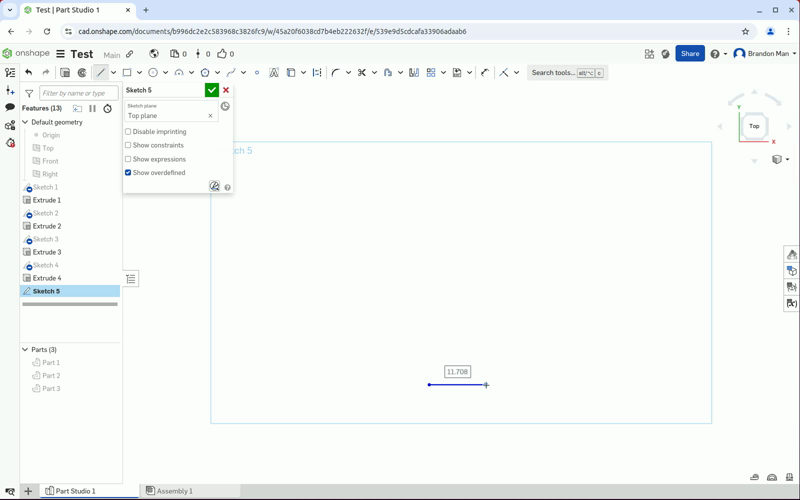
mouse_move(486, 294)
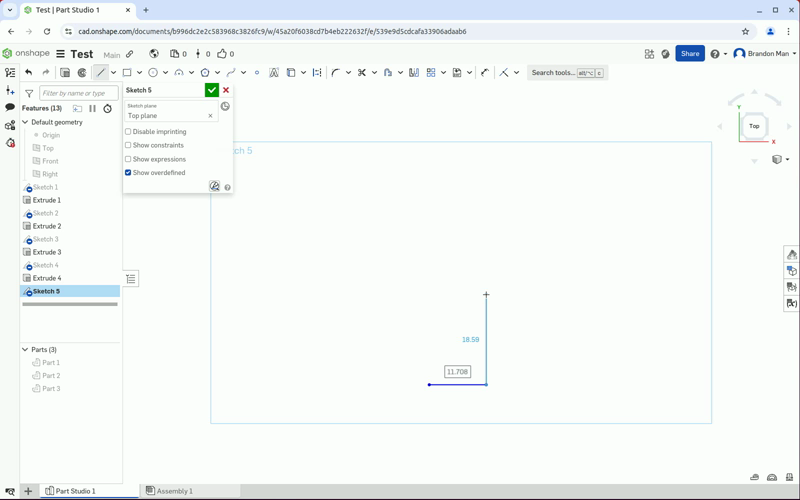
click(486, 294)
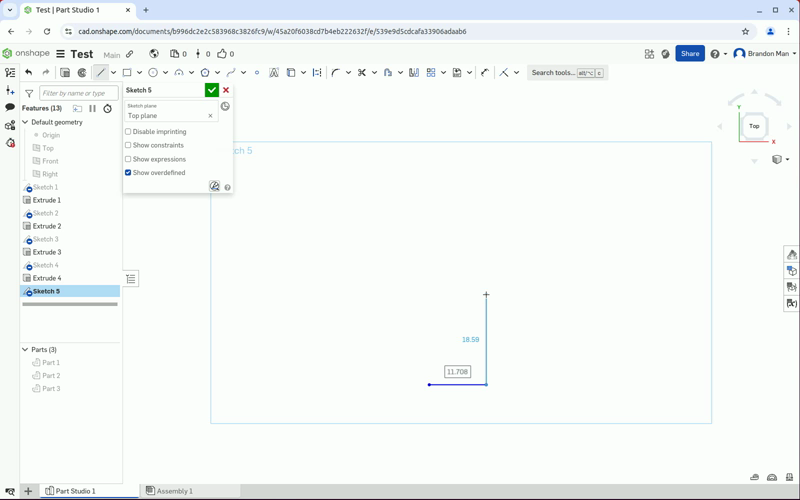
key_up(shift)
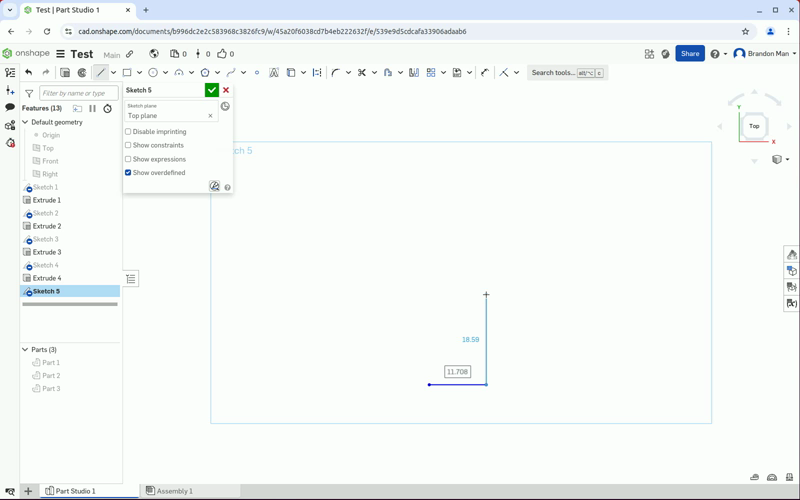
key_down(shift)
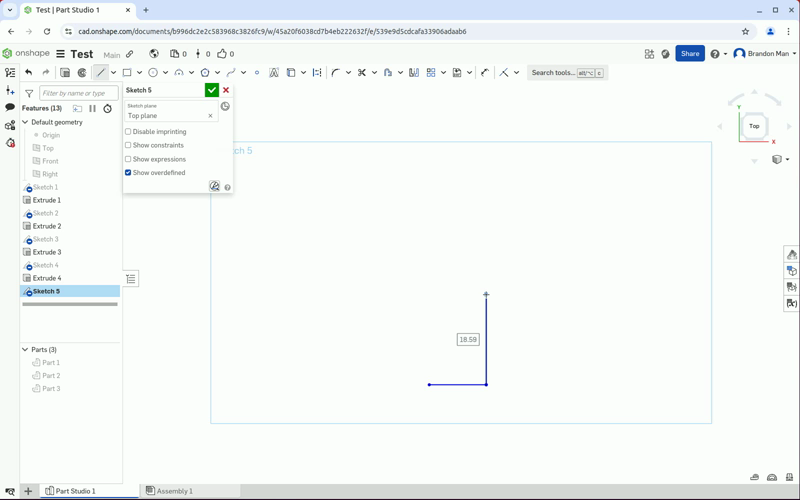
mouse_move(516, 294)
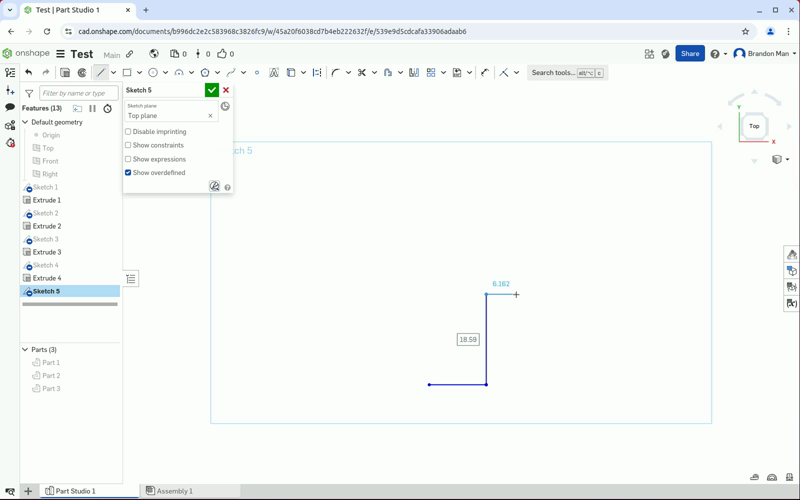
mouse_move(429, 294)
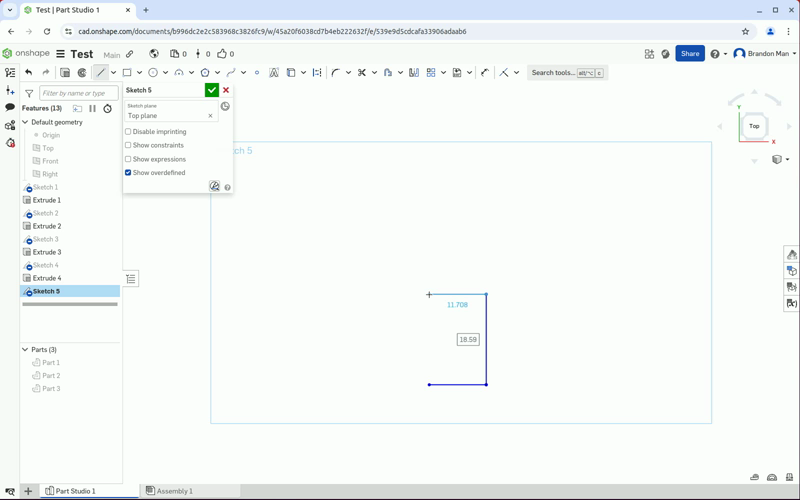
click(429, 294)
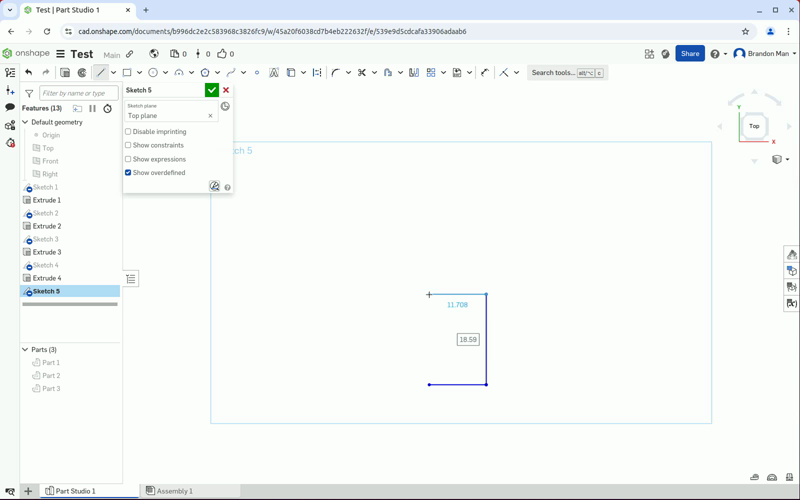
key_up(shift)
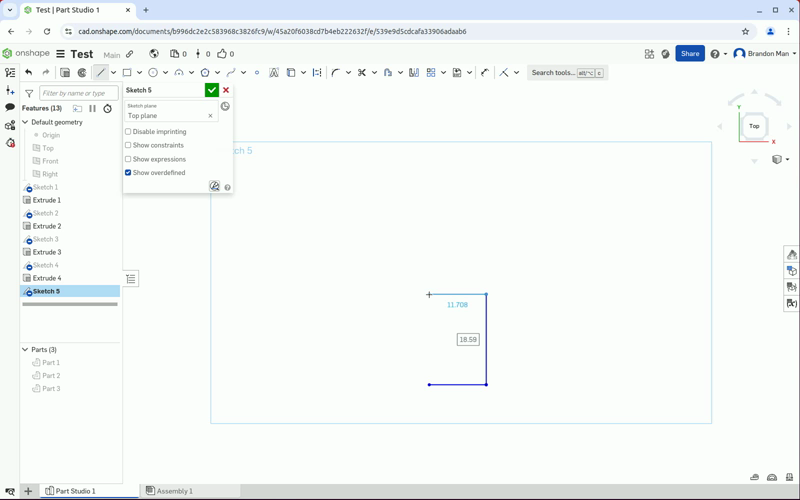
key_down(shift)
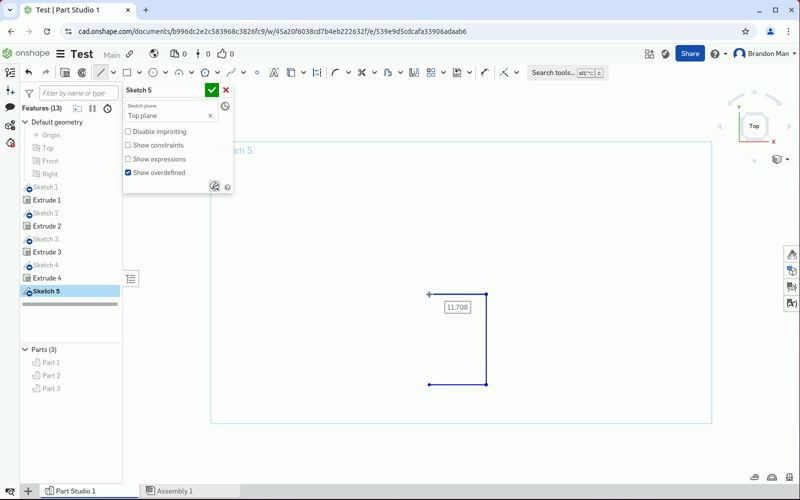
mouse_move(429, 384)
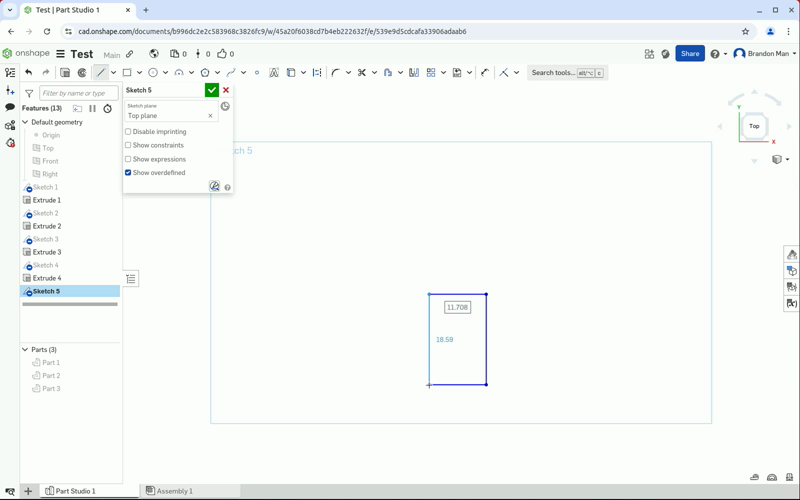
key_up(shift)
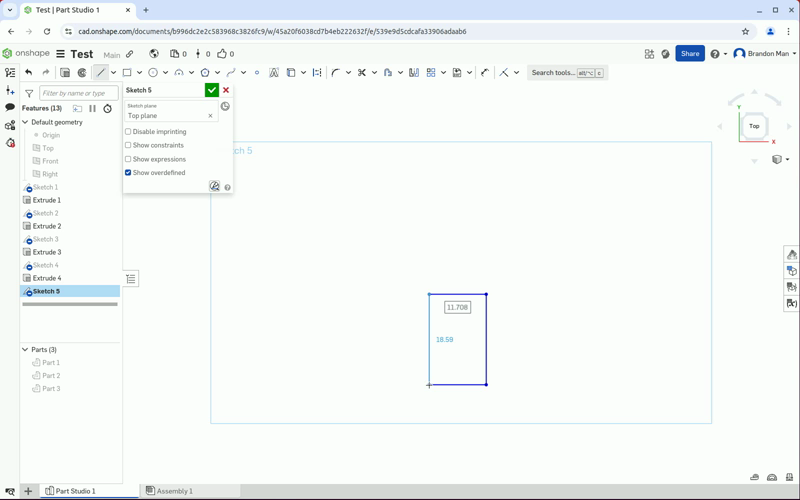
click(429, 384)
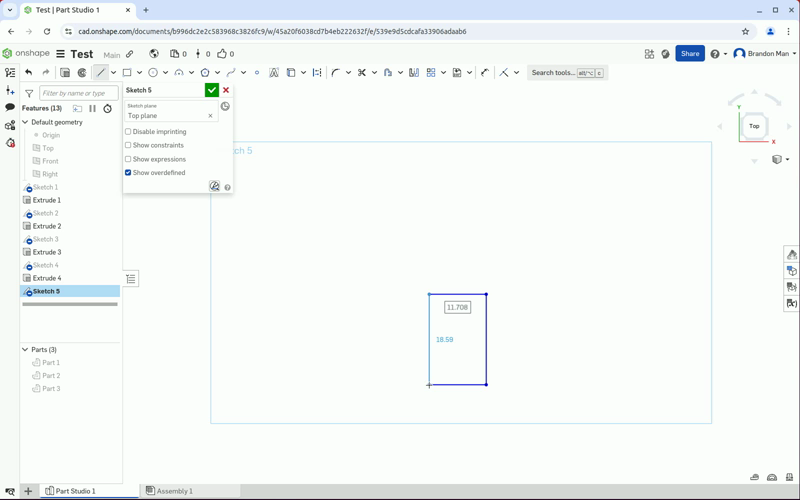
key(esc)
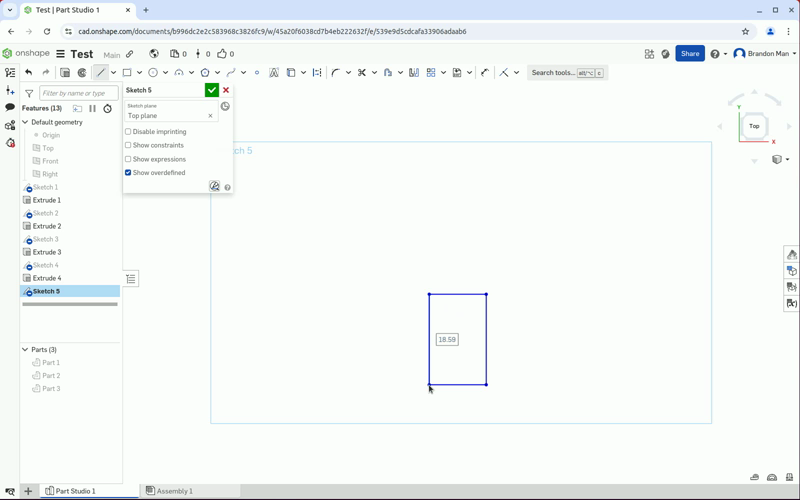
mouse_move(471, 316)
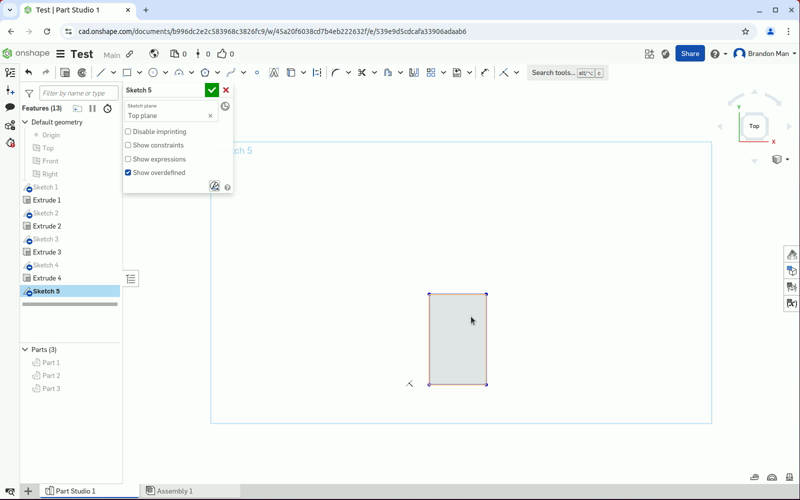
click(471, 316)
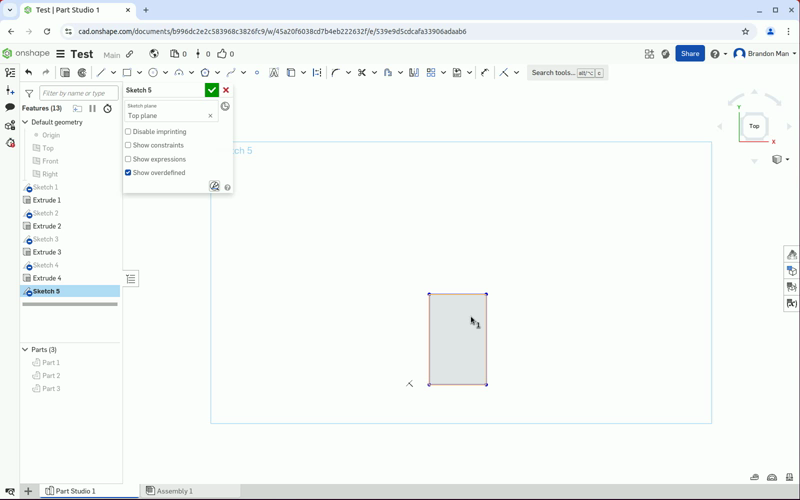
mouse_move(73, 352)
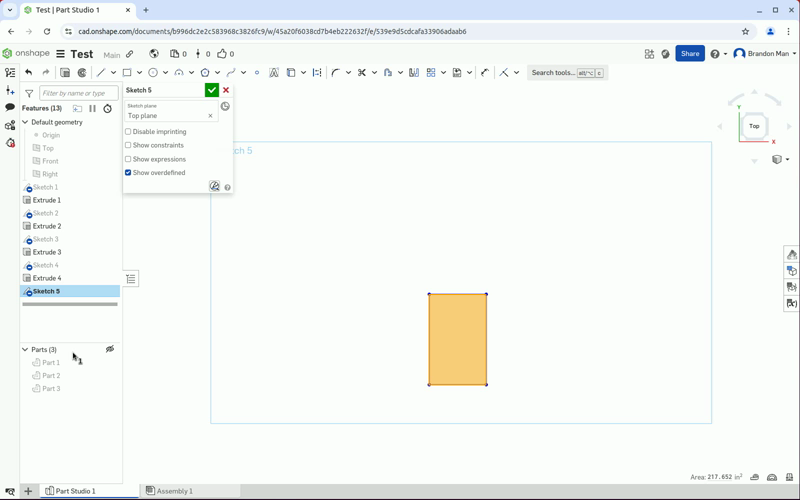
key(shift+y)
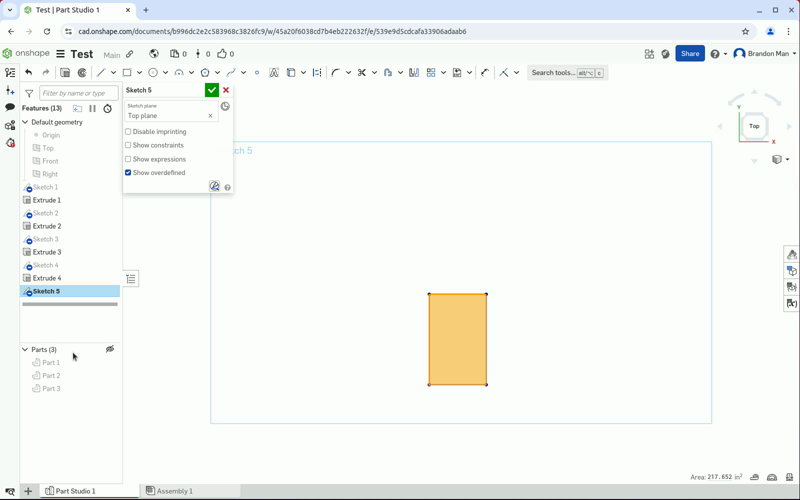
key(shift+e)
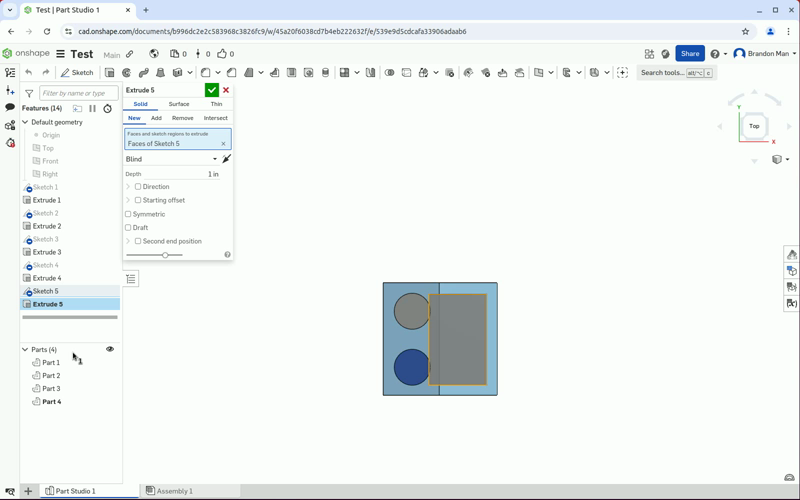
mouse_move(143, 106)
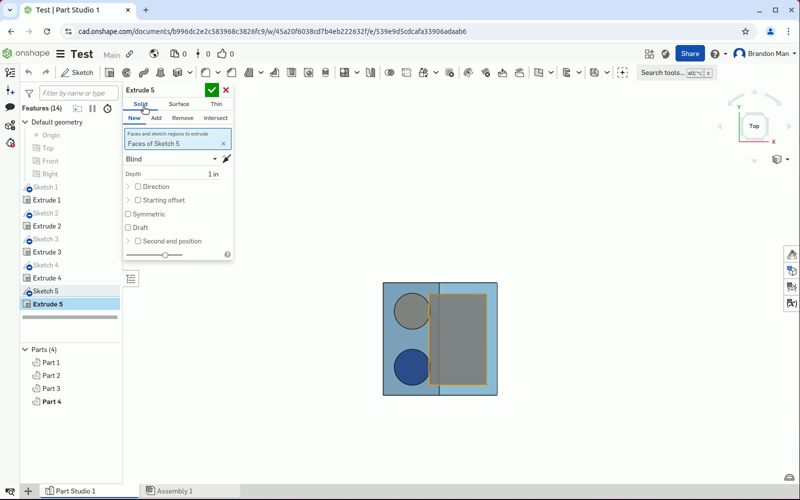
click(143, 106)
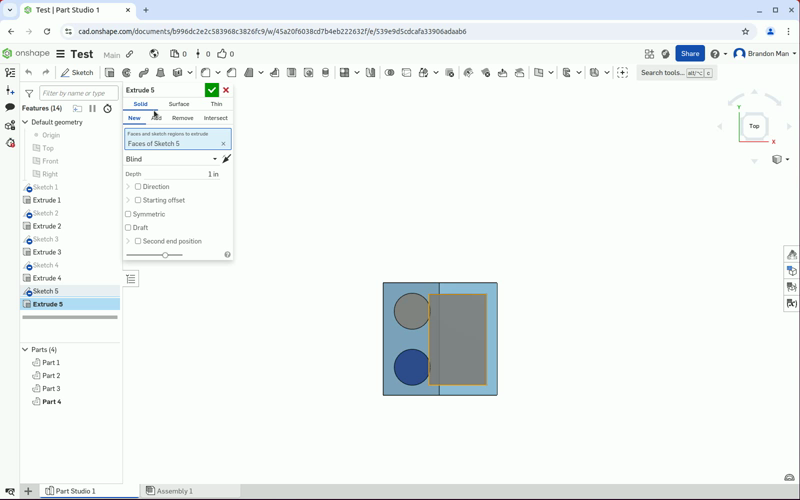
mouse_move(186, 120)
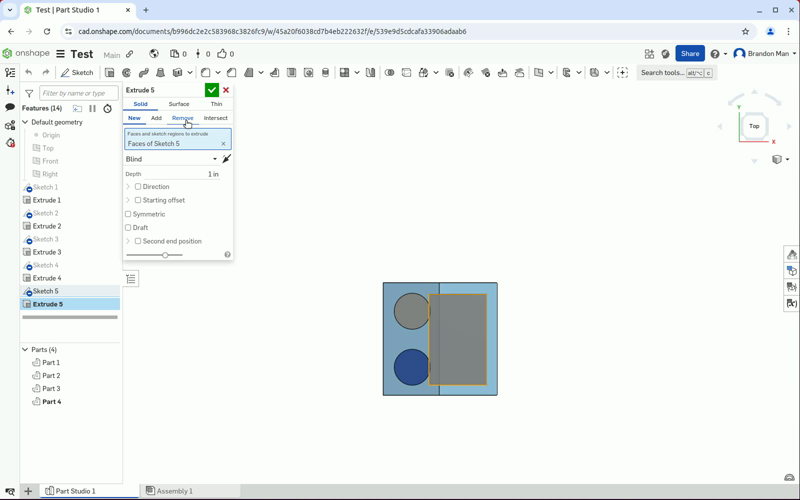
click(186, 120)
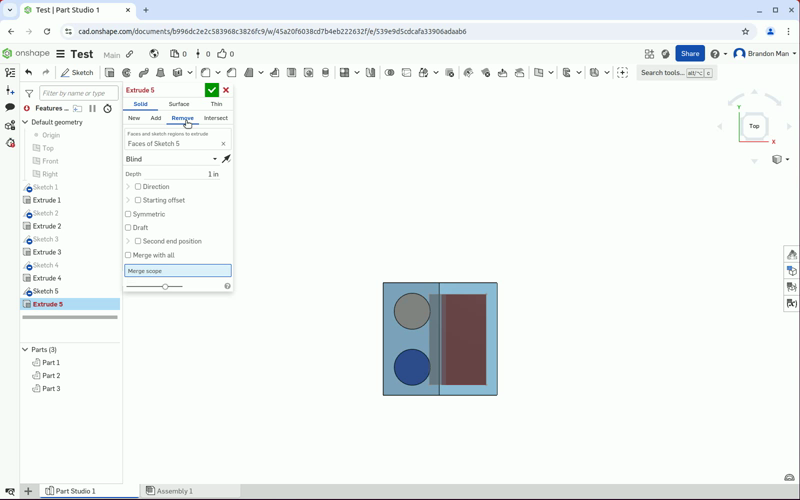
key(tab, 4)
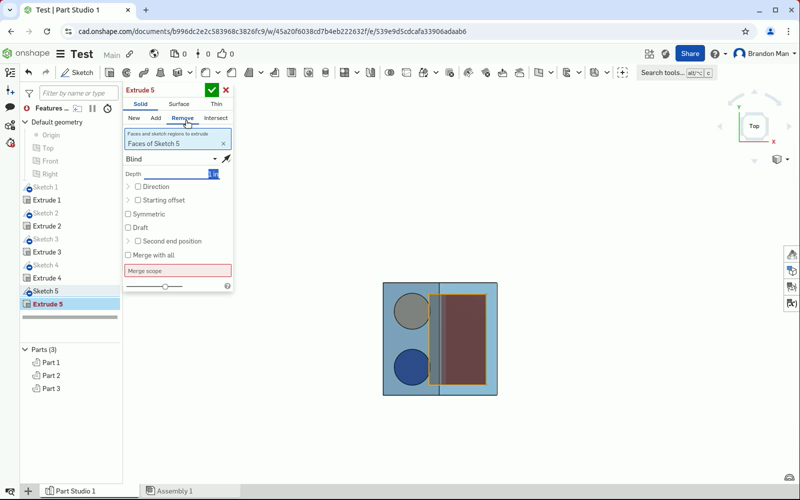
text(14.683)
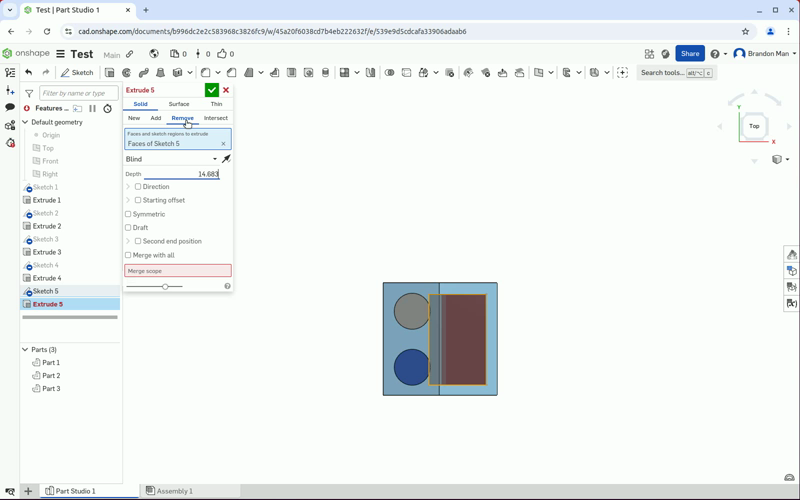
key(tab, 6)
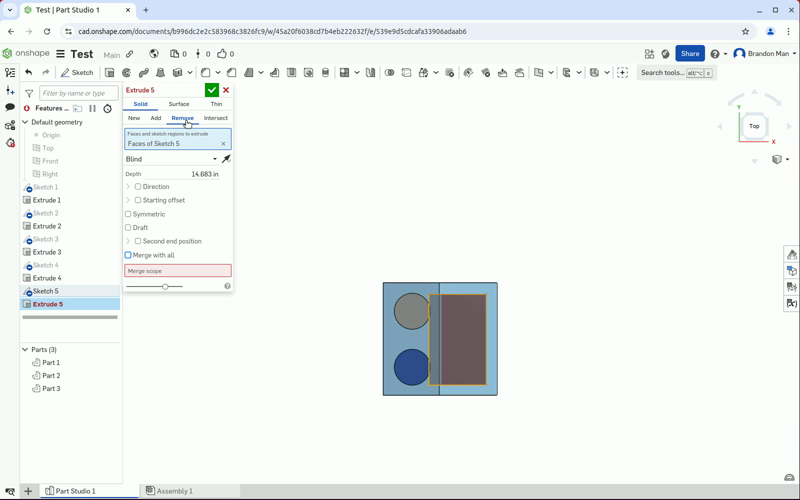
key(space)
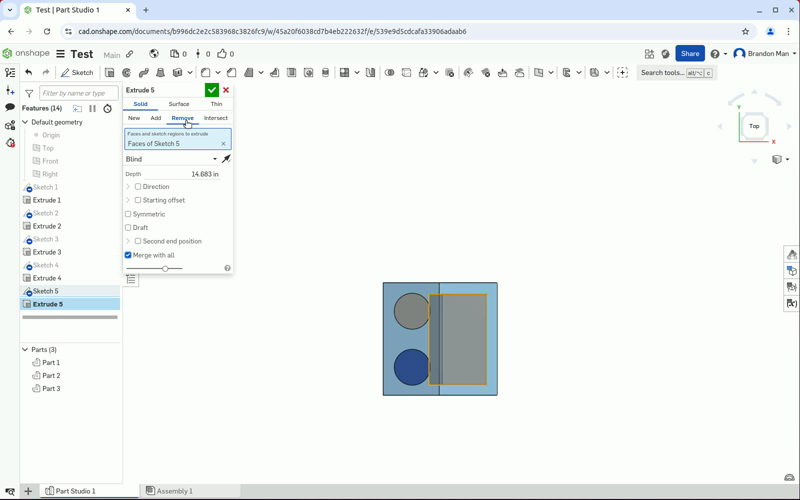
key(enter)
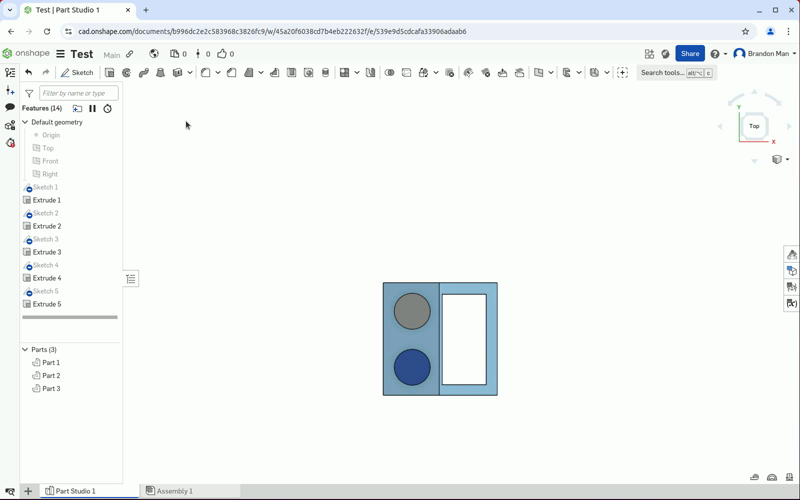
key(shift+h)
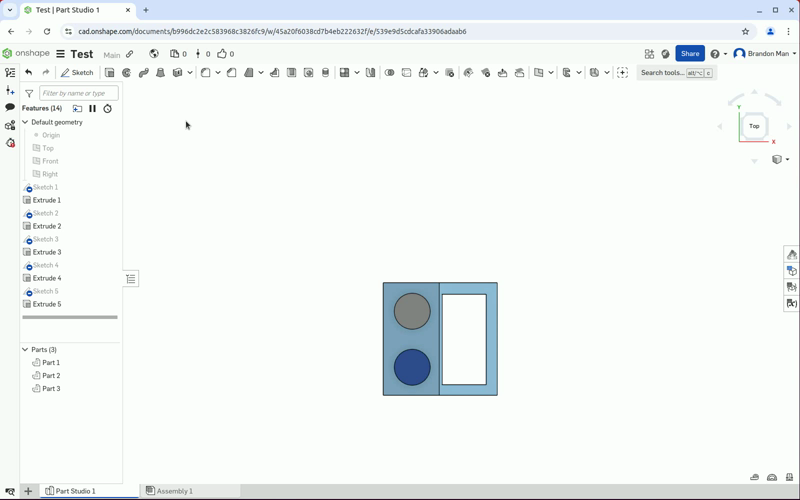
key(shift+h)
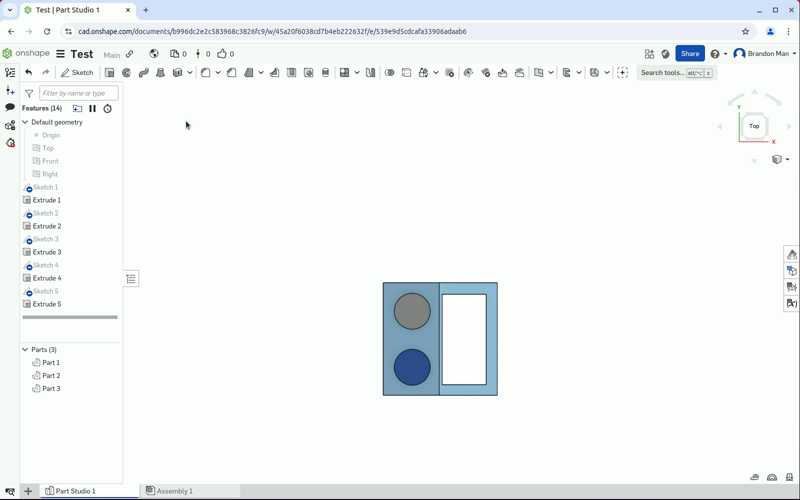
mouse_move(73, 189)
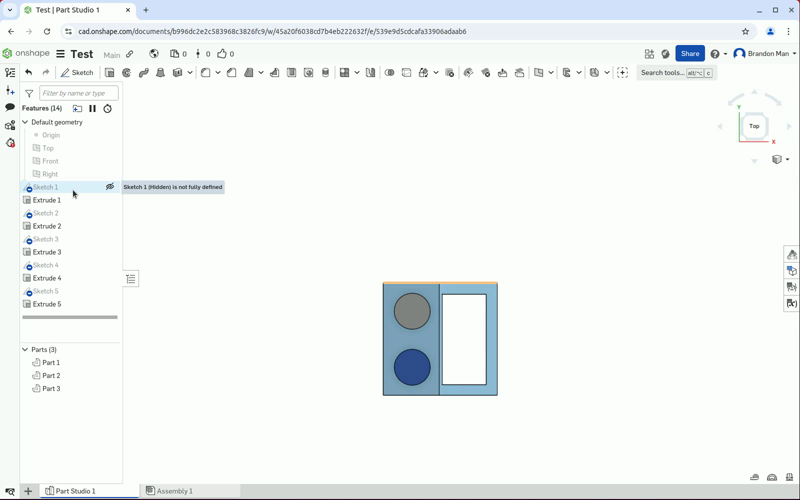
click(73, 189)
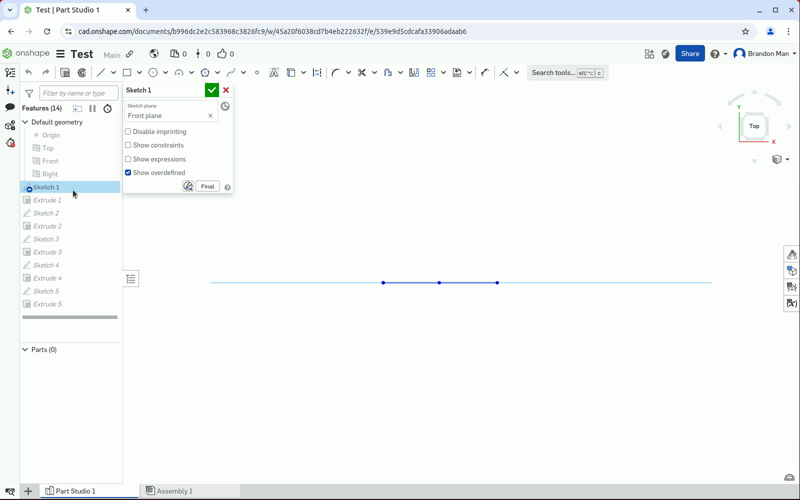
mouse_move(229, 92)
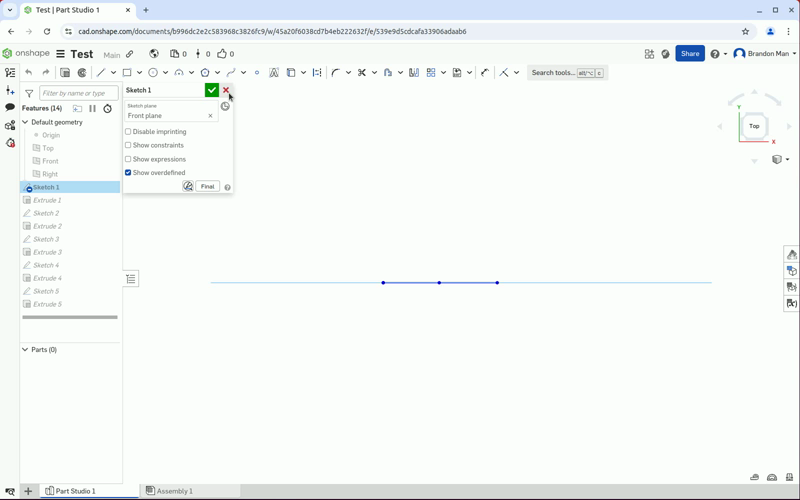
click(229, 92)
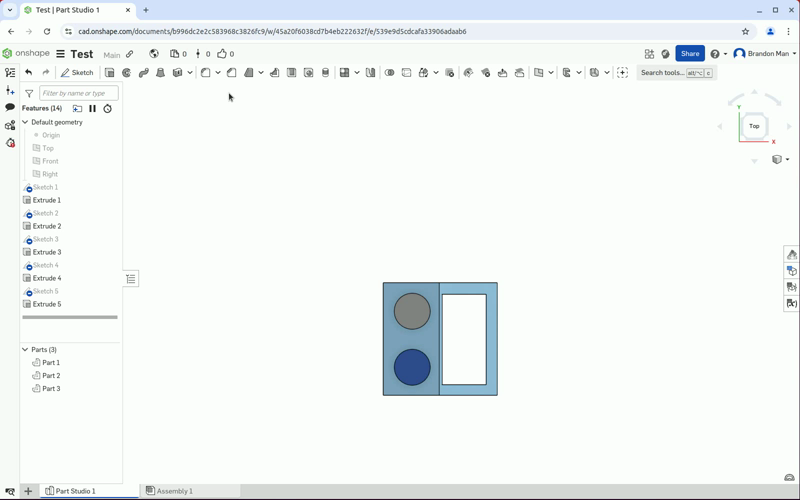
mouse_move(73, 352)
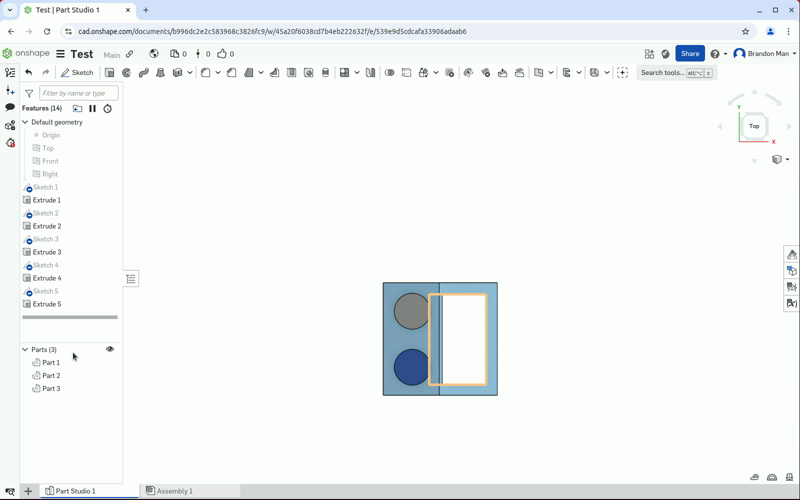
key(y)
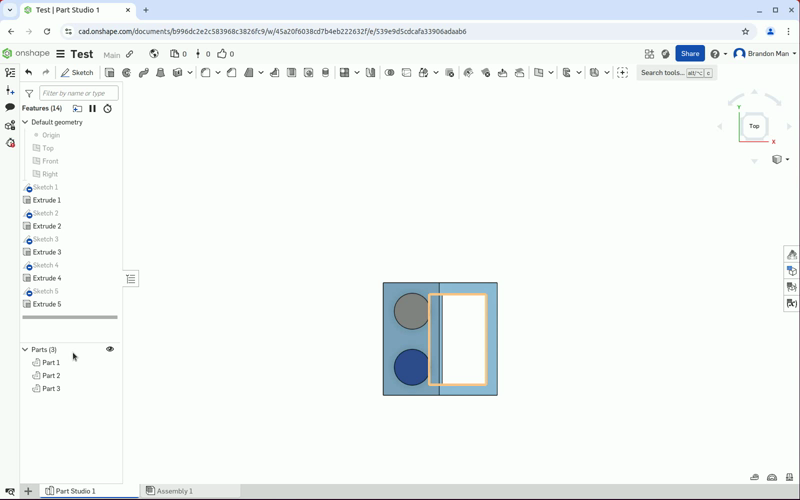
key(shift+p)
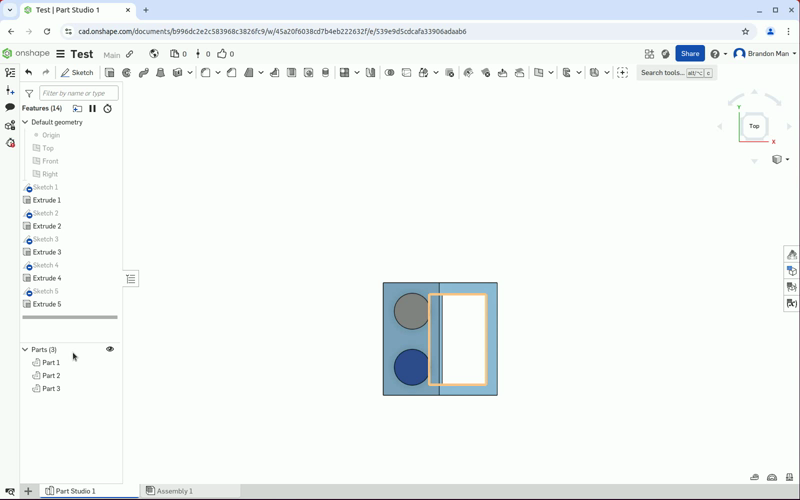
key(space)
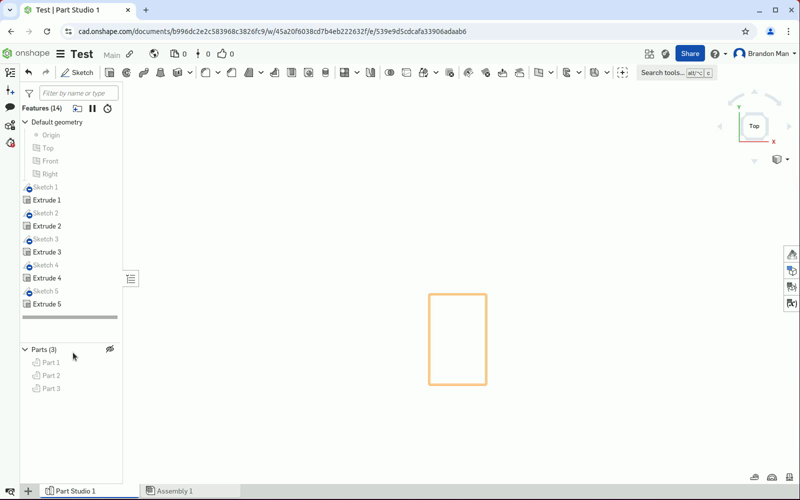
key_down(shift)
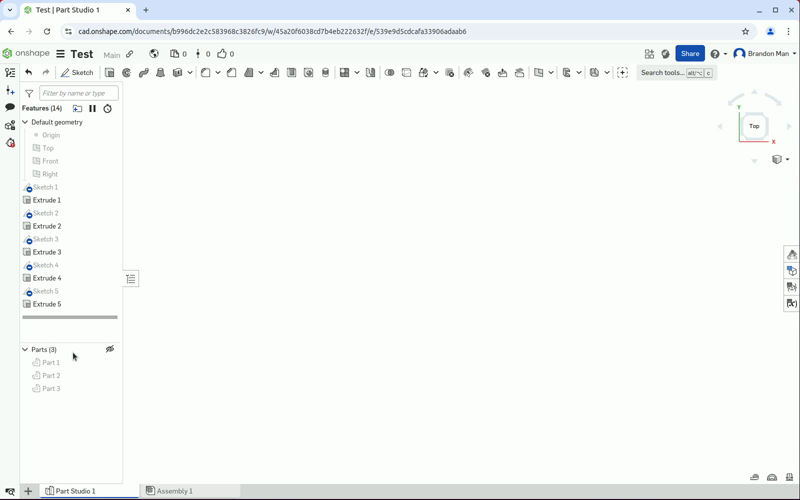
key(up)
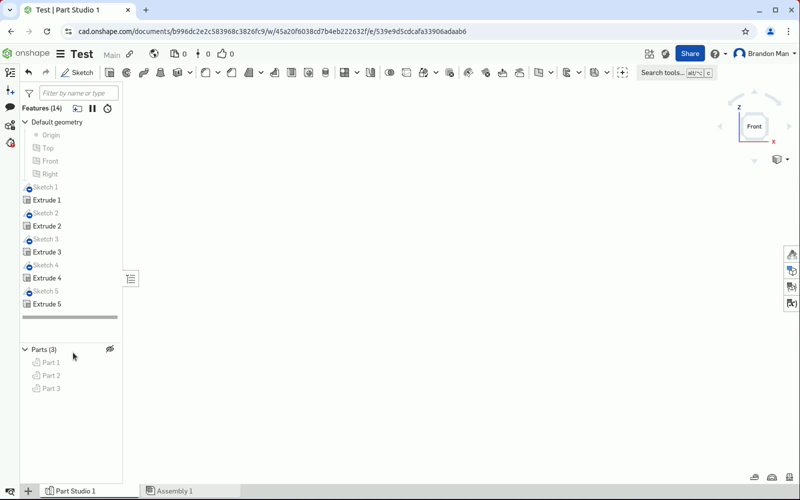
key_up(shift)
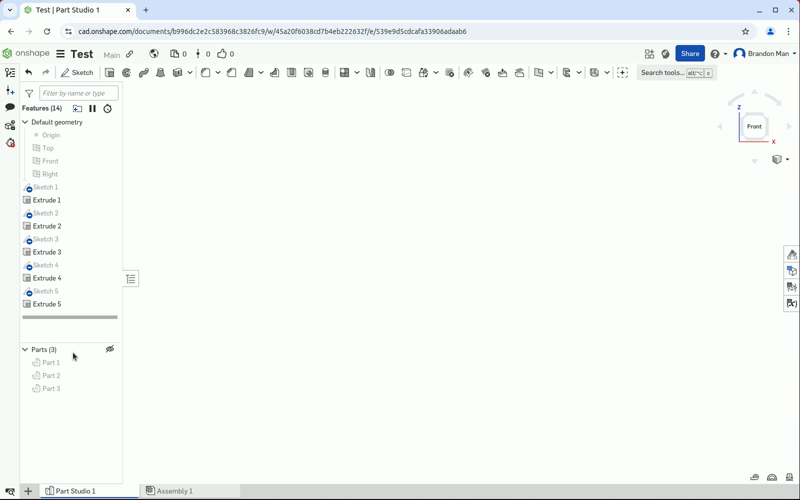
mouse_move(73, 352)
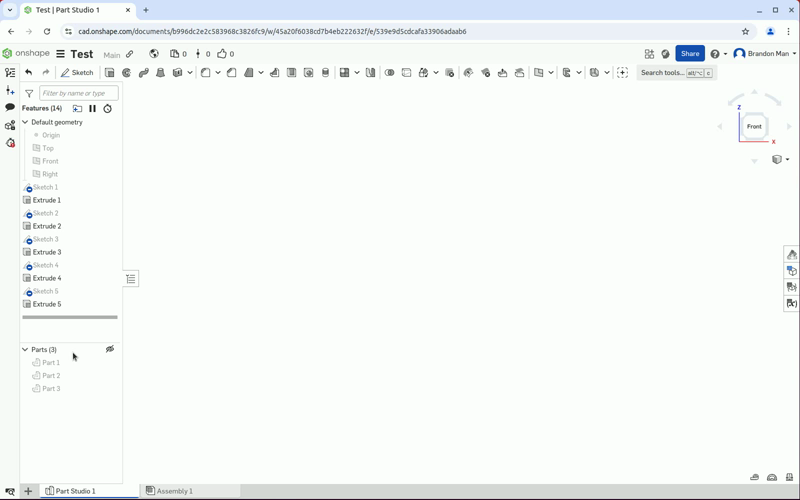
key(shift+y)
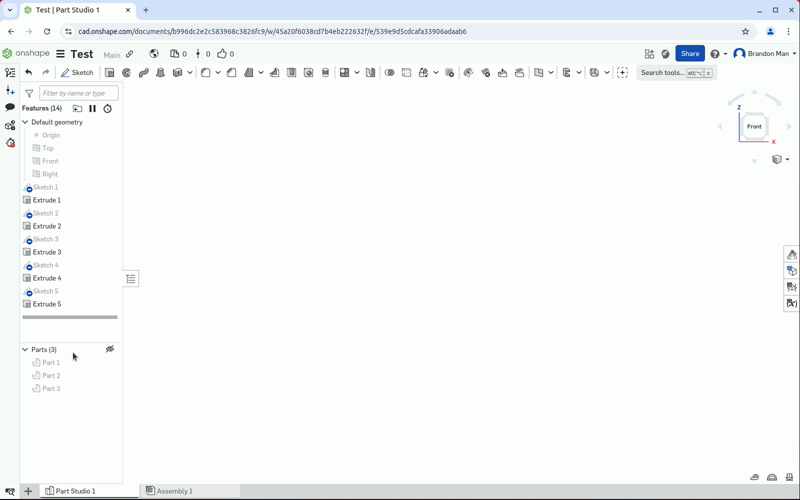
key(shift+s)
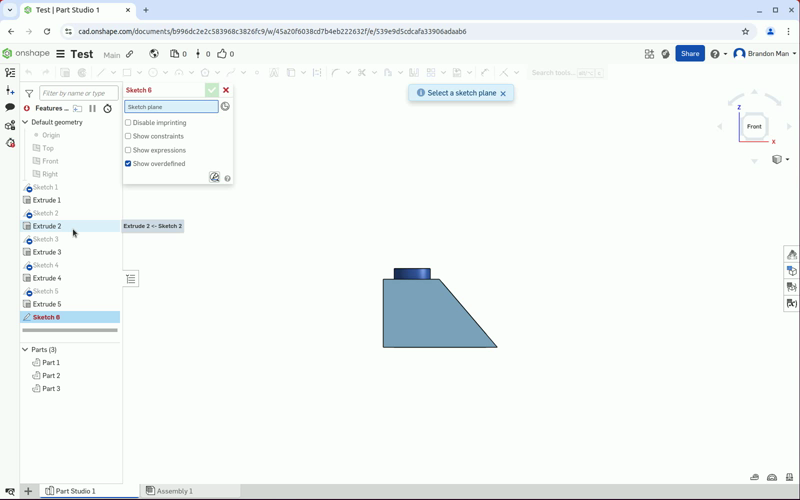
scroll(3)
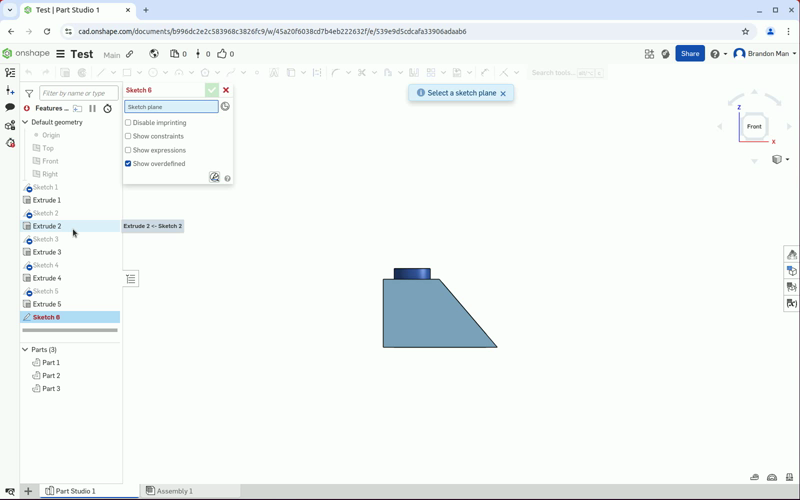
mouse_move(73, 163)
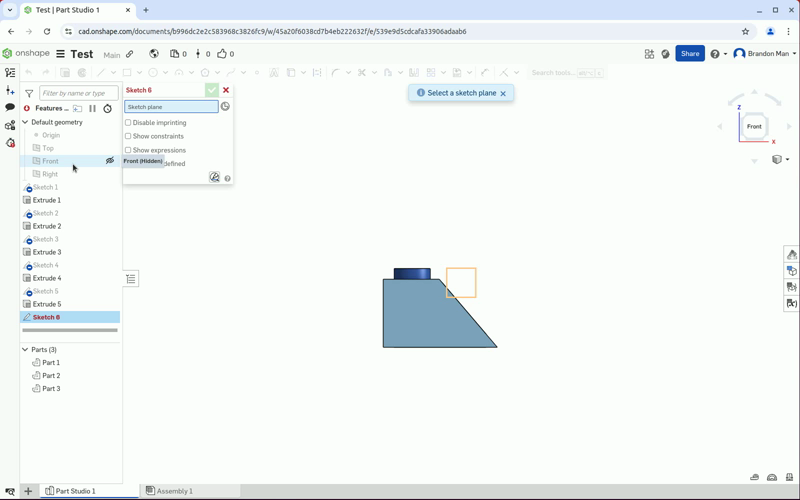
click(73, 163)
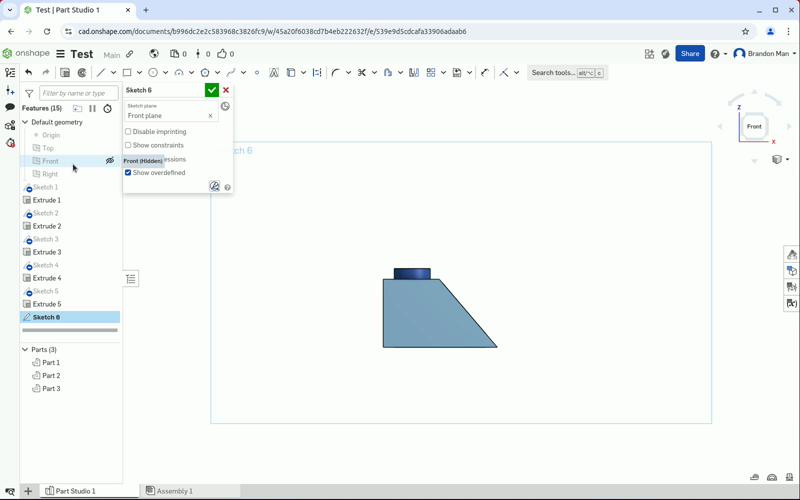
mouse_move(73, 352)
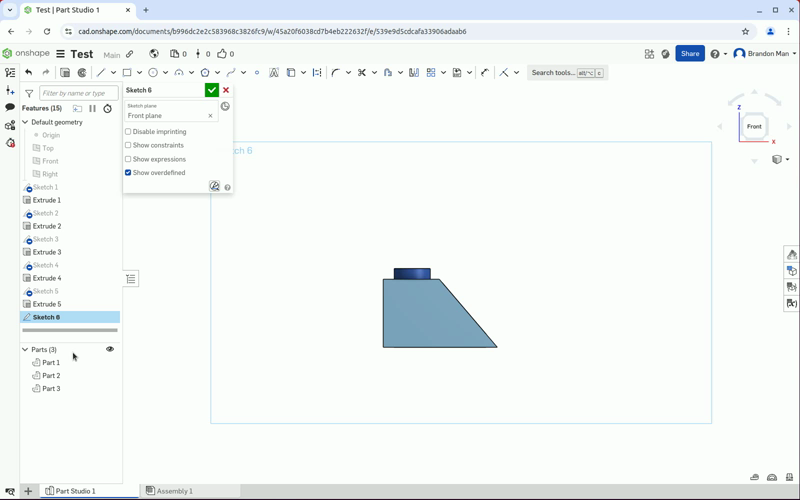
key(y)
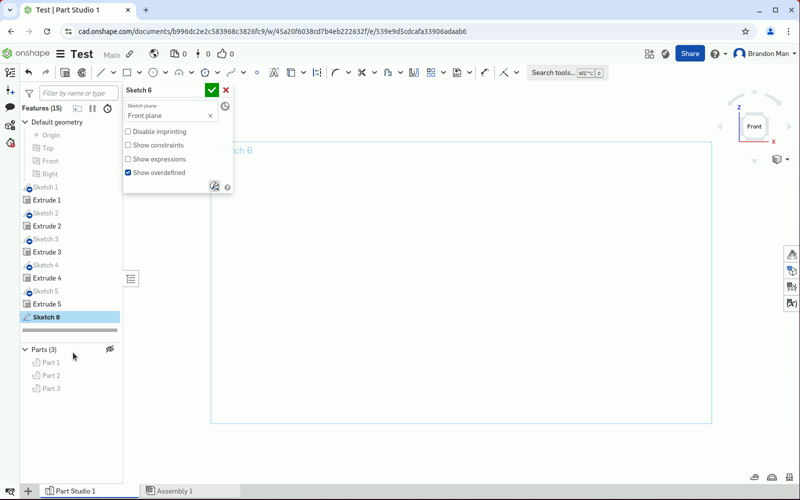
key(l)
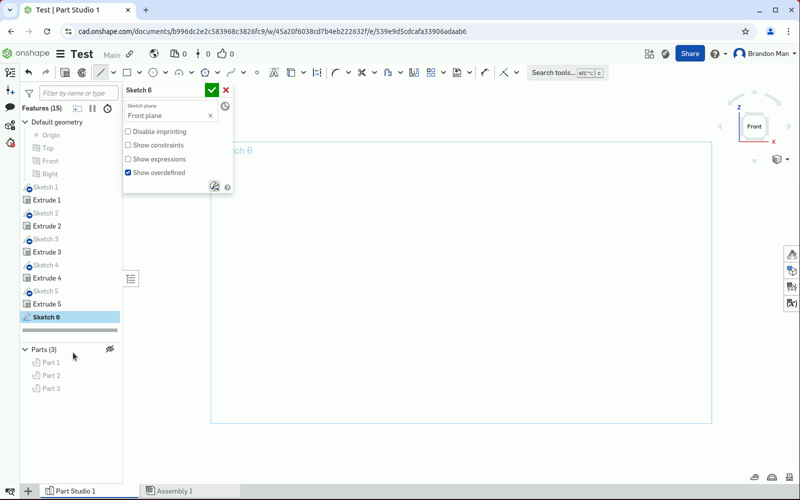
key_down(shift)
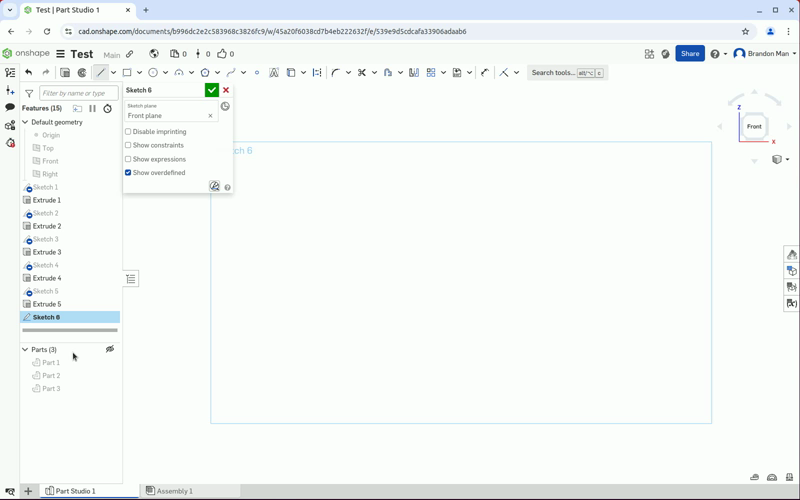
mouse_move(429, 279)
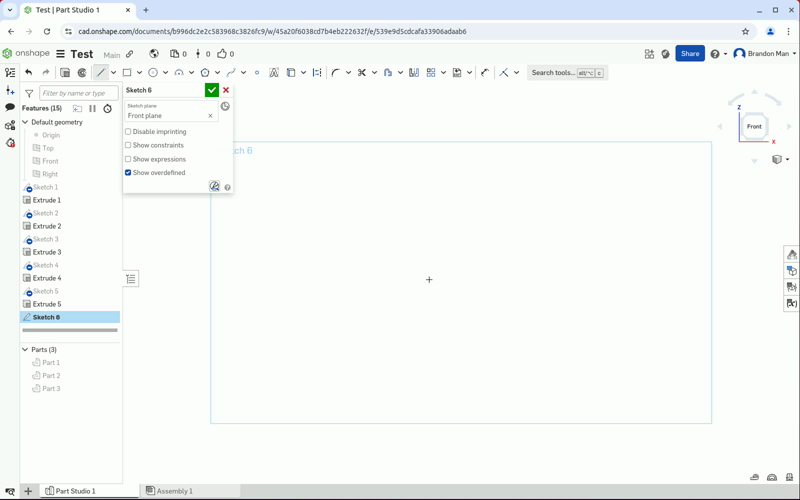
click(429, 279)
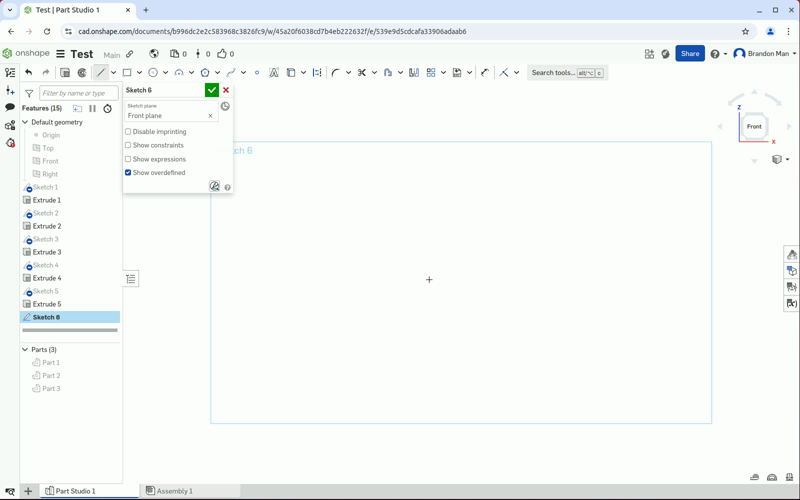
key_up(shift)
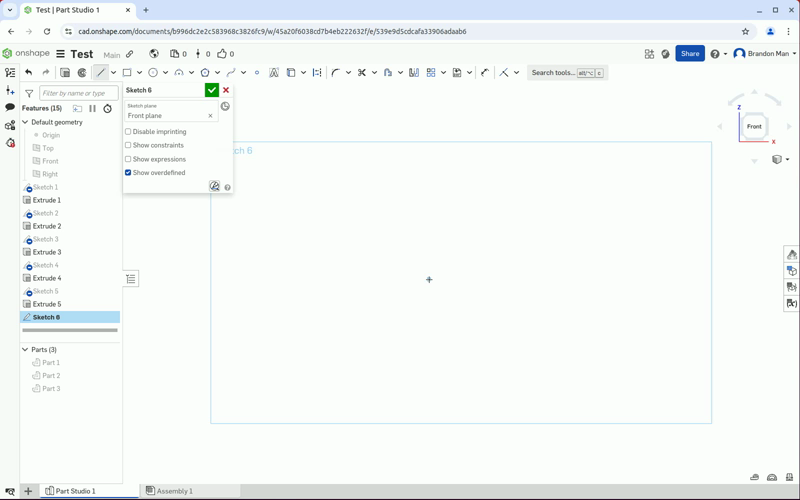
key_down(shift)
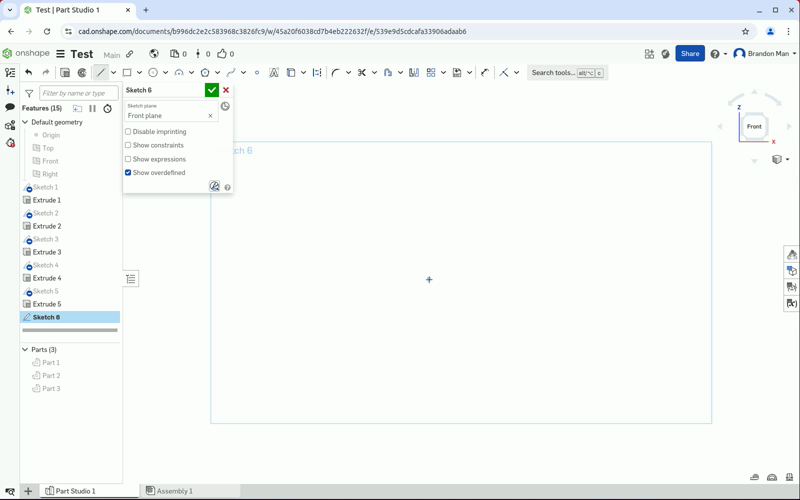
mouse_move(482, 346)
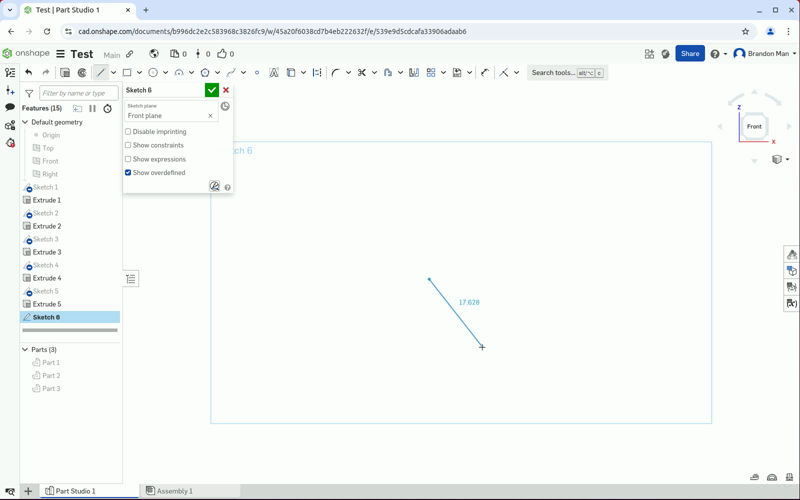
click(482, 346)
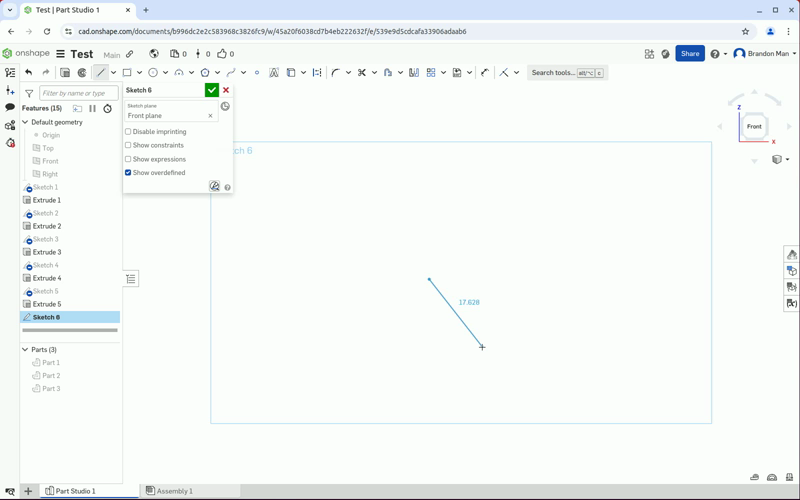
key_up(shift)
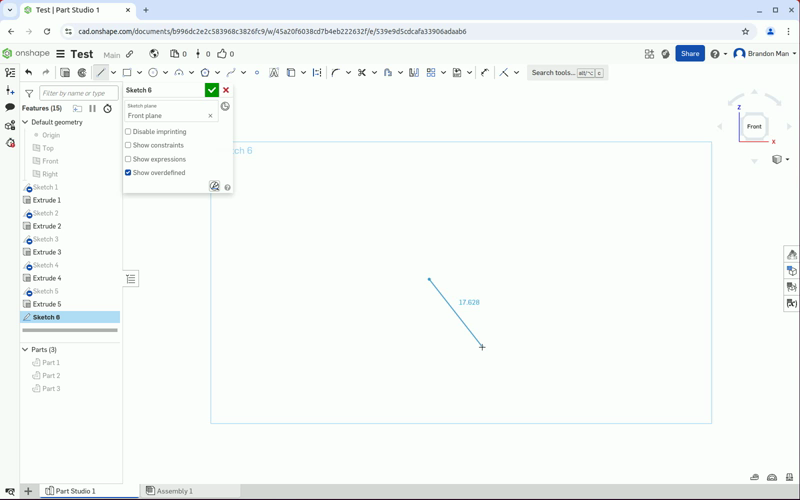
key_down(shift)
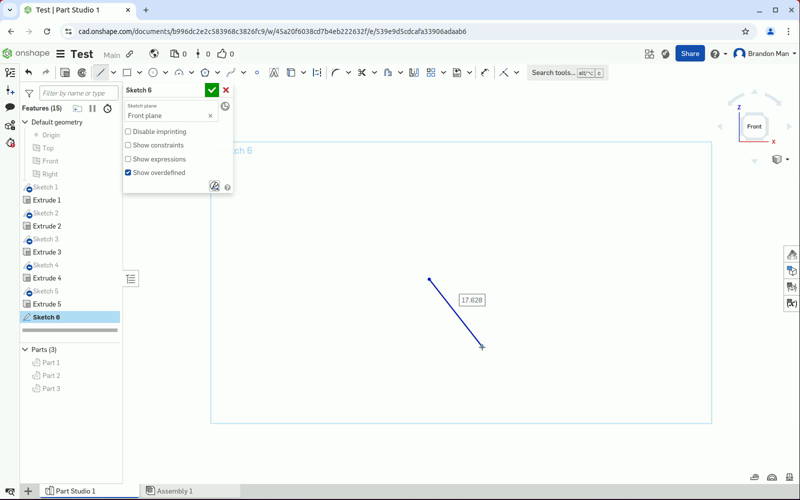
mouse_move(512, 346)
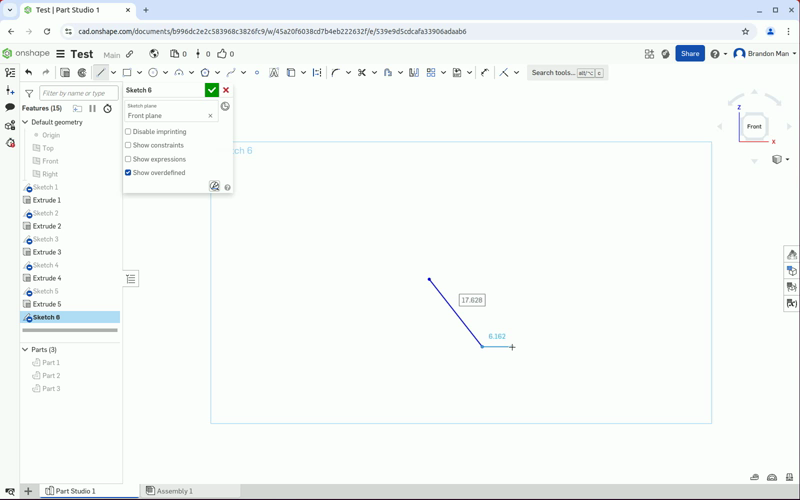
mouse_move(496, 346)
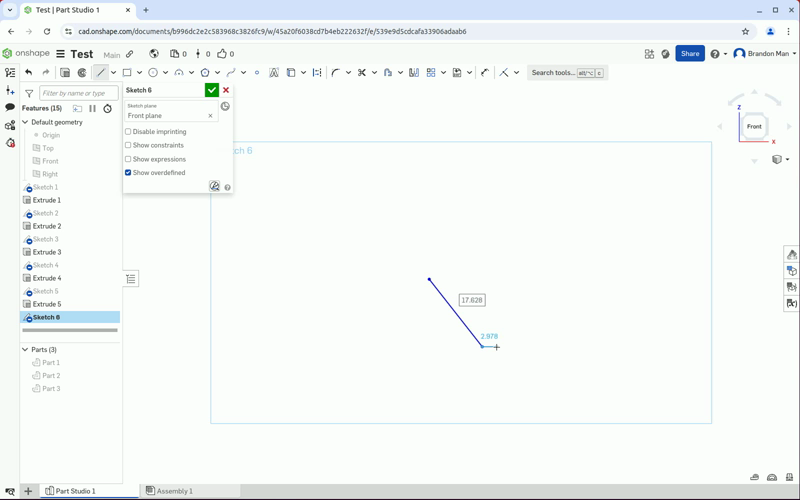
click(496, 346)
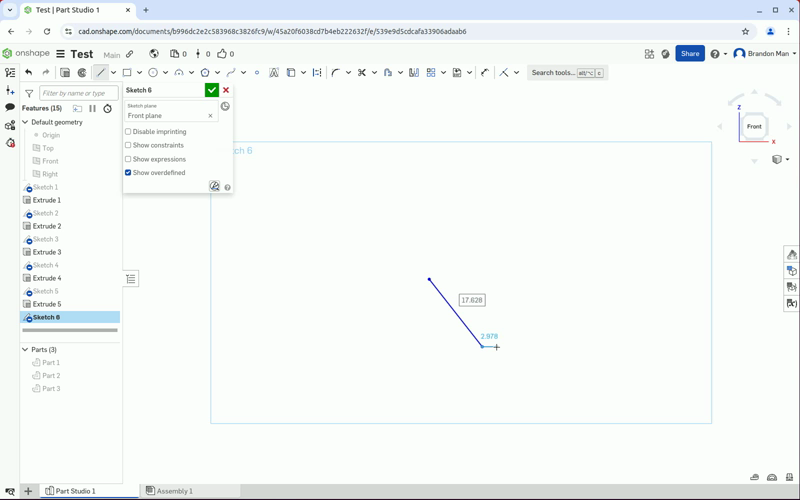
key_up(shift)
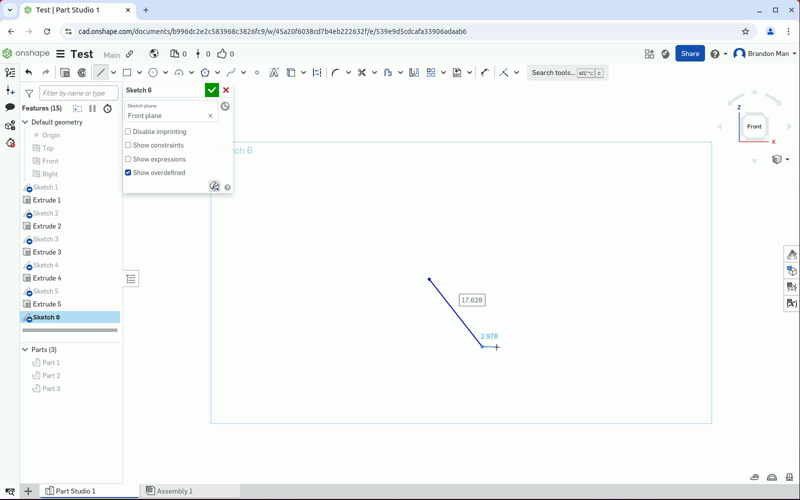
key_down(shift)
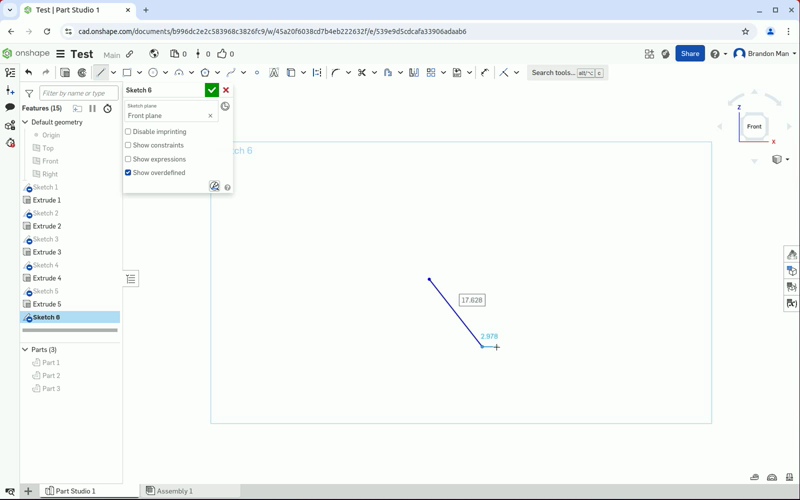
mouse_move(439, 279)
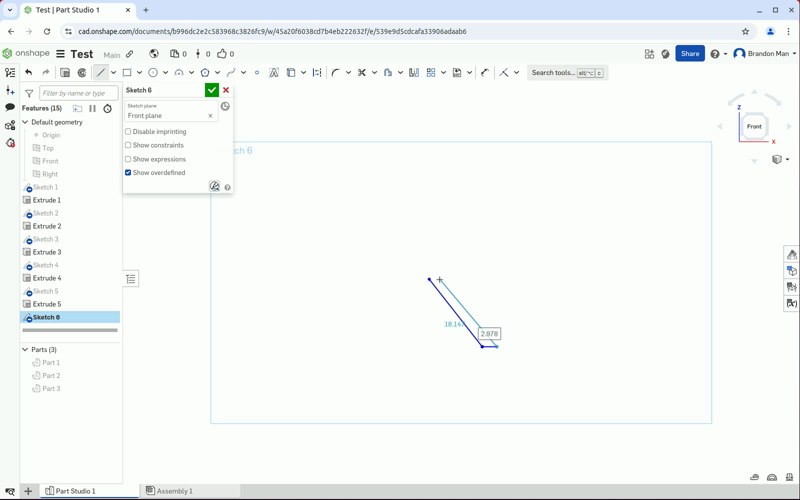
click(439, 279)
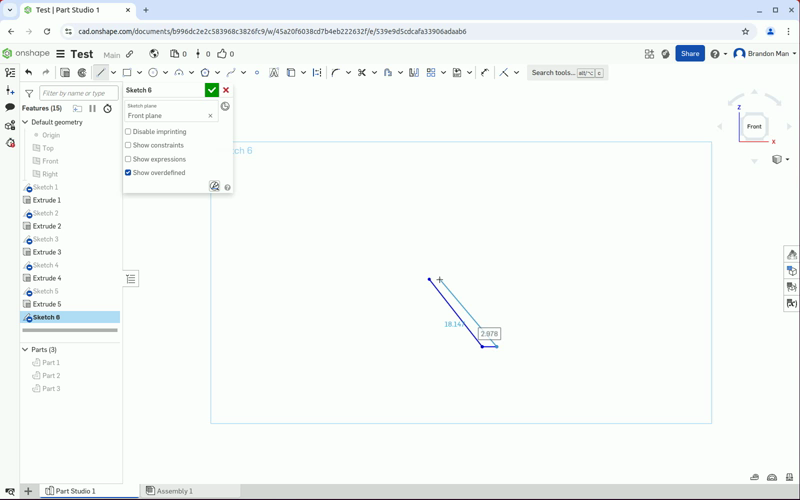
key_up(shift)
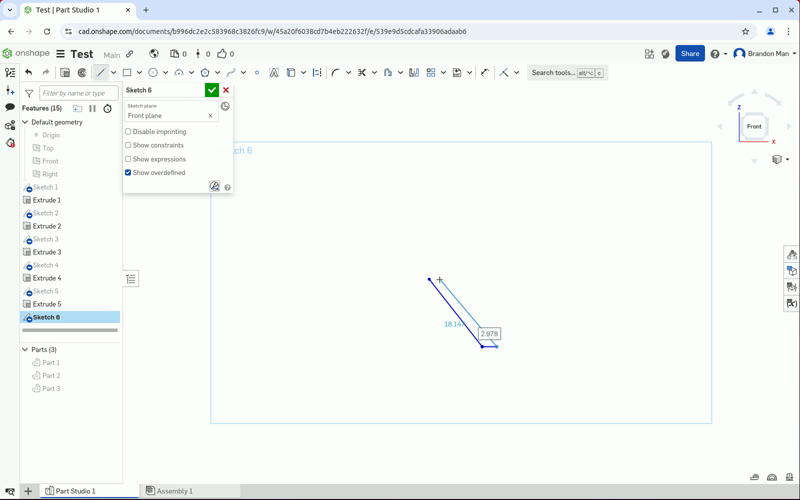
mouse_move(469, 279)
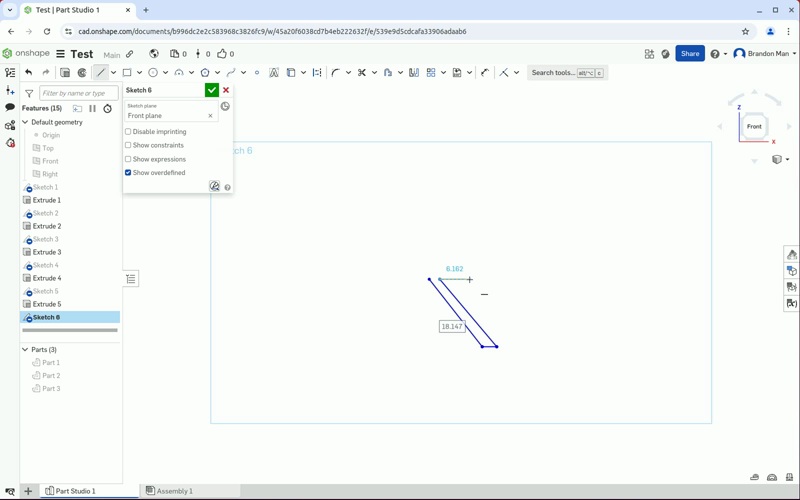
key_down(shift)
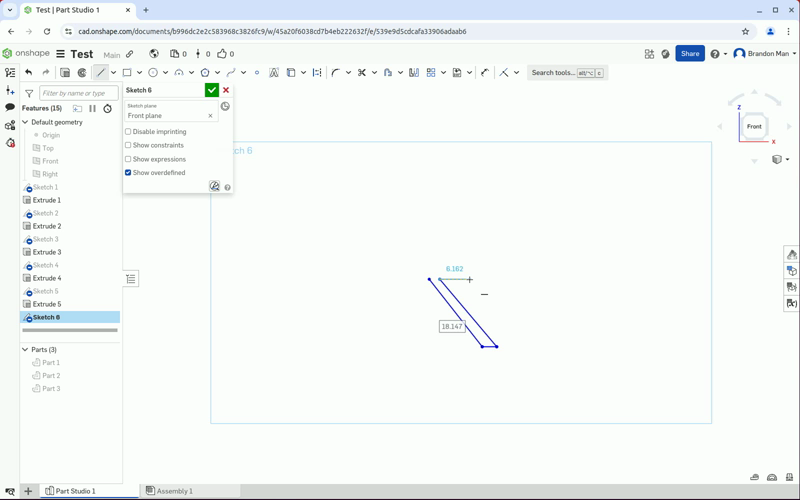
mouse_move(429, 279)
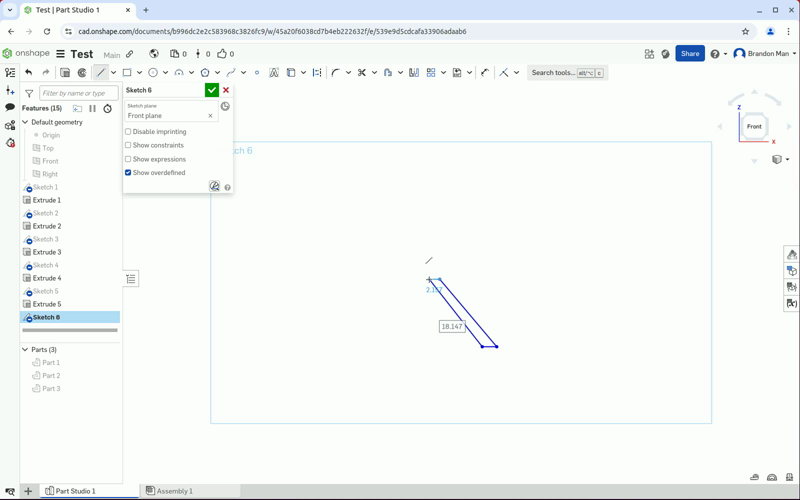
key_up(shift)
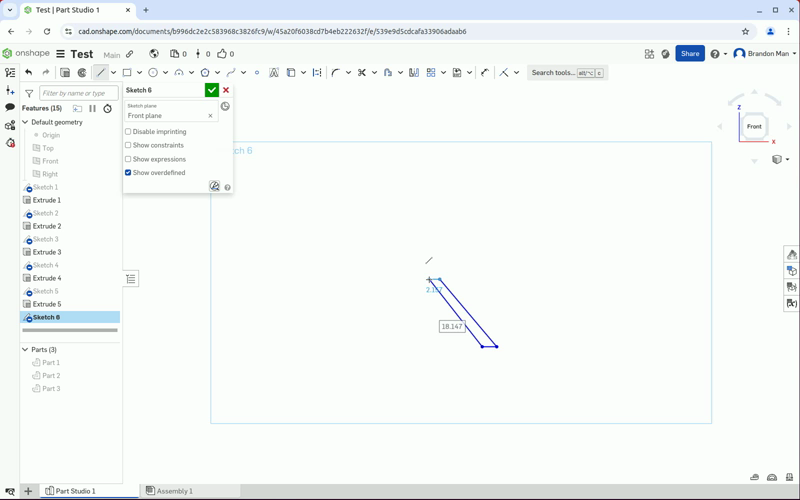
click(429, 279)
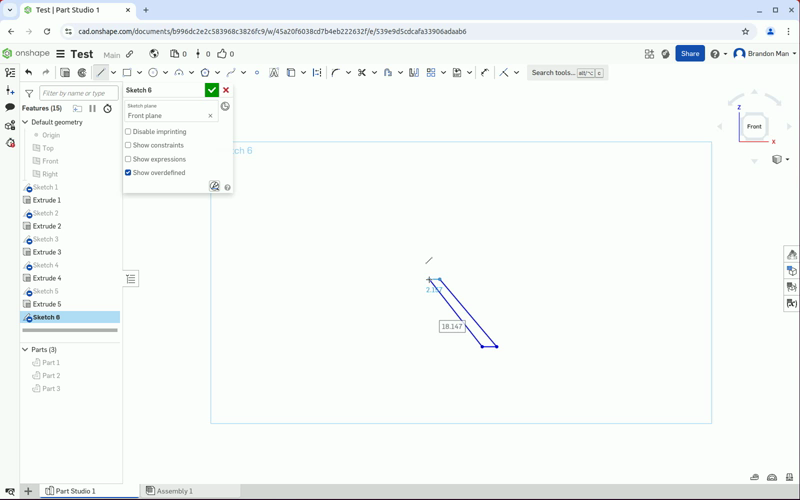
key(esc)
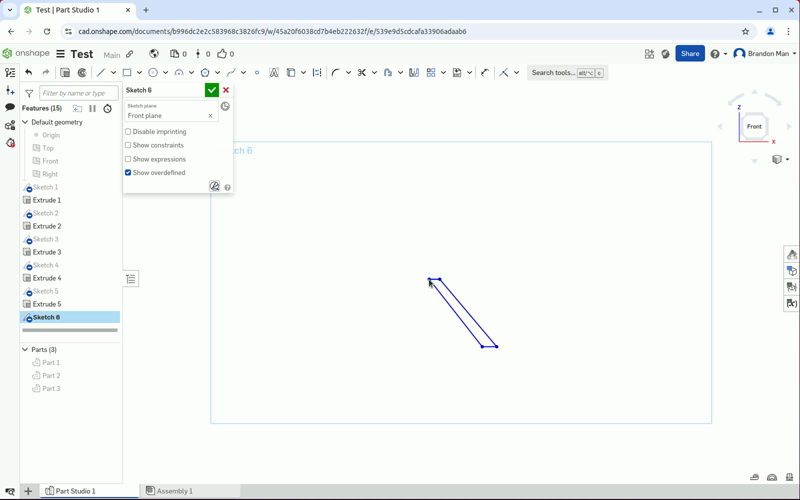
mouse_move(456, 309)
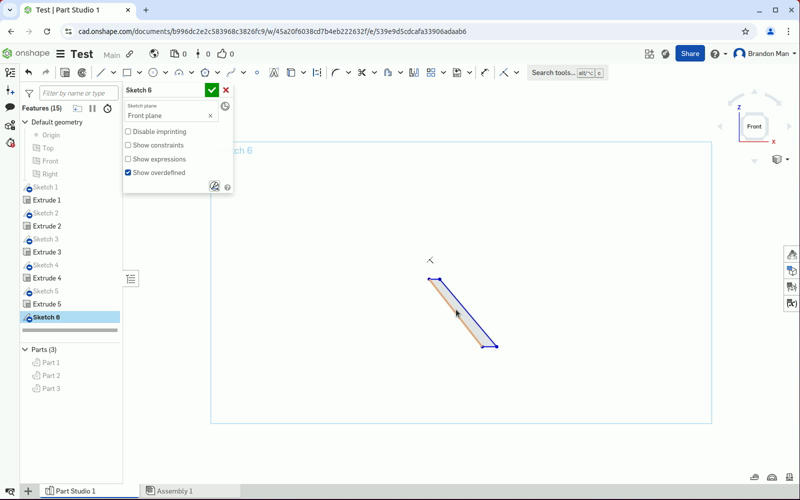
scroll(6)
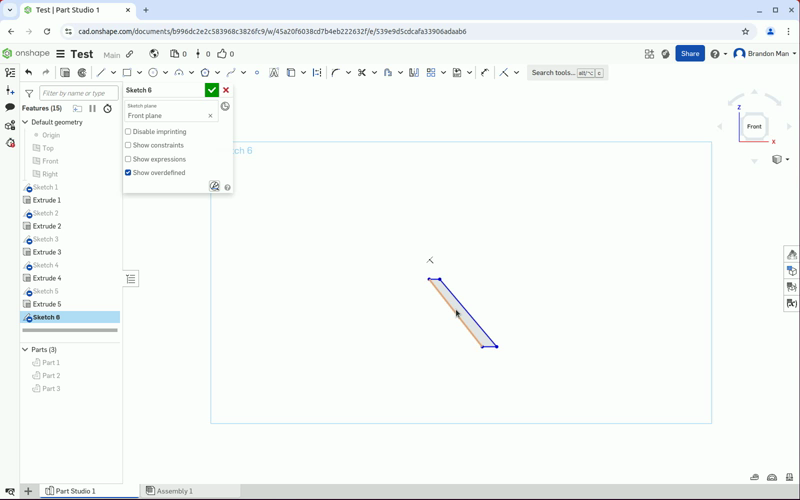
scroll(6)
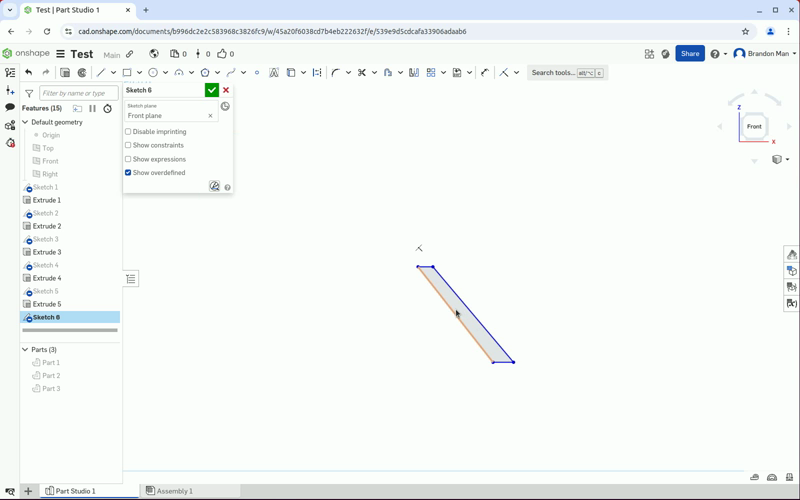
scroll(6)
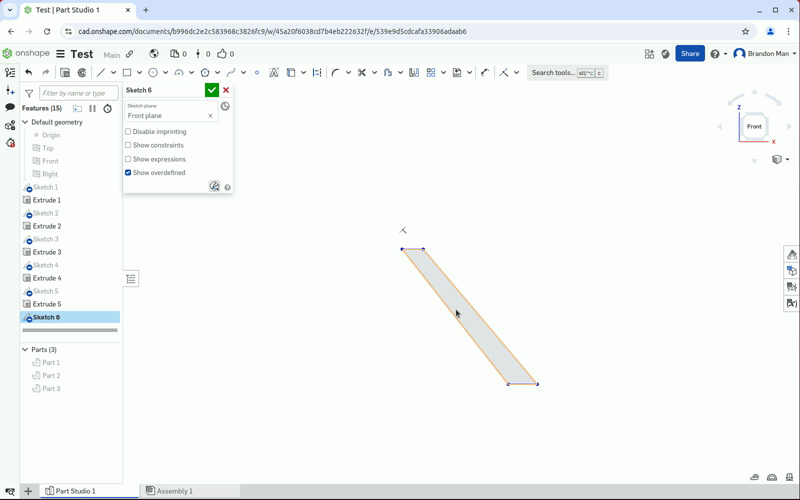
scroll(6)
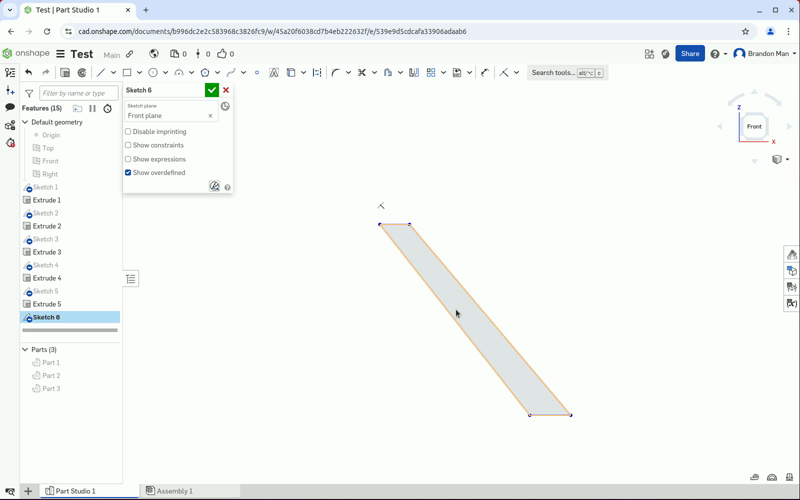
scroll(6)
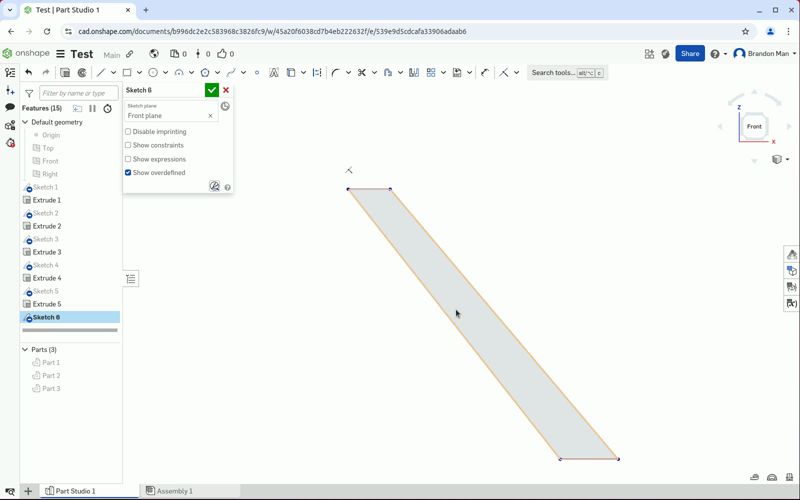
scroll(6)
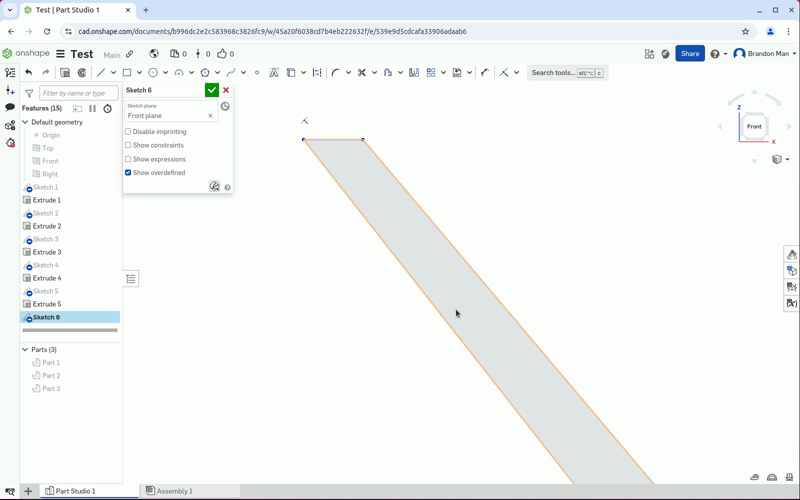
scroll(6)
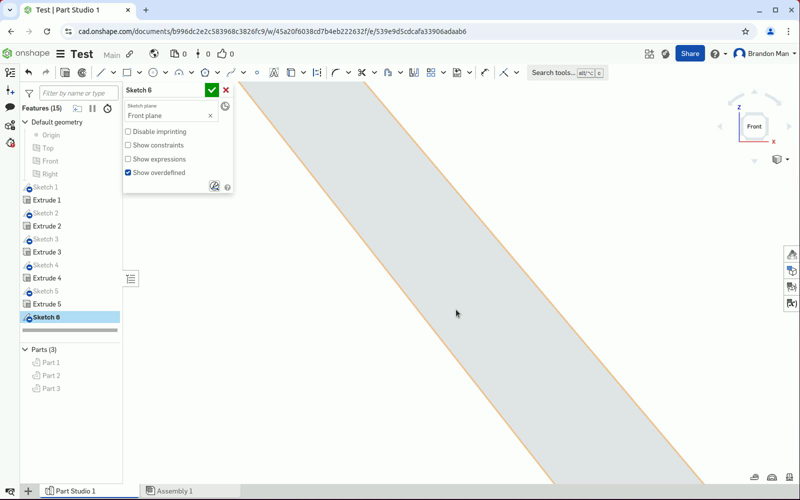
click(456, 309)
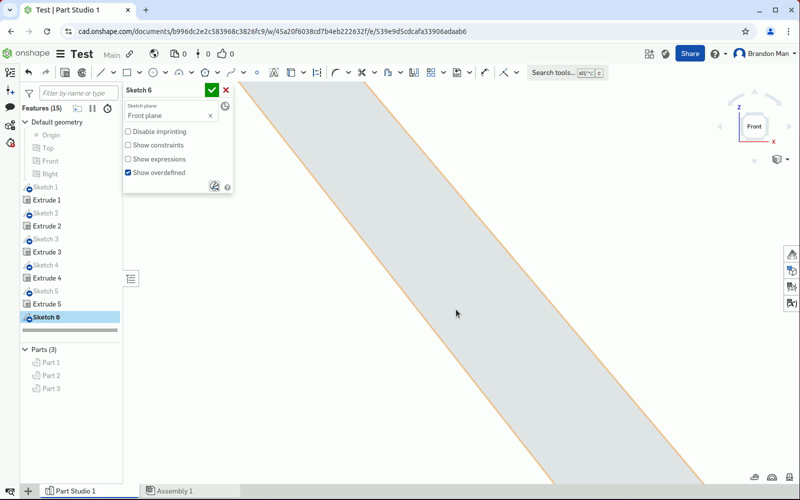
scroll(-6)
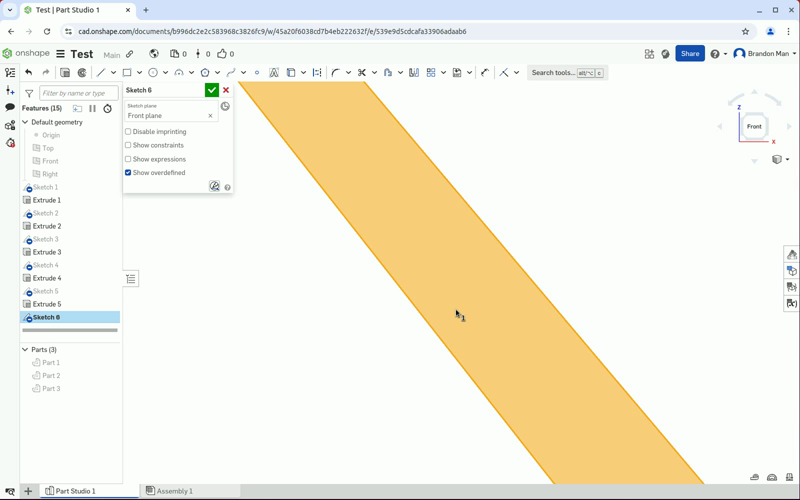
scroll(-6)
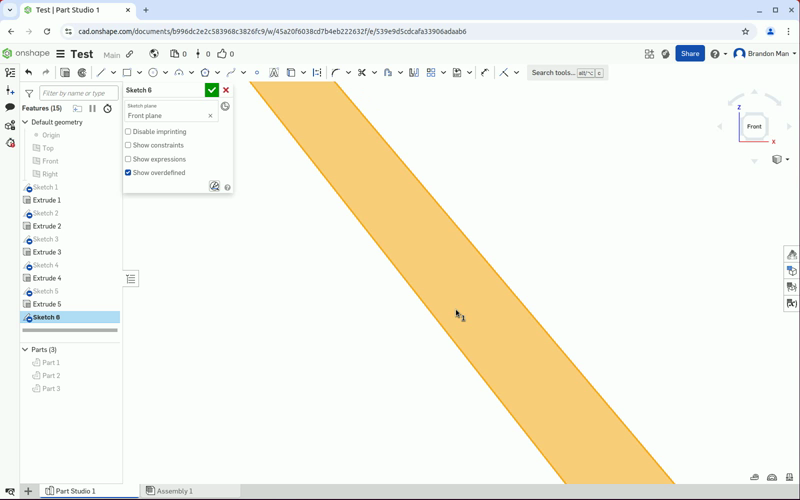
scroll(-6)
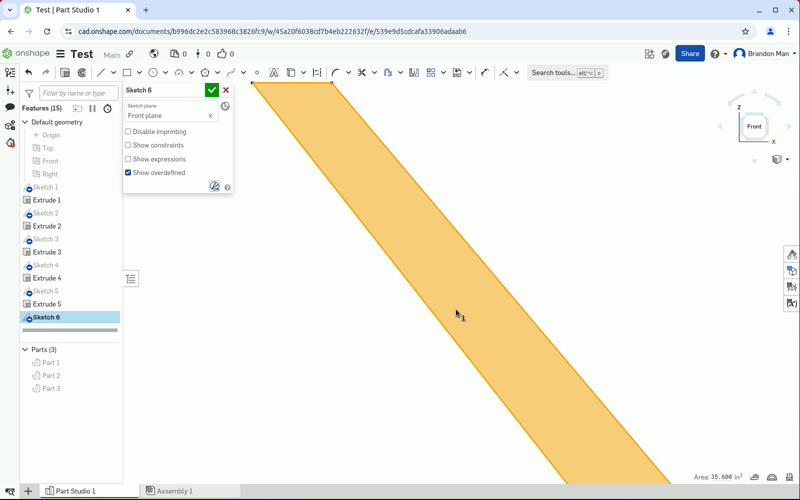
scroll(-6)
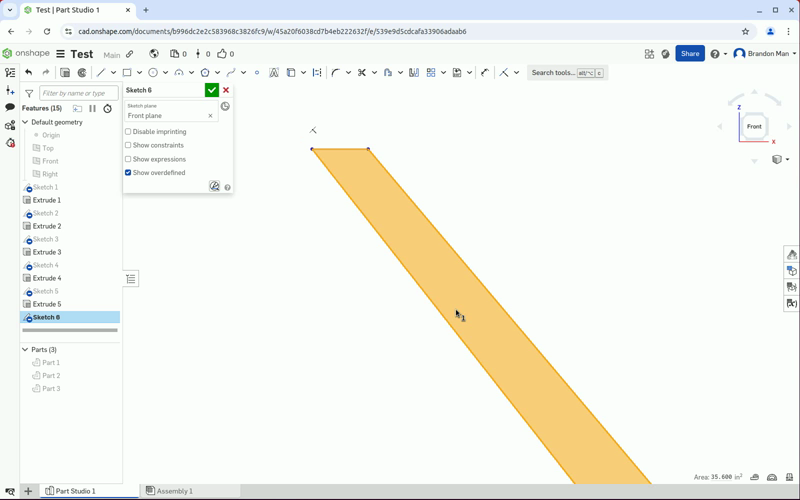
scroll(-6)
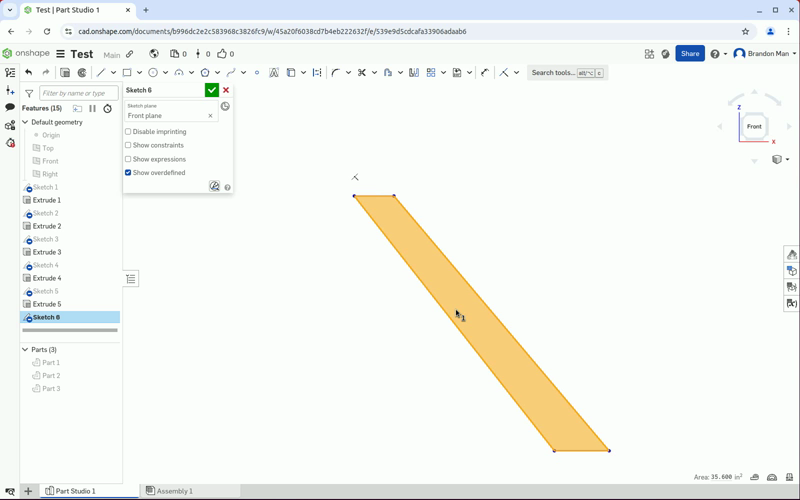
scroll(-6)
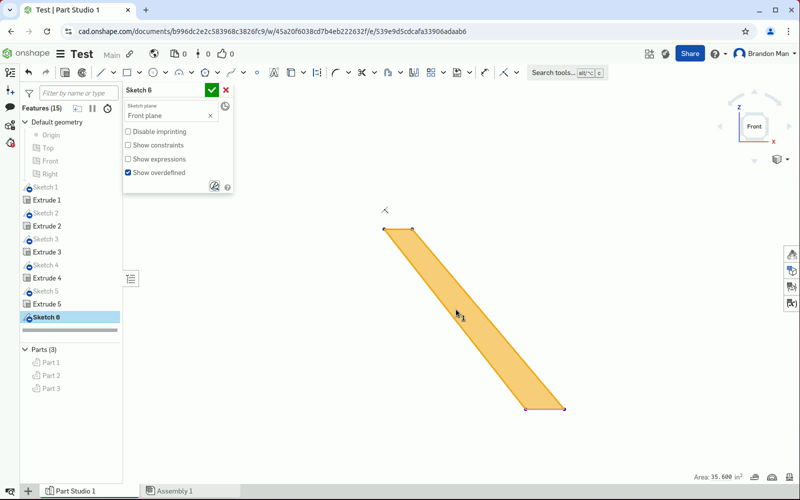
scroll(-6)
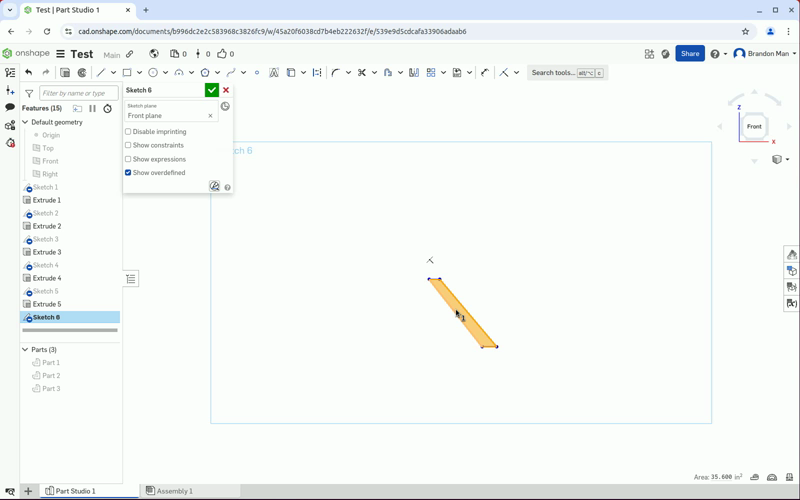
mouse_move(73, 352)
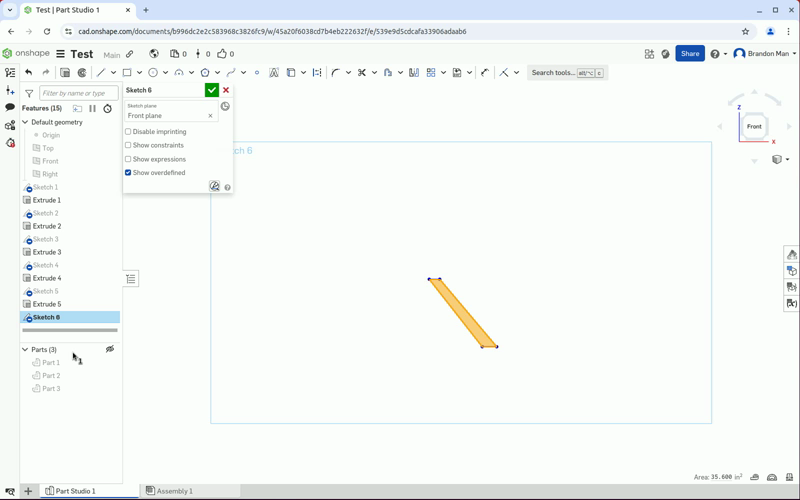
key(shift+y)
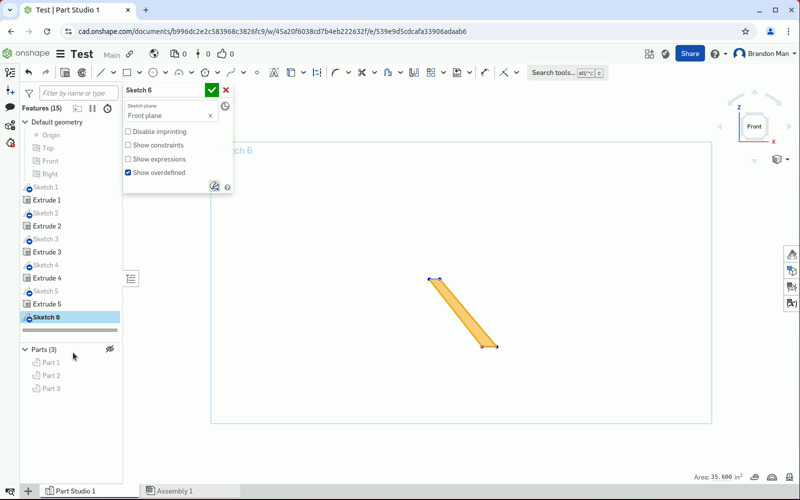
key(shift+e)
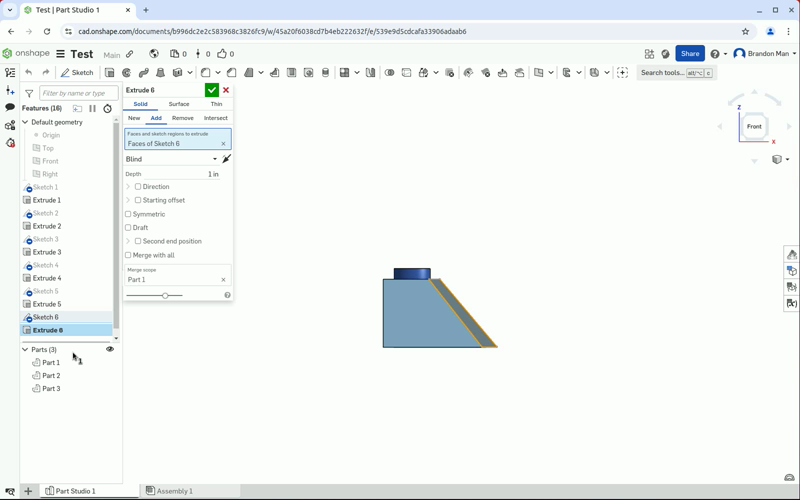
mouse_move(143, 106)
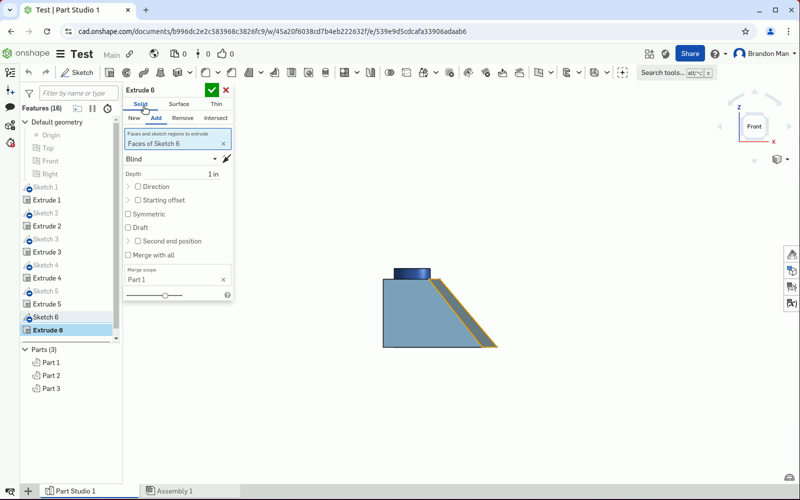
click(143, 106)
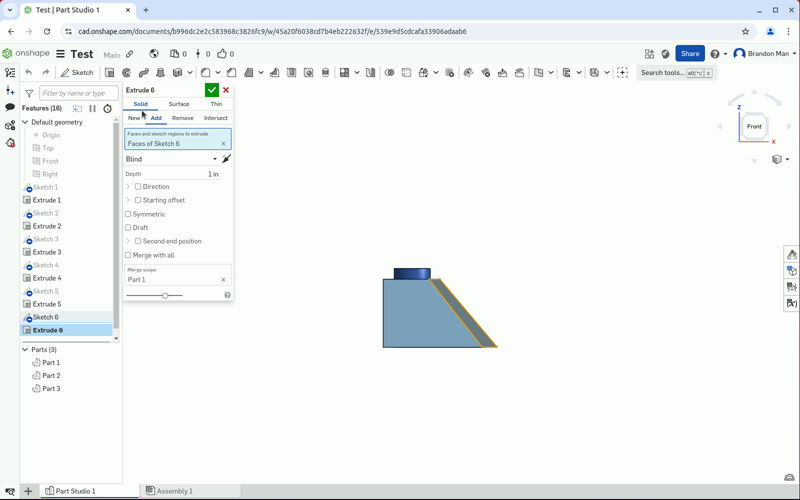
mouse_move(137, 120)
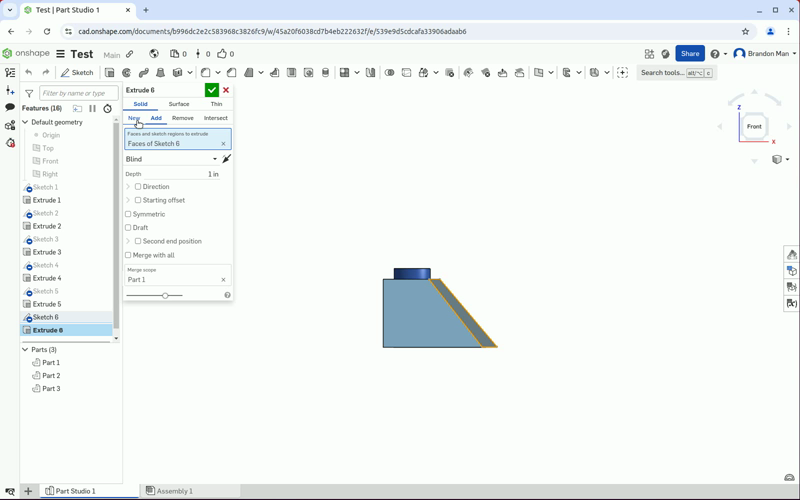
click(137, 120)
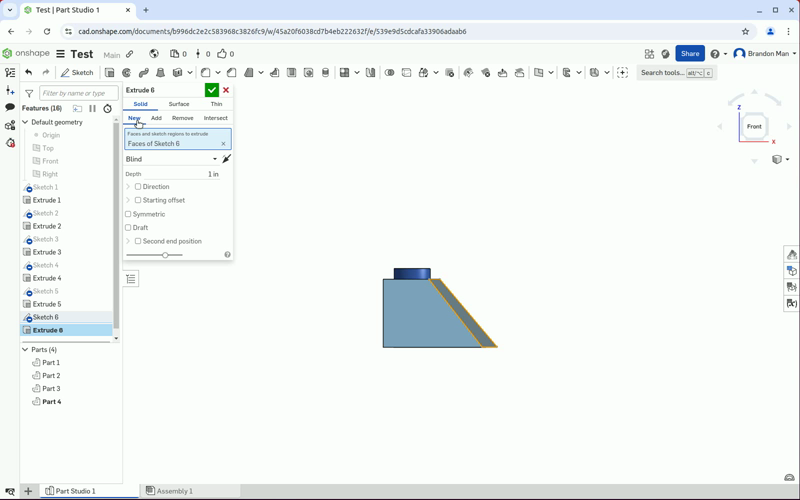
key(tab, 4)
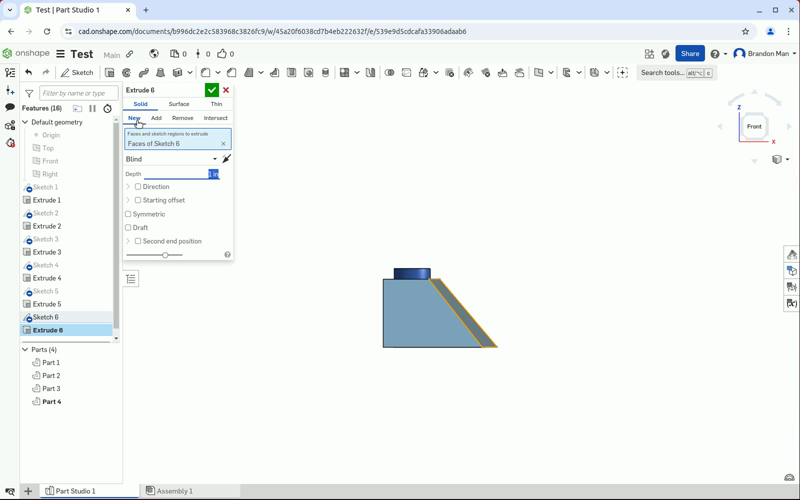
text(23.108)
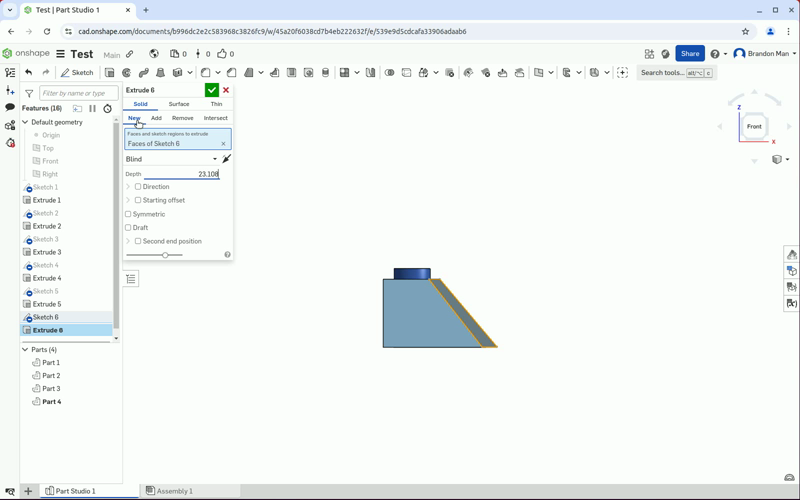
key(enter)
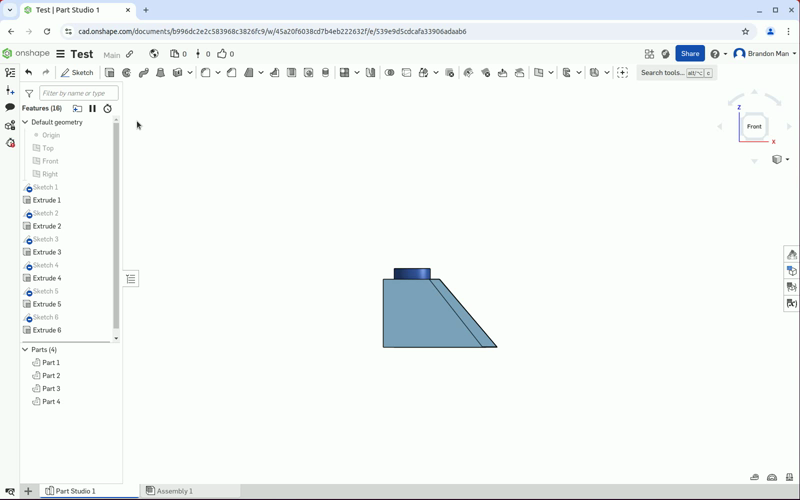
key(shift+h)
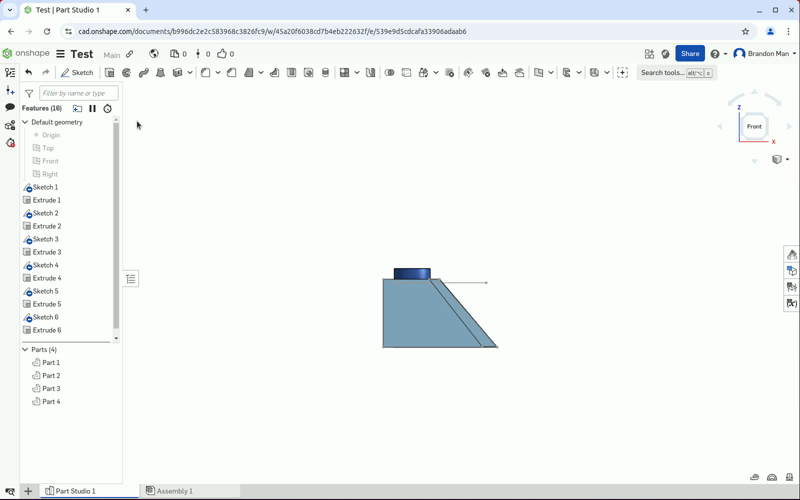
key(shift+h)
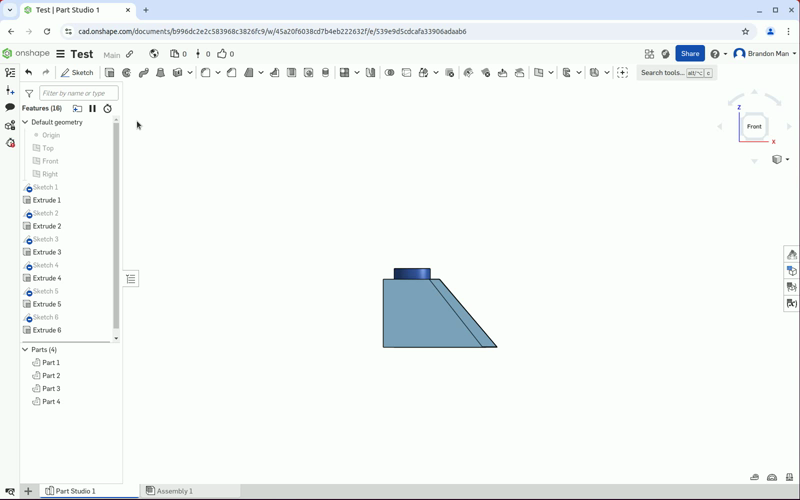
mouse_move(69, 189)
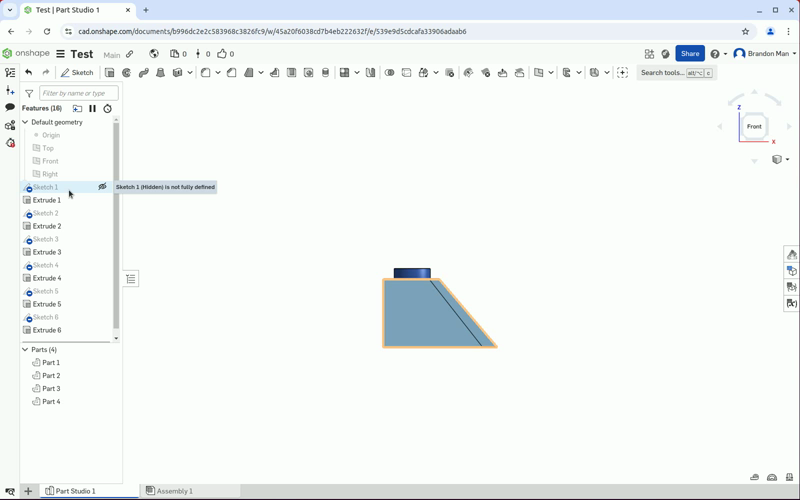
click(69, 189)
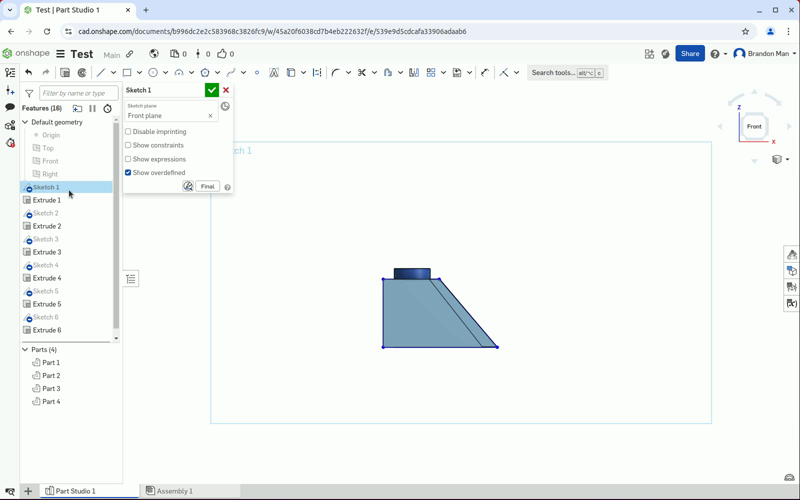
mouse_move(229, 92)
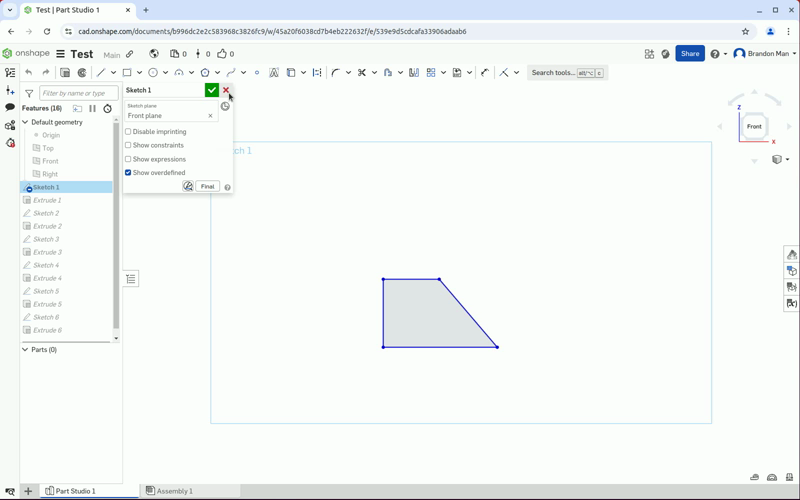
click(229, 92)
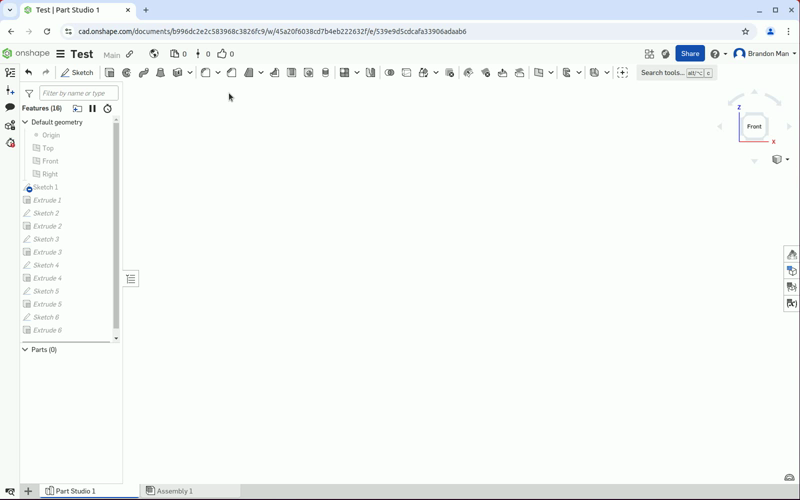
mouse_move(73, 352)
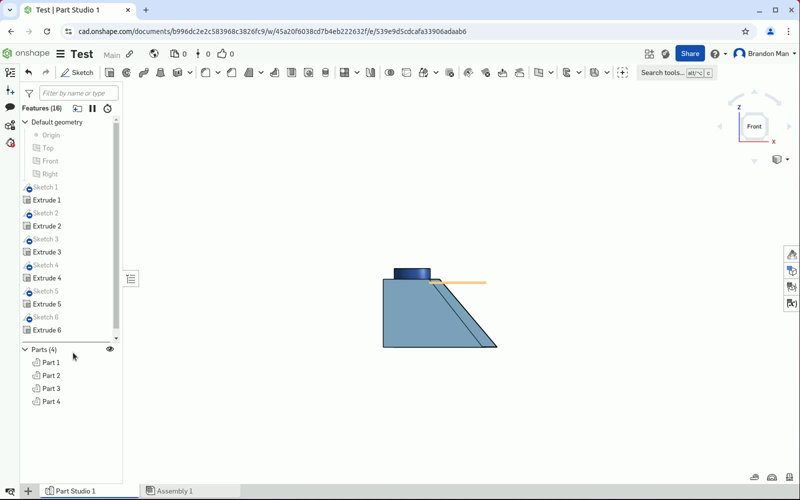
key(y)
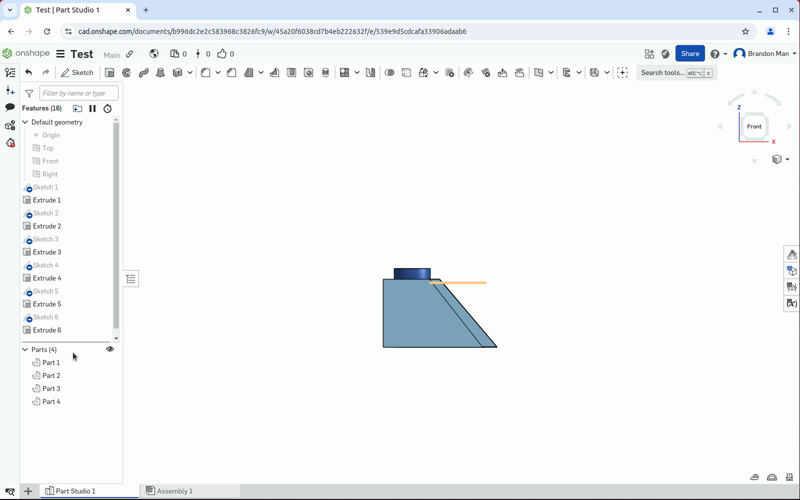
key(shift+p)
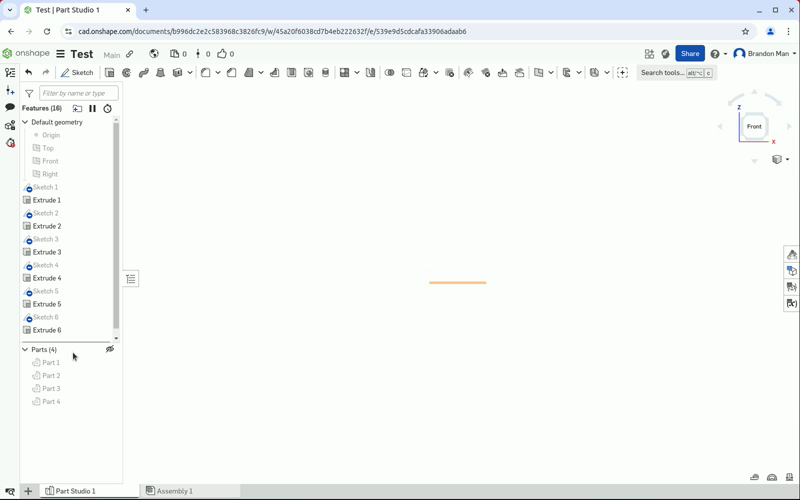
key(space)
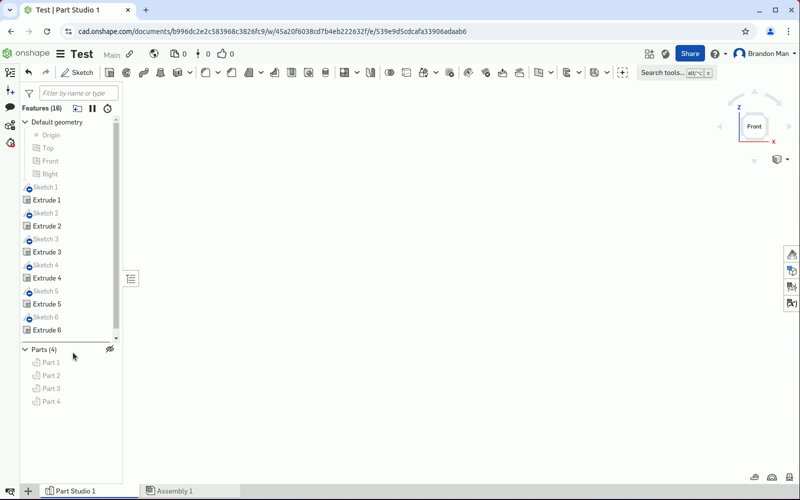
key_down(shift)
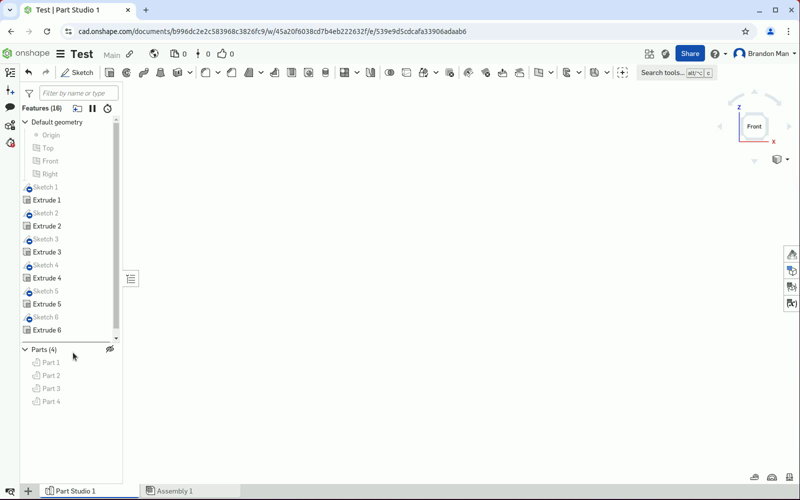
key(down)
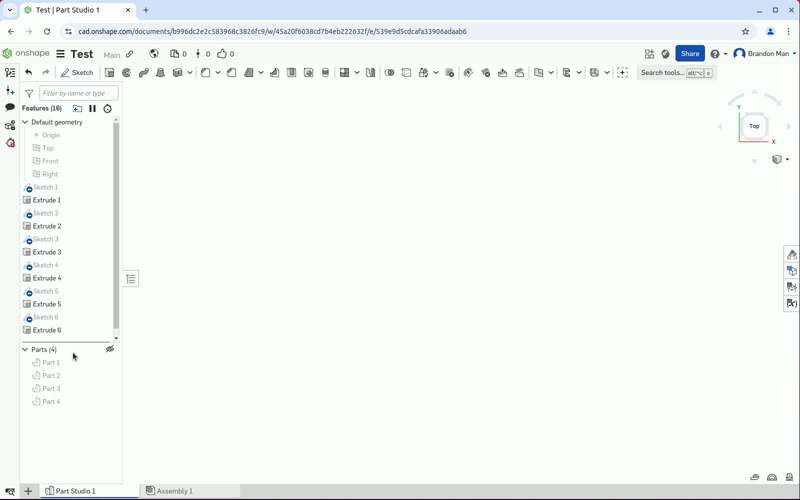
key_up(shift)
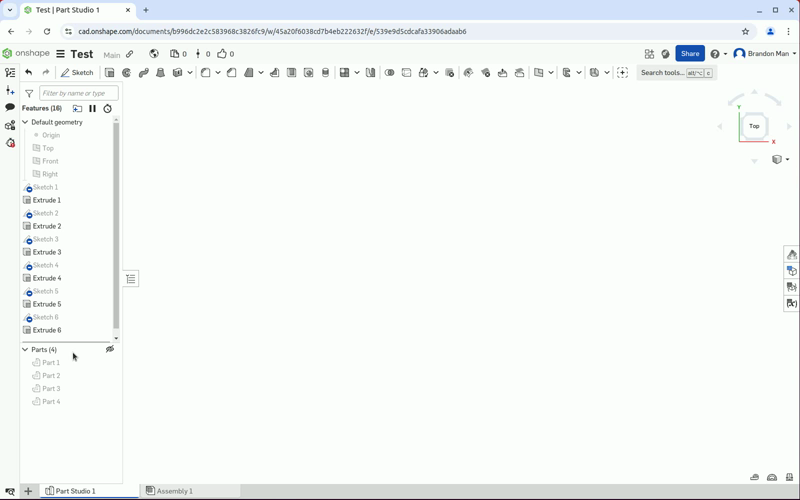
mouse_move(73, 352)
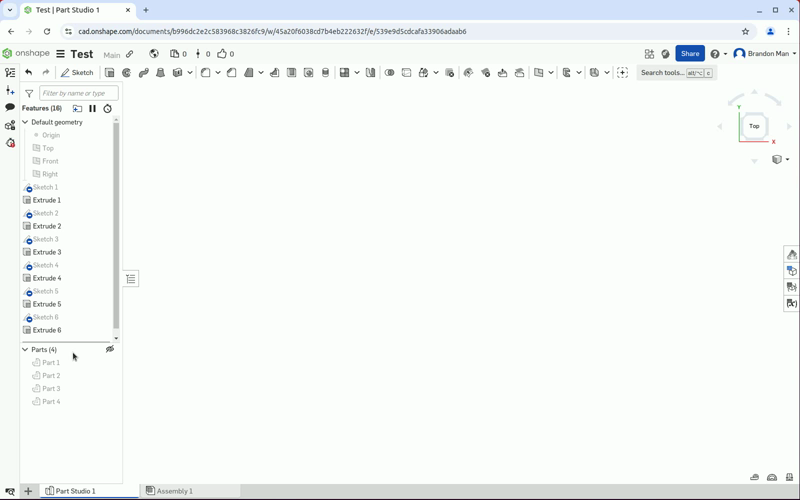
key(shift+y)
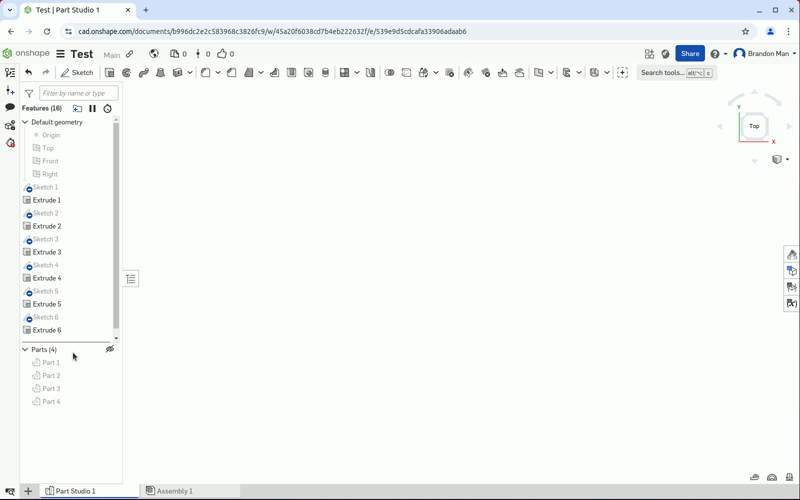
key(shift+s)
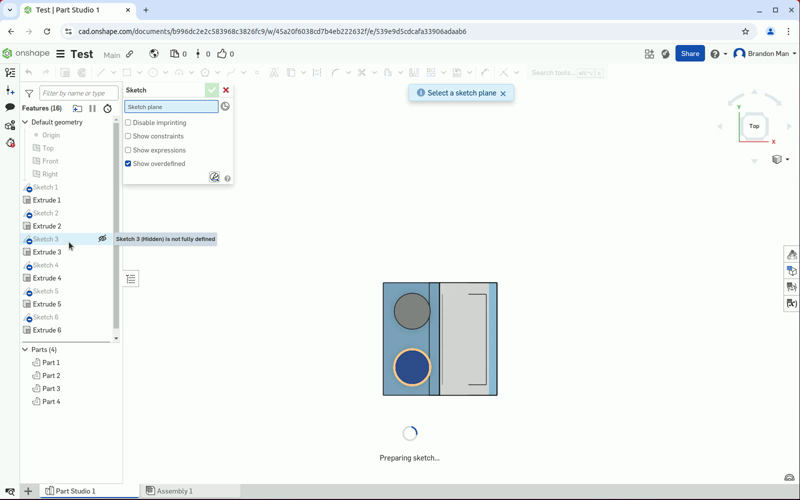
scroll(3)
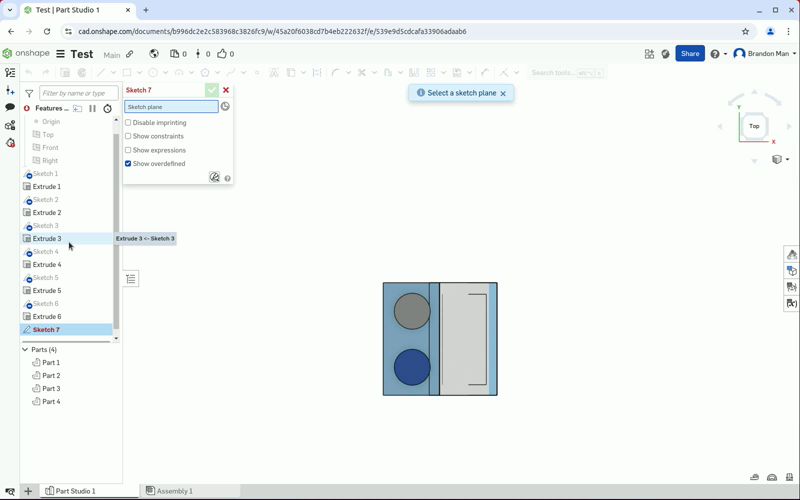
mouse_move(69, 137)
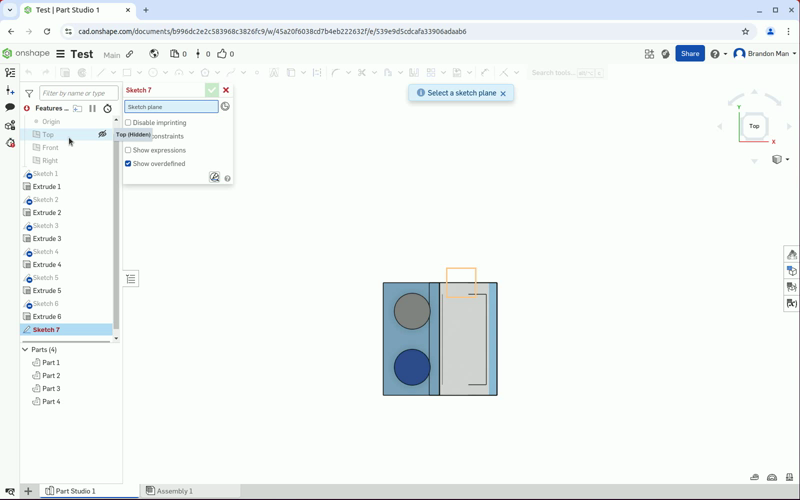
click(69, 137)
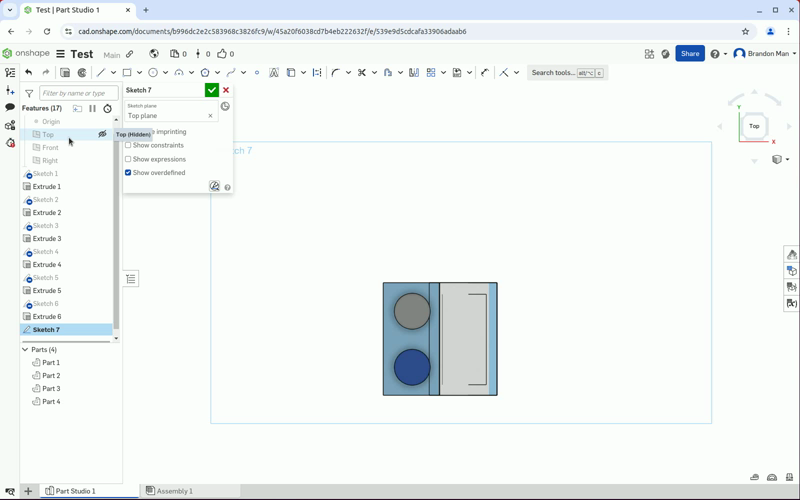
mouse_move(73, 352)
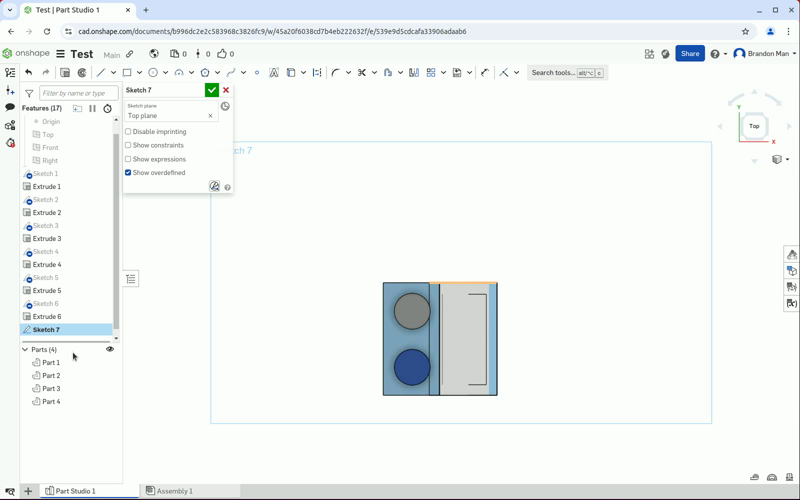
key(y)
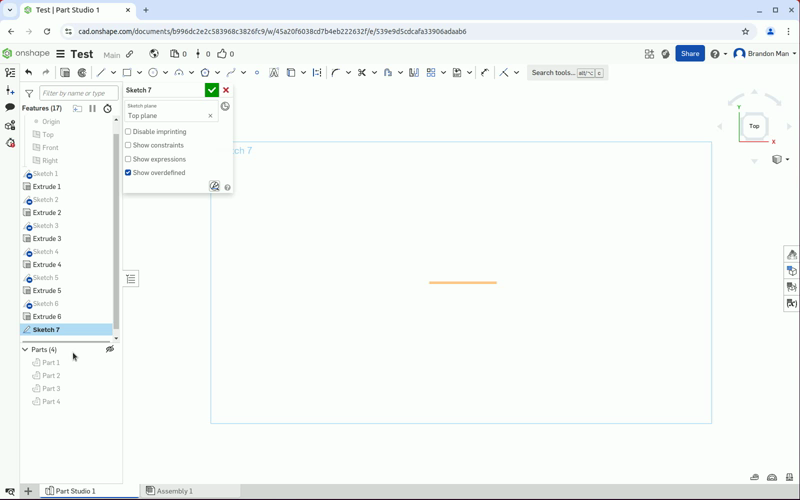
key(c)
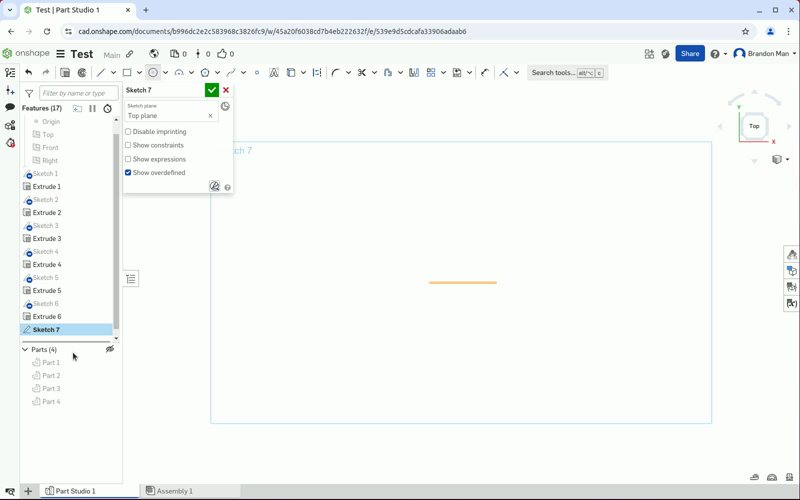
key_down(shift)
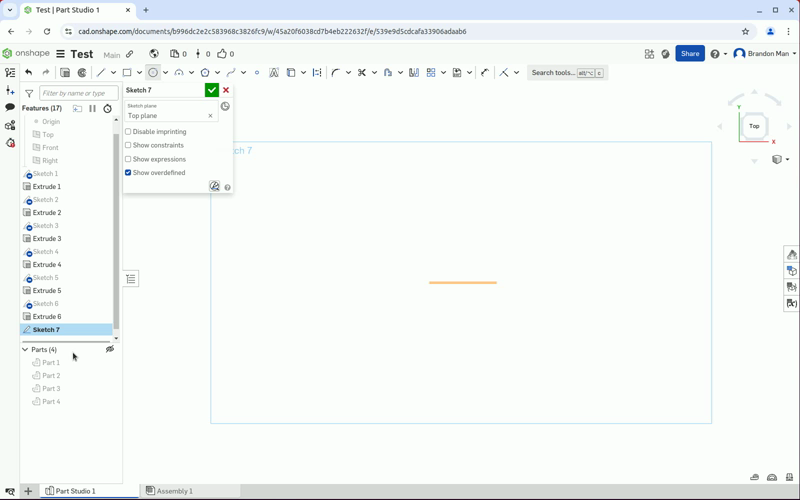
mouse_move(439, 341)
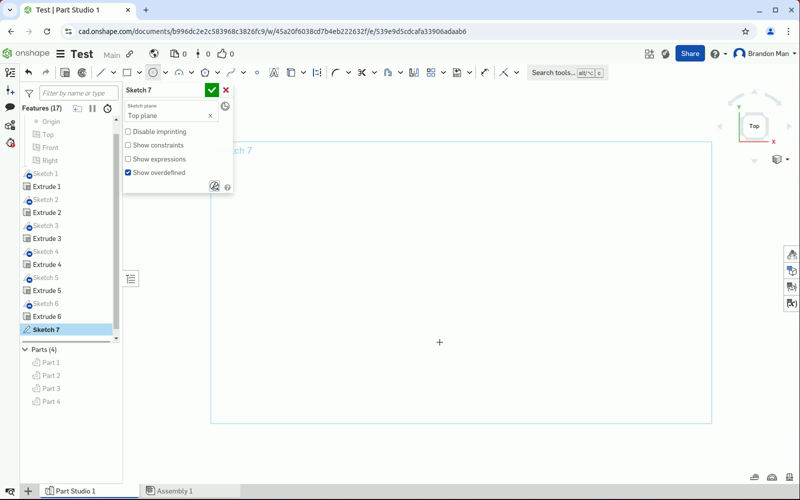
click(439, 341)
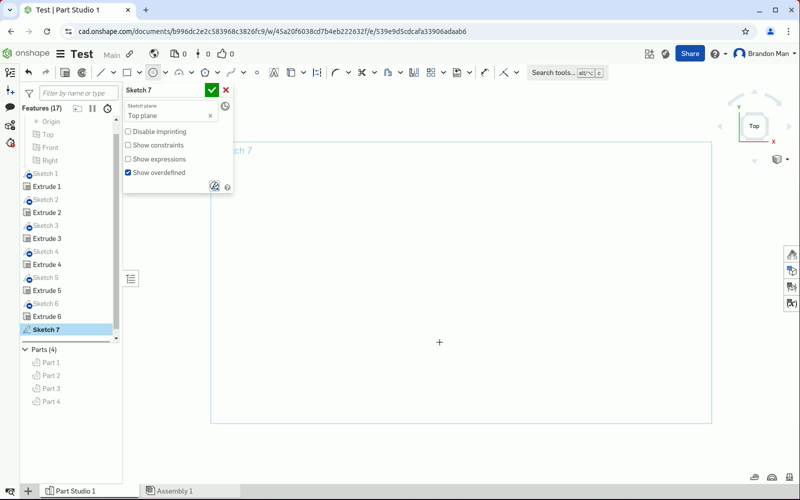
key_up(shift)
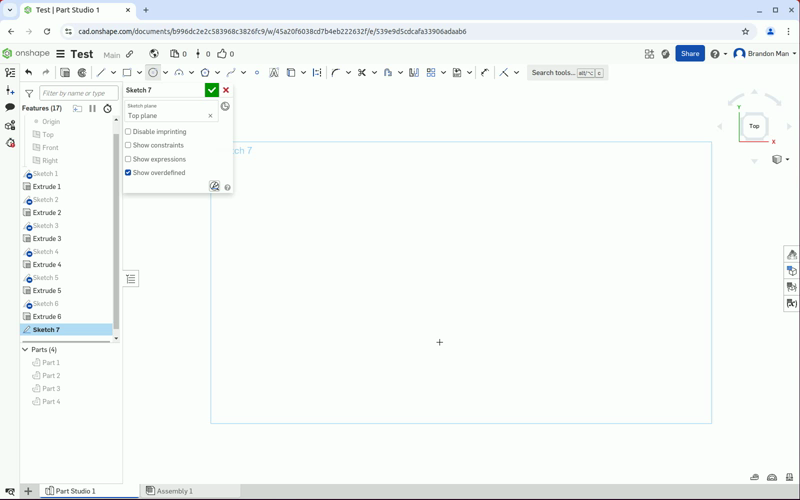
mouse_move(462, 341)
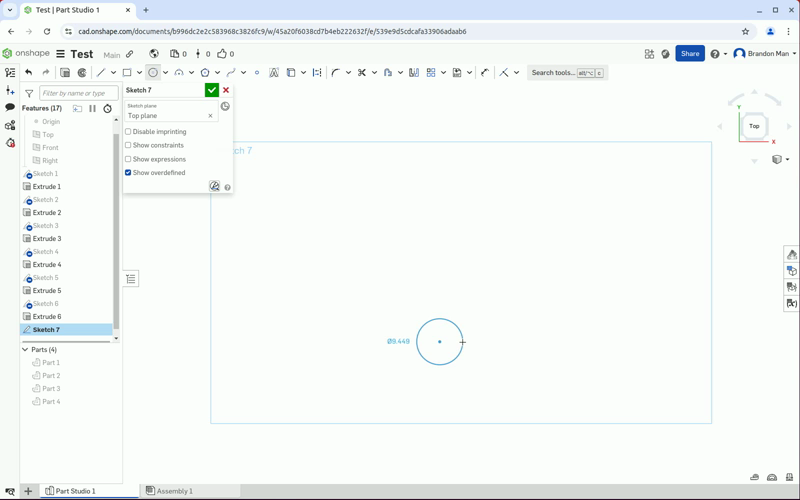
click(462, 341)
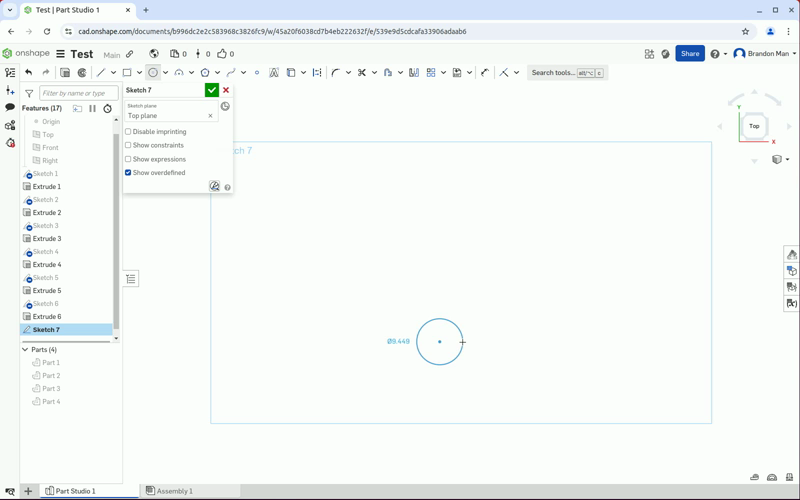
key(esc)
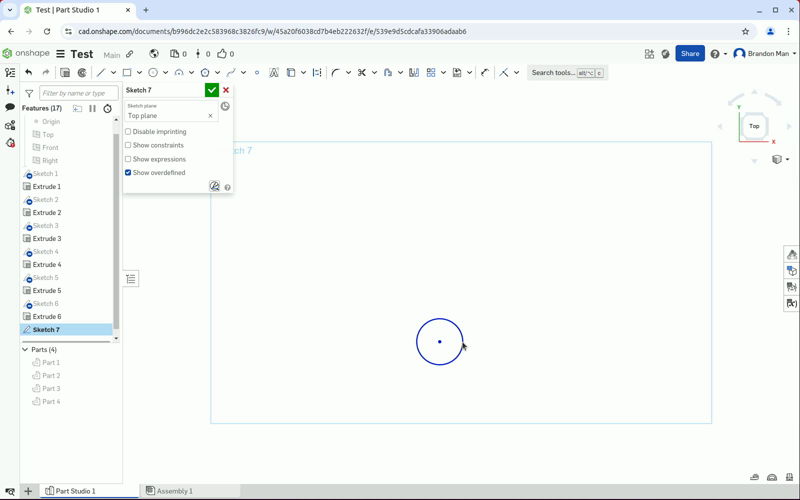
key(c)
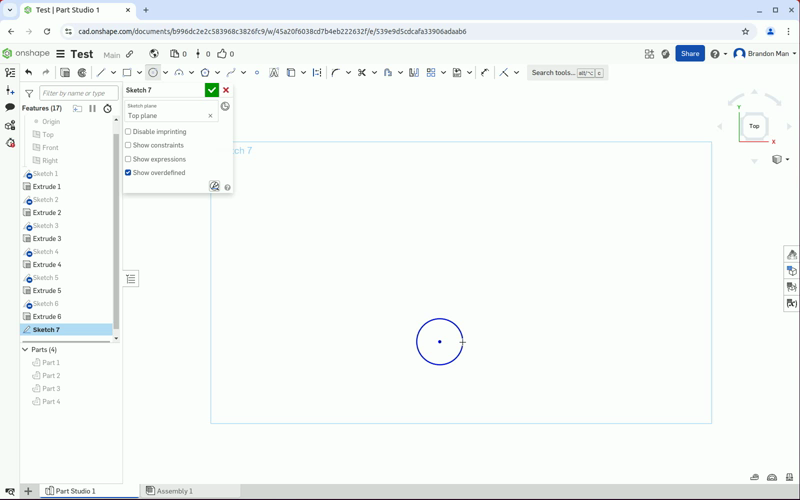
key_down(shift)
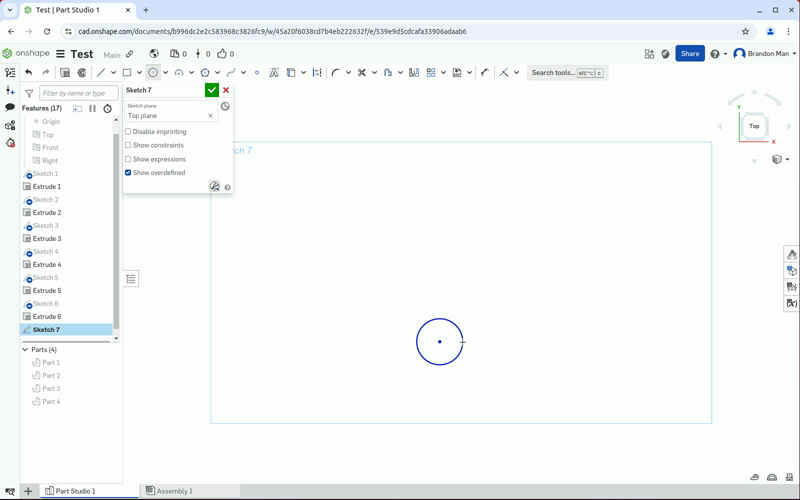
mouse_move(439, 341)
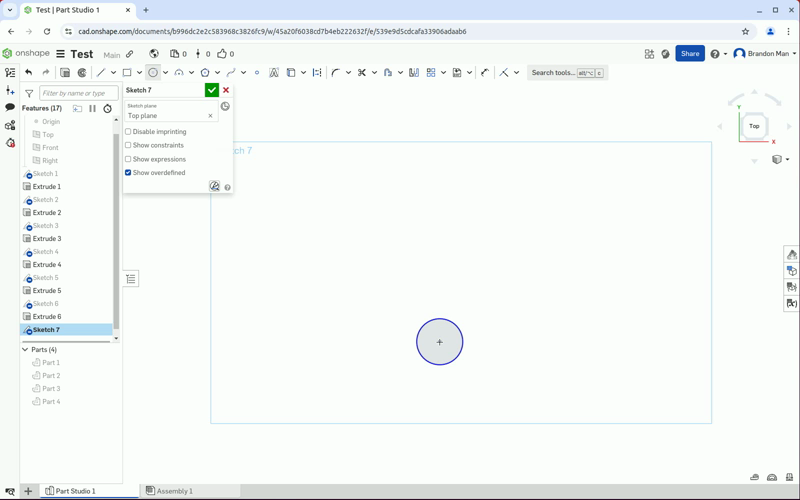
click(439, 341)
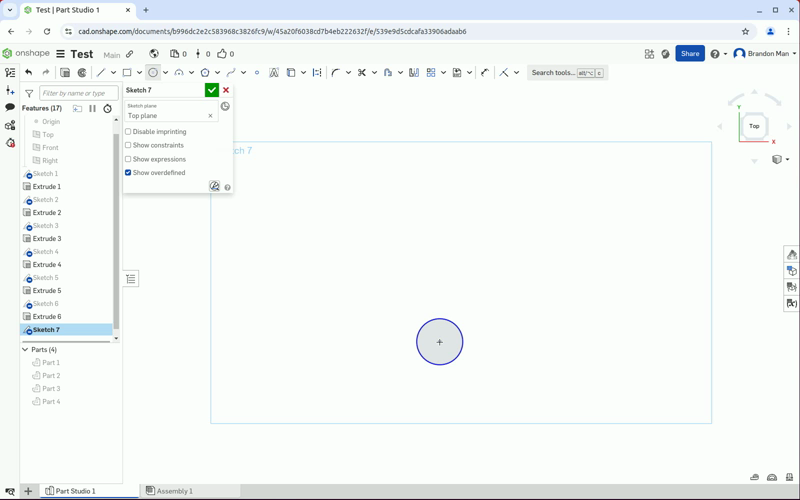
key_up(shift)
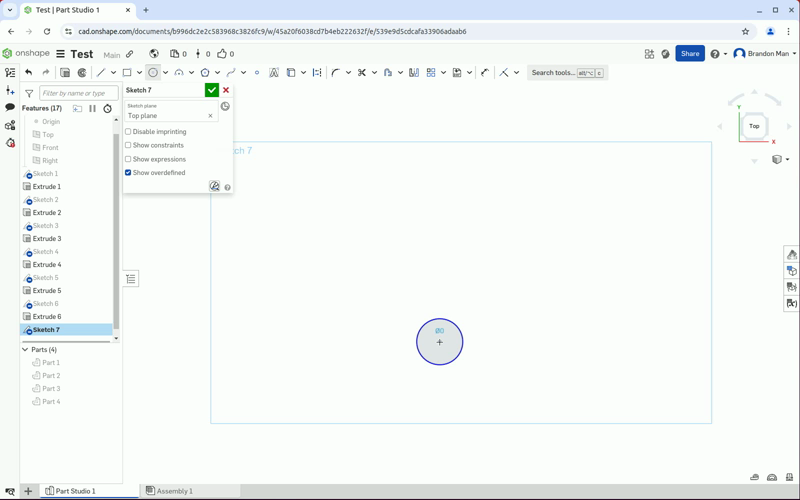
mouse_move(456, 341)
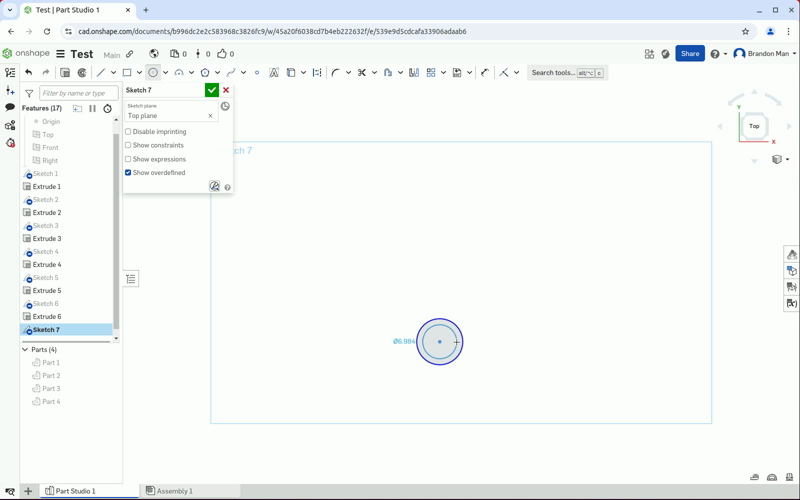
click(456, 341)
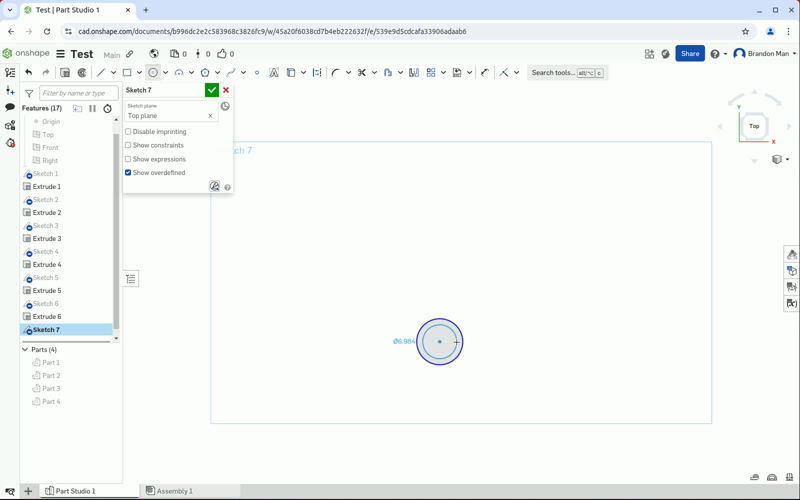
key(esc)
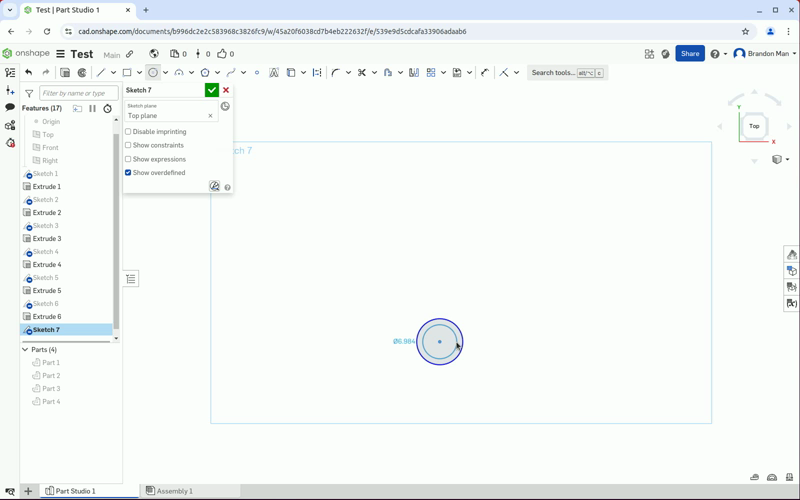
mouse_move(439, 323)
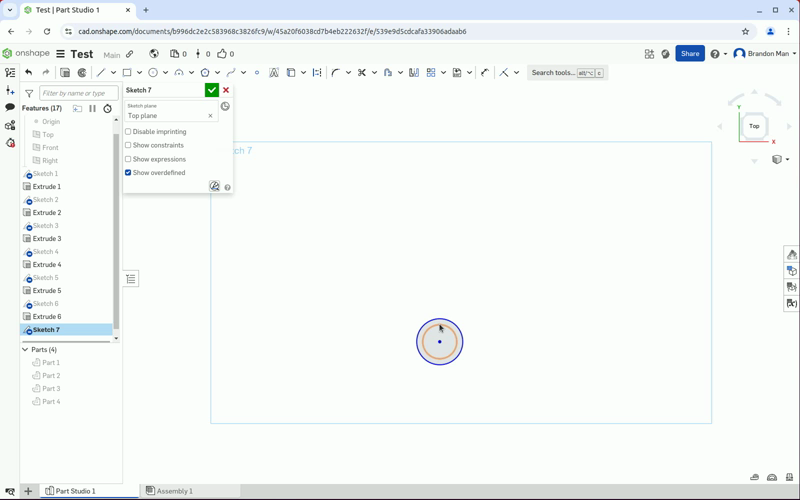
scroll(6)
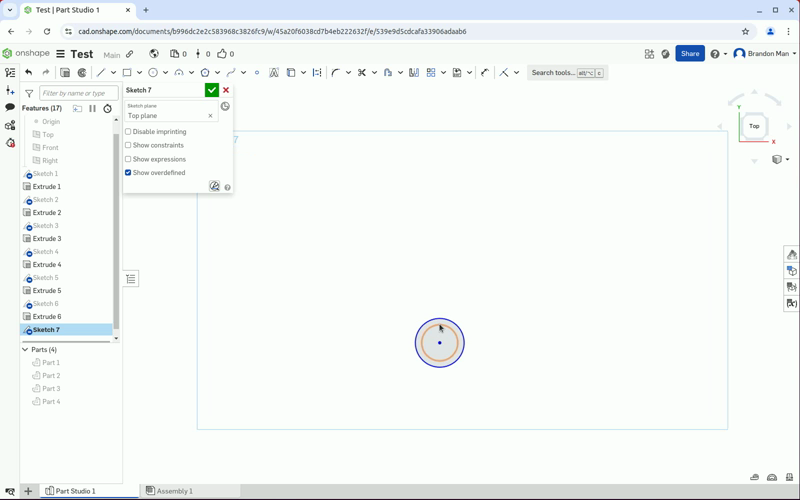
scroll(6)
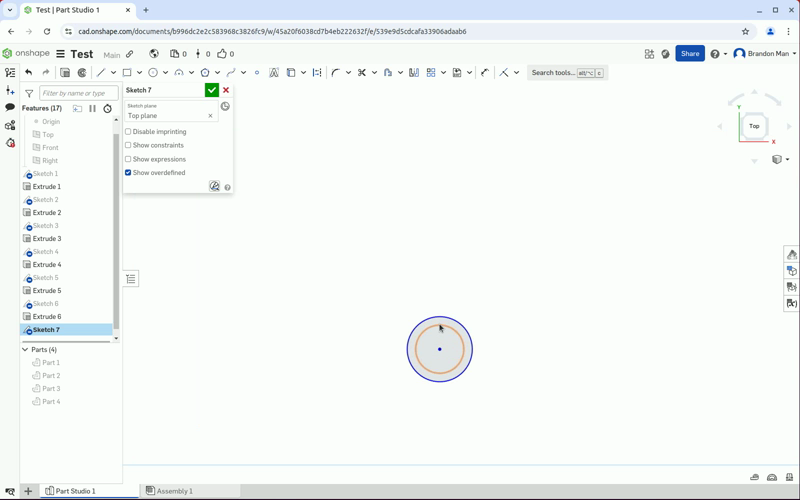
scroll(6)
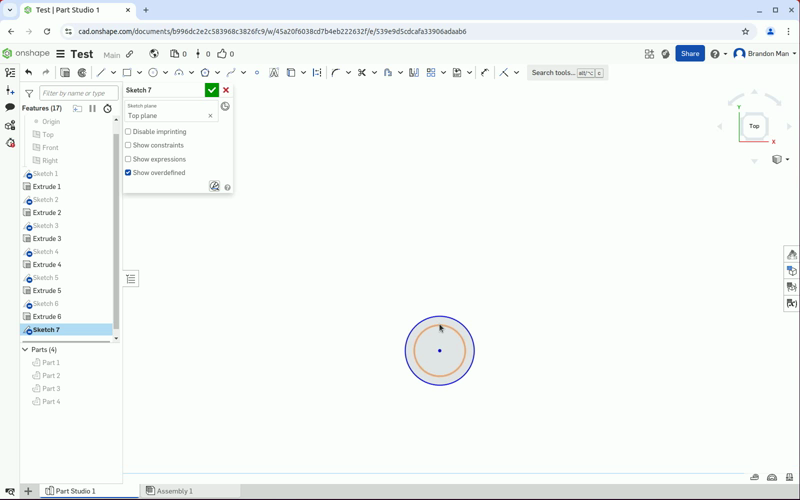
scroll(6)
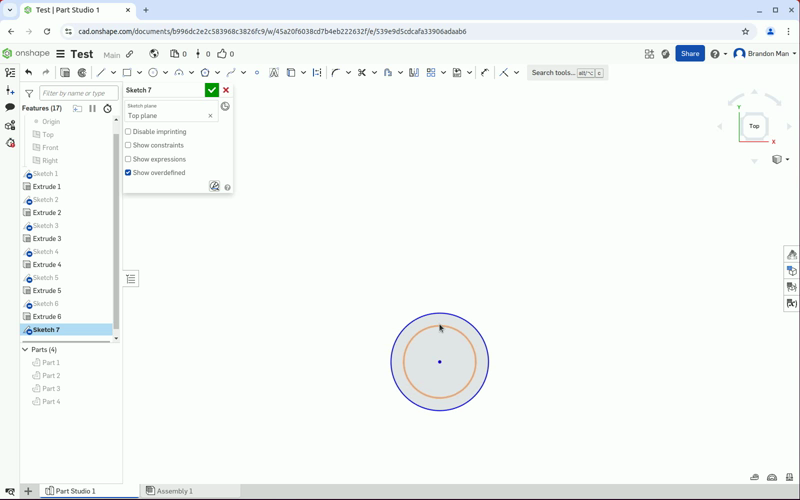
scroll(6)
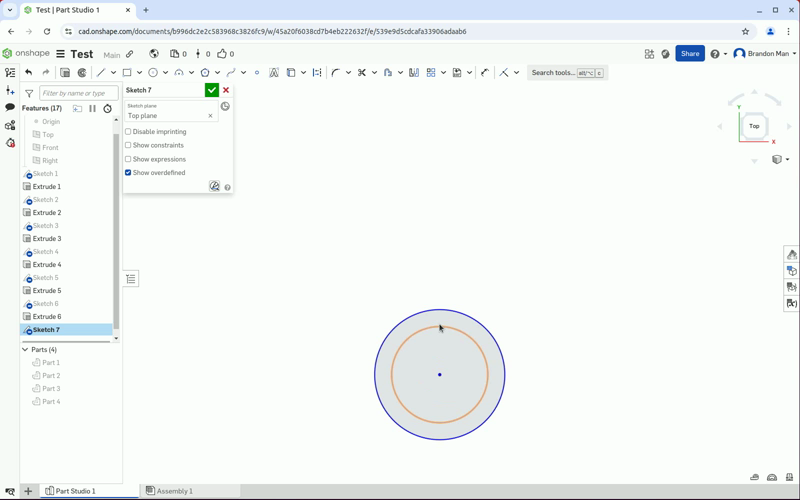
scroll(6)
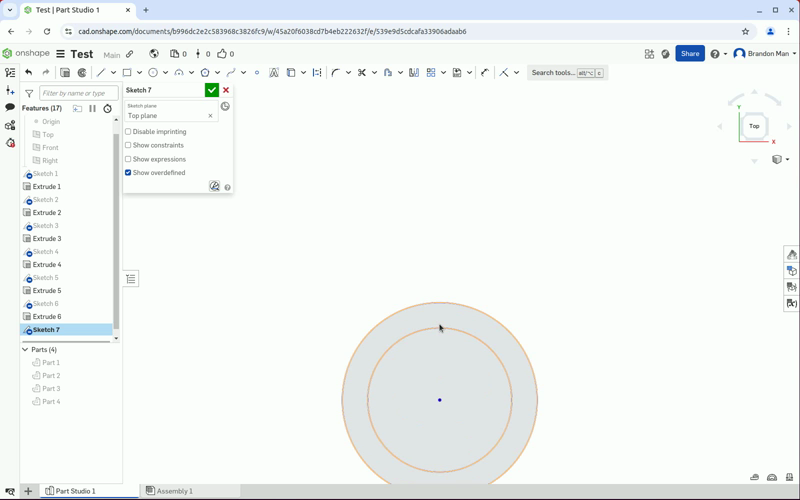
scroll(6)
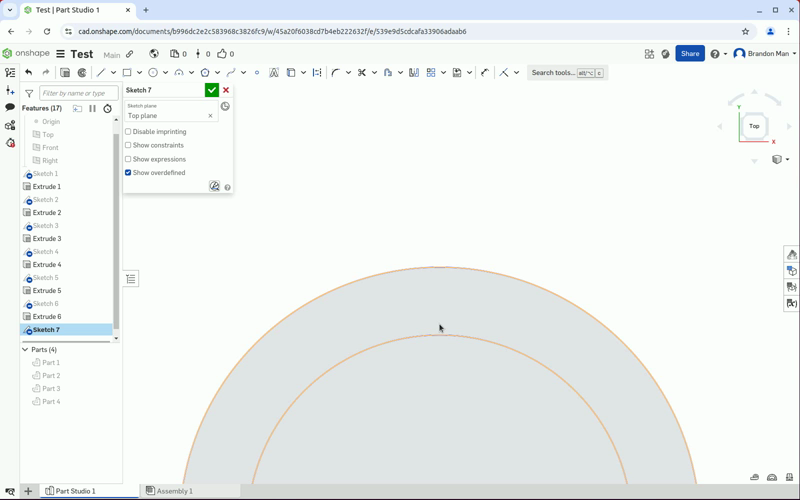
click(439, 323)
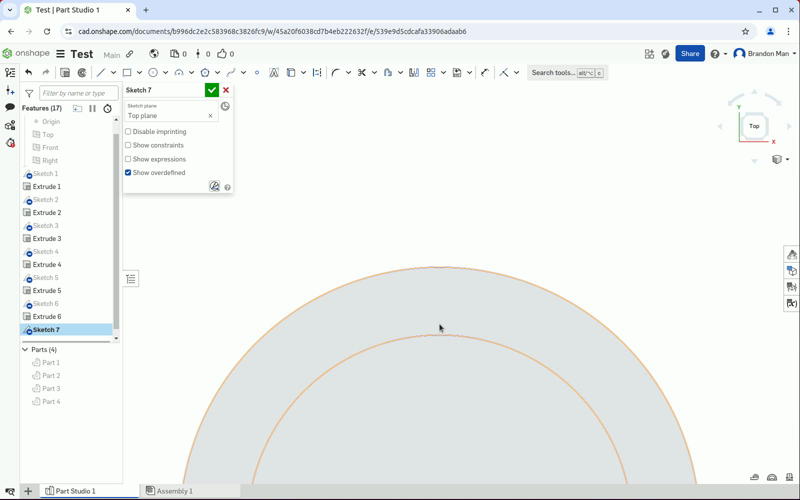
scroll(-6)
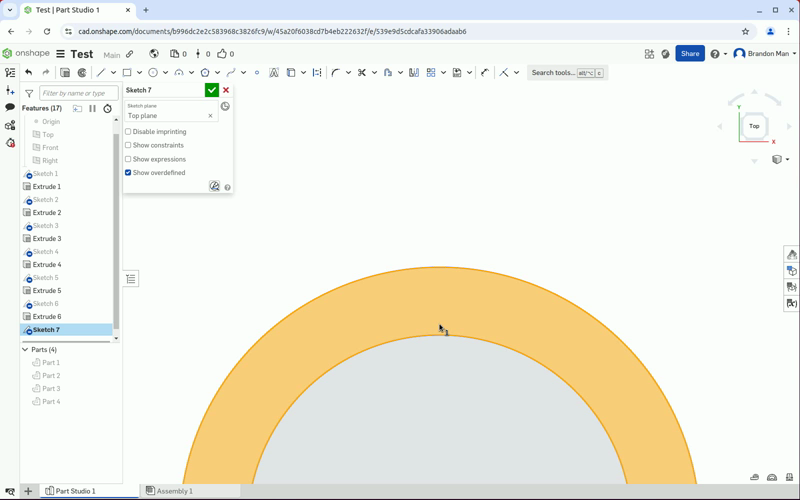
scroll(-6)
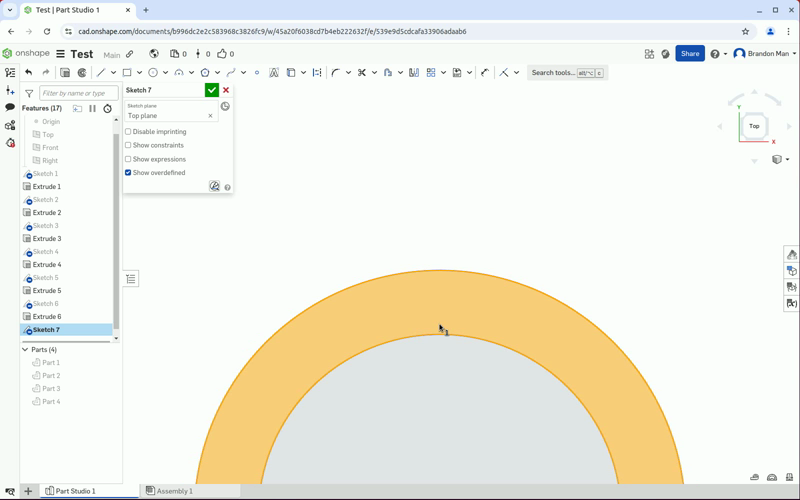
scroll(-6)
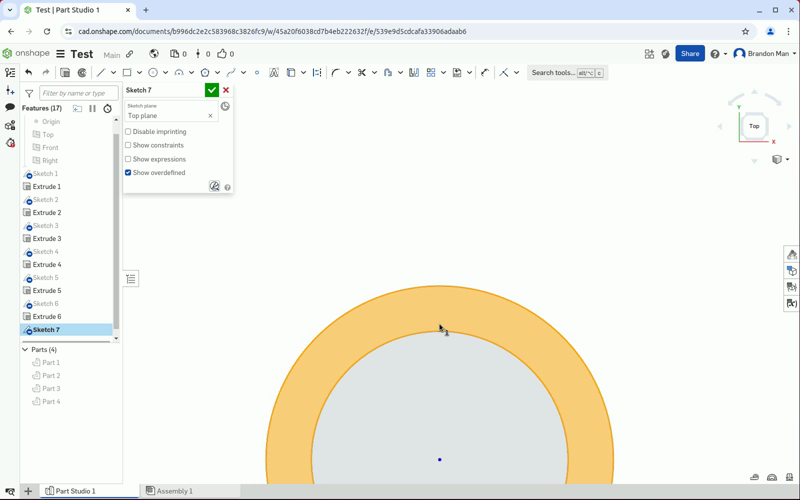
scroll(-6)
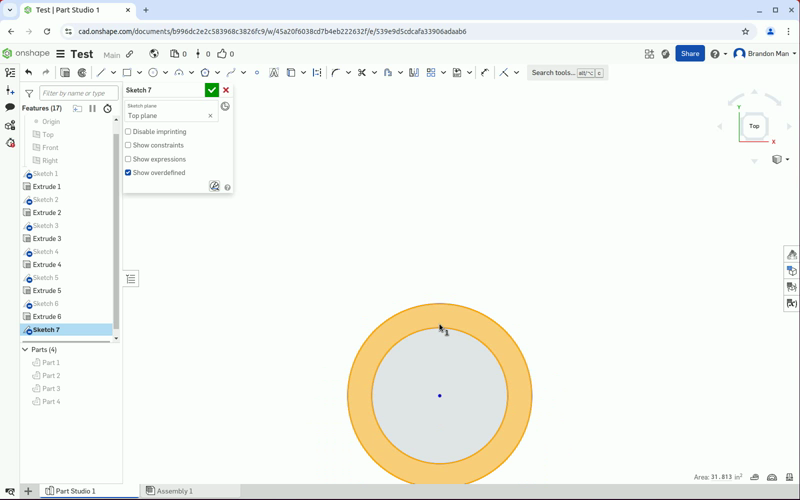
scroll(-6)
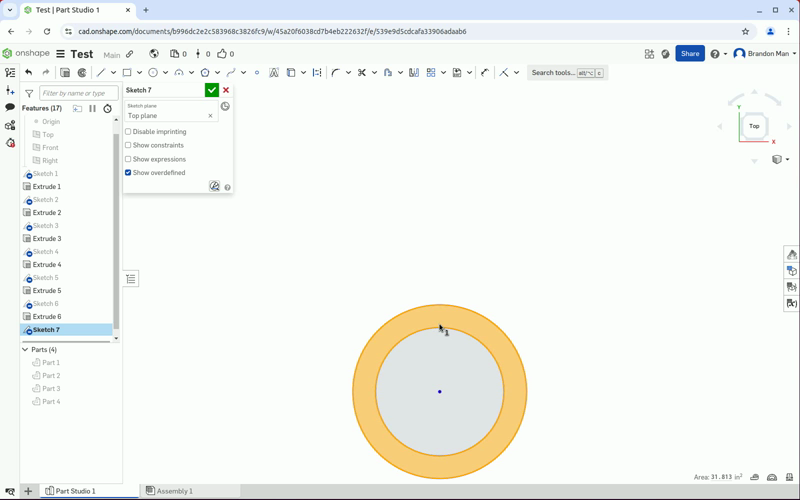
scroll(-6)
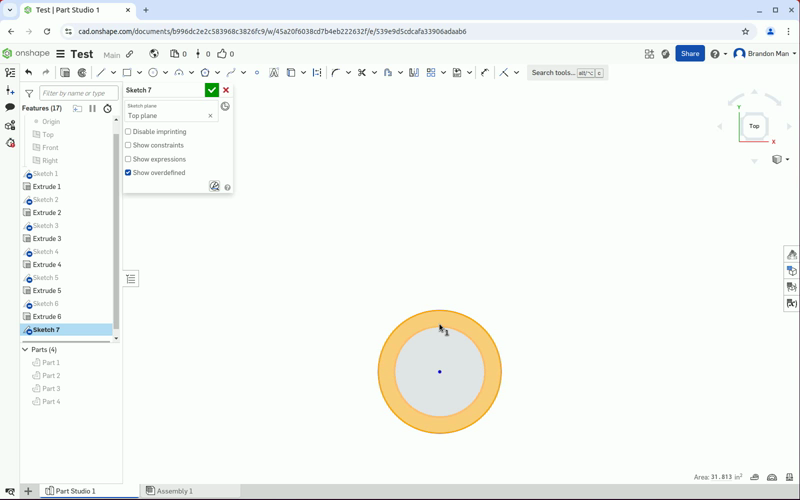
scroll(-6)
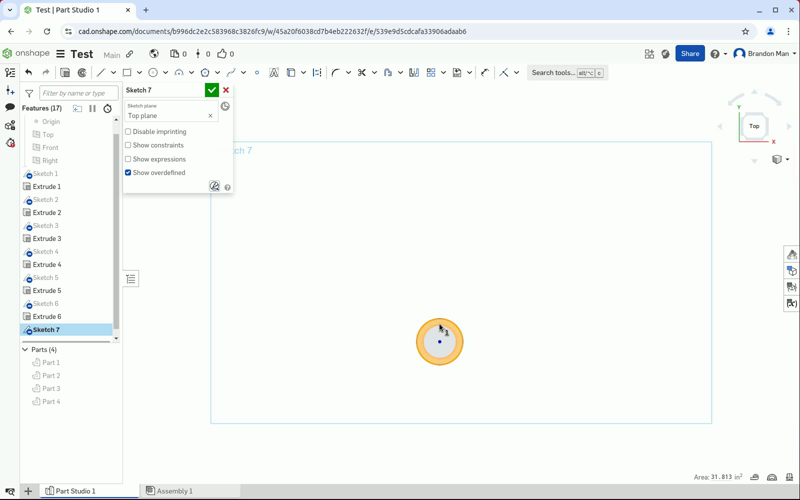
mouse_move(73, 352)
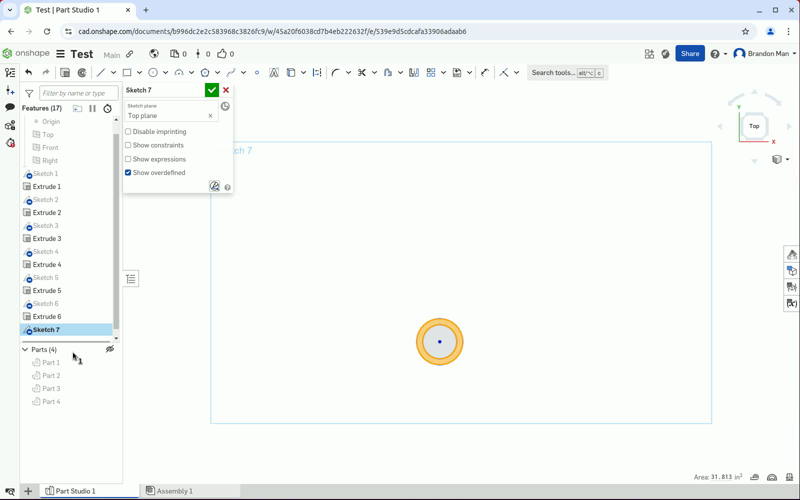
key(shift+y)
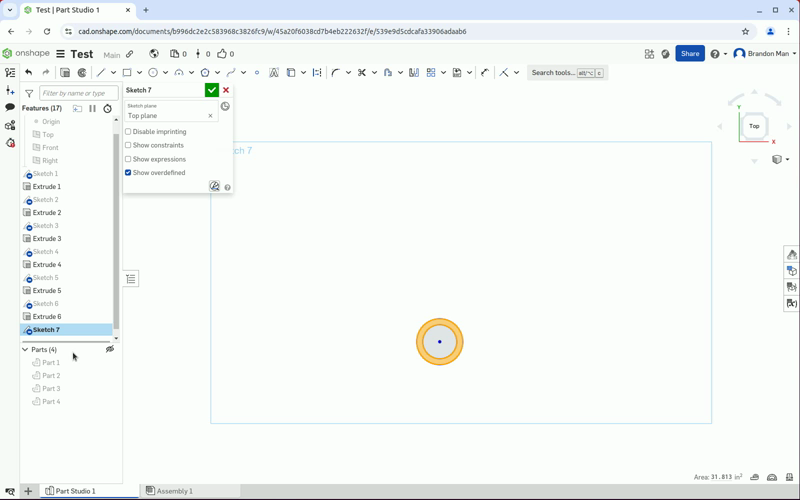
key(shift+e)
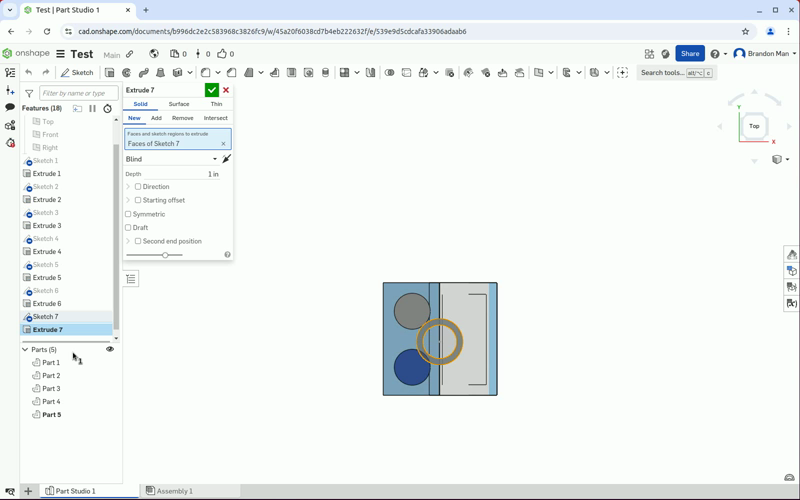
mouse_move(143, 106)
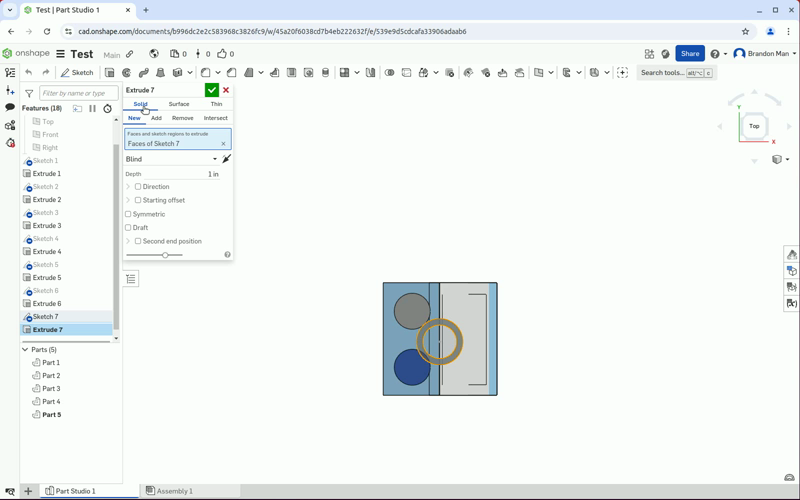
click(143, 106)
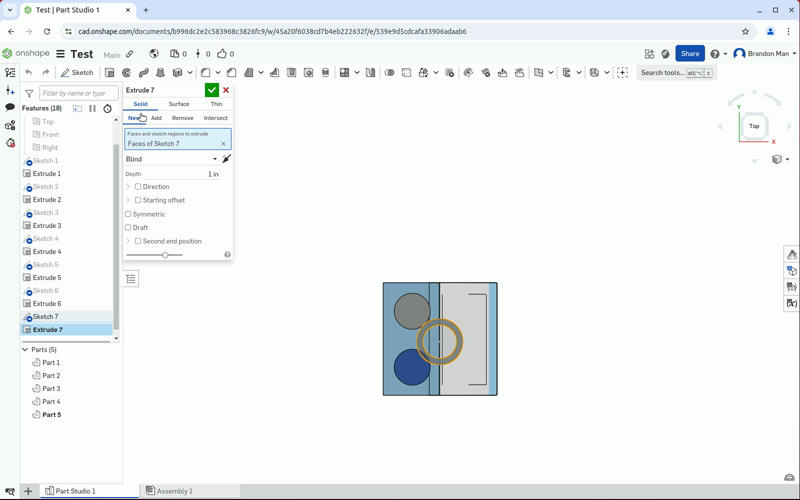
mouse_move(137, 120)
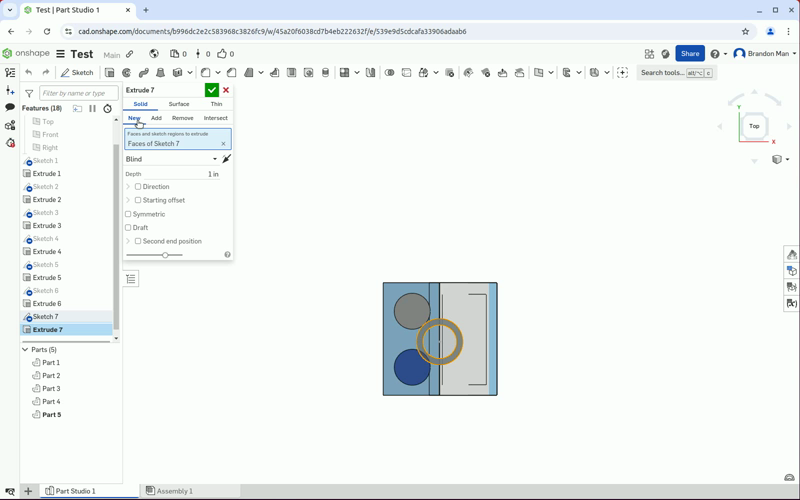
click(137, 120)
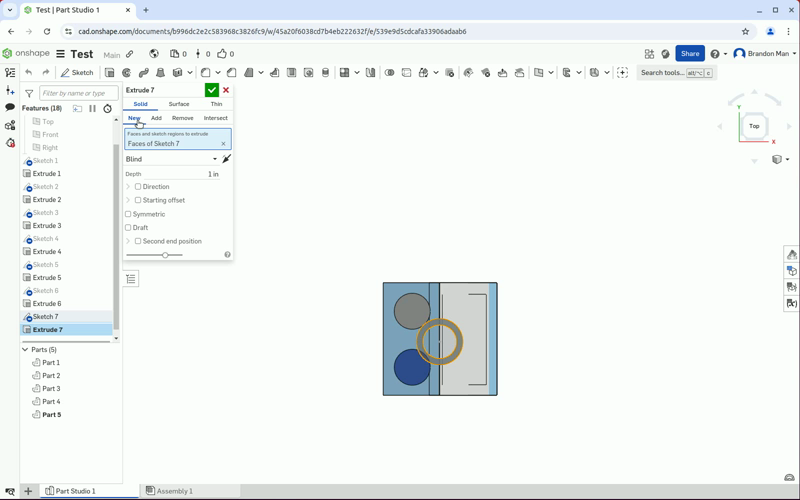
key(tab, 4)
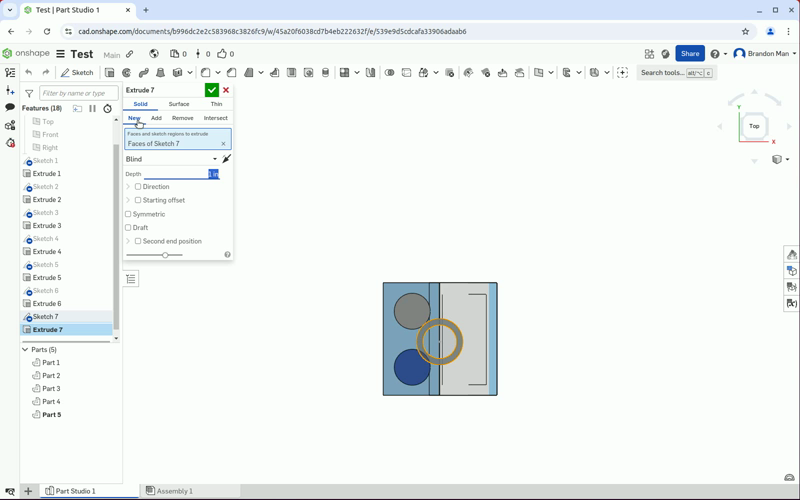
text(-13.239)
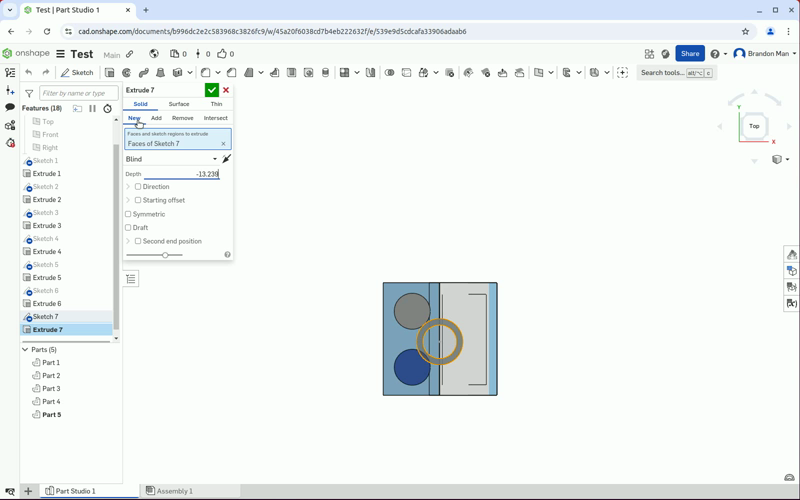
key(enter)
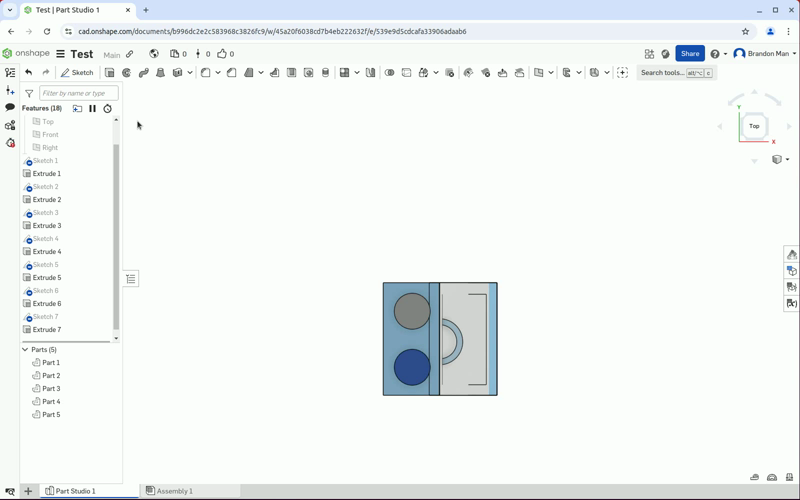
key(shift+h)
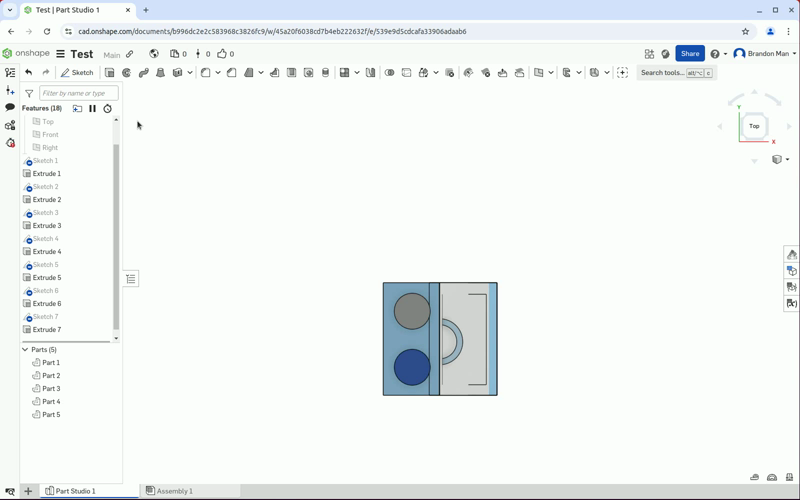
key(shift+h)
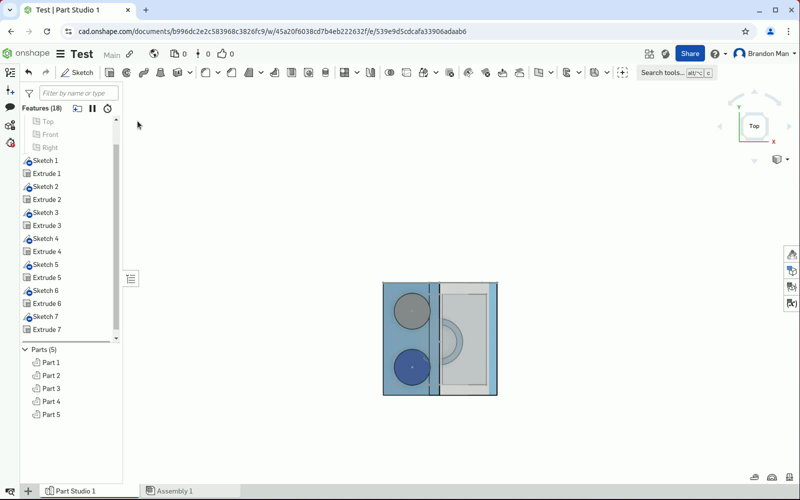
key(shift+7)
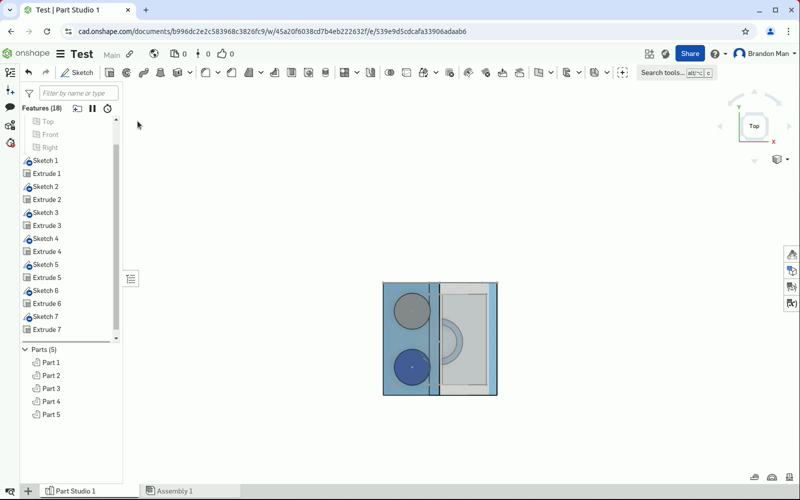
key(up, 3)
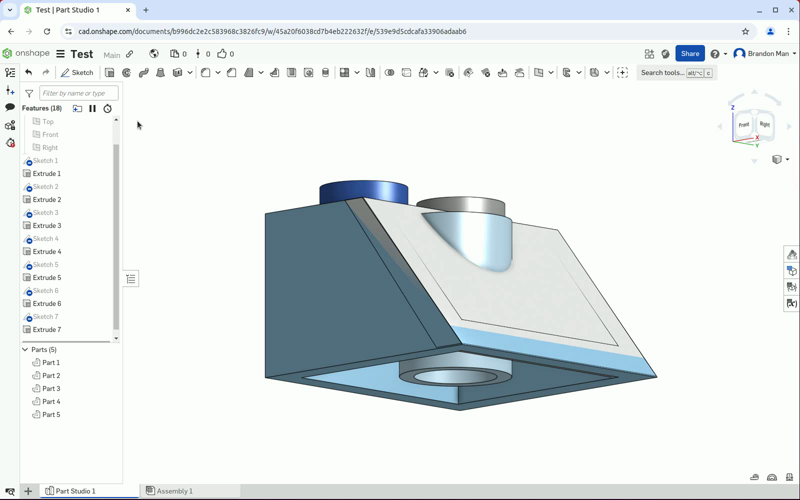
key(left, 3)
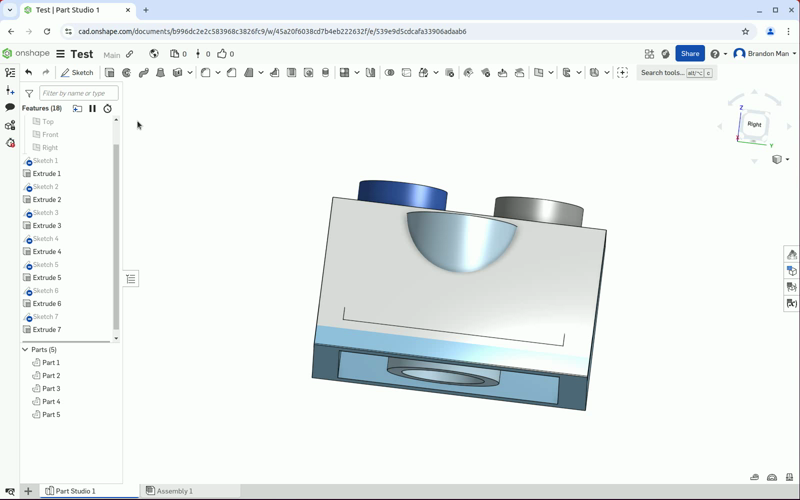
key(right, 3)
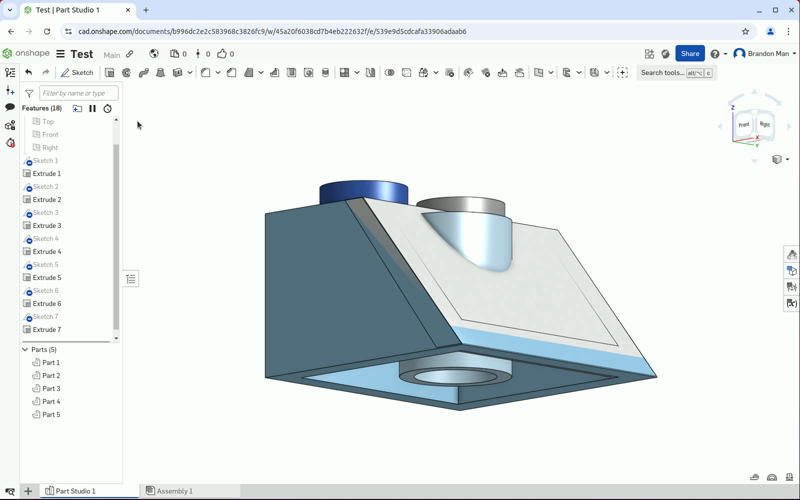
key(down, 3)
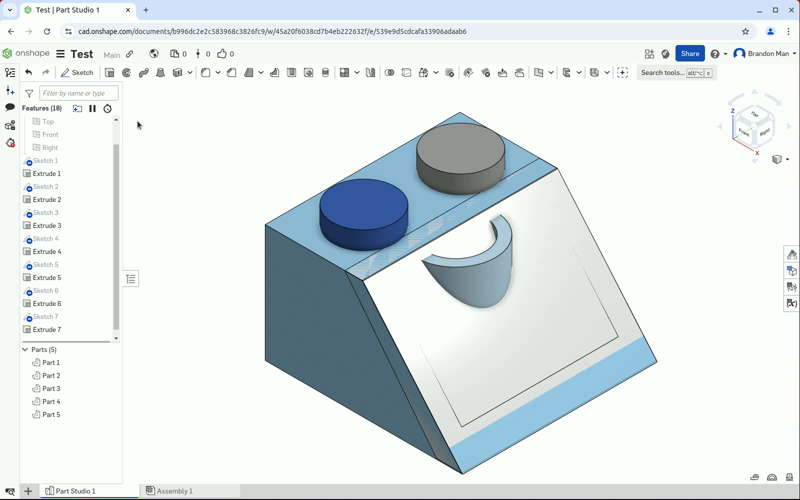
mouse_move(69, 163)
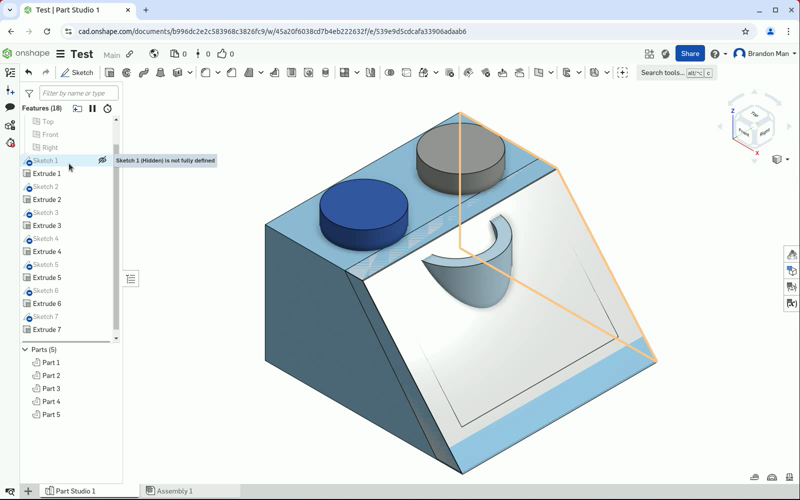
click(69, 163)